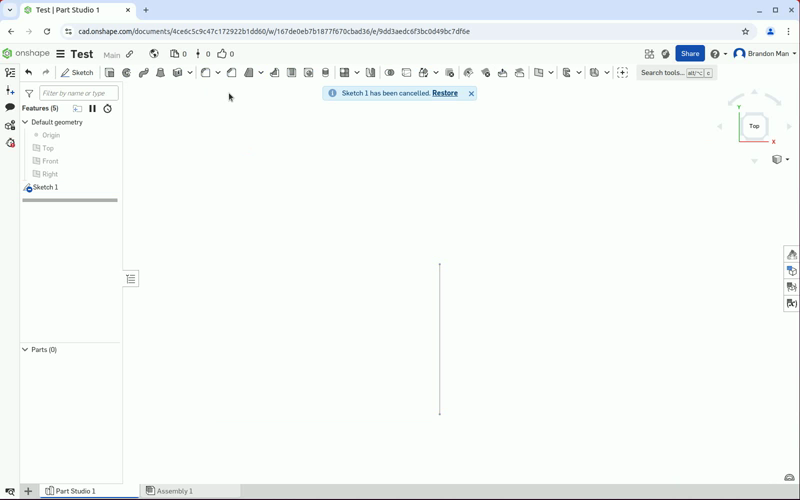
key(shift+h)
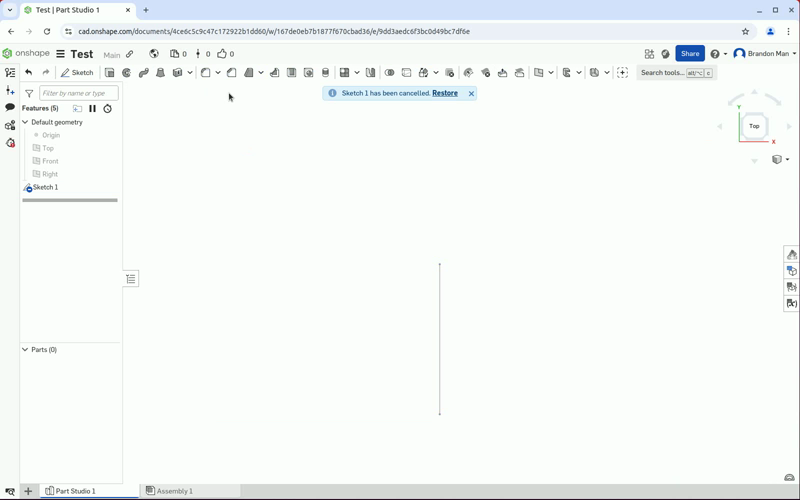
key(shift+s)
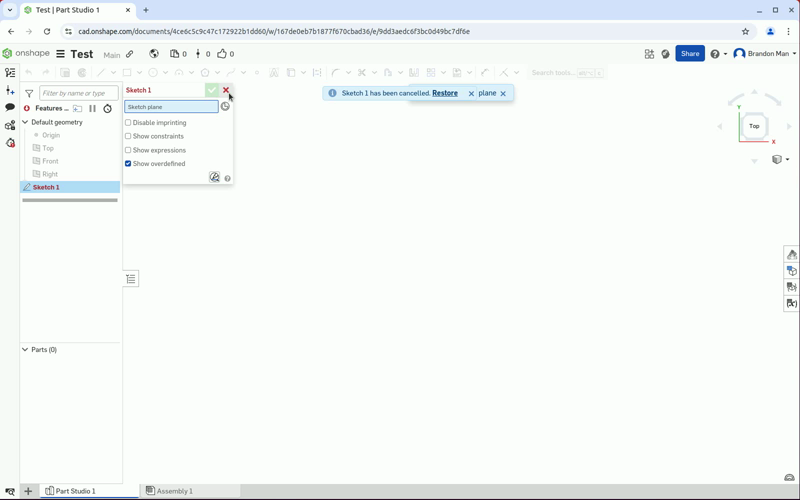
mouse_move(73, 150)
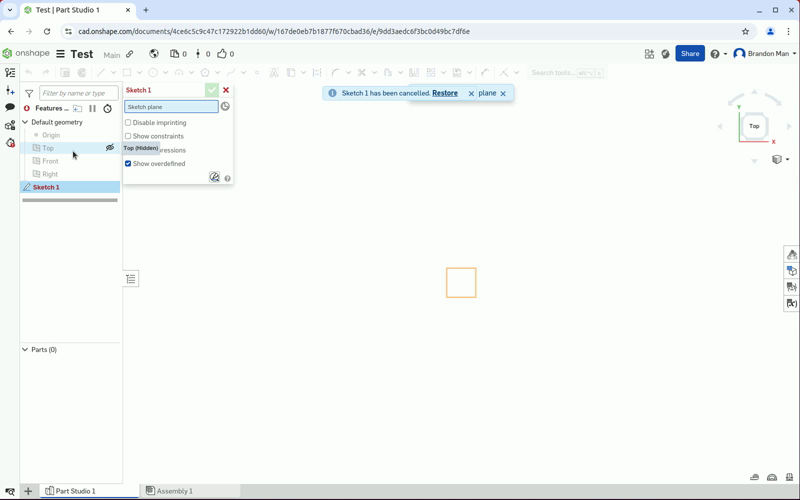
click(73, 150)
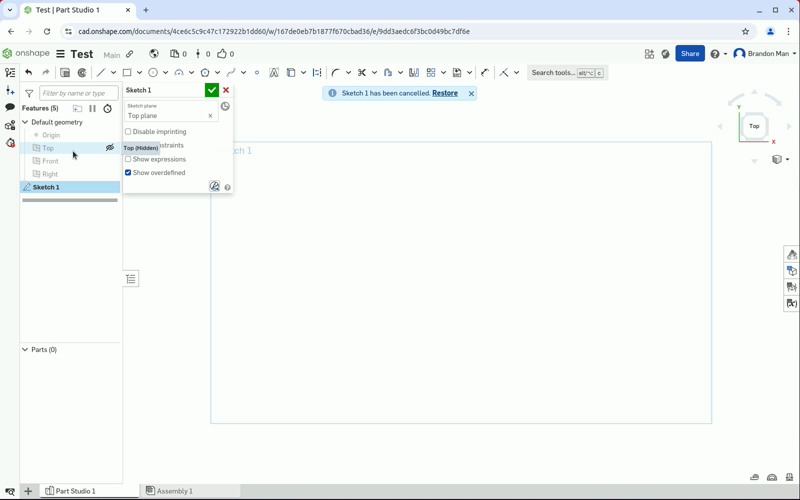
mouse_move(73, 352)
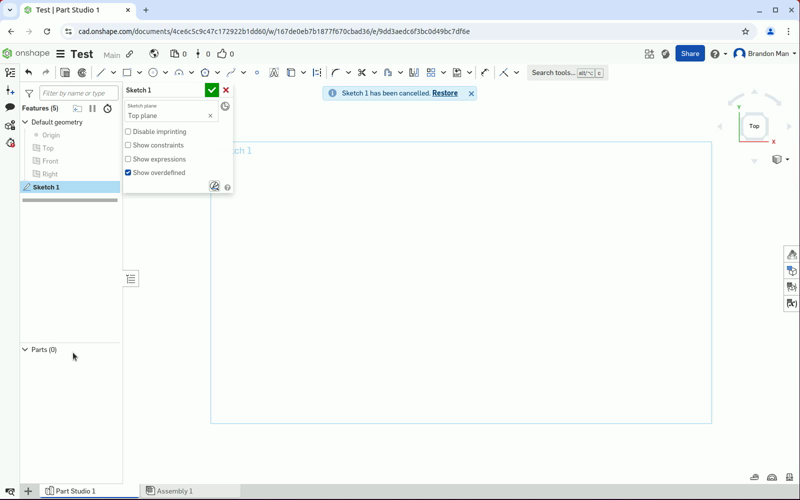
key(y)
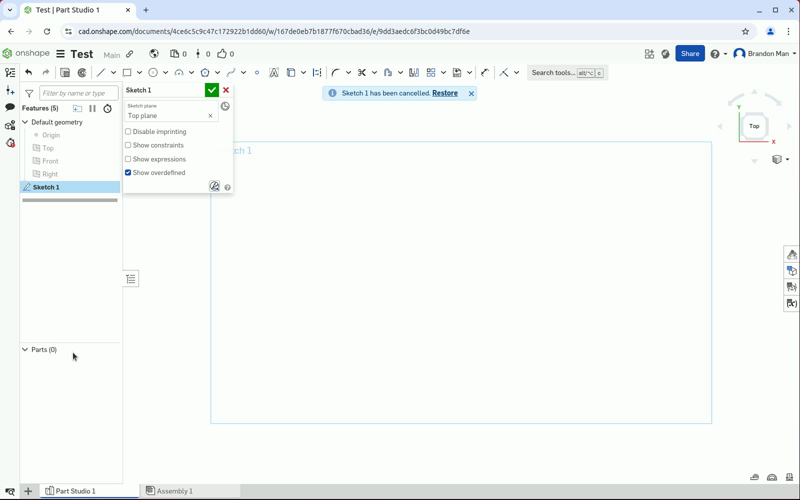
key(l)
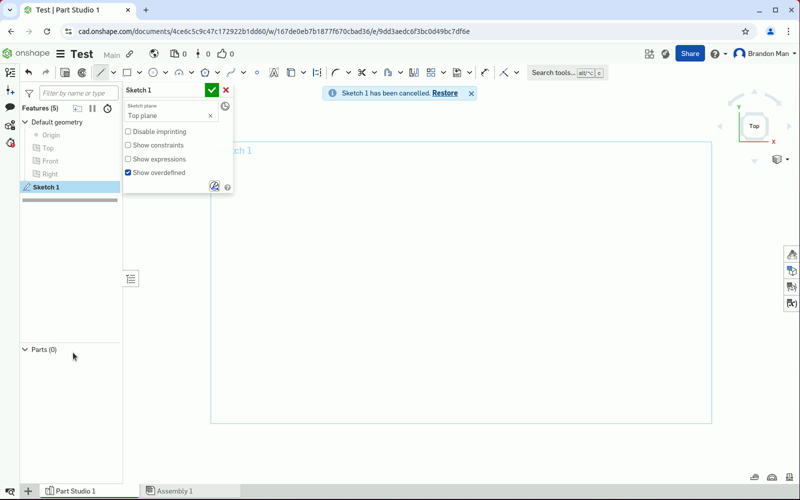
key_down(shift)
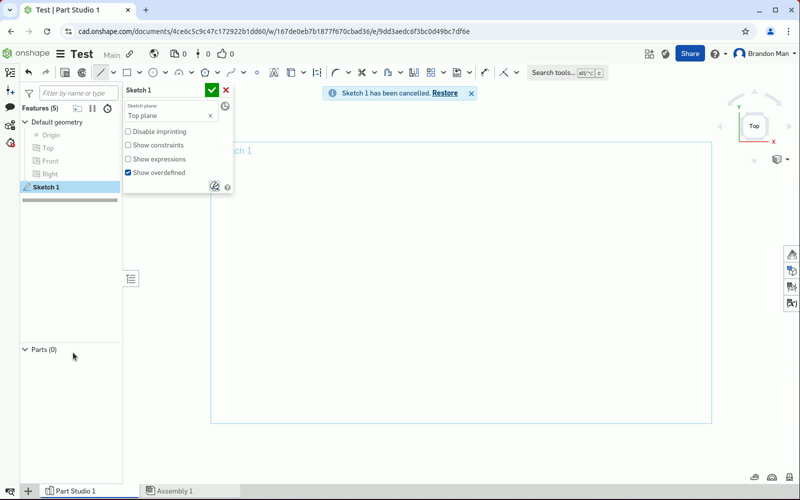
mouse_move(454, 330)
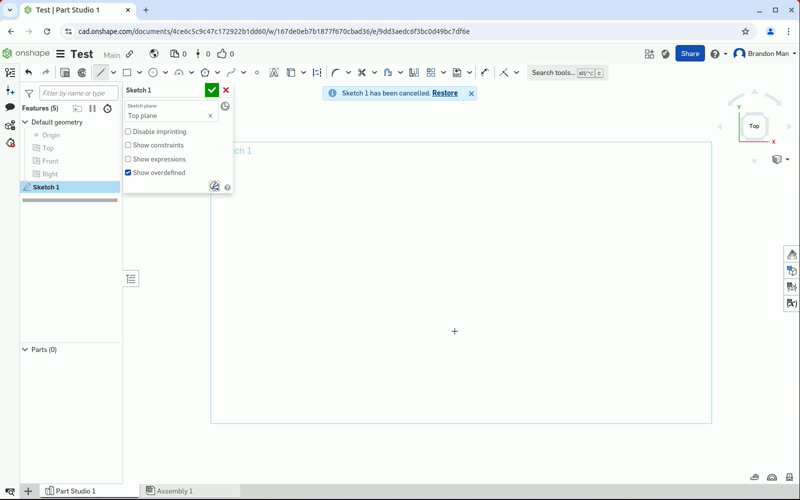
click(454, 330)
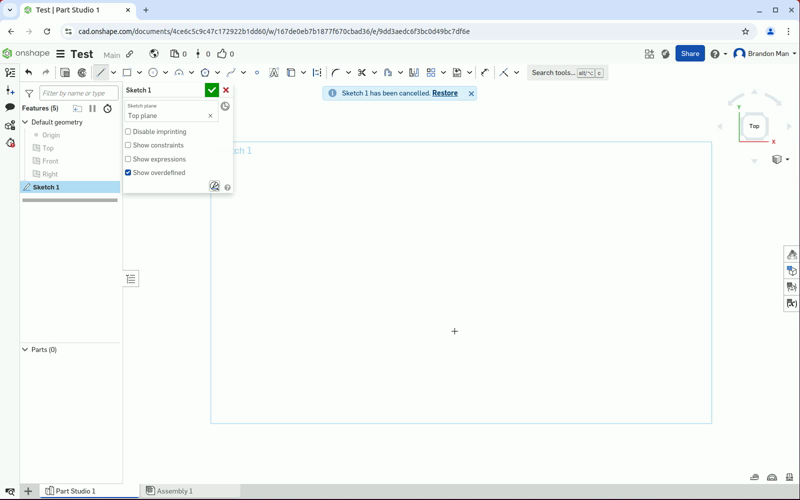
key_up(shift)
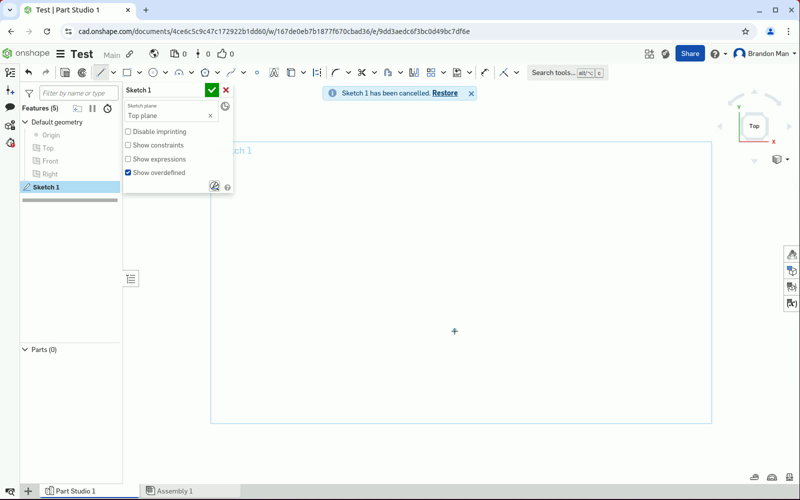
key_down(shift)
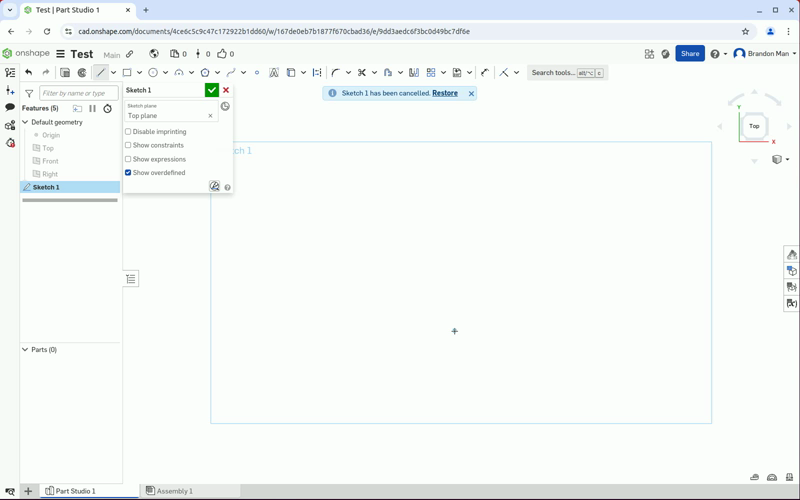
mouse_move(484, 330)
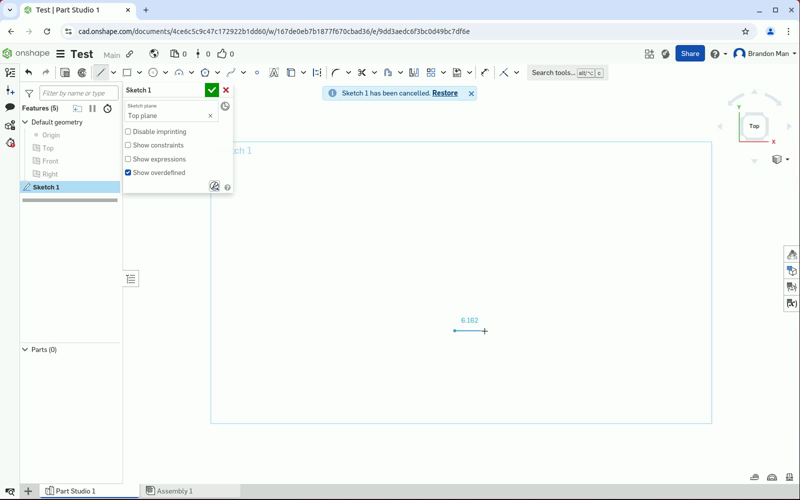
mouse_move(502, 323)
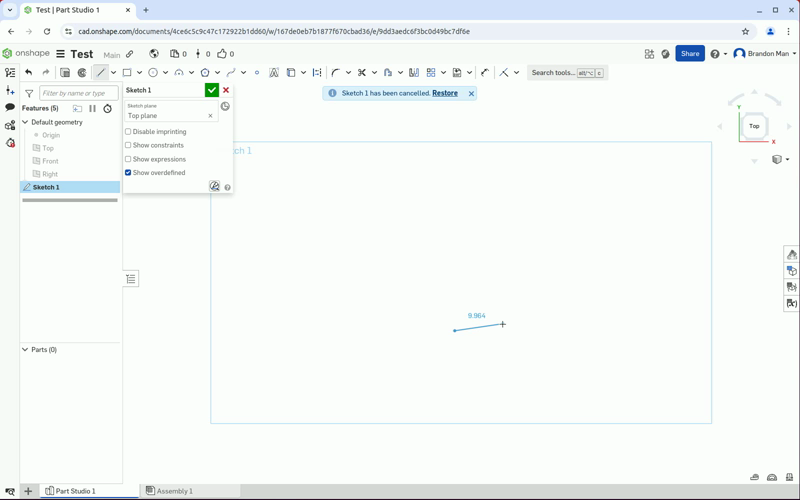
click(502, 323)
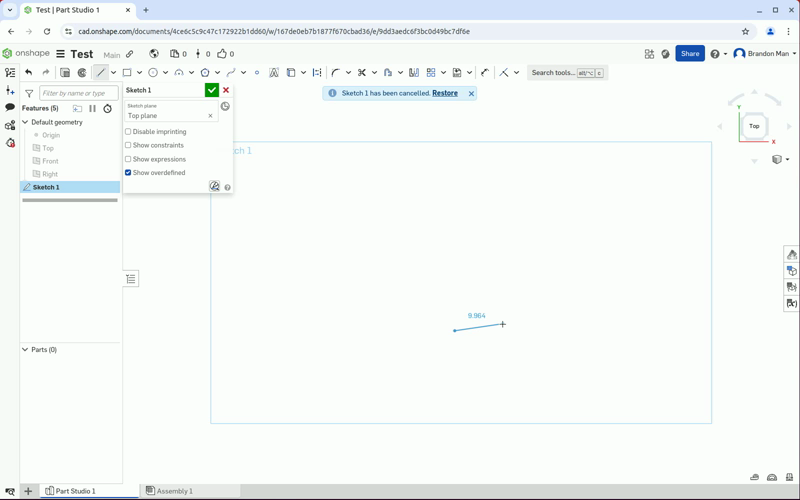
key_up(shift)
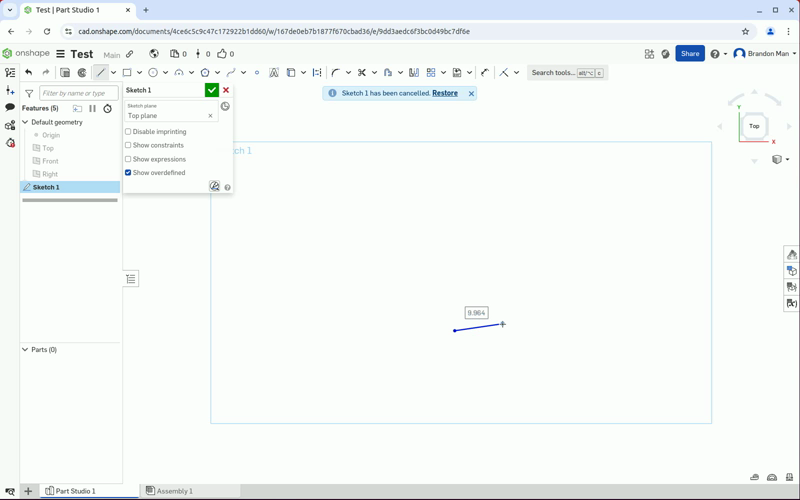
key_down(shift)
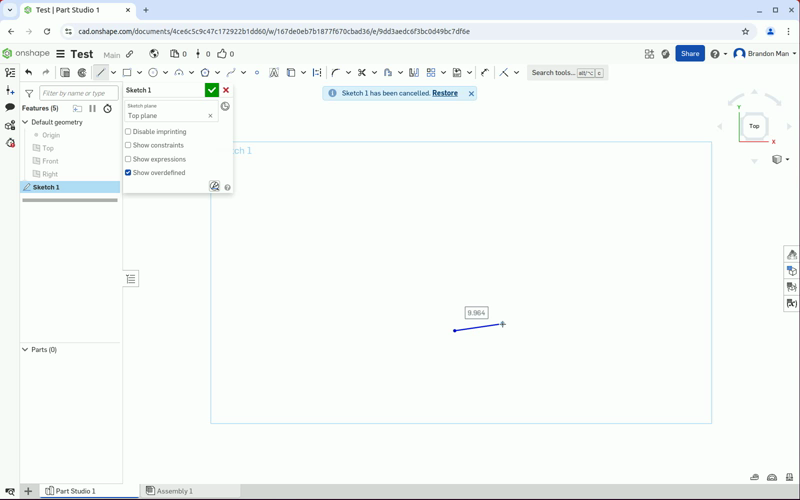
mouse_move(532, 323)
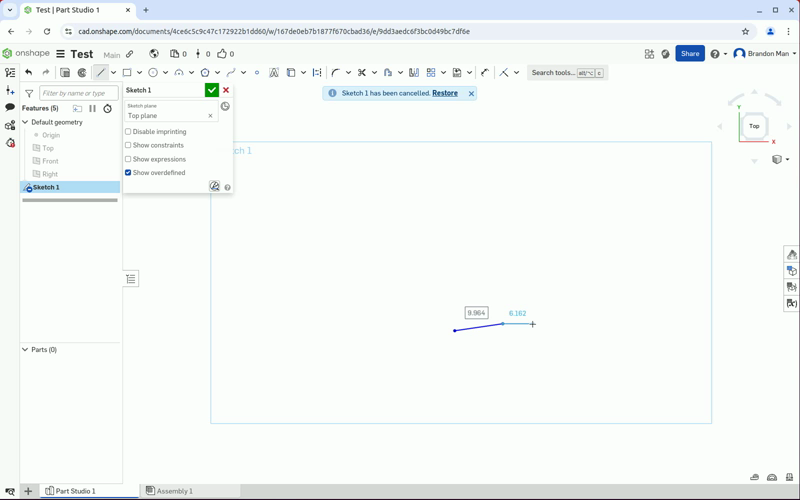
mouse_move(504, 315)
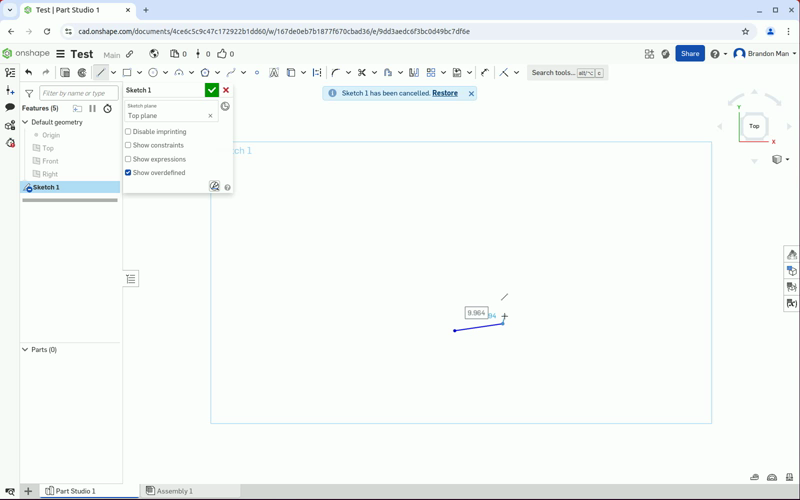
click(504, 315)
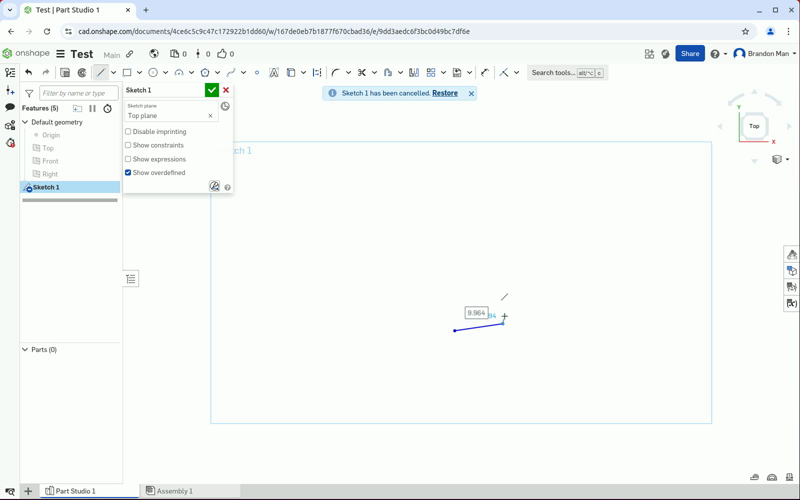
key_up(shift)
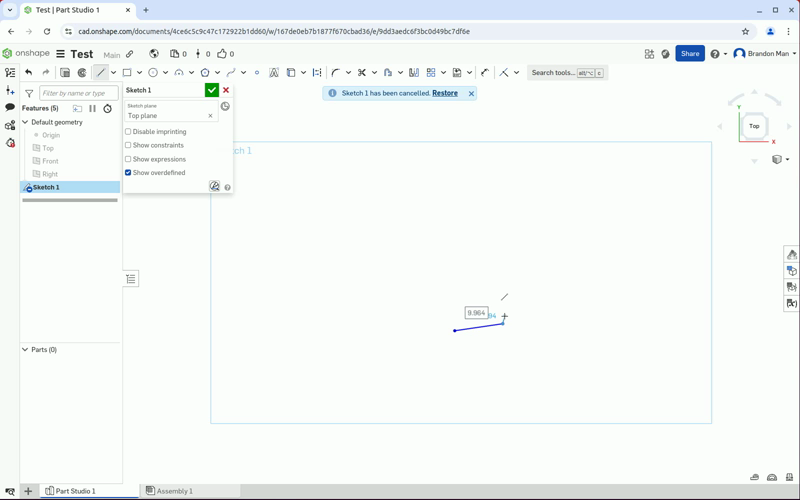
key_down(shift)
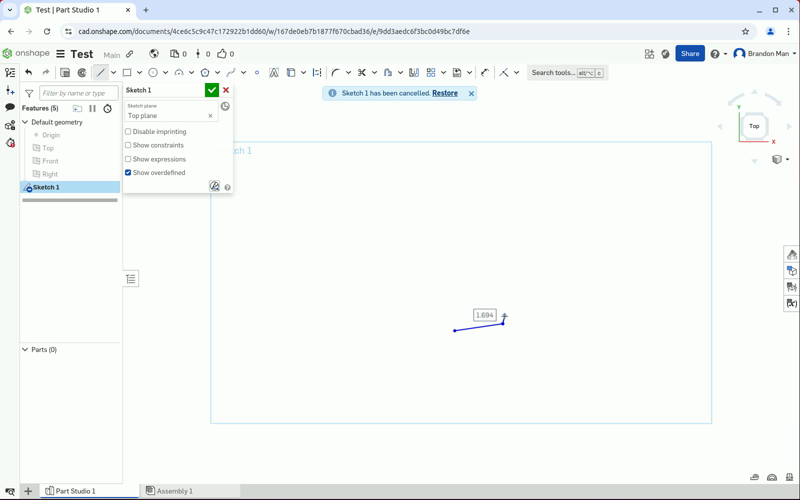
mouse_move(534, 315)
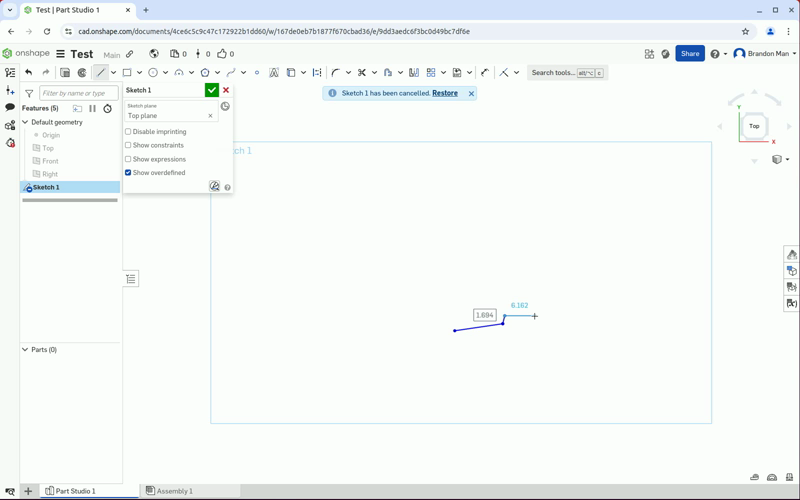
mouse_move(491, 312)
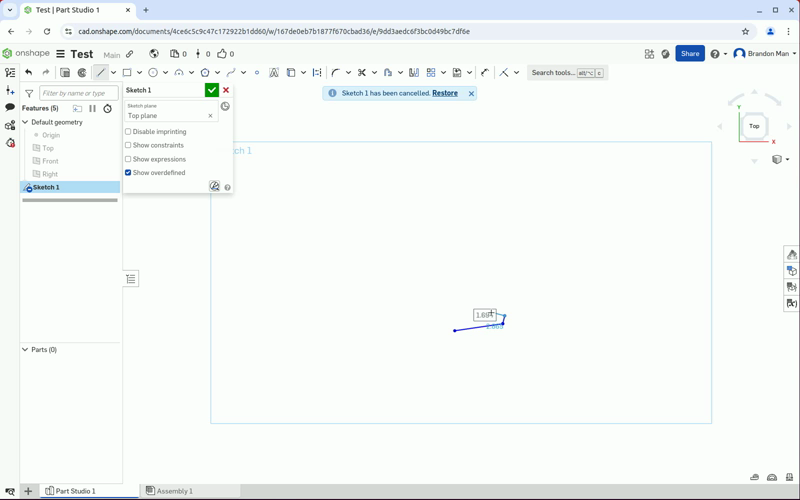
click(491, 312)
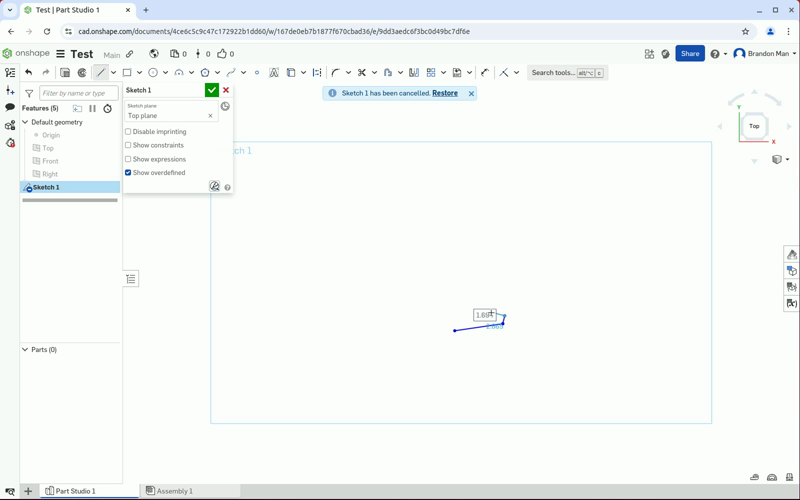
key_up(shift)
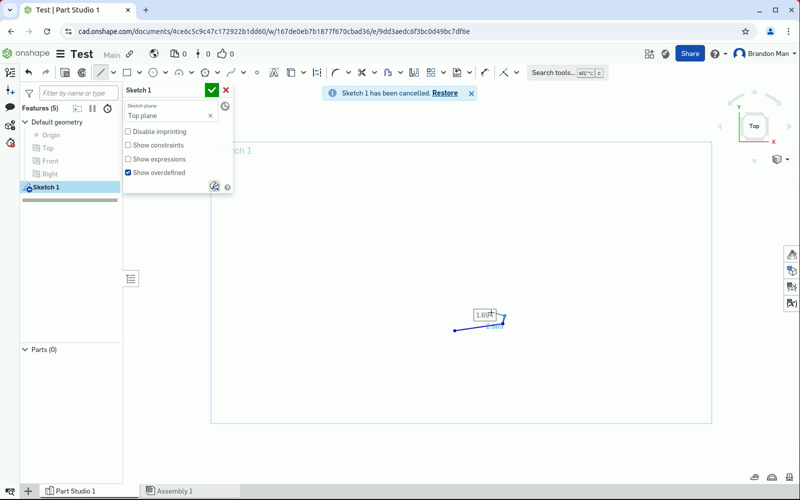
key_down(shift)
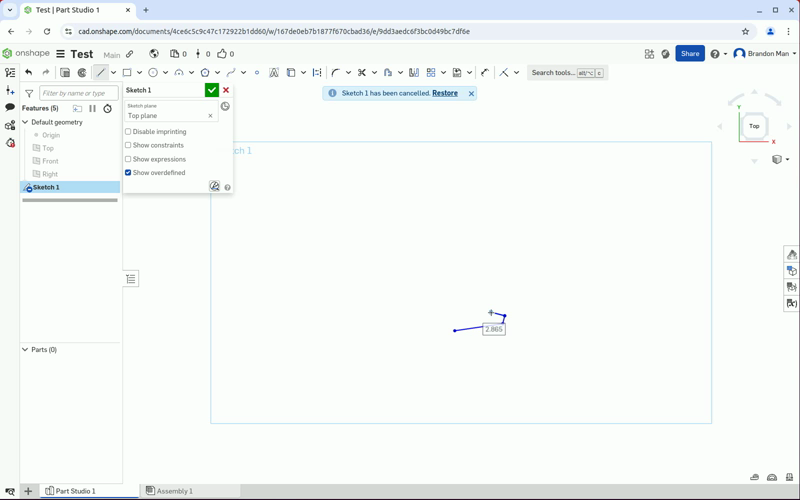
mouse_move(521, 312)
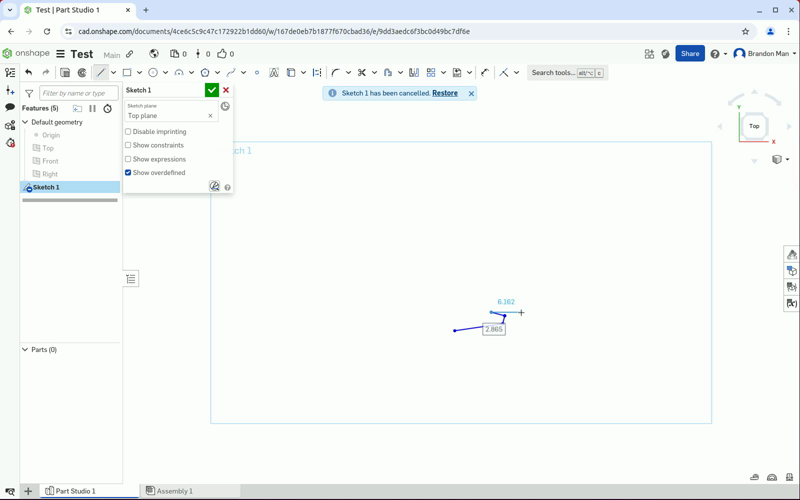
mouse_move(461, 282)
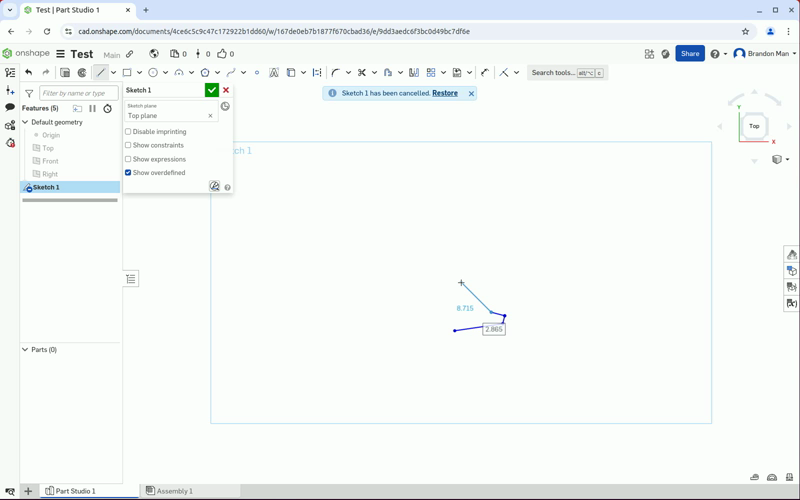
click(461, 282)
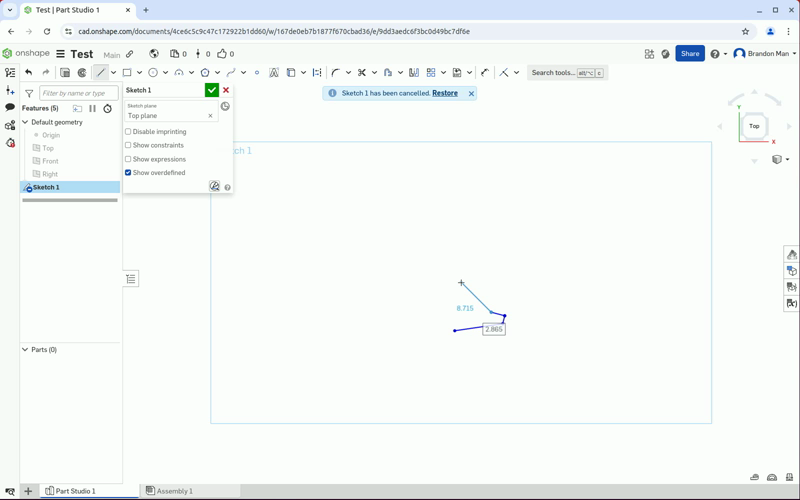
key_up(shift)
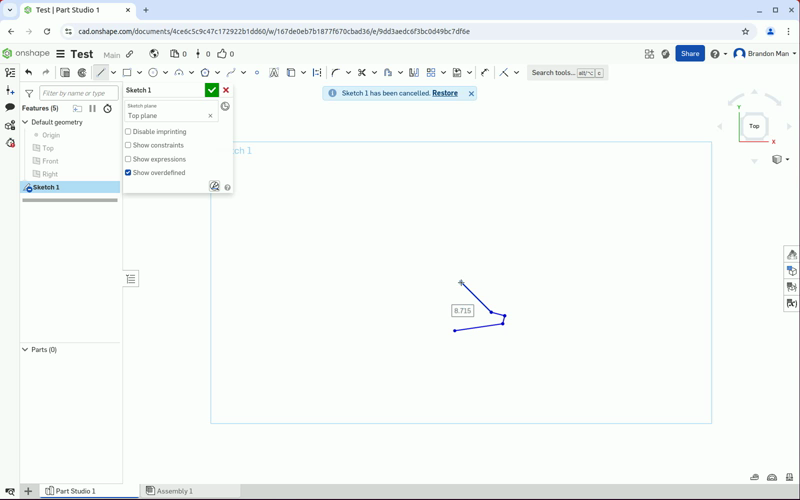
mouse_move(491, 282)
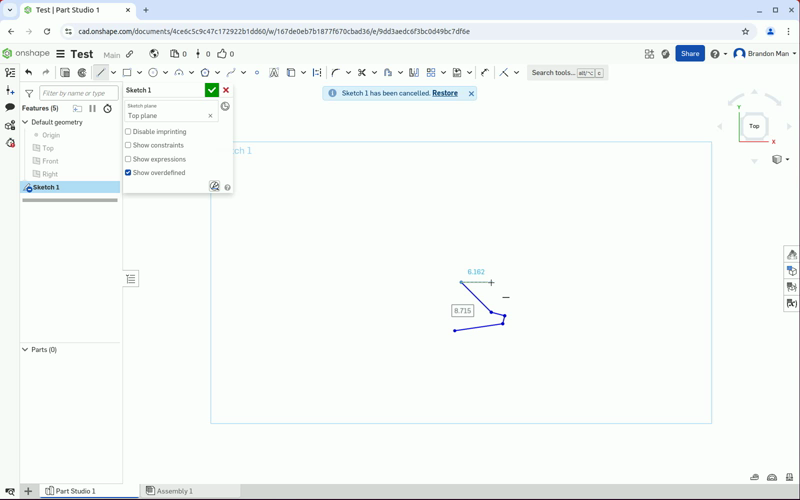
key_down(shift)
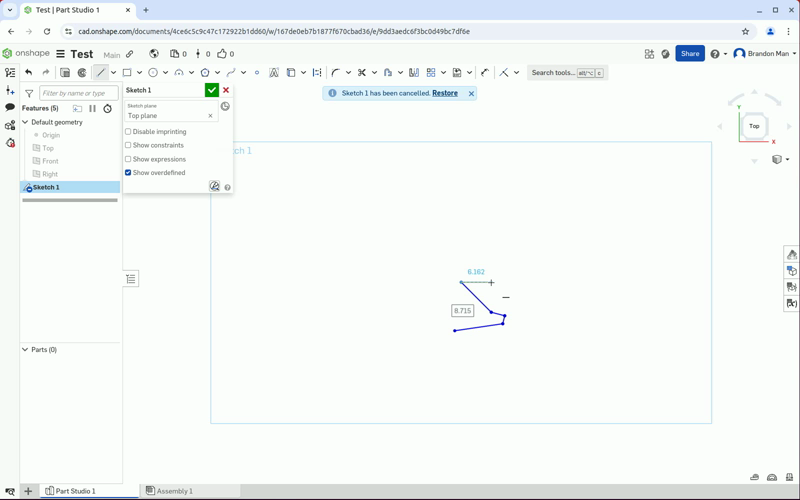
mouse_move(454, 330)
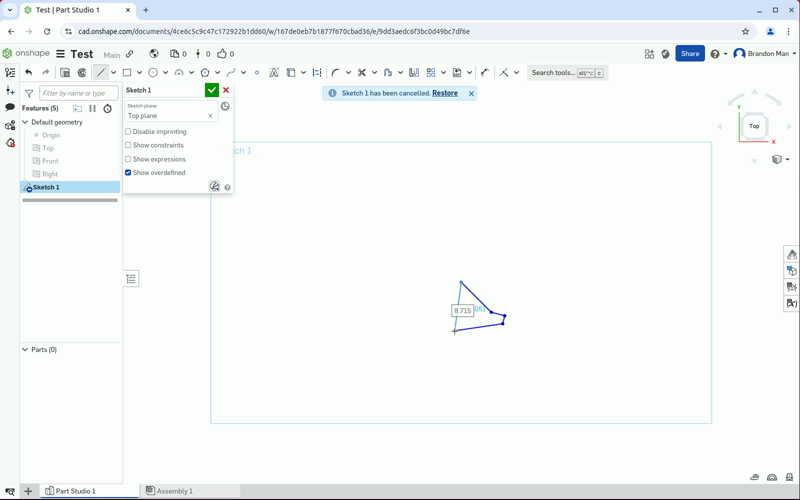
key_up(shift)
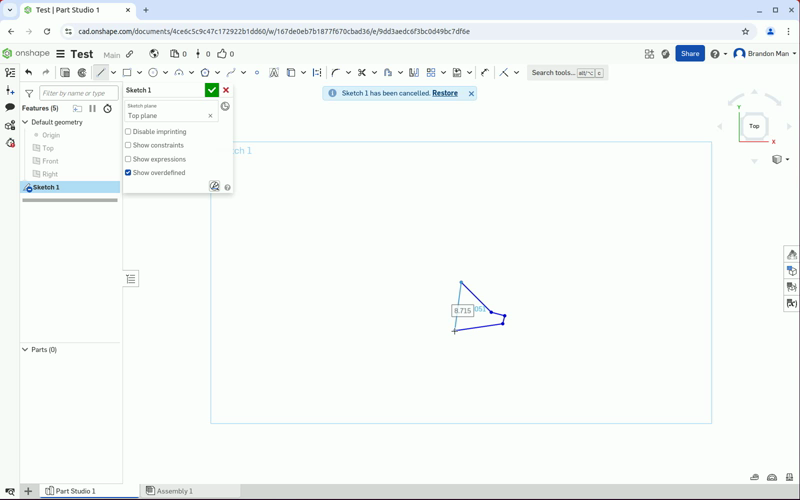
click(454, 330)
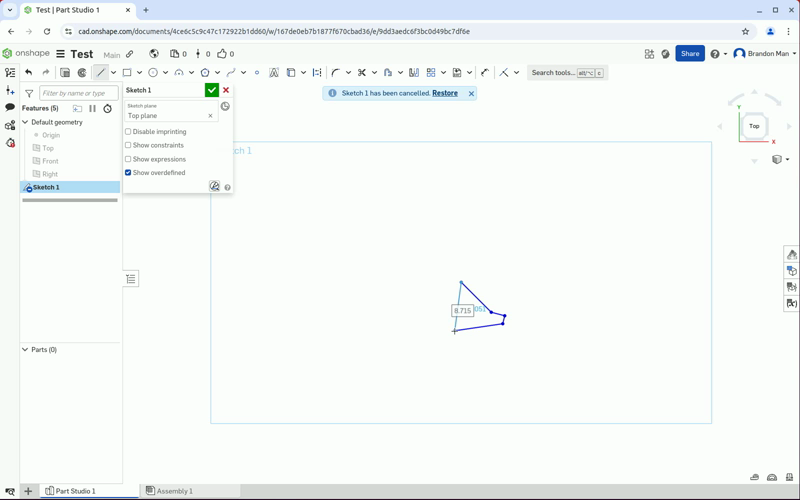
key(esc)
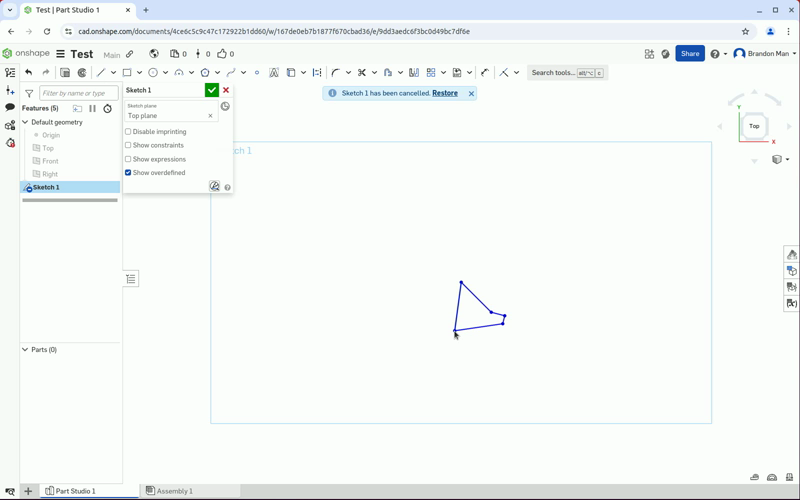
mouse_move(469, 302)
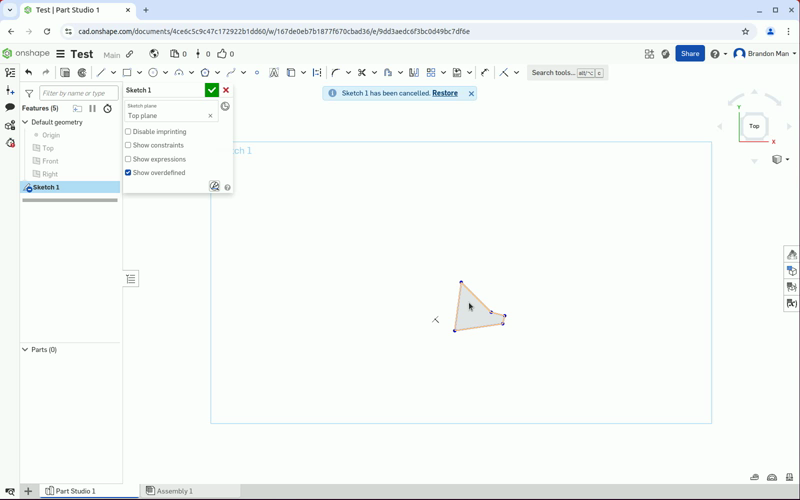
scroll(6)
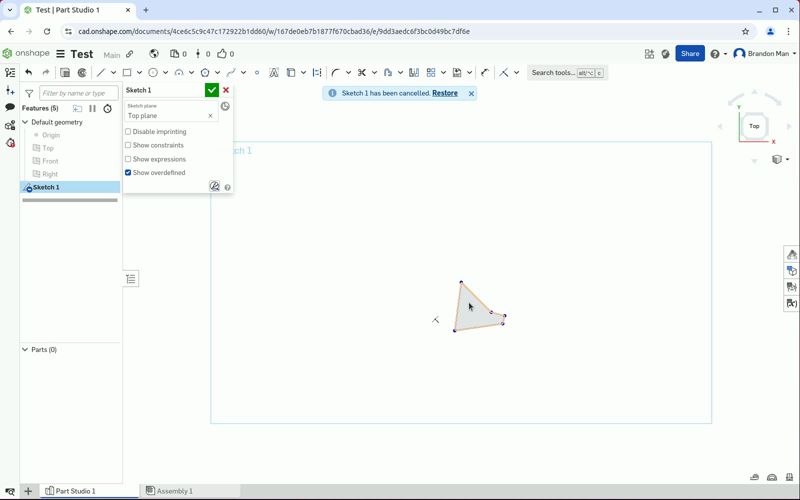
scroll(6)
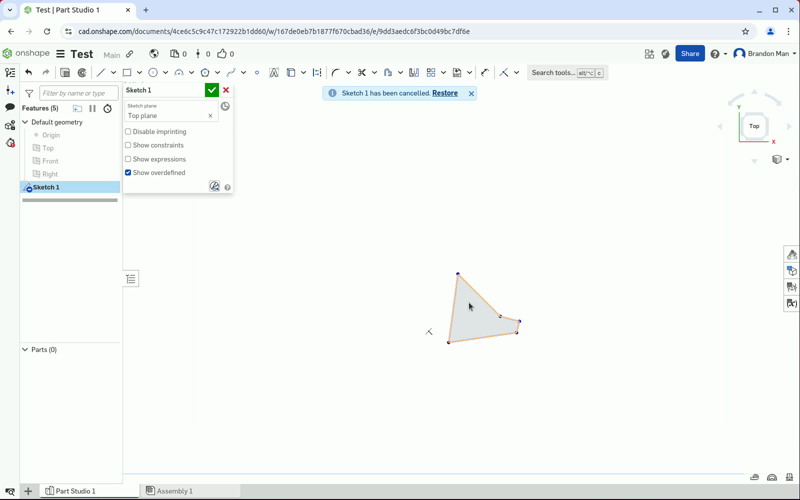
scroll(6)
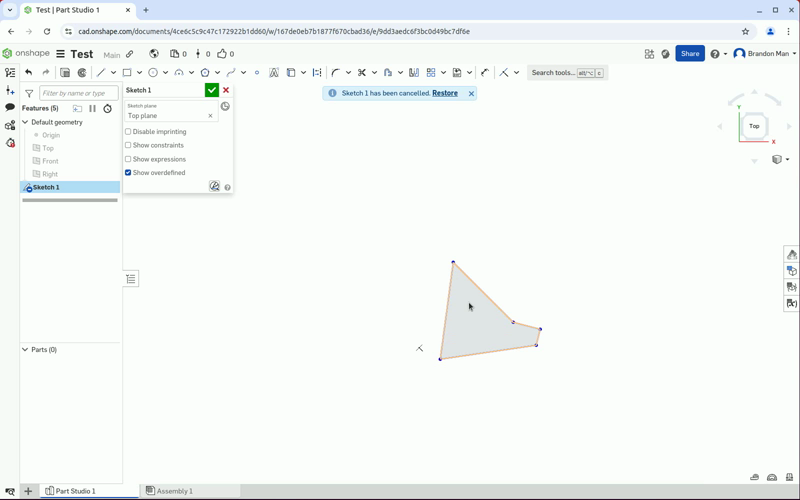
scroll(6)
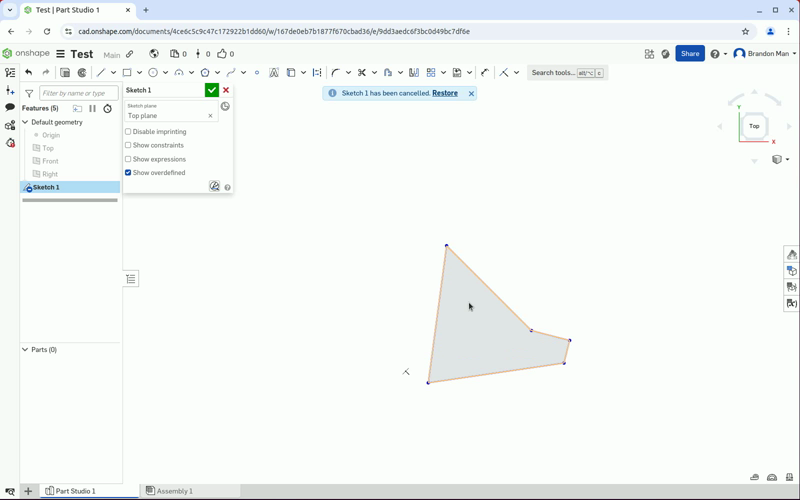
scroll(6)
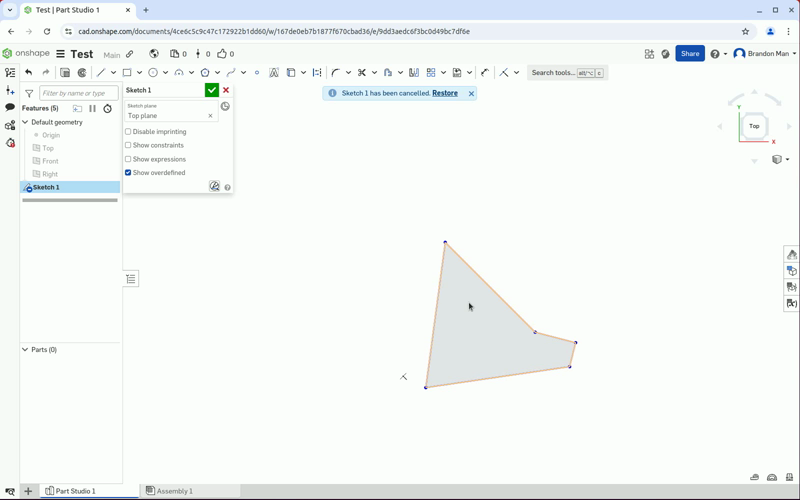
scroll(6)
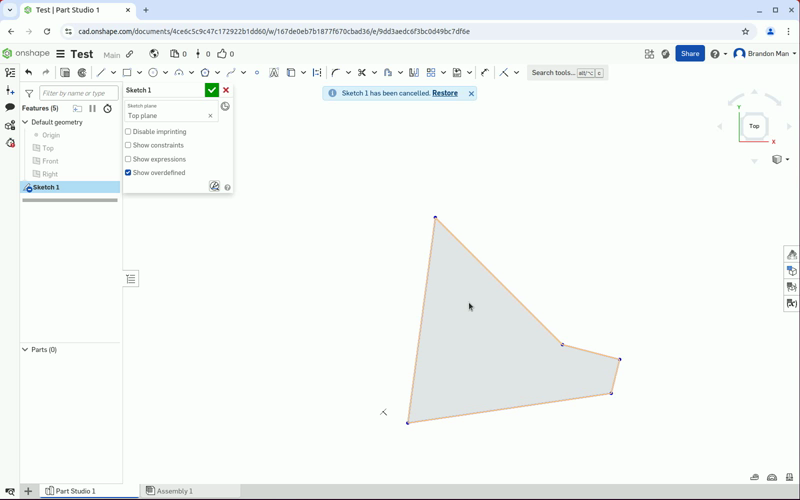
scroll(6)
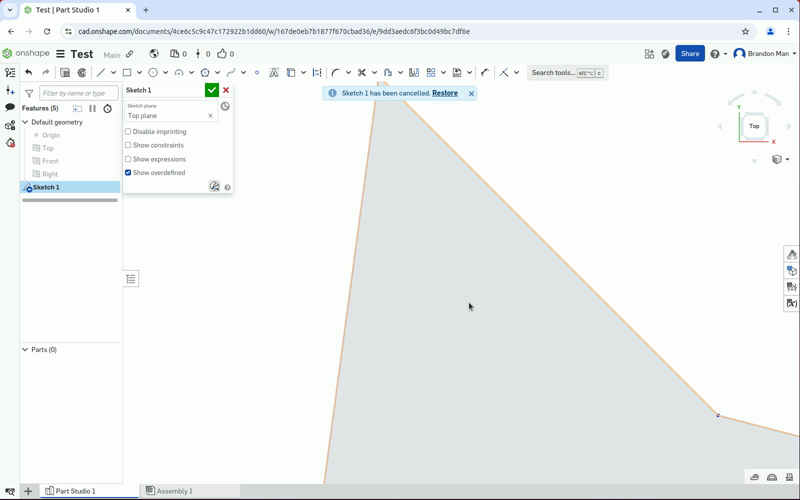
click(469, 302)
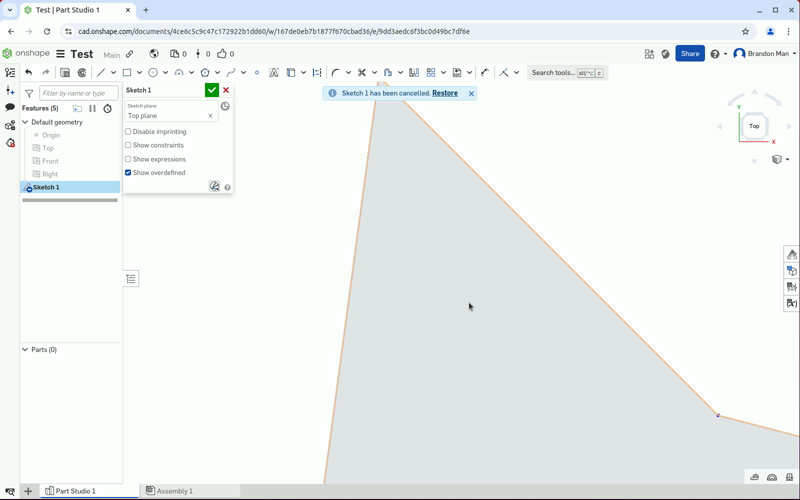
scroll(-6)
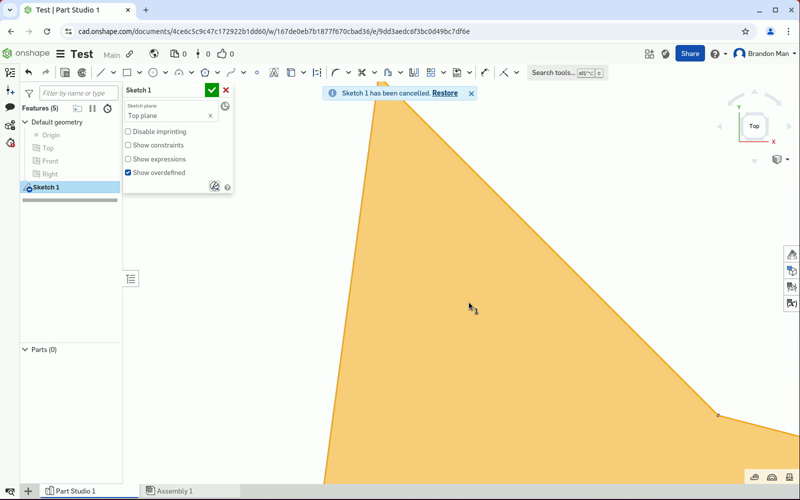
scroll(-6)
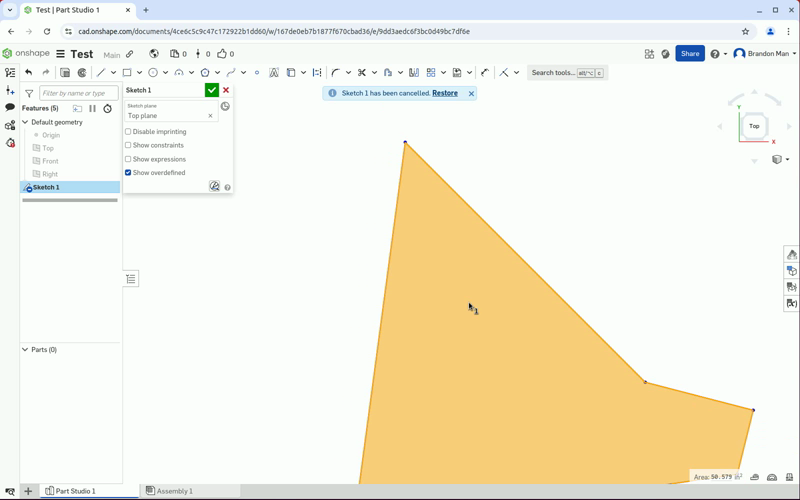
scroll(-6)
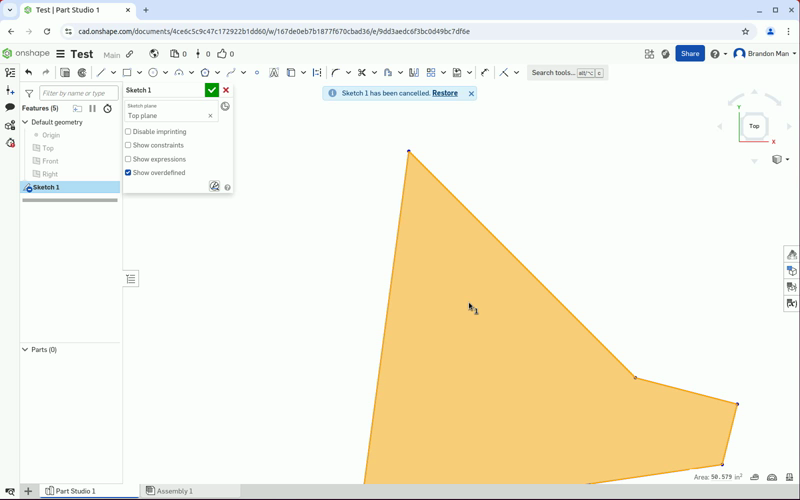
scroll(-6)
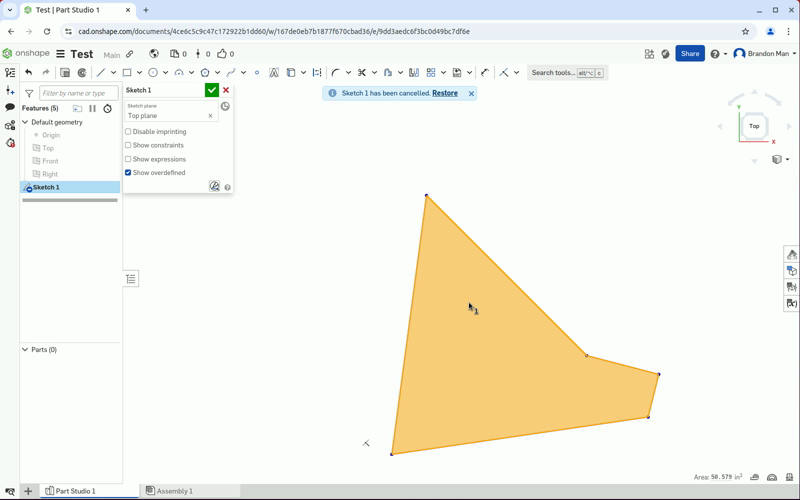
scroll(-6)
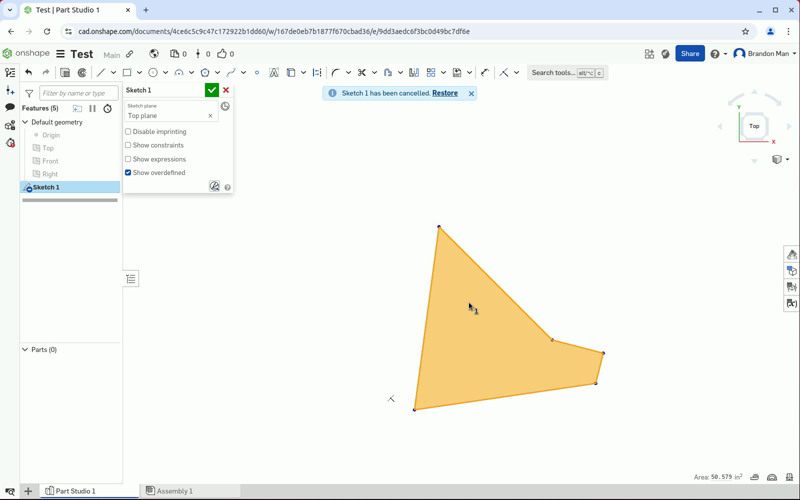
scroll(-6)
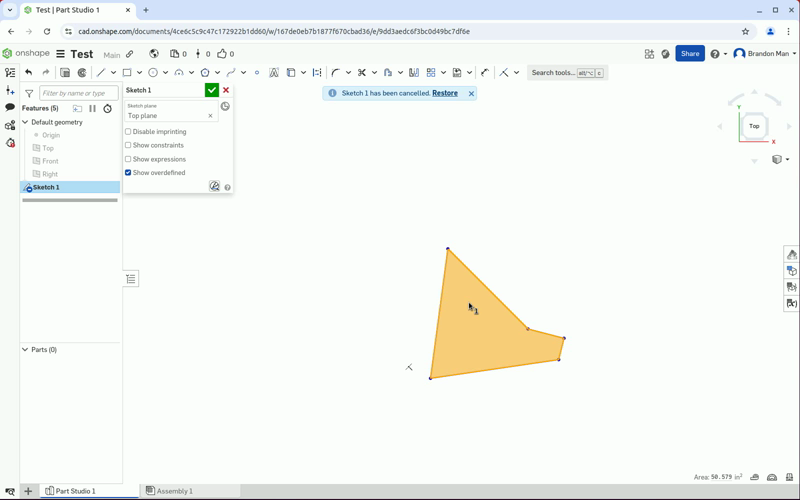
scroll(-6)
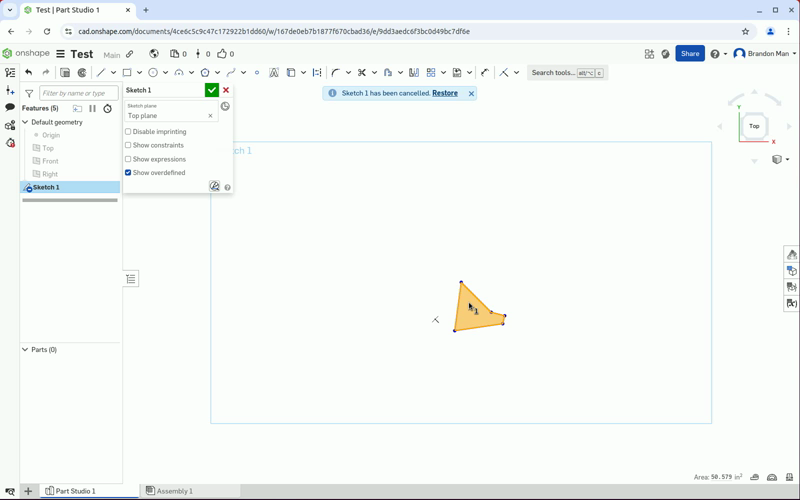
mouse_move(73, 352)
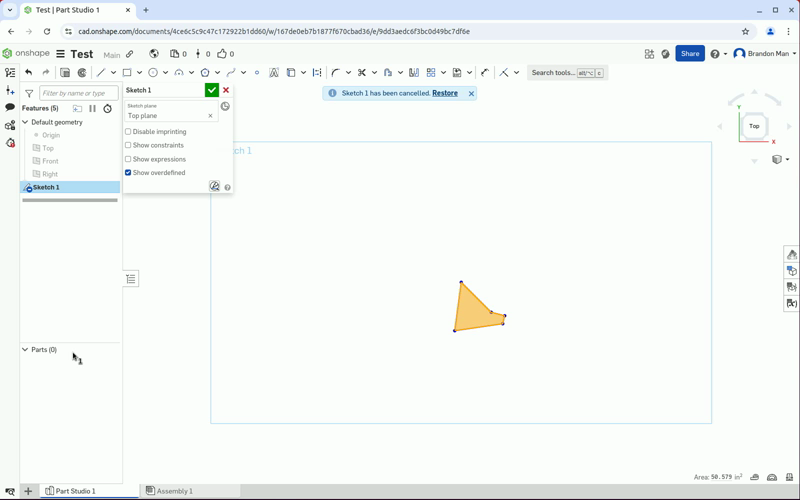
key(shift+y)
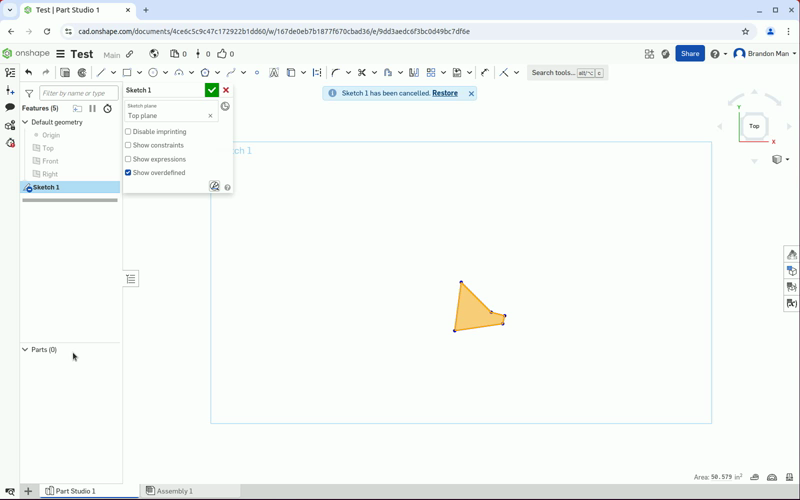
key(shift+e)
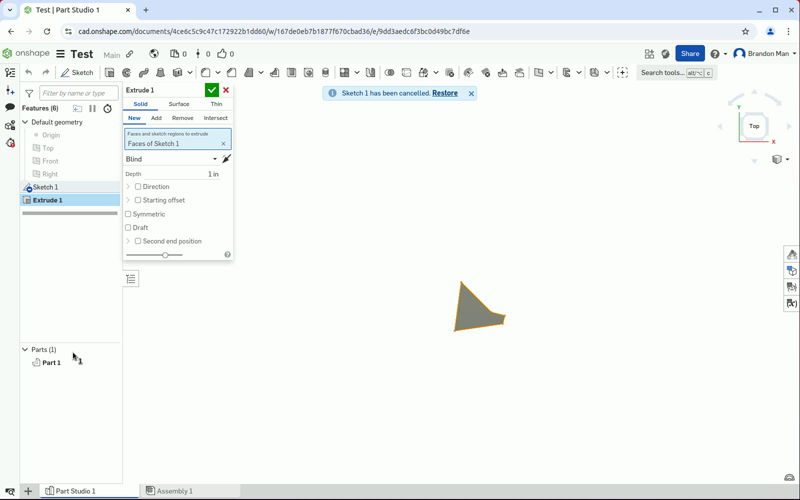
mouse_move(143, 106)
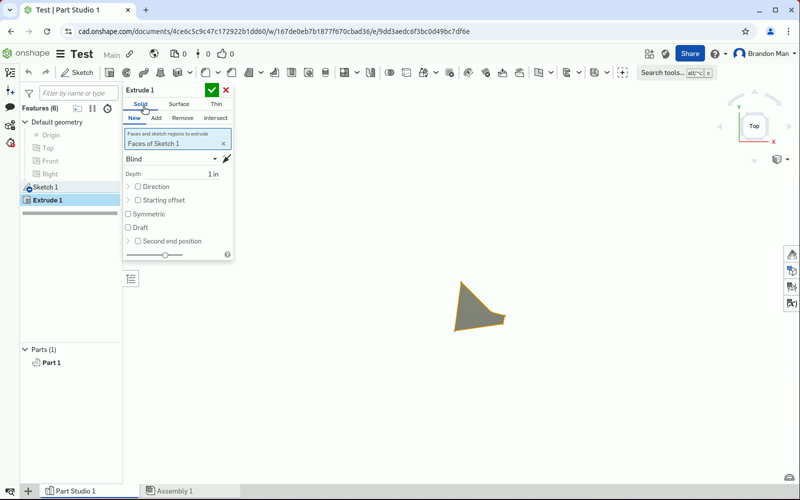
click(143, 106)
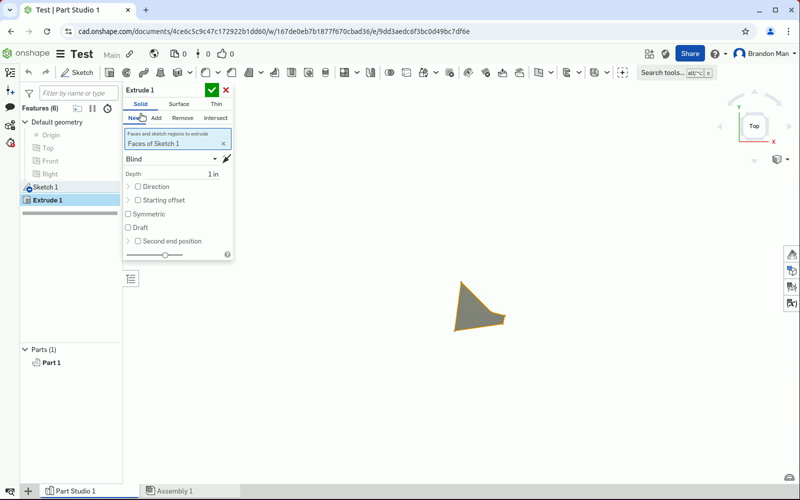
mouse_move(137, 120)
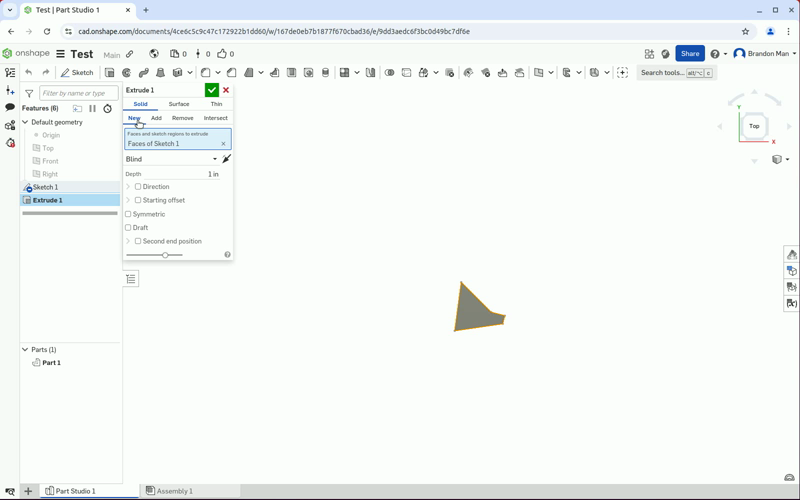
click(137, 120)
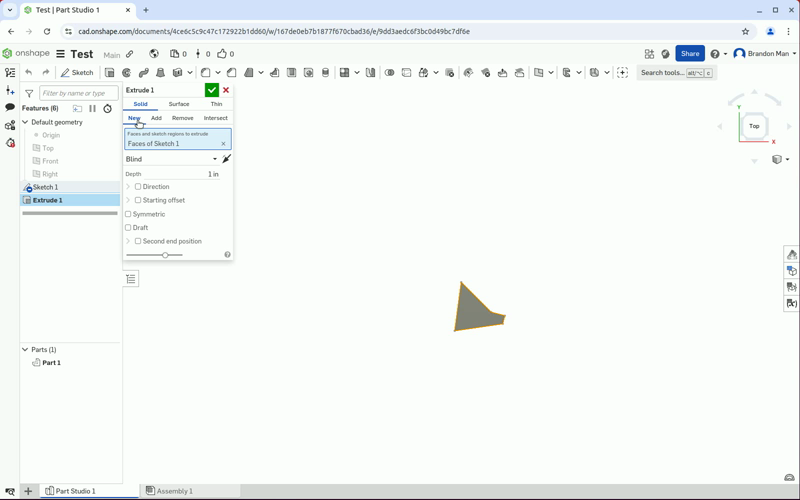
key(tab, 4)
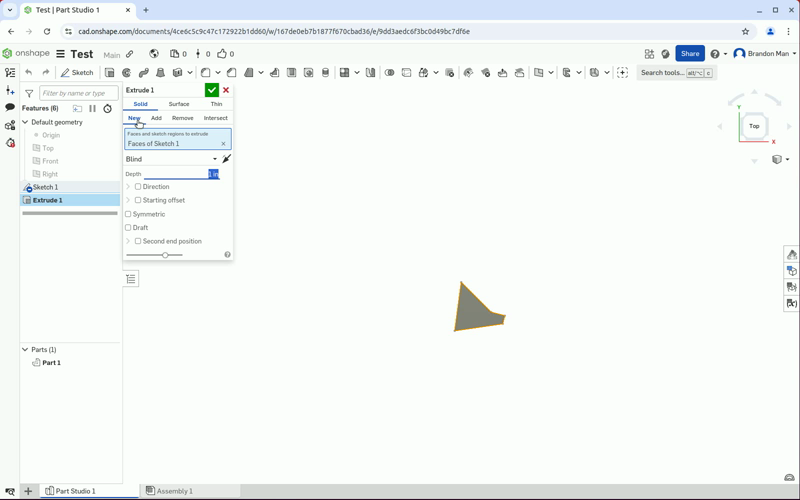
text(-0.241)
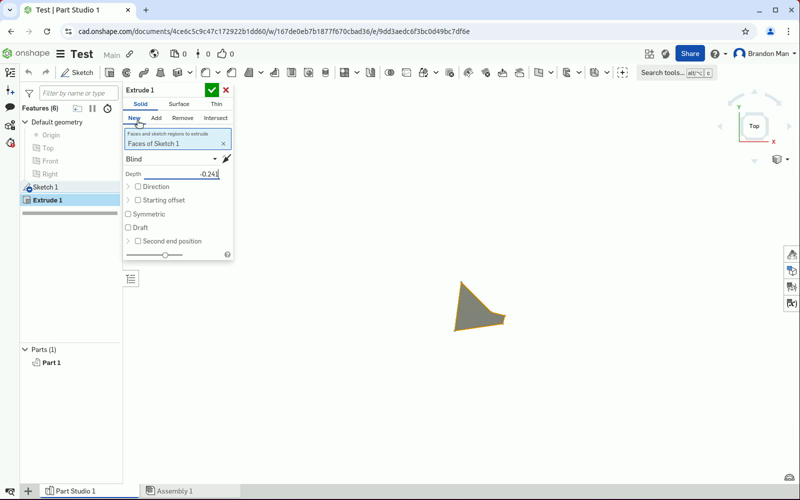
key(enter)
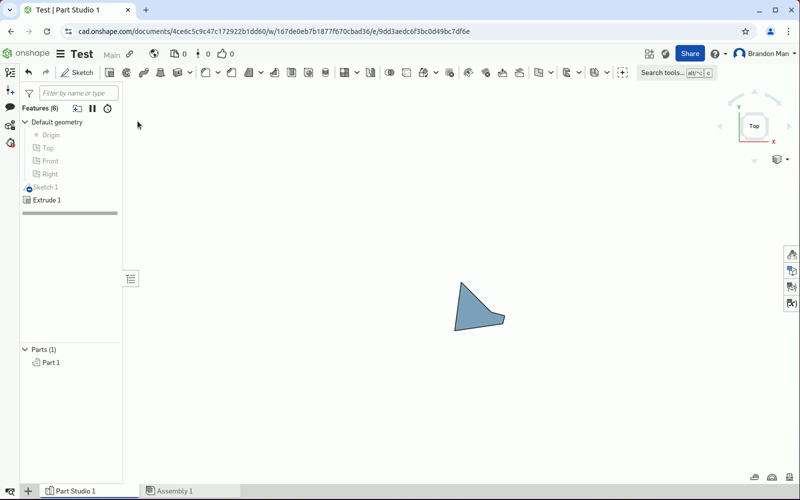
key(shift+h)
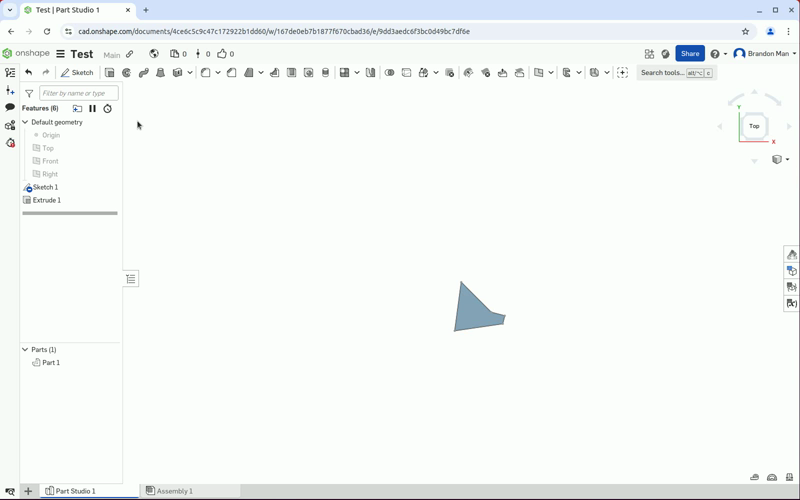
key(shift+h)
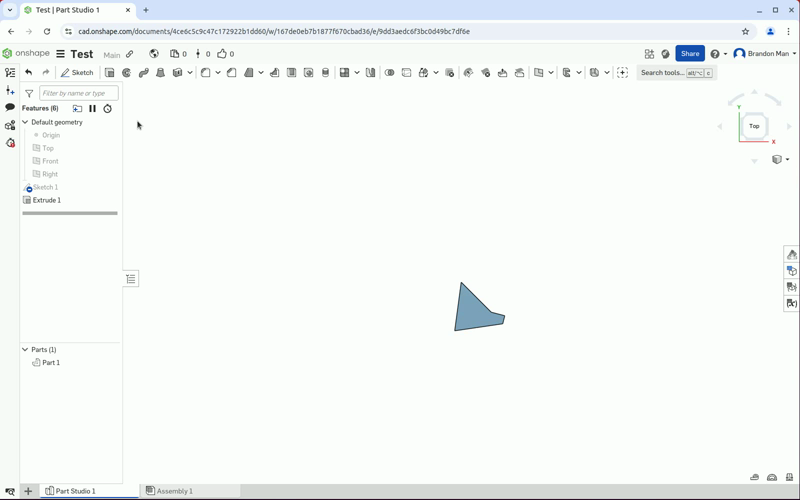
mouse_move(73, 189)
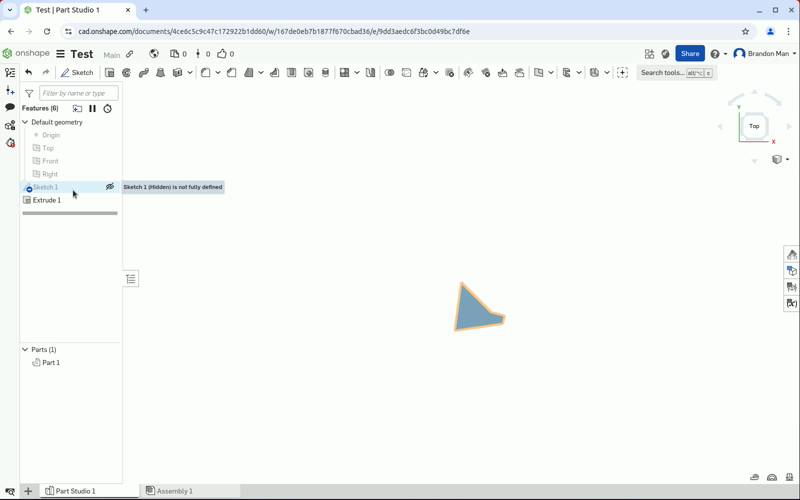
click(73, 189)
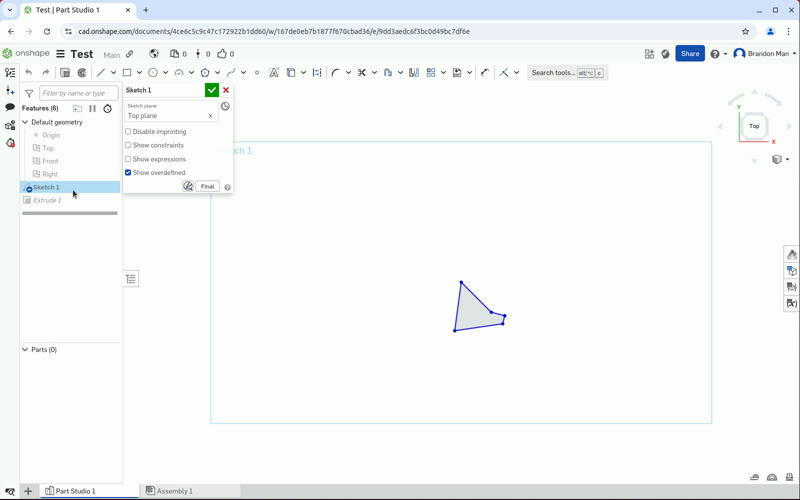
mouse_move(229, 92)
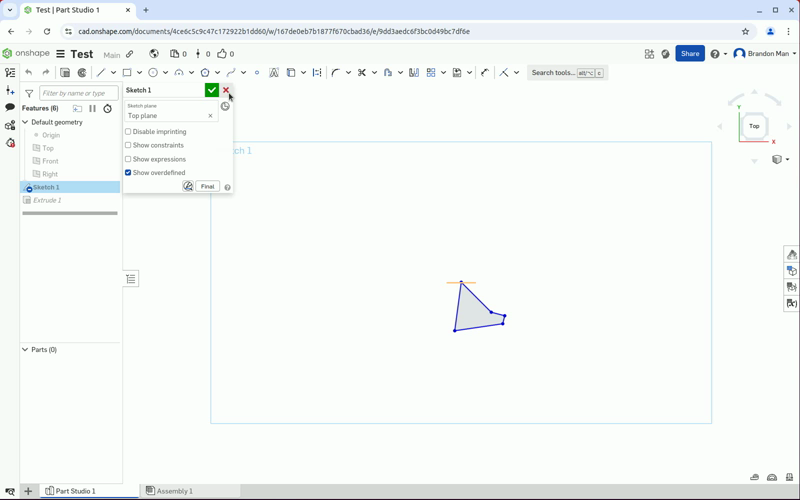
click(229, 92)
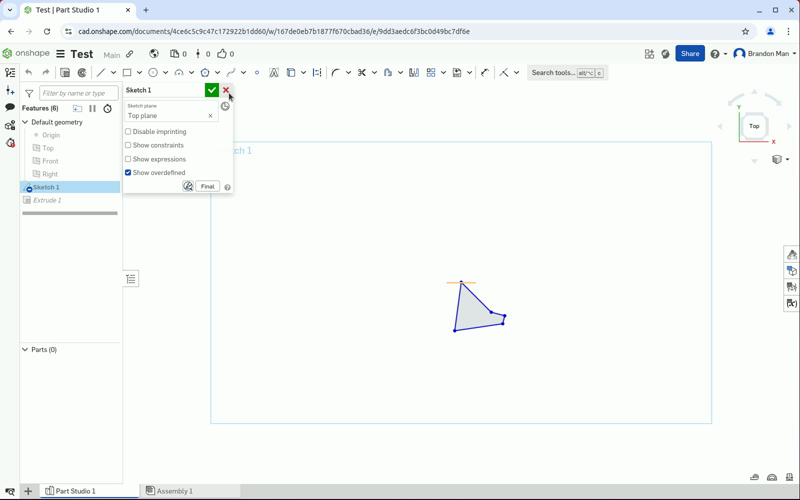
key(shift+s)
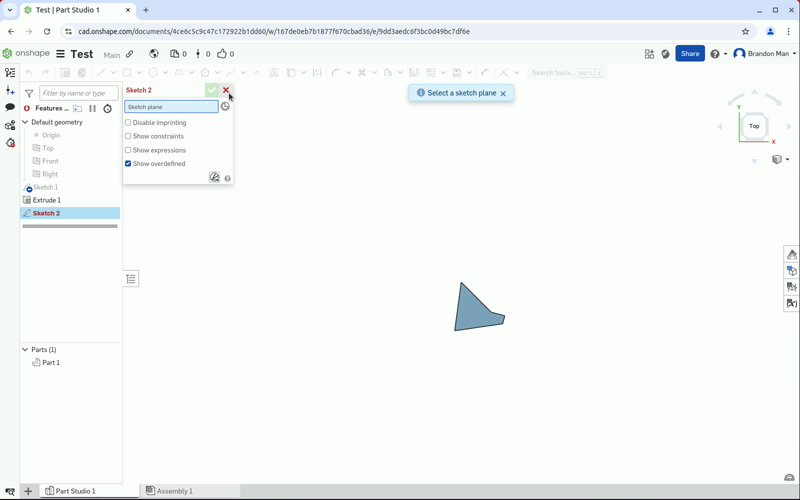
mouse_move(73, 150)
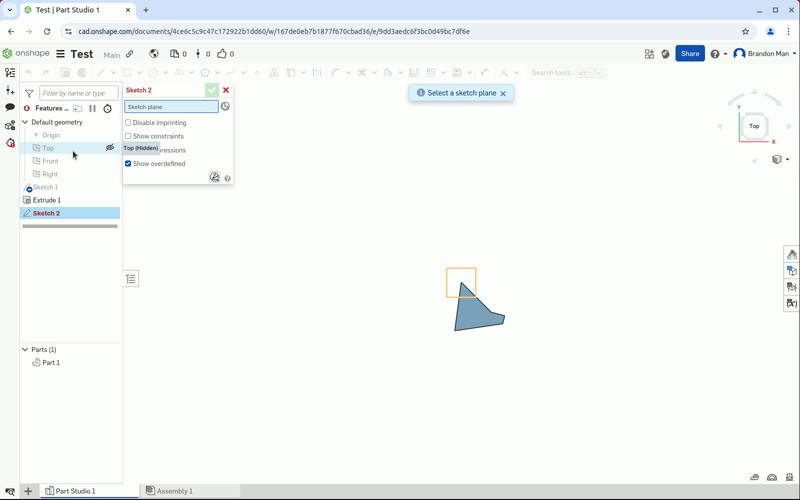
click(73, 150)
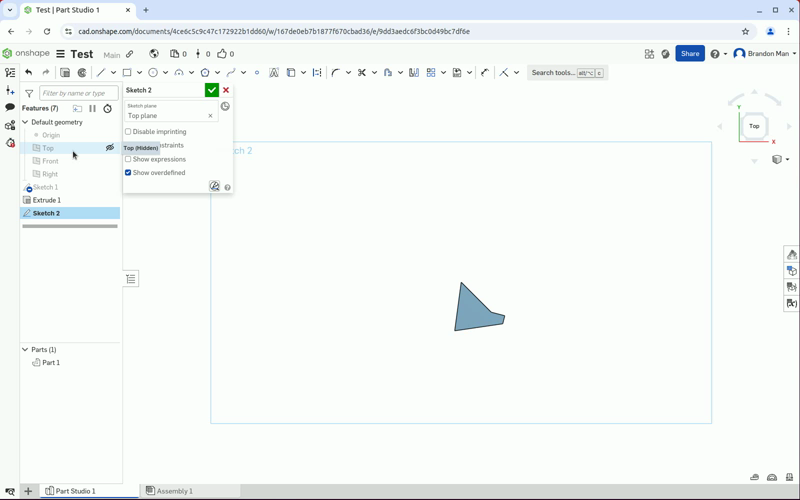
mouse_move(73, 352)
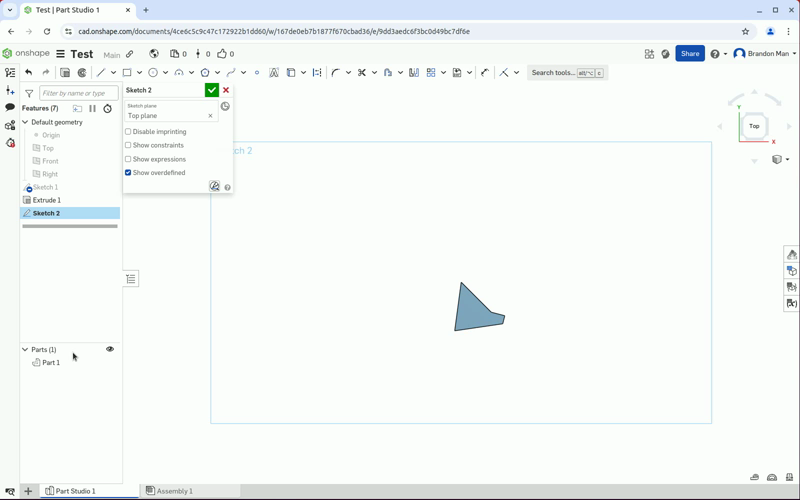
key(y)
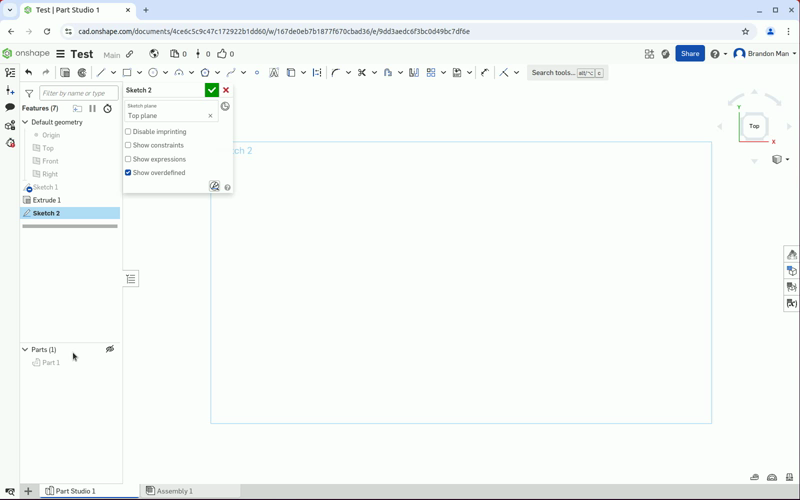
key(l)
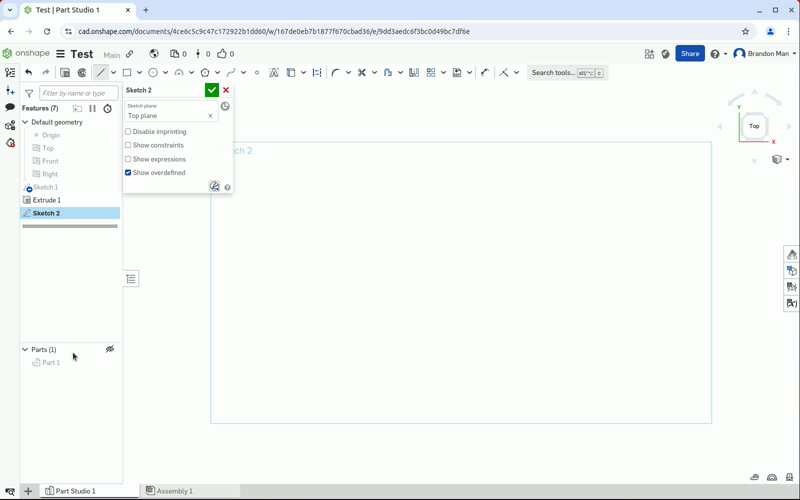
key_down(shift)
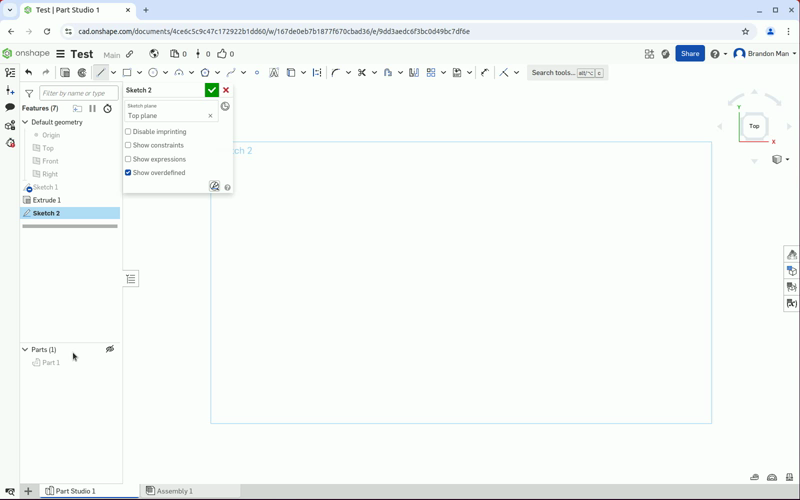
mouse_move(453, 334)
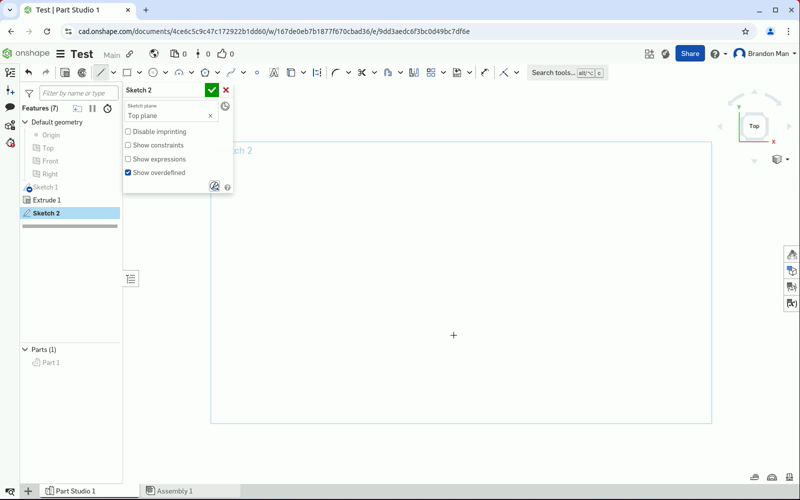
click(453, 334)
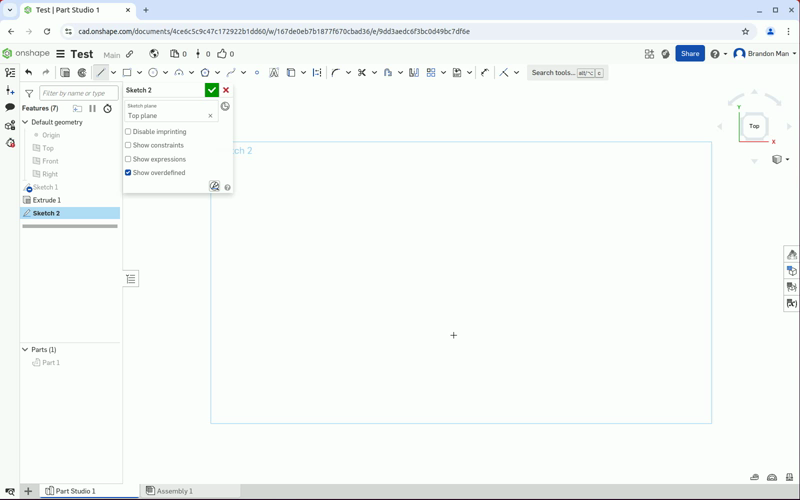
key_up(shift)
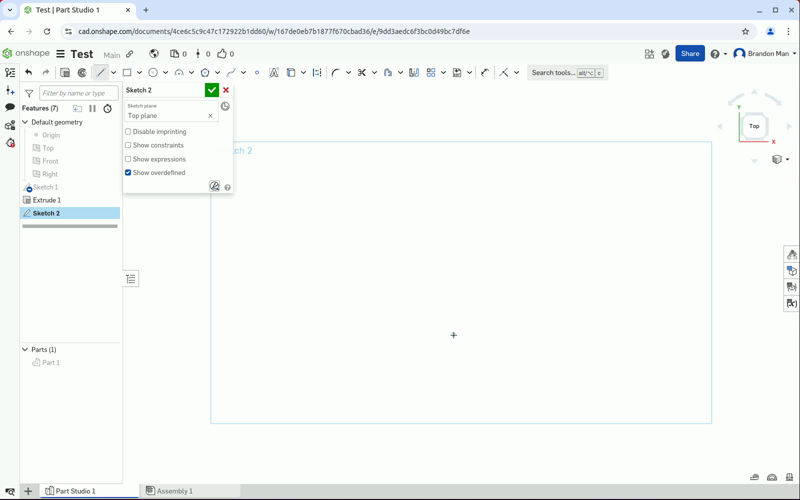
key_down(shift)
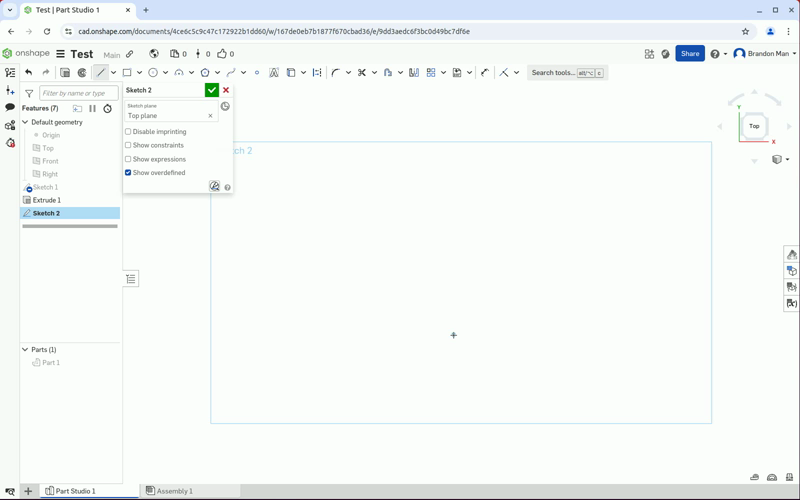
mouse_move(483, 334)
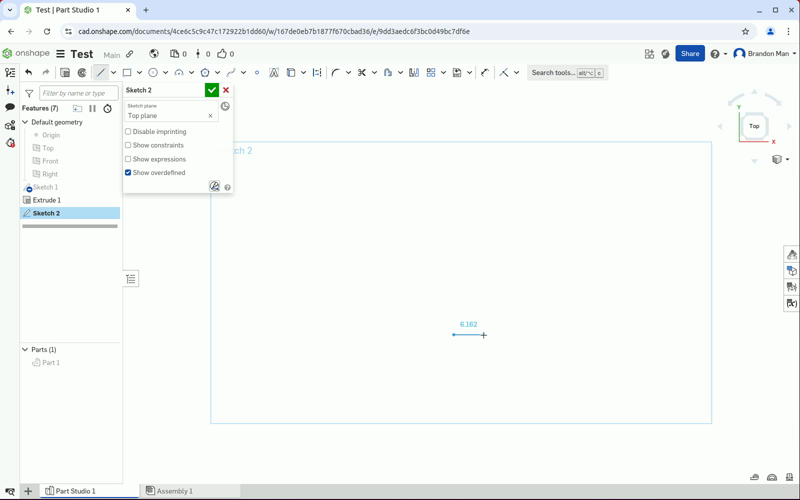
mouse_move(501, 327)
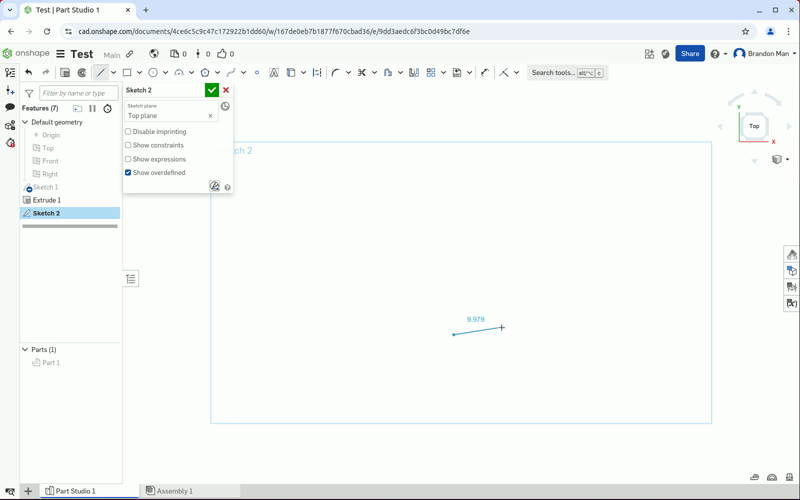
click(501, 327)
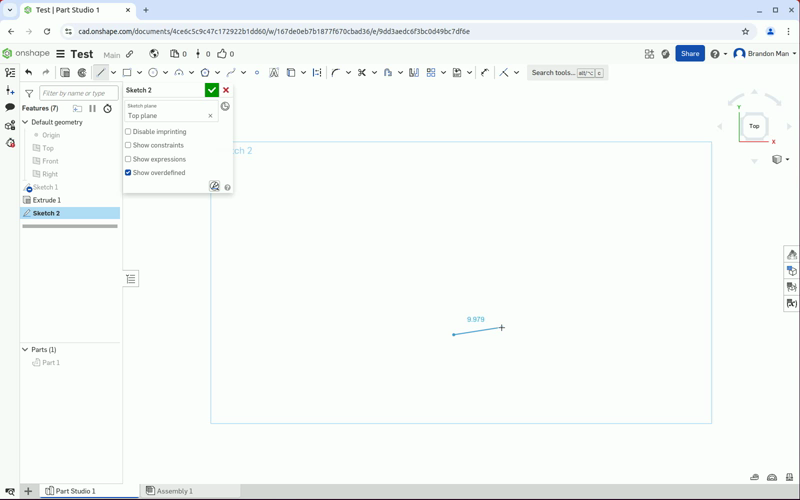
key_up(shift)
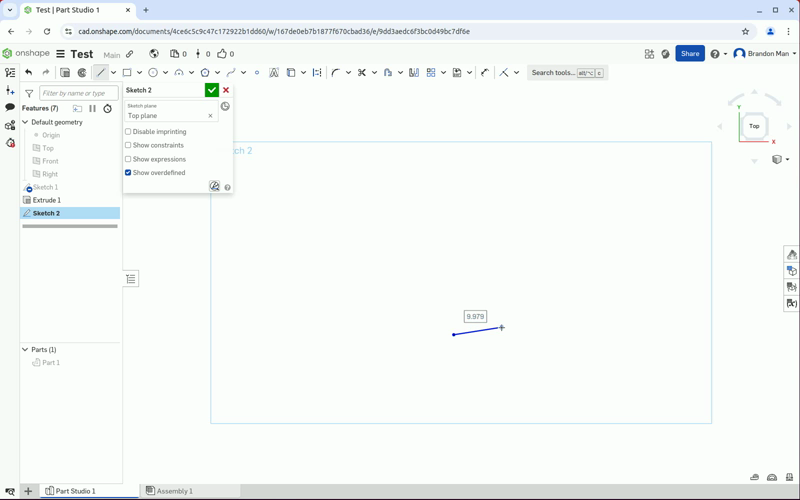
key_down(shift)
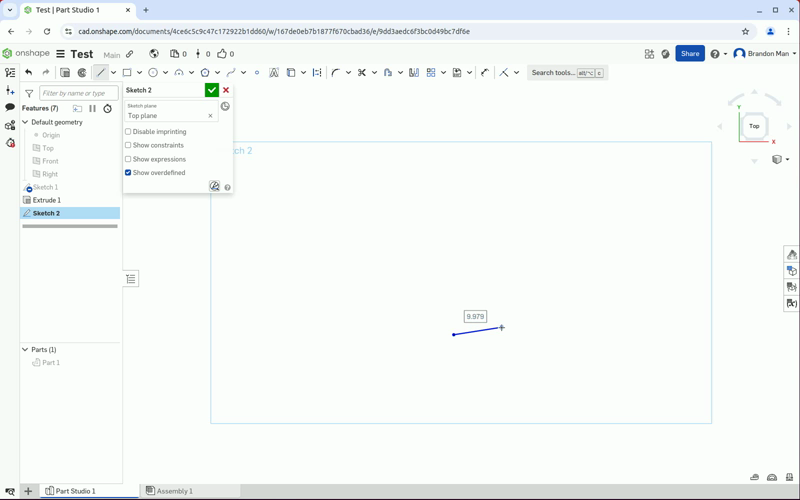
mouse_move(531, 327)
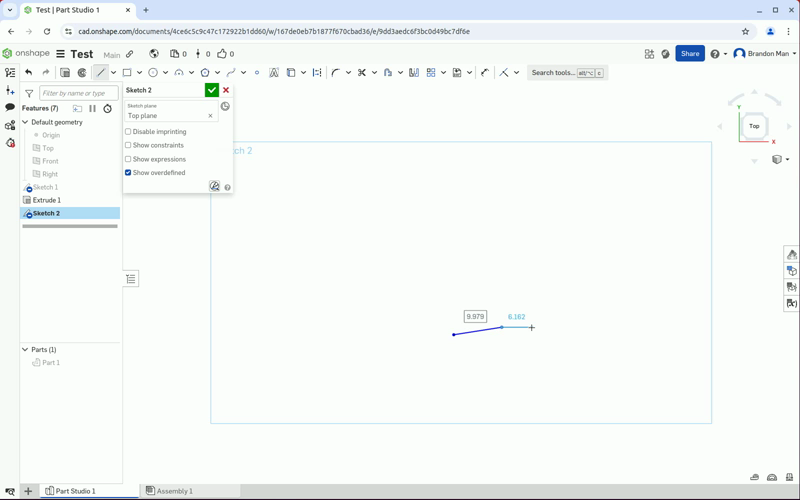
mouse_move(502, 324)
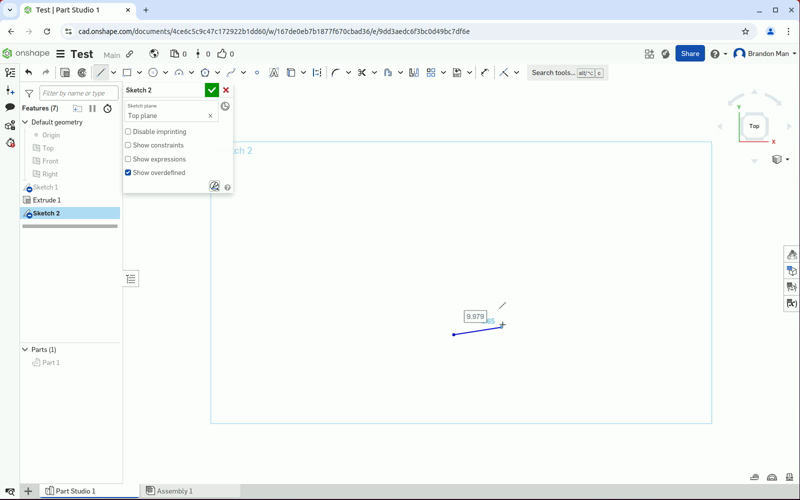
scroll(6)
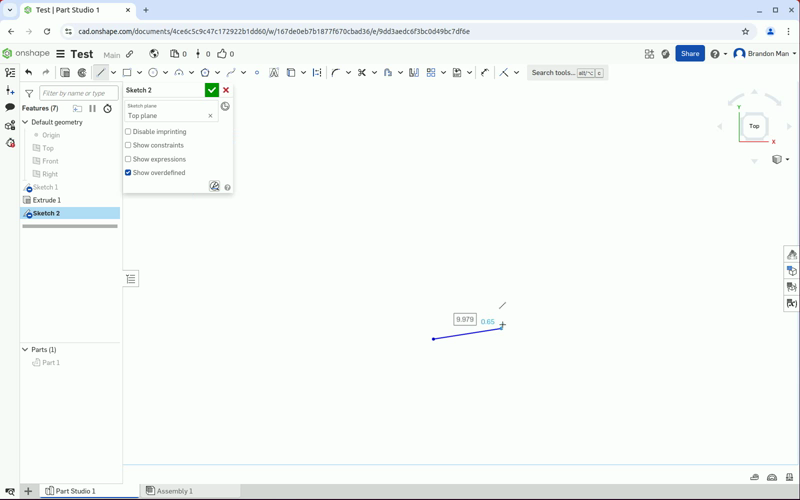
scroll(6)
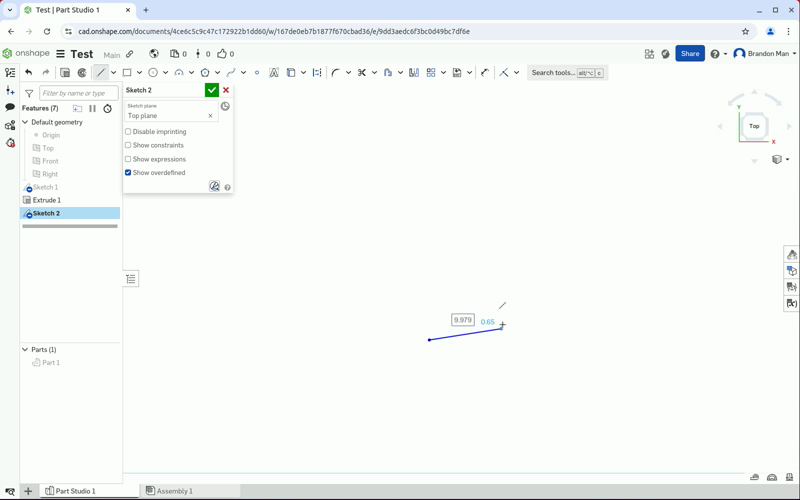
scroll(6)
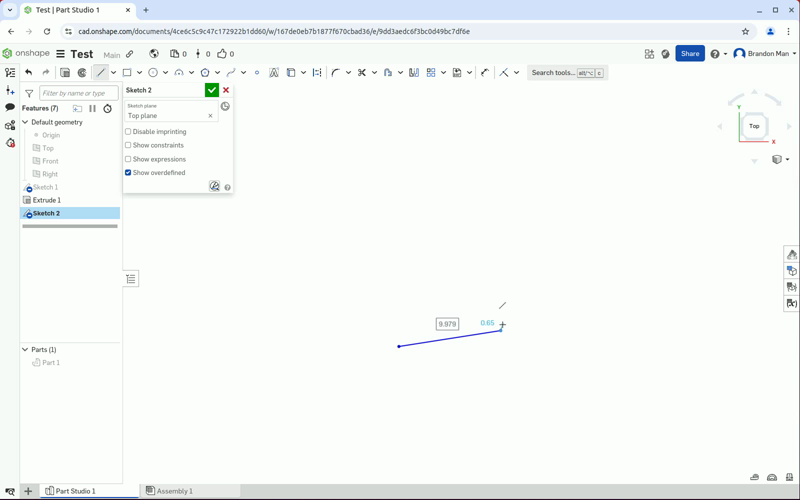
scroll(6)
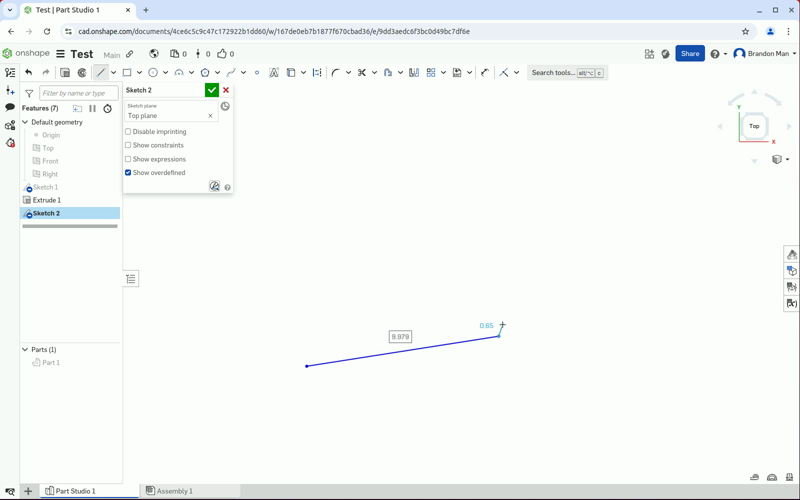
scroll(6)
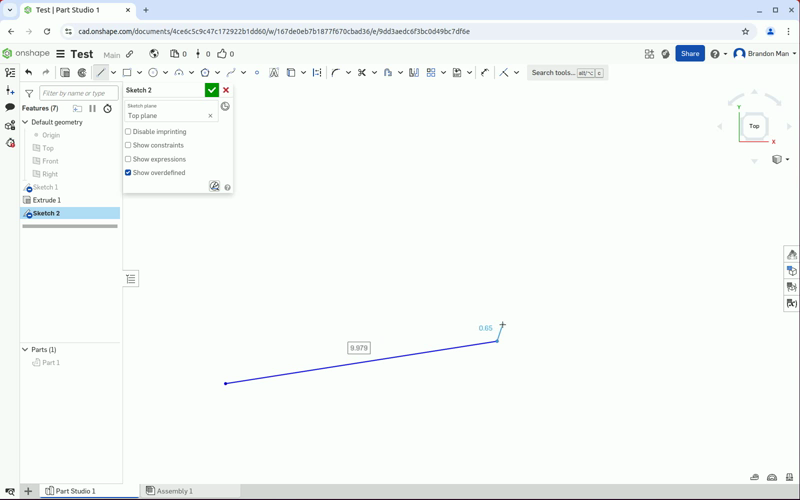
scroll(6)
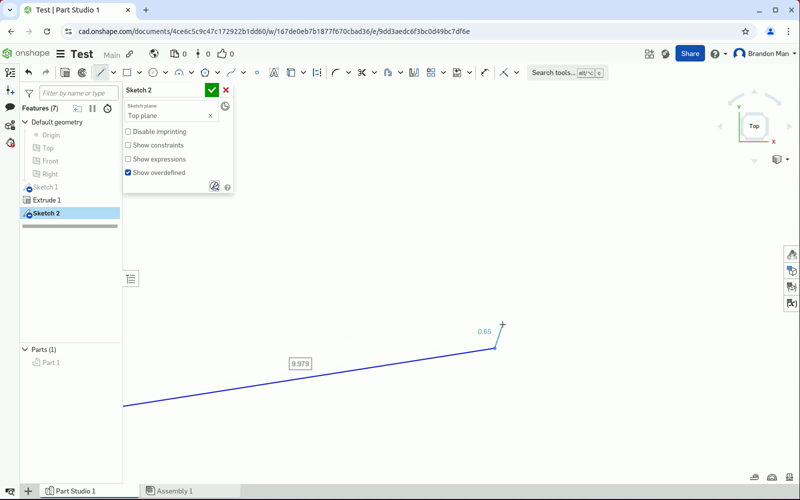
scroll(6)
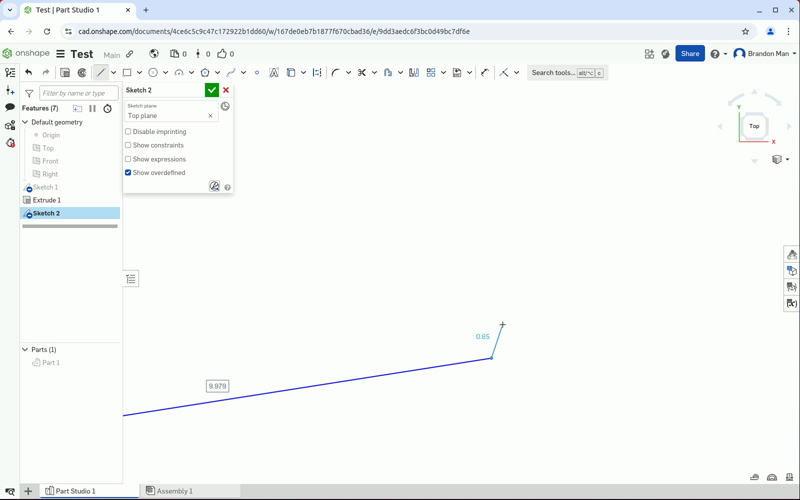
click(502, 324)
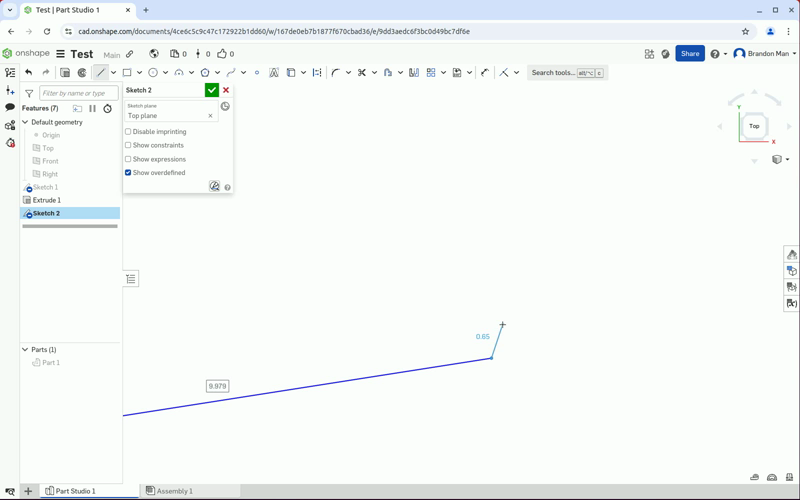
scroll(-6)
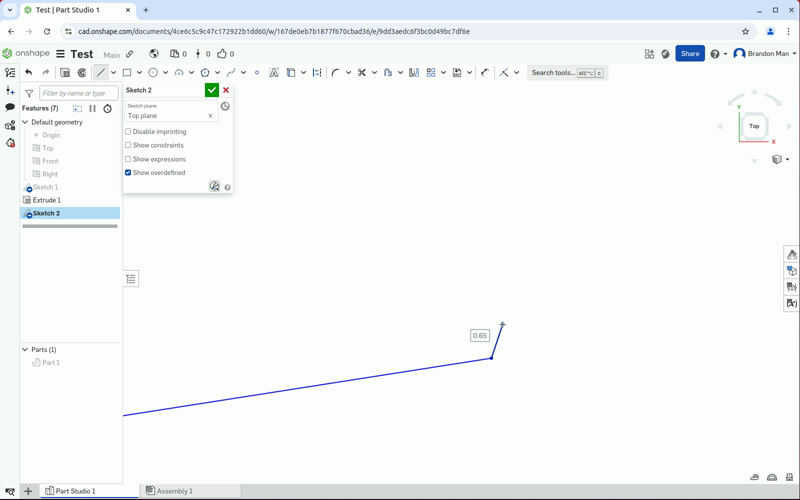
scroll(-6)
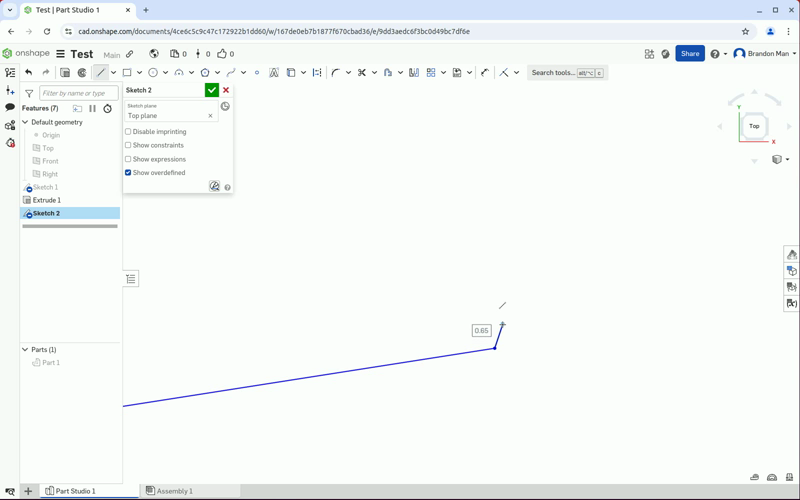
scroll(-6)
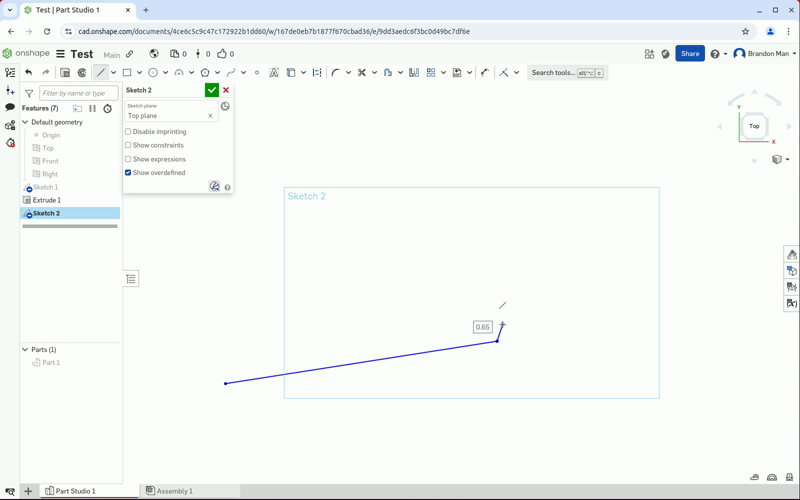
scroll(-6)
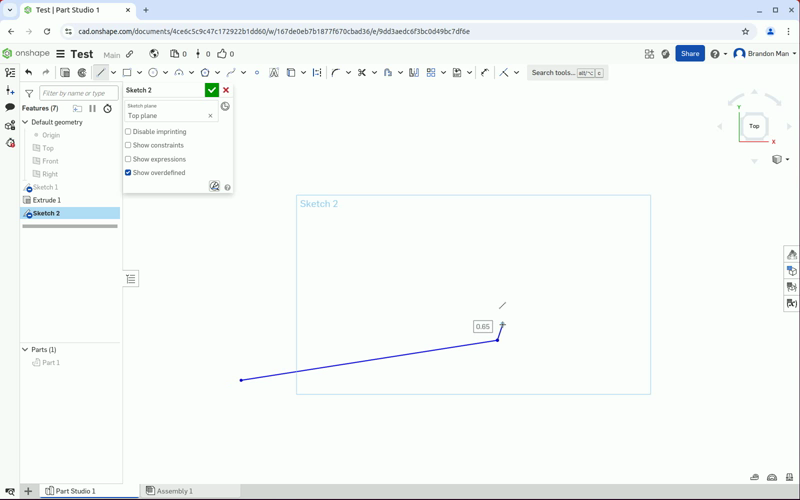
scroll(-6)
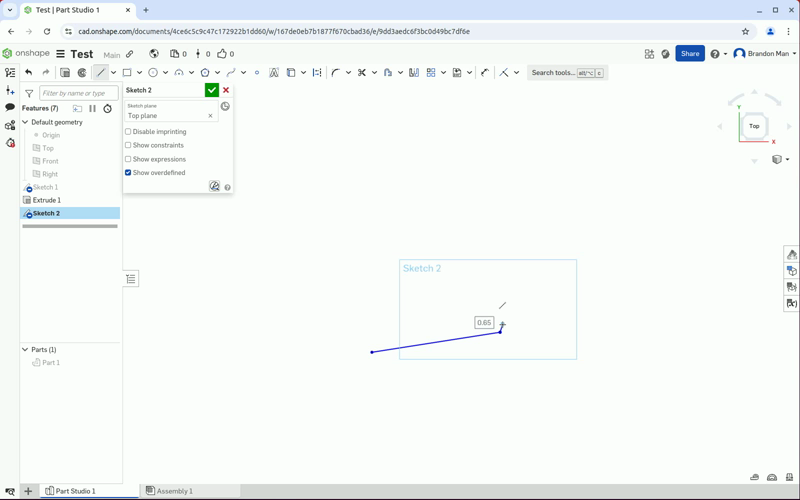
scroll(-6)
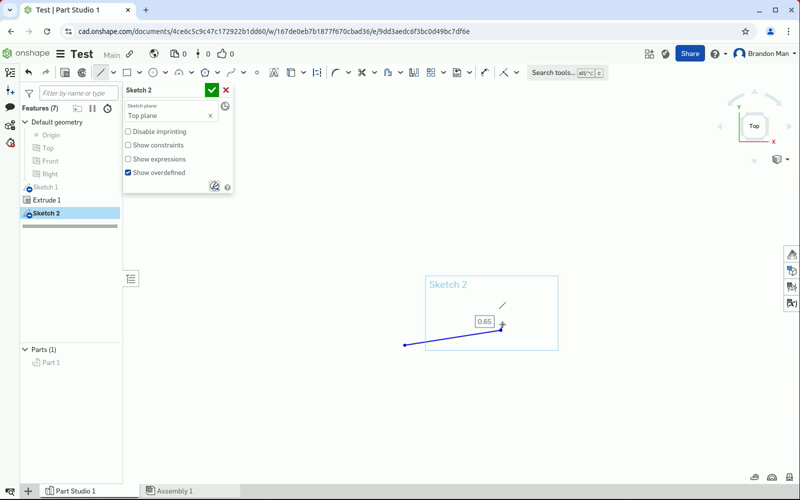
scroll(-6)
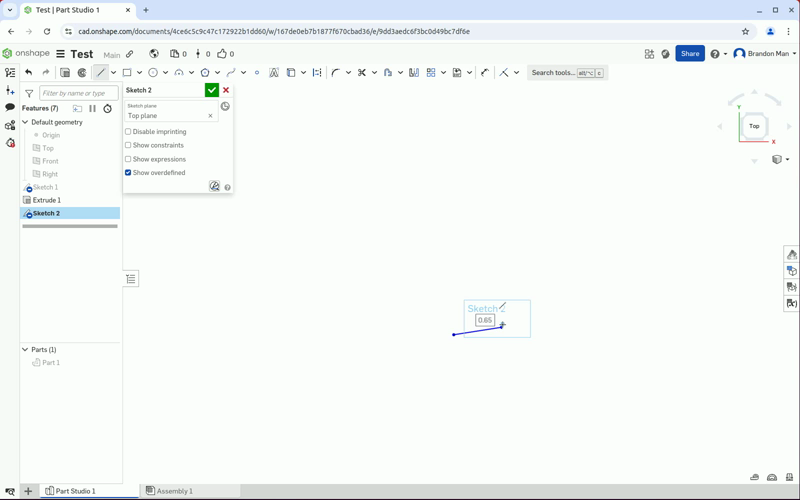
key_up(shift)
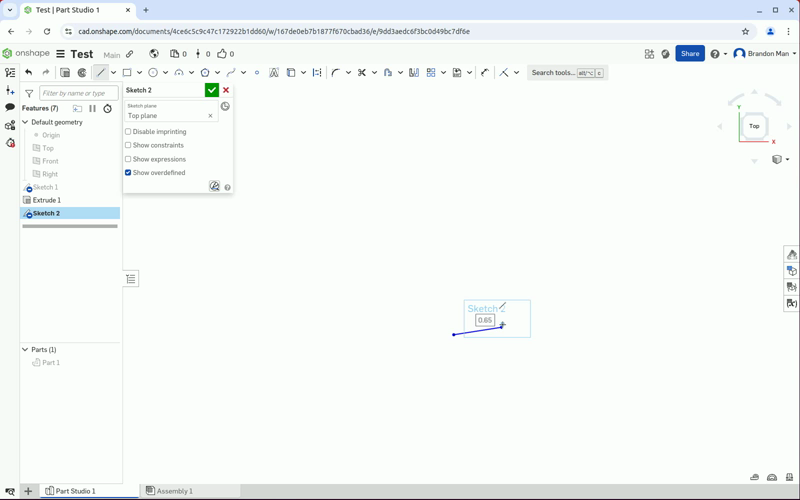
key_down(shift)
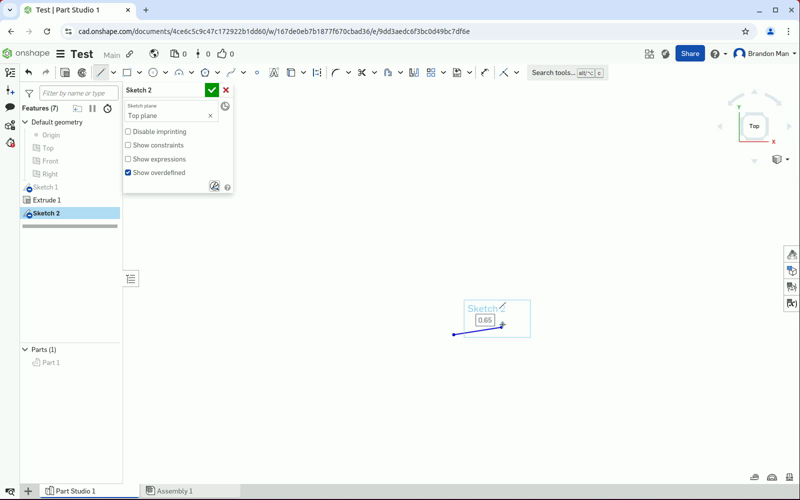
mouse_move(532, 324)
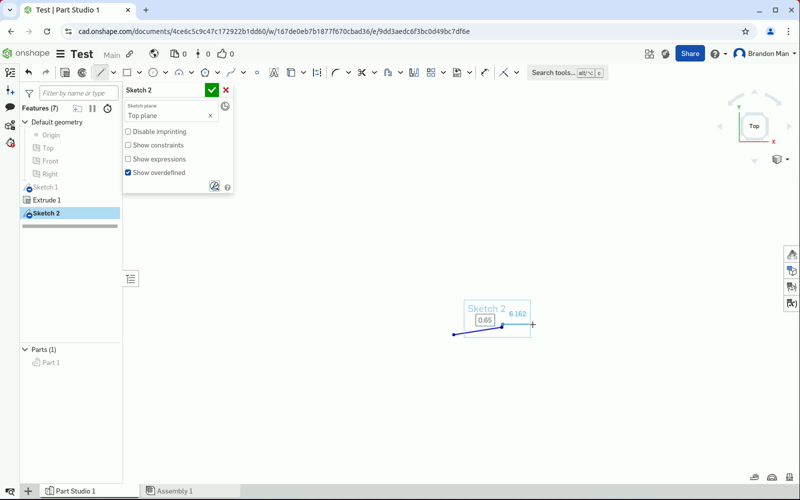
mouse_move(454, 331)
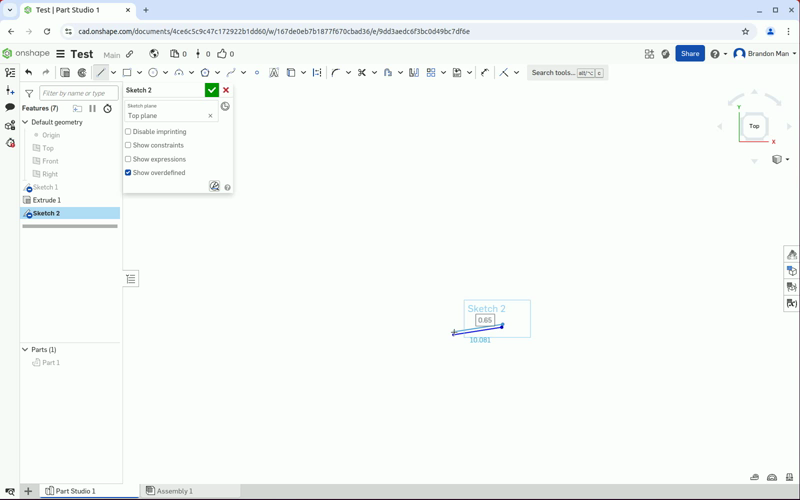
scroll(6)
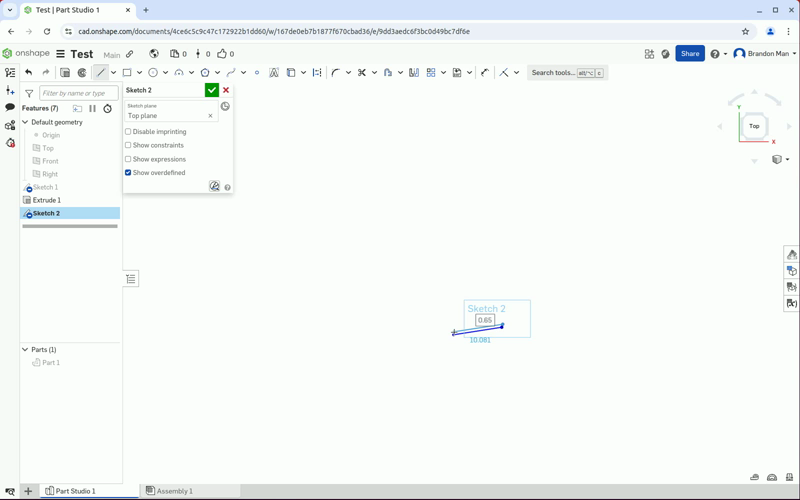
scroll(6)
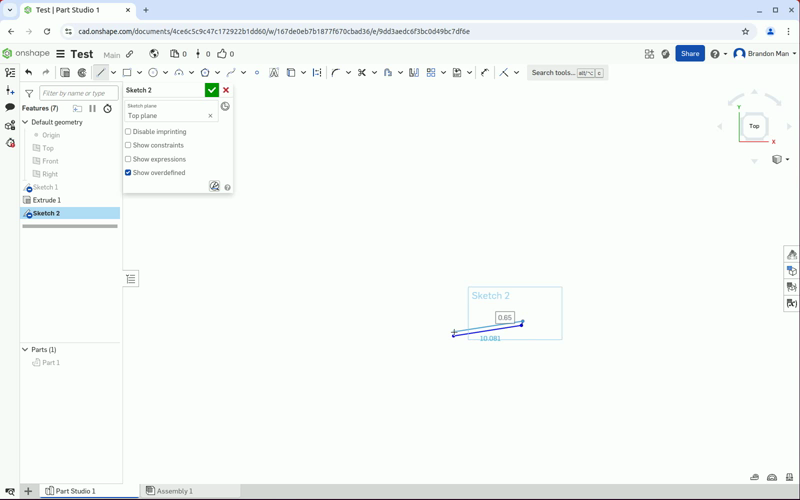
scroll(6)
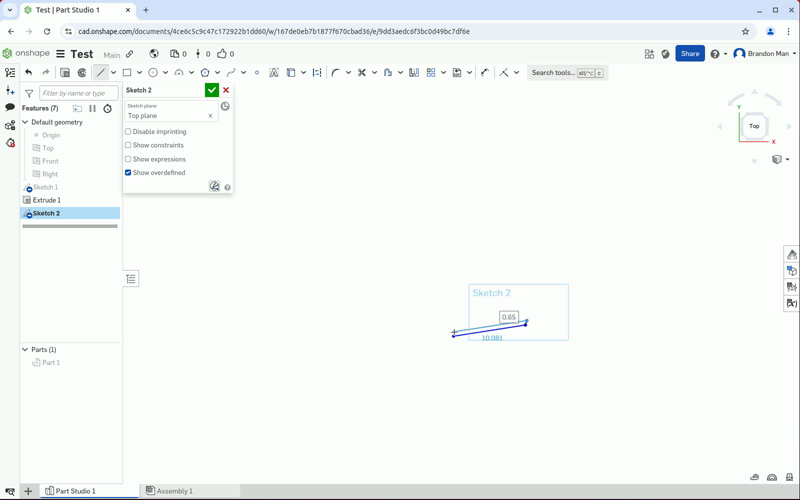
scroll(6)
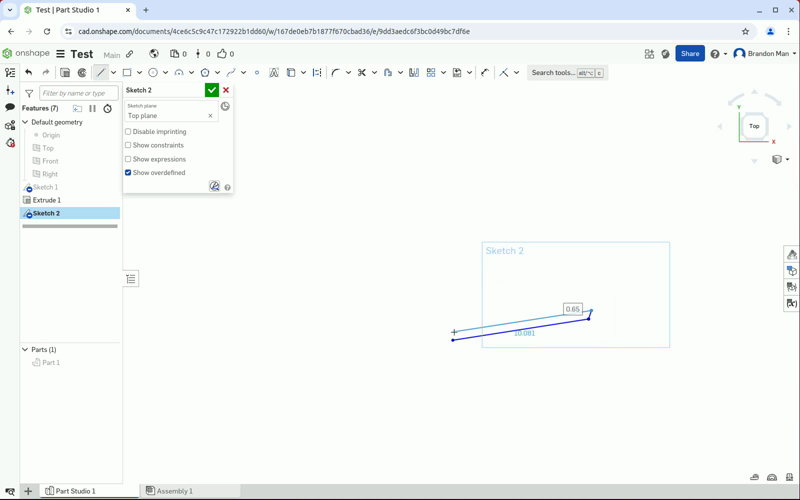
scroll(6)
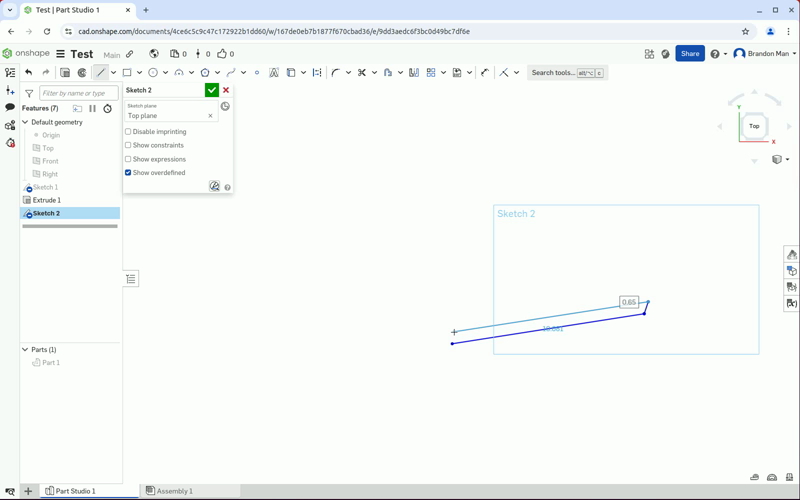
scroll(6)
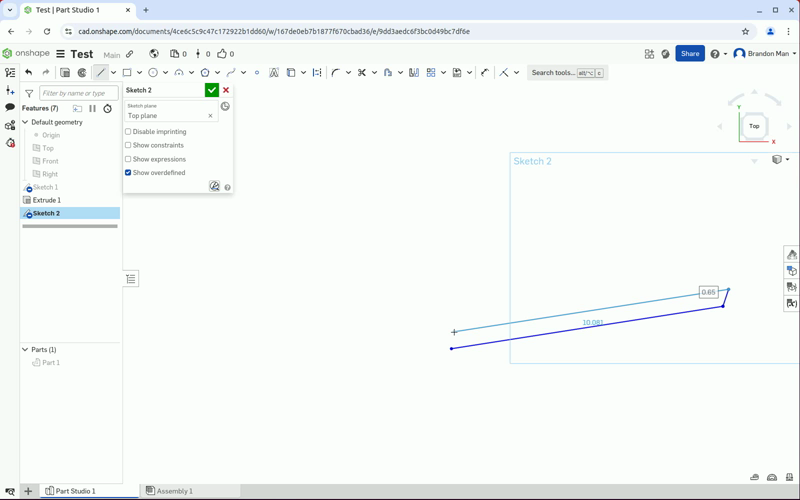
scroll(6)
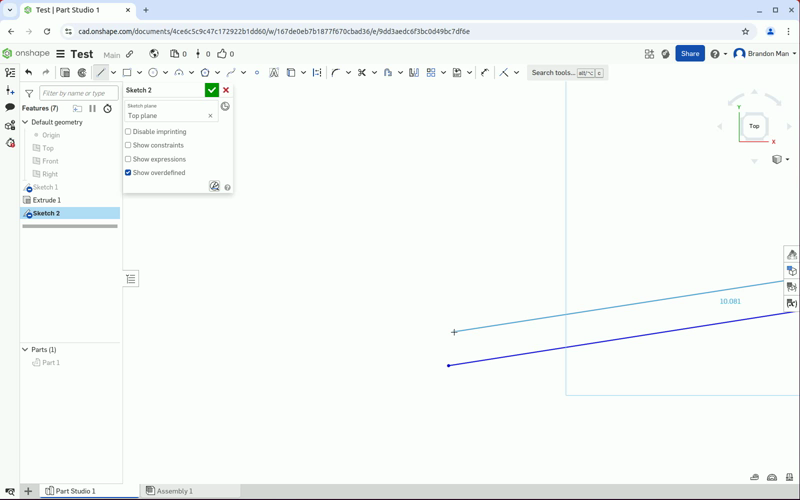
click(454, 331)
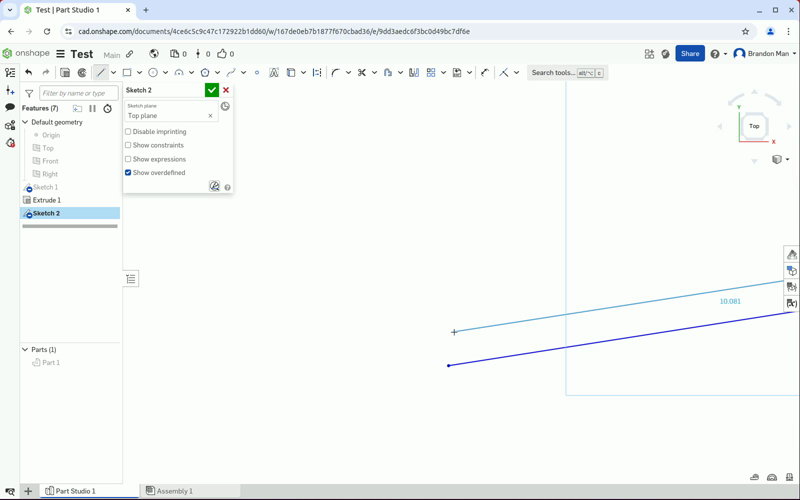
scroll(-6)
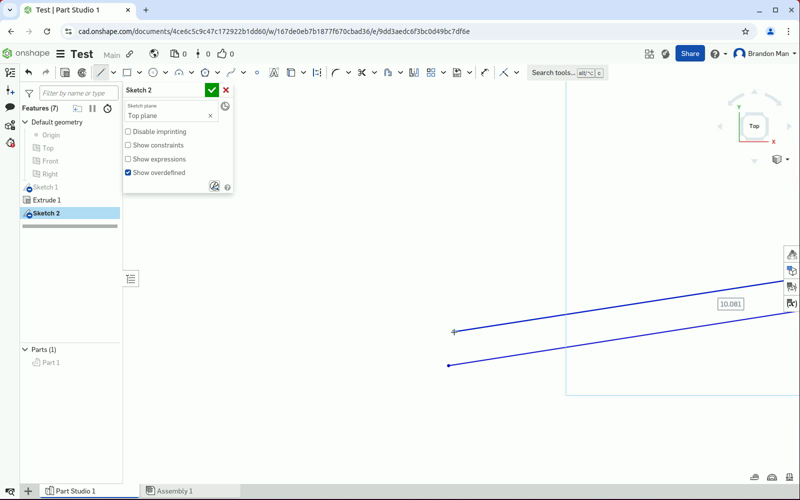
scroll(-6)
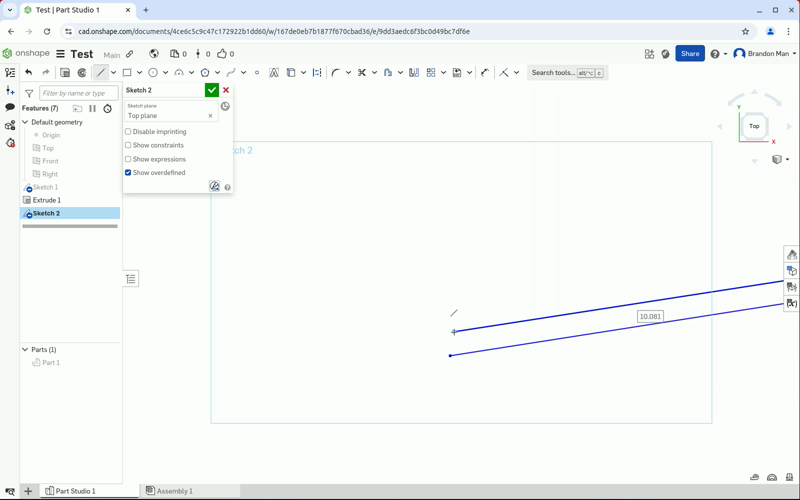
scroll(-6)
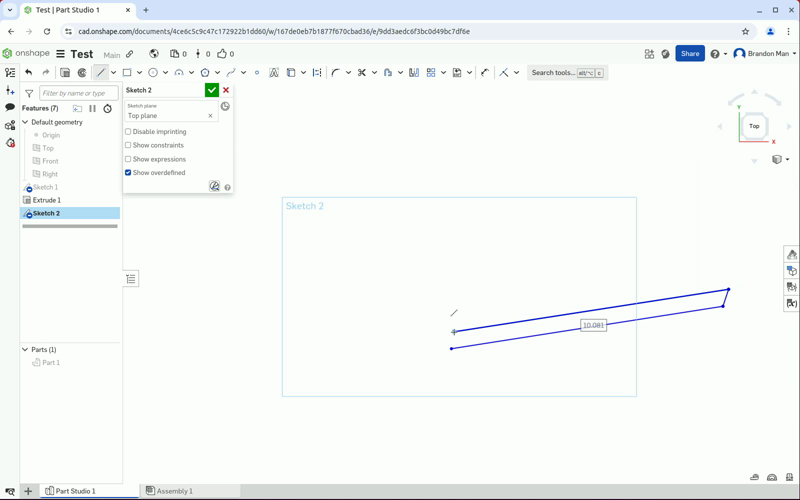
scroll(-6)
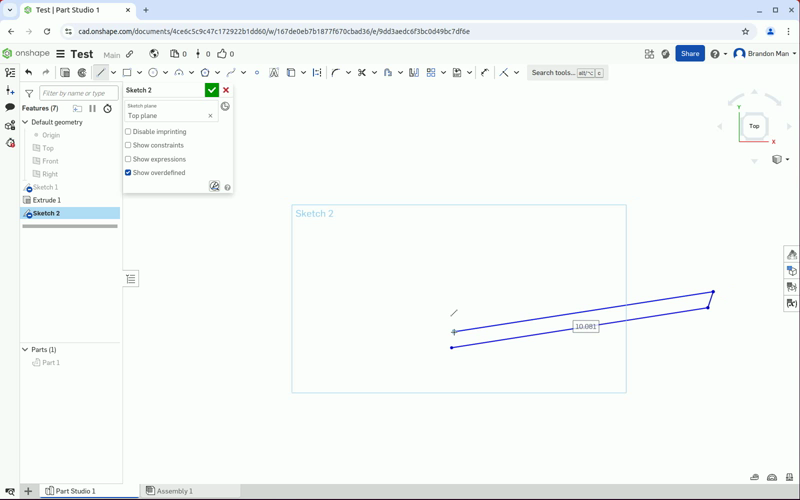
scroll(-6)
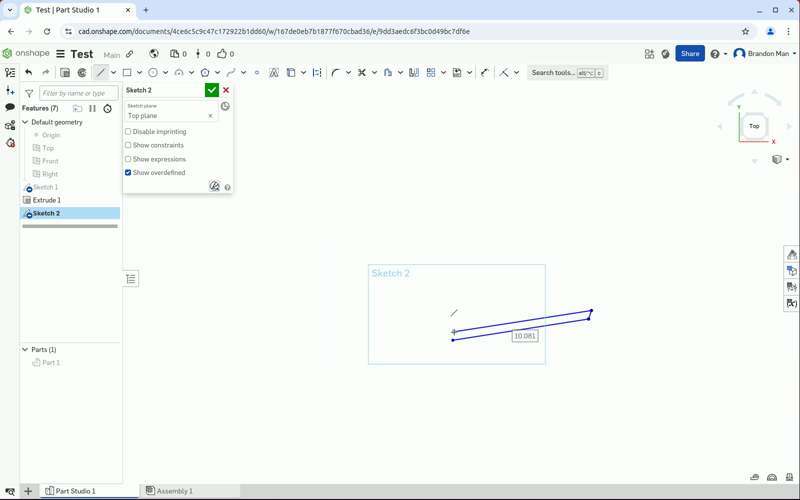
scroll(-6)
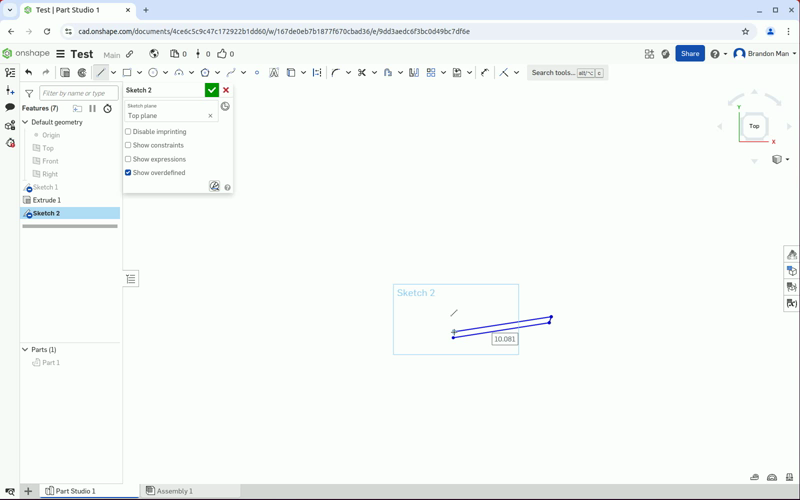
scroll(-6)
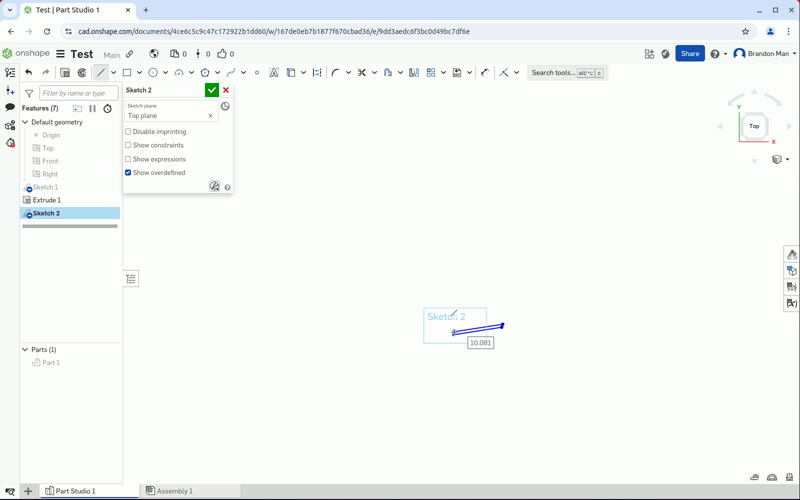
key_up(shift)
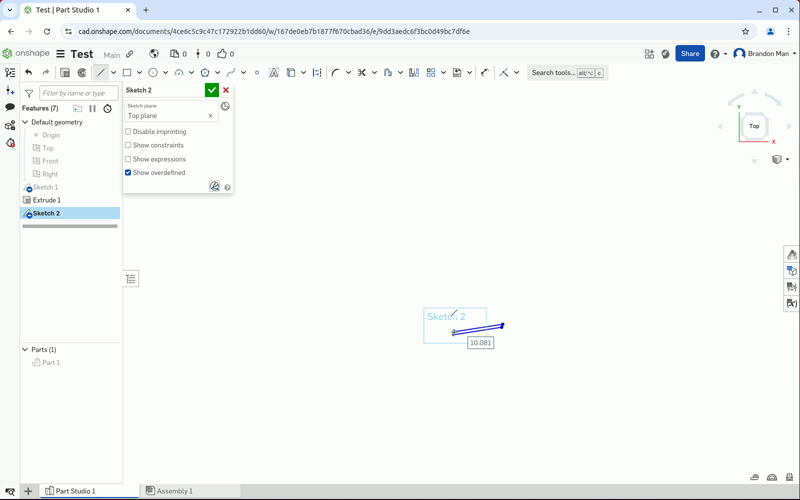
mouse_move(484, 331)
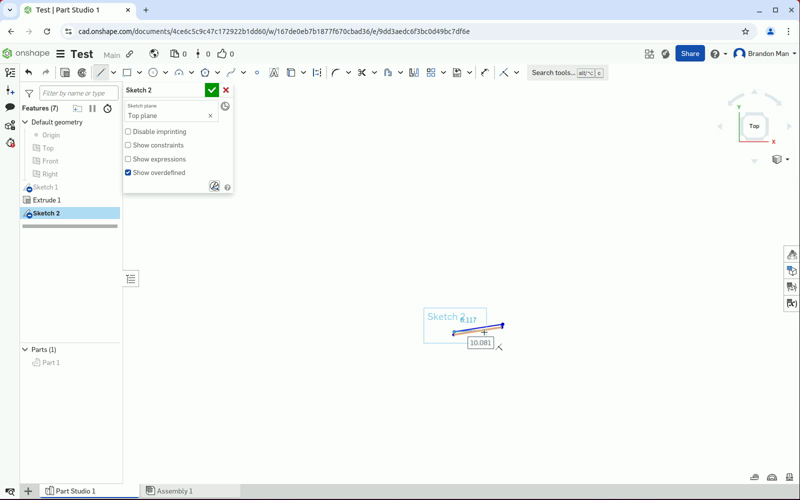
key_down(shift)
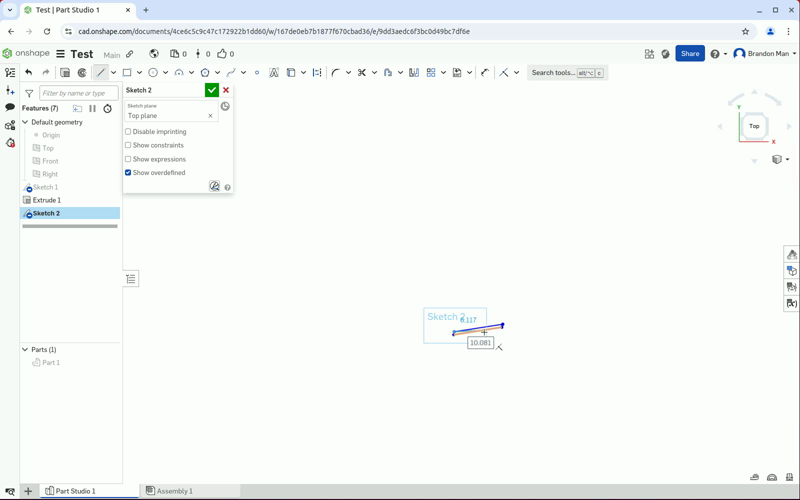
mouse_move(453, 334)
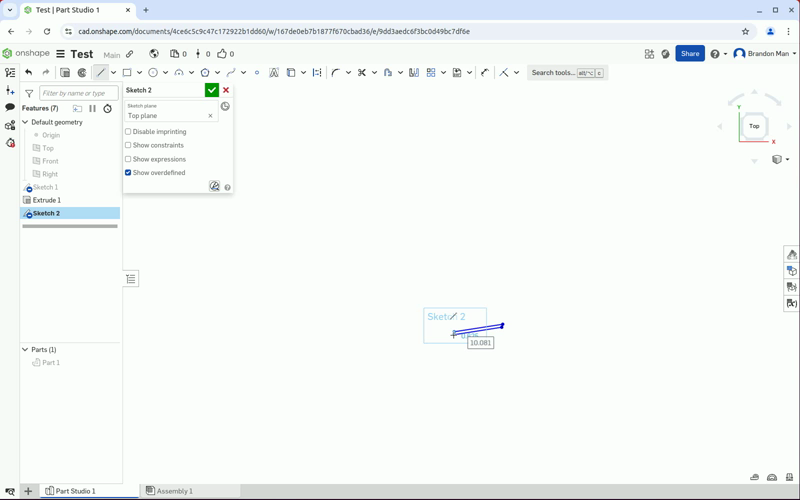
scroll(6)
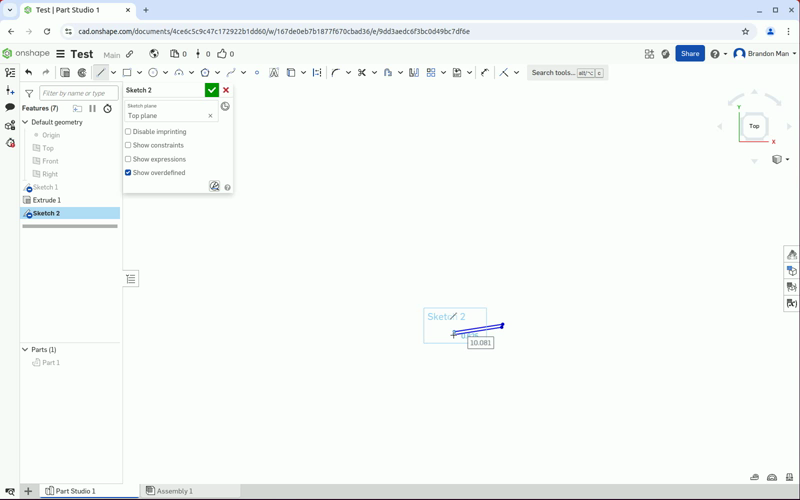
scroll(6)
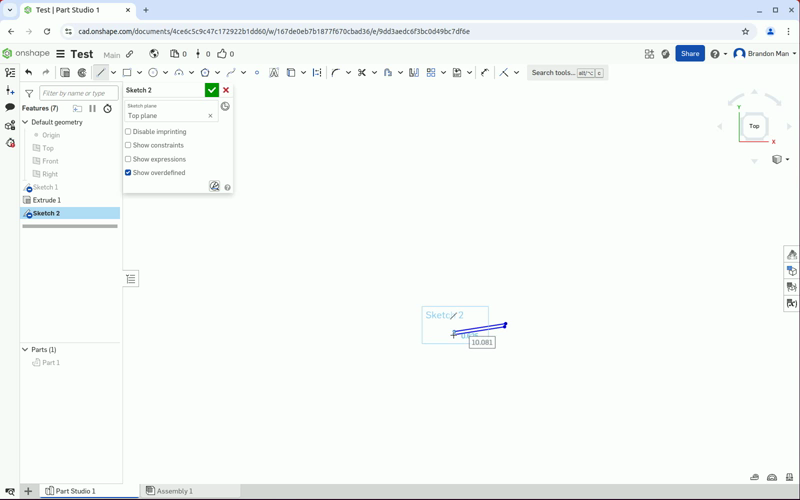
scroll(6)
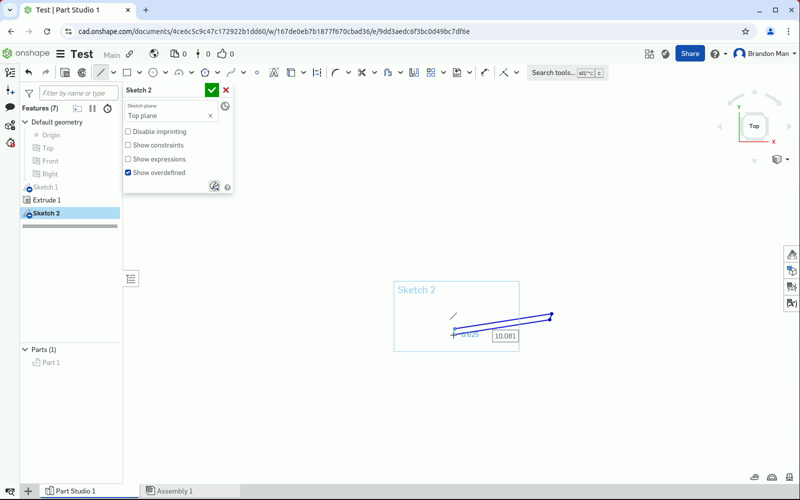
scroll(6)
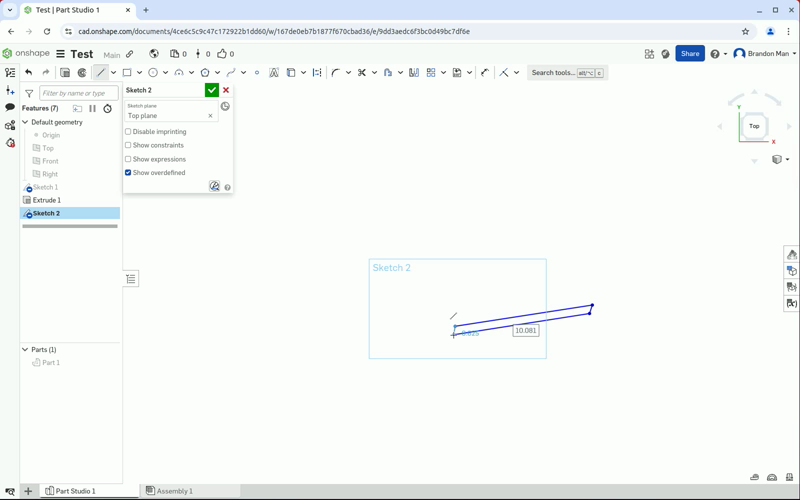
scroll(6)
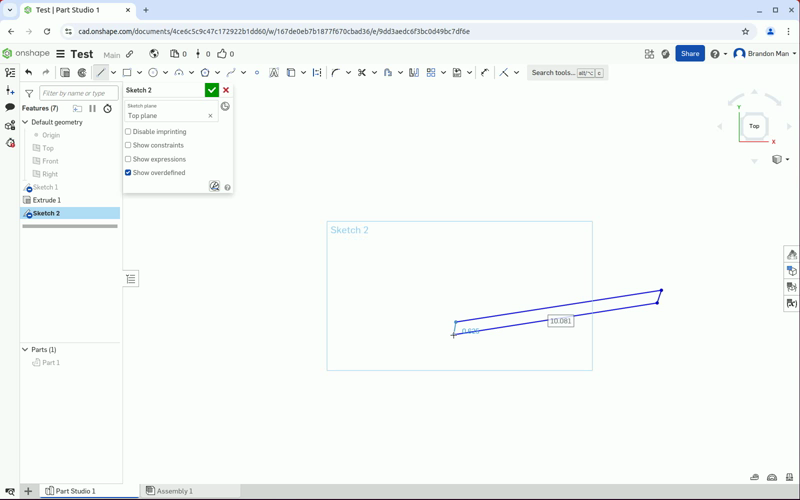
scroll(6)
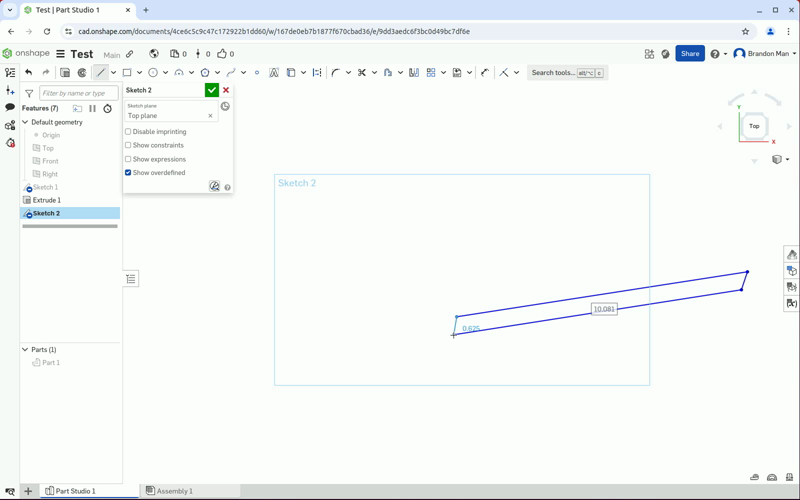
scroll(6)
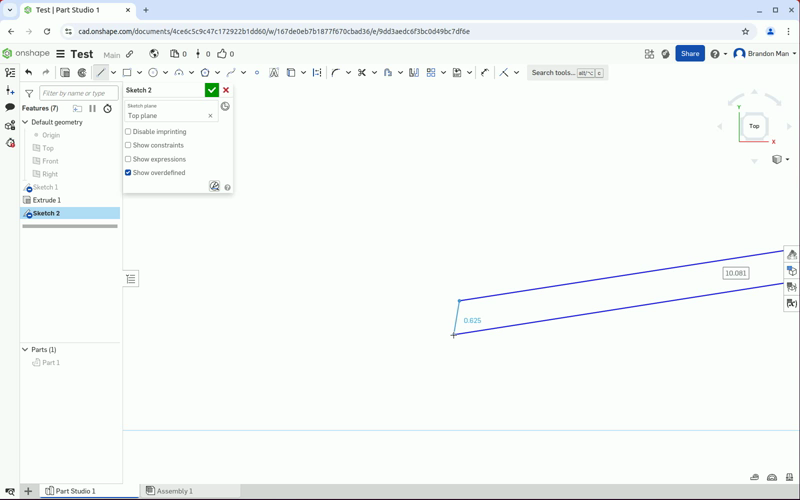
key_up(shift)
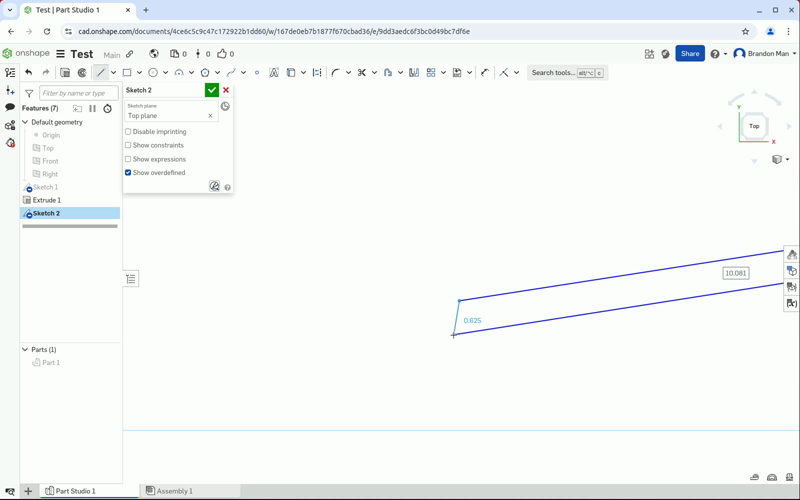
click(453, 334)
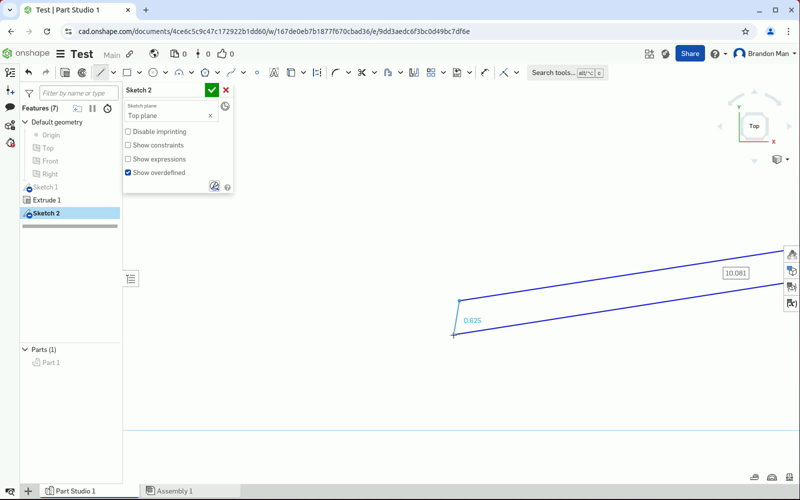
scroll(-6)
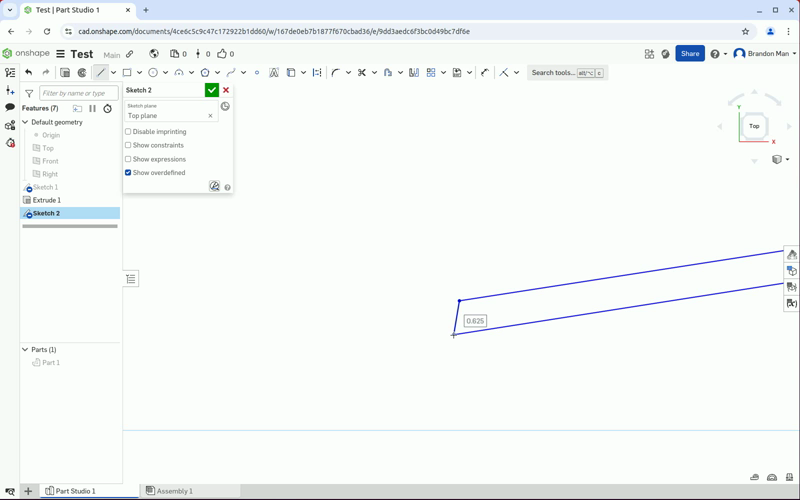
scroll(-6)
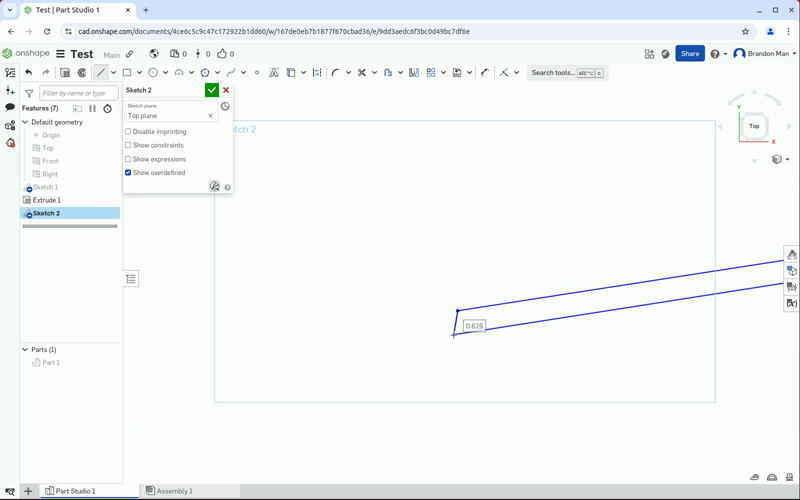
scroll(-6)
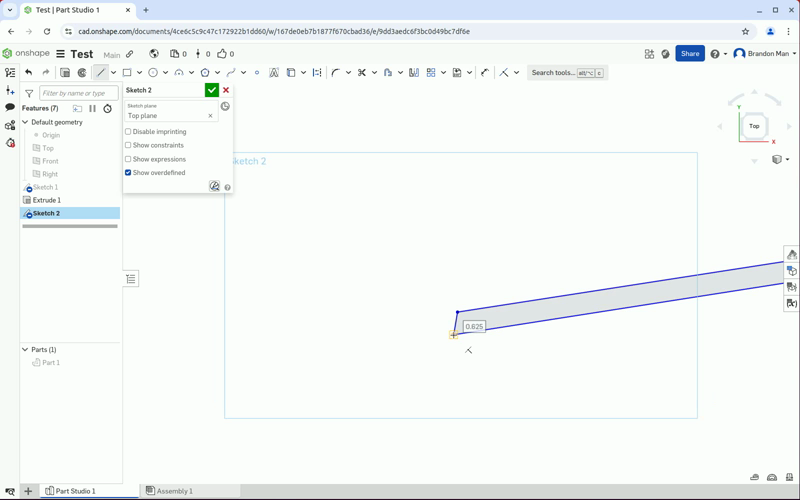
scroll(-6)
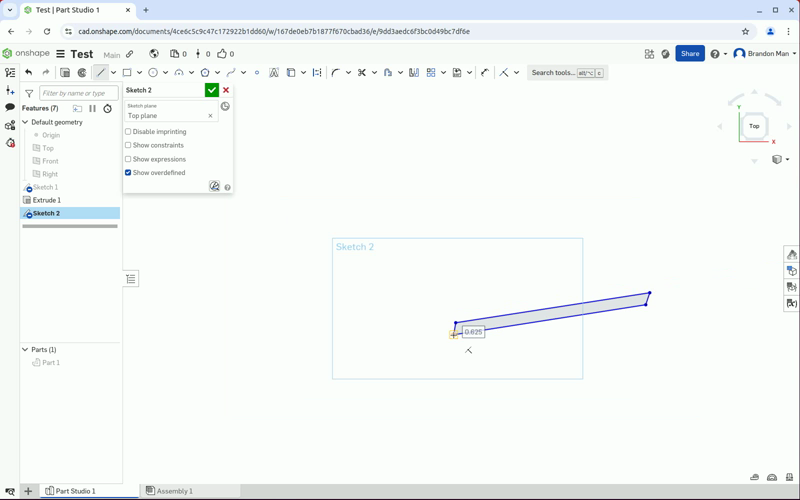
scroll(-6)
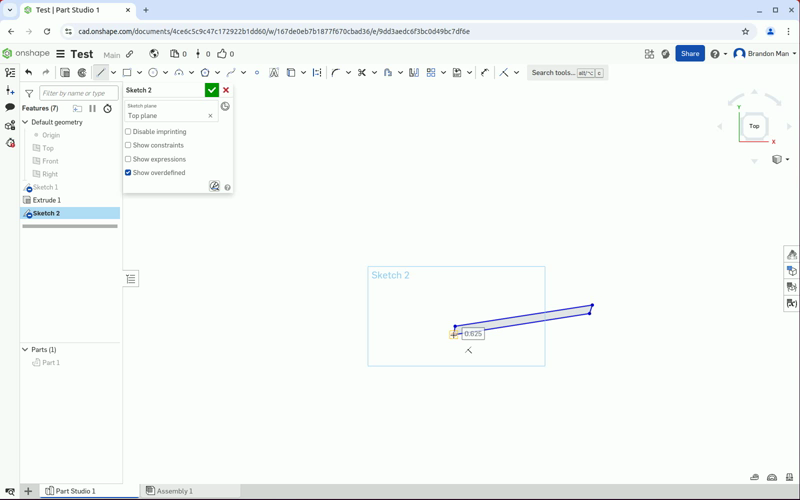
scroll(-6)
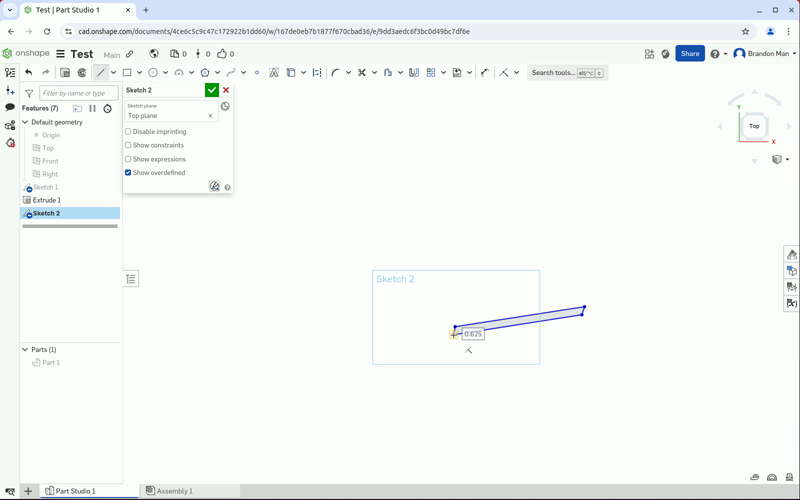
scroll(-6)
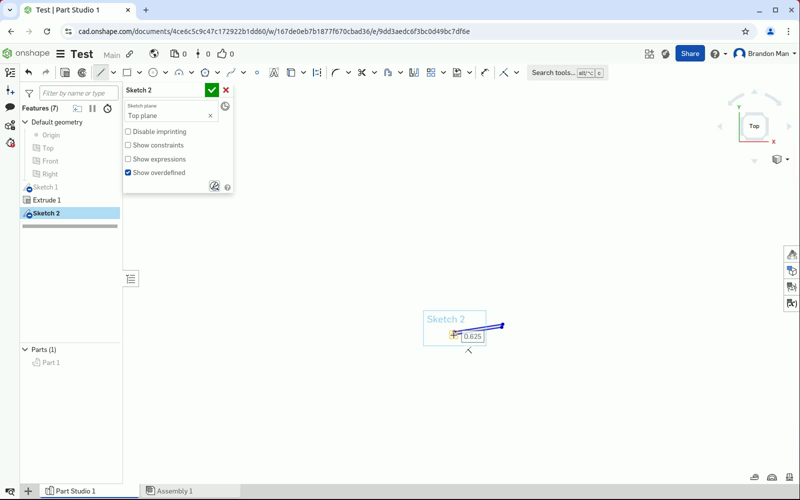
key(esc)
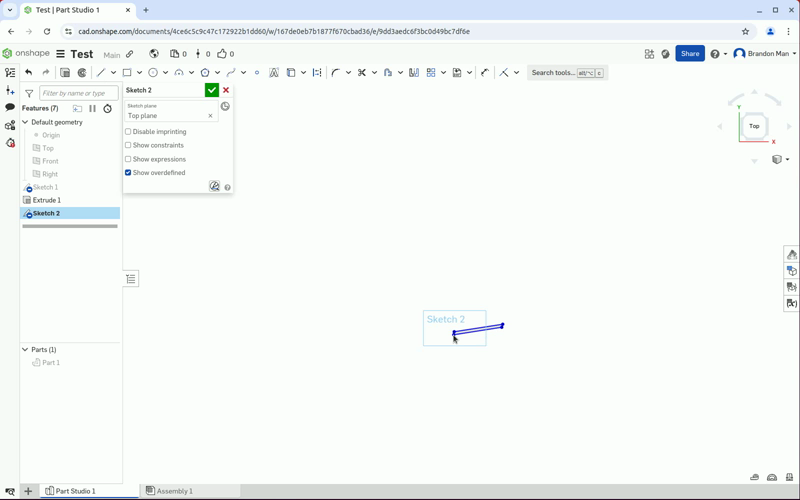
mouse_move(455, 331)
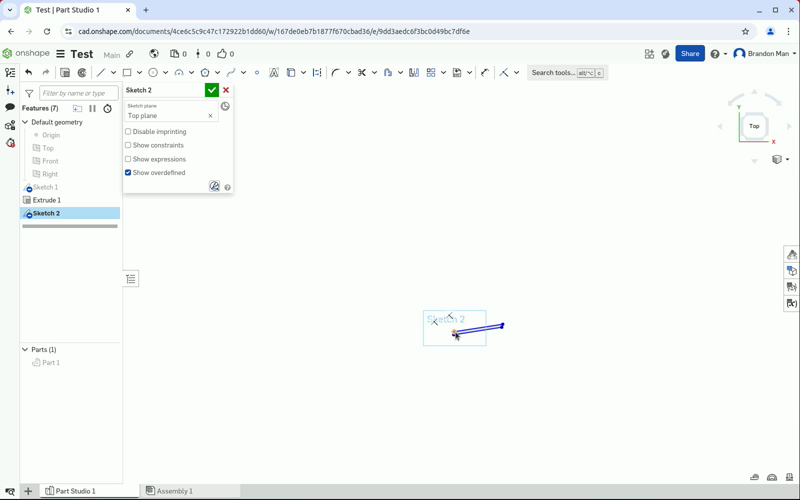
scroll(6)
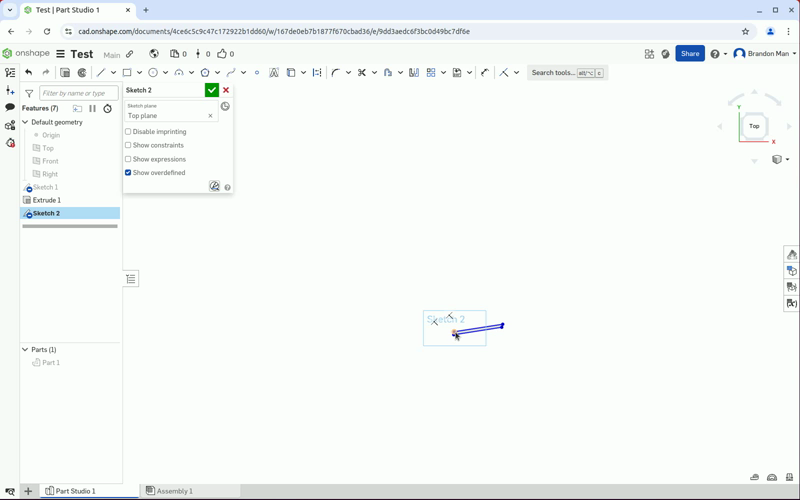
scroll(6)
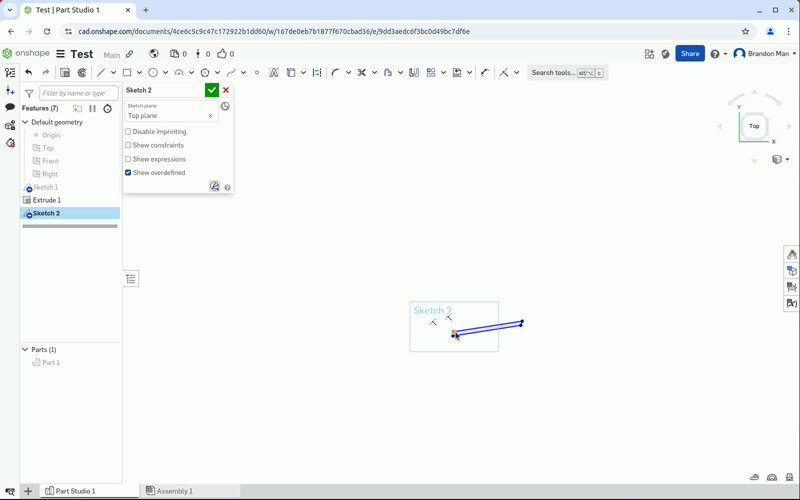
scroll(6)
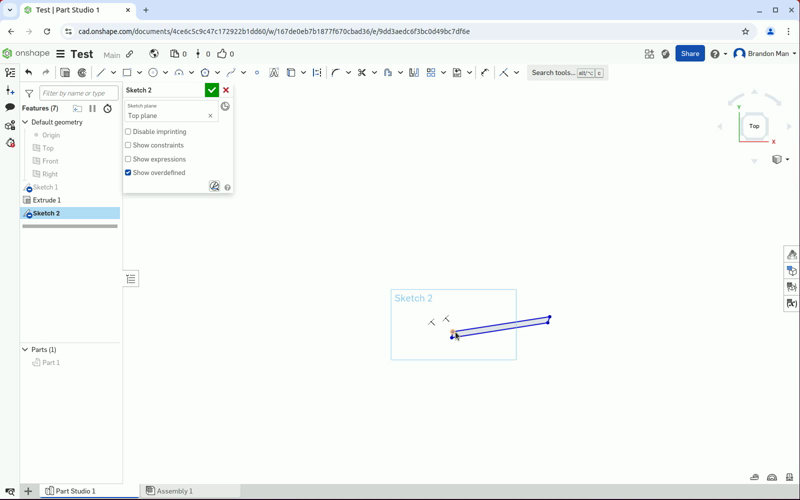
scroll(6)
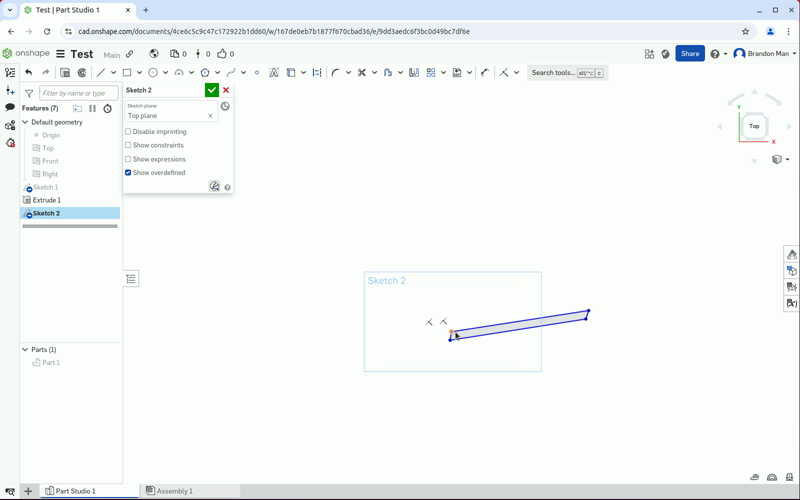
scroll(6)
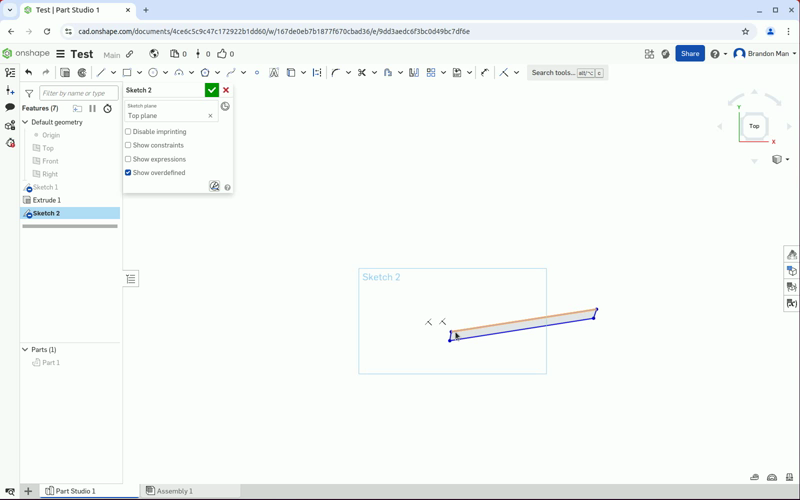
scroll(6)
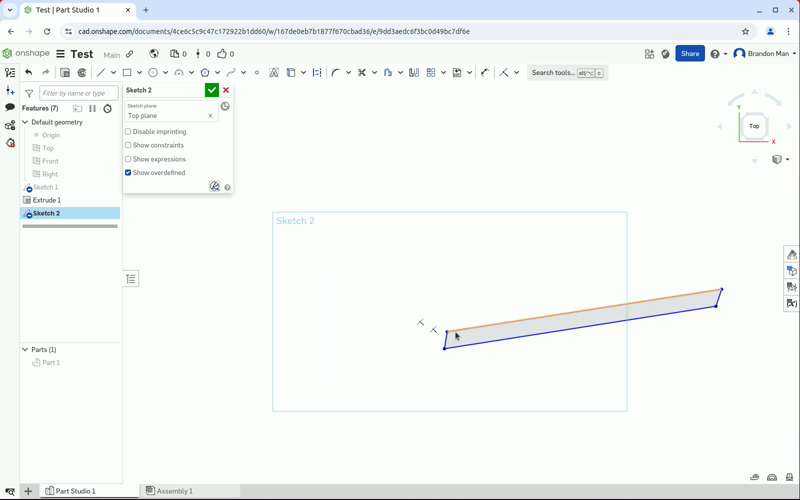
scroll(6)
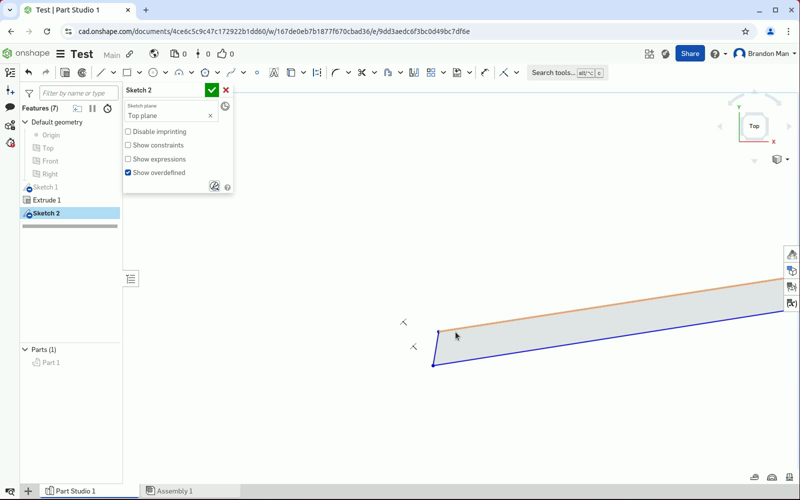
click(455, 331)
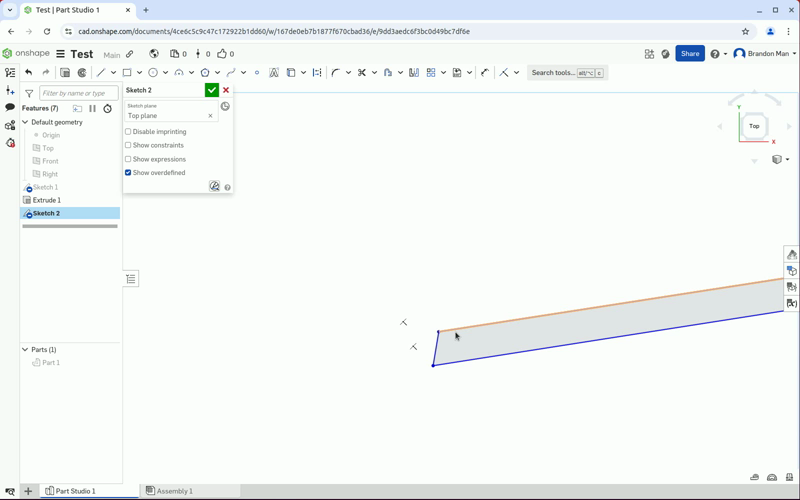
scroll(-6)
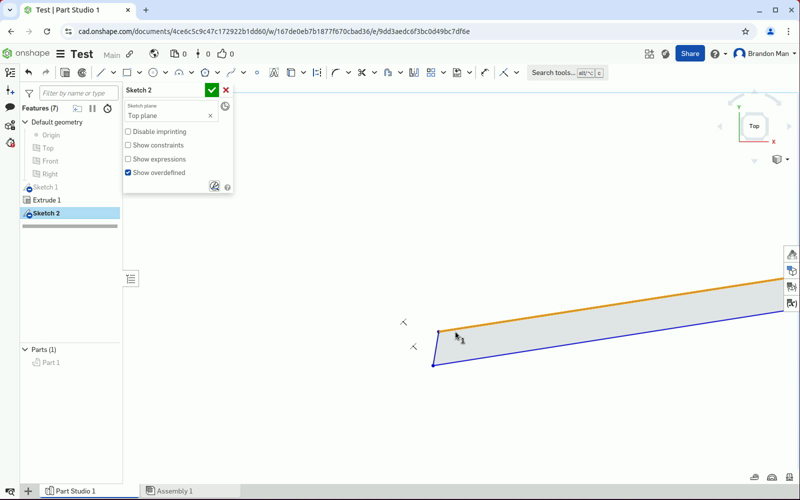
scroll(-6)
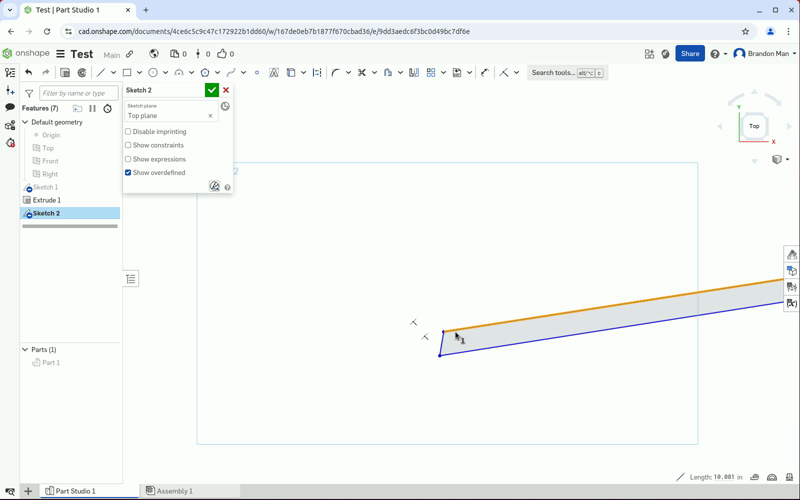
scroll(-6)
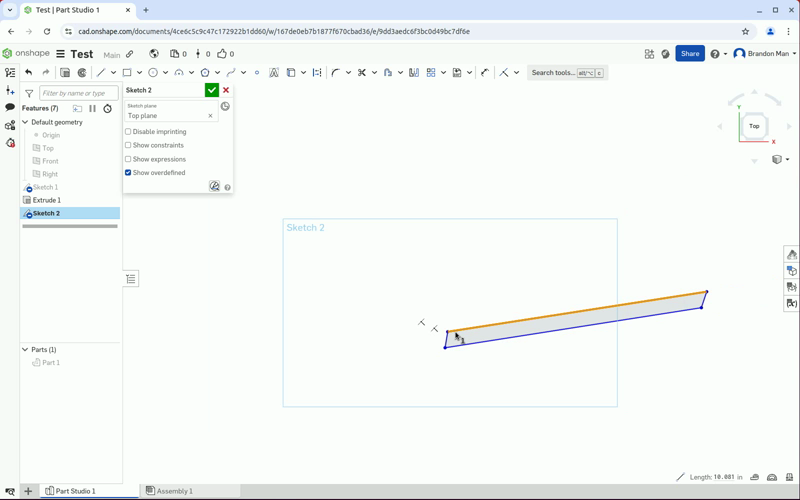
scroll(-6)
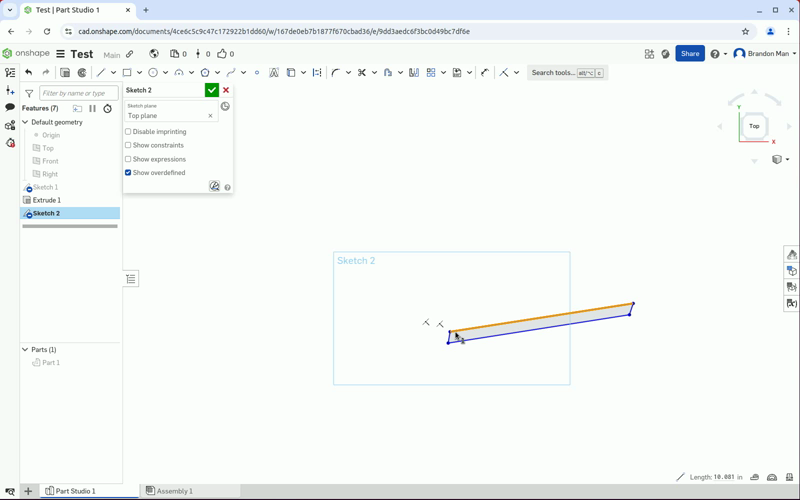
scroll(-6)
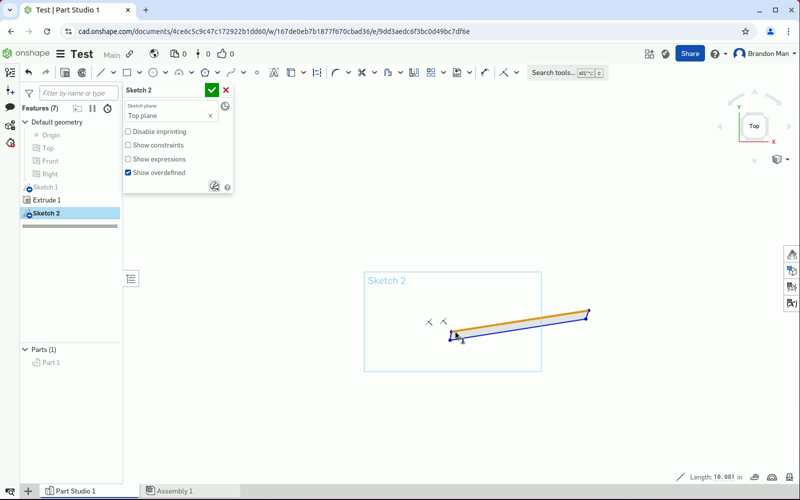
scroll(-6)
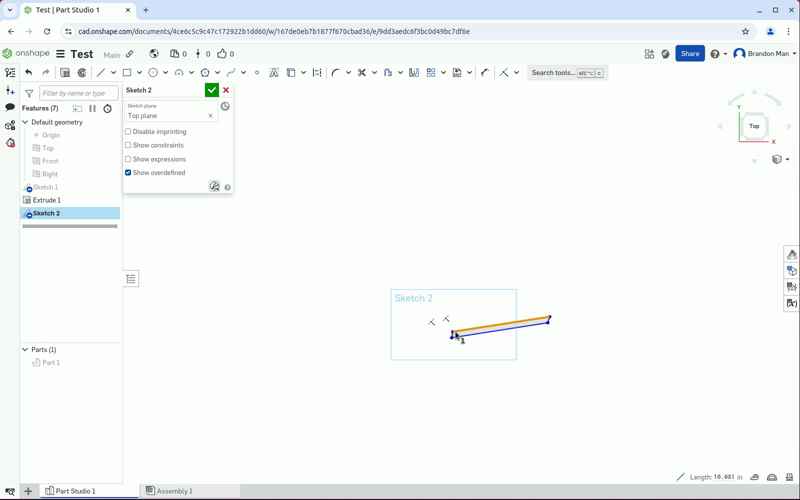
scroll(-6)
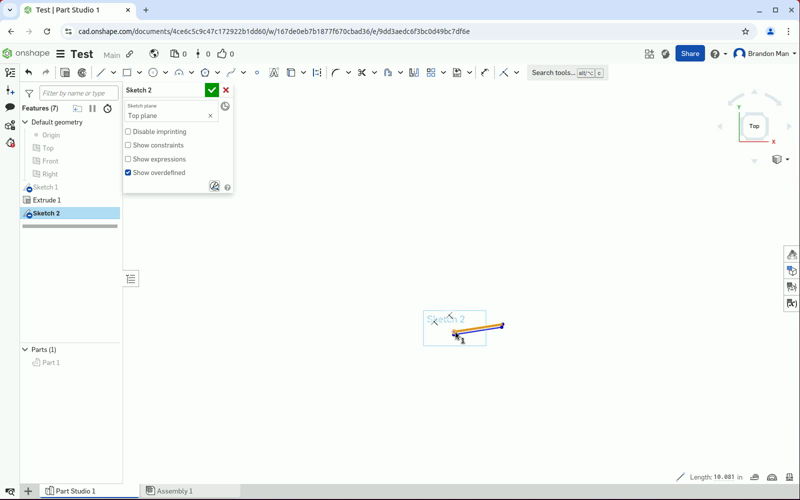
mouse_move(73, 352)
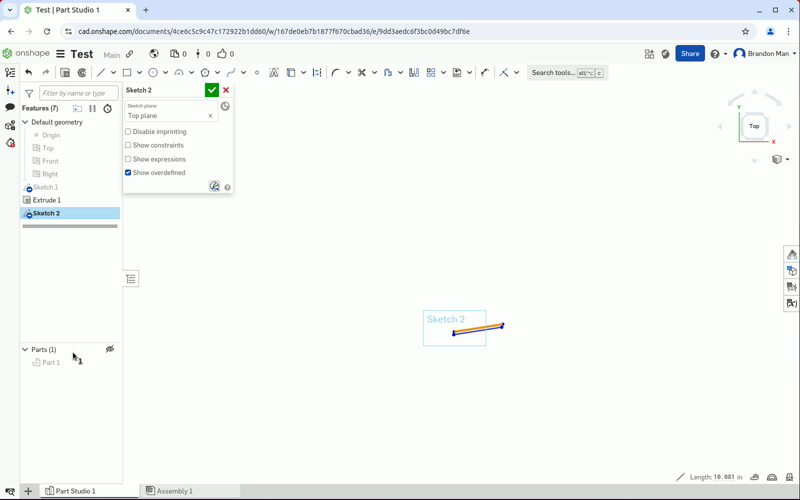
key(shift+y)
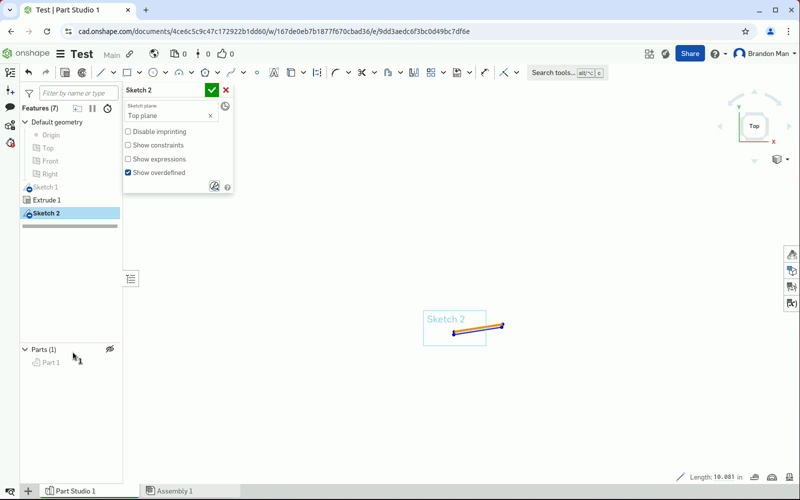
key(shift+e)
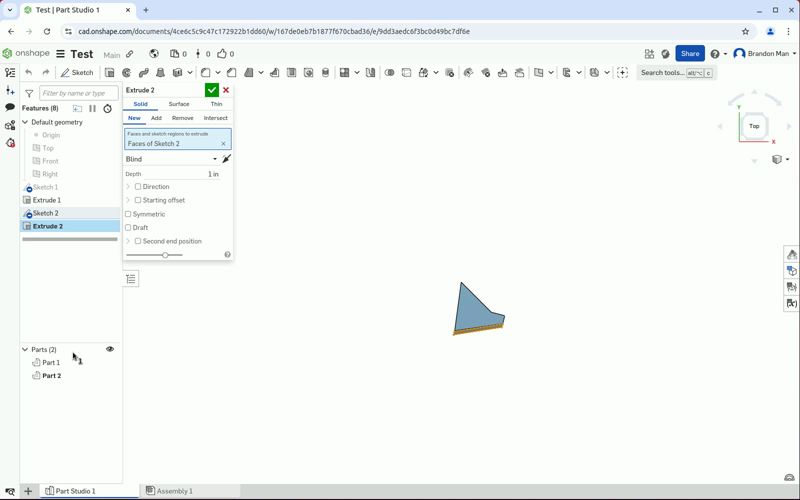
mouse_move(143, 106)
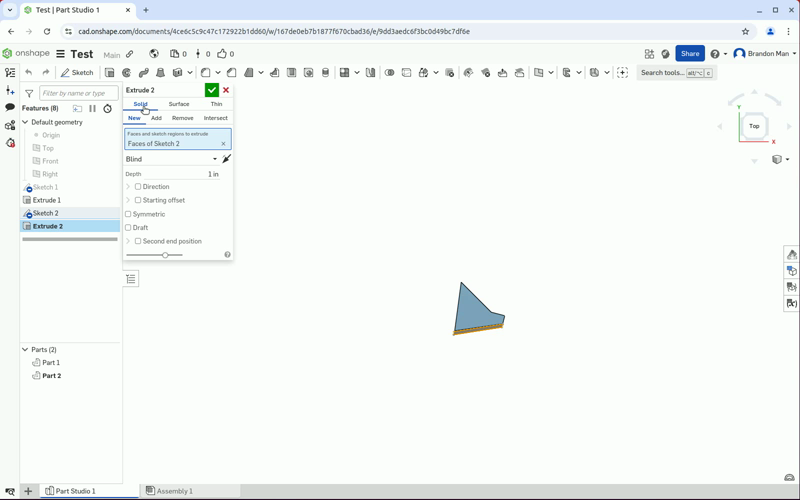
click(143, 106)
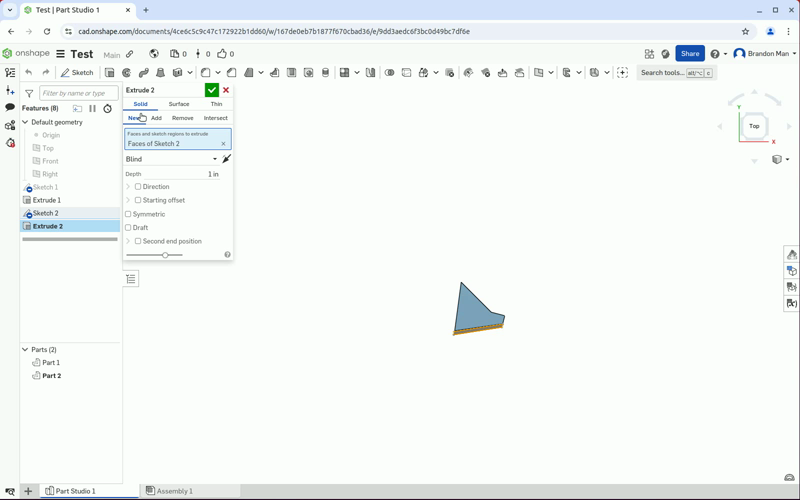
mouse_move(137, 120)
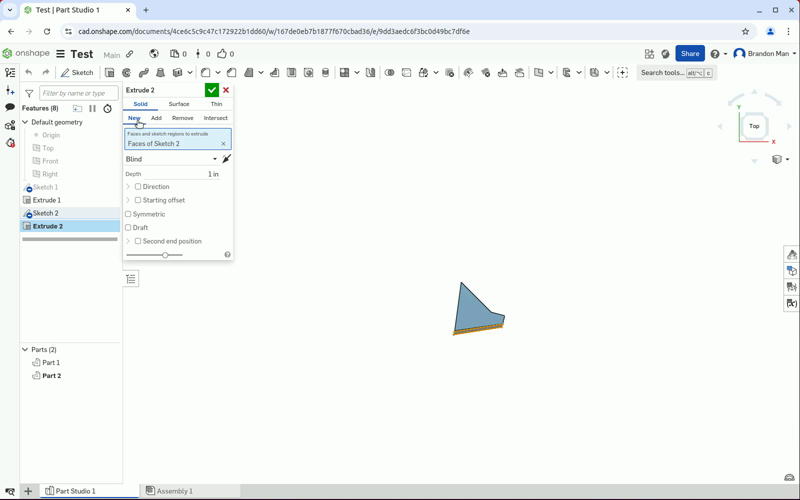
click(137, 120)
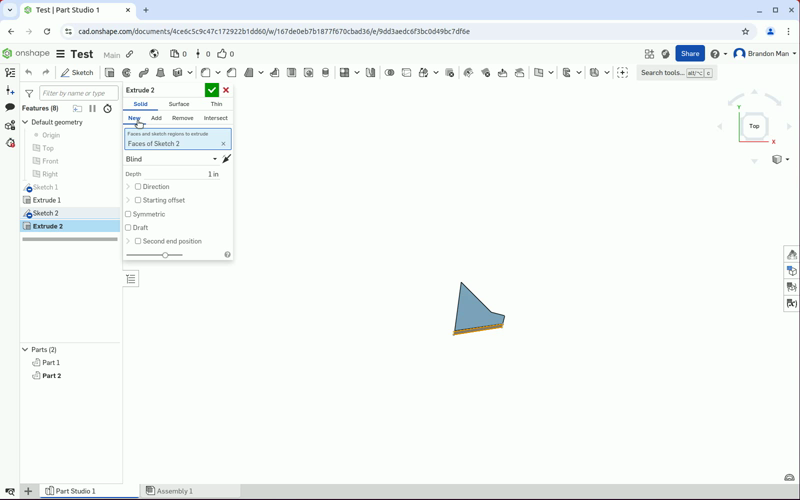
key(tab, 4)
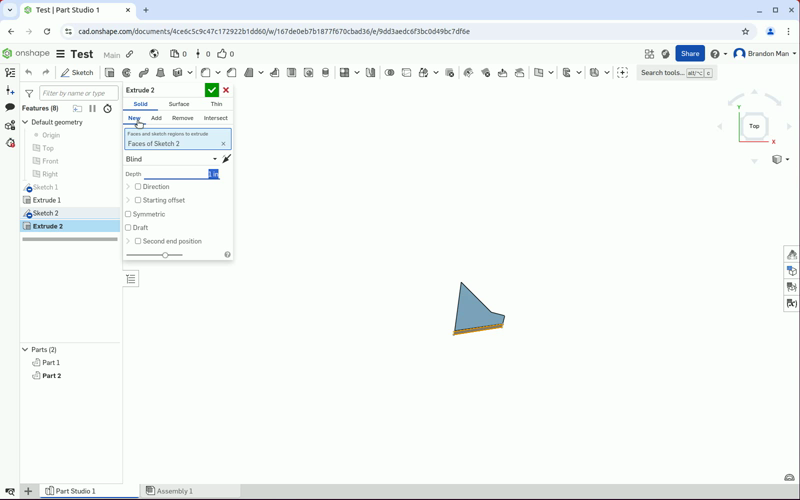
text(-0.241)
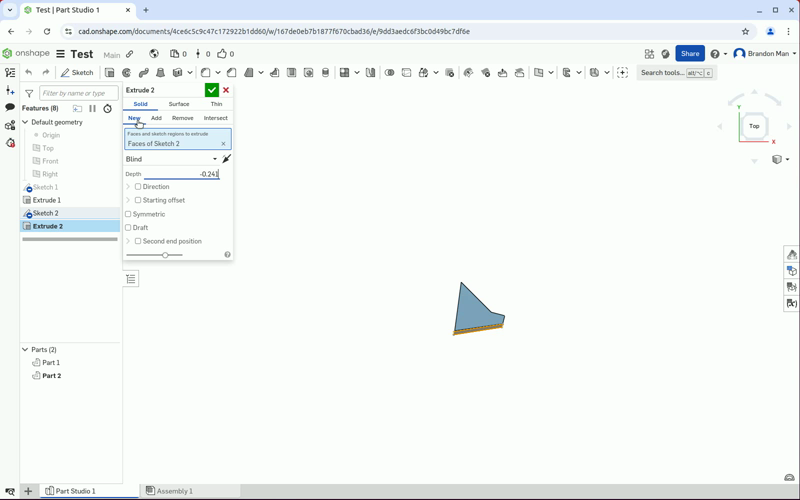
key(enter)
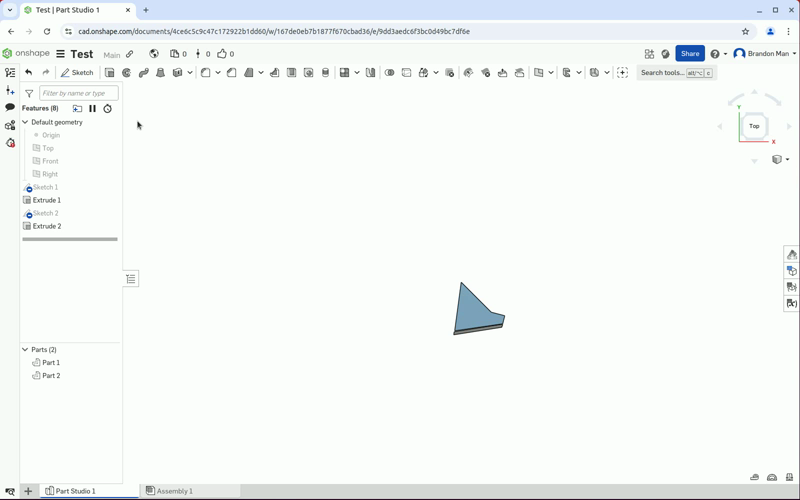
key(shift+h)
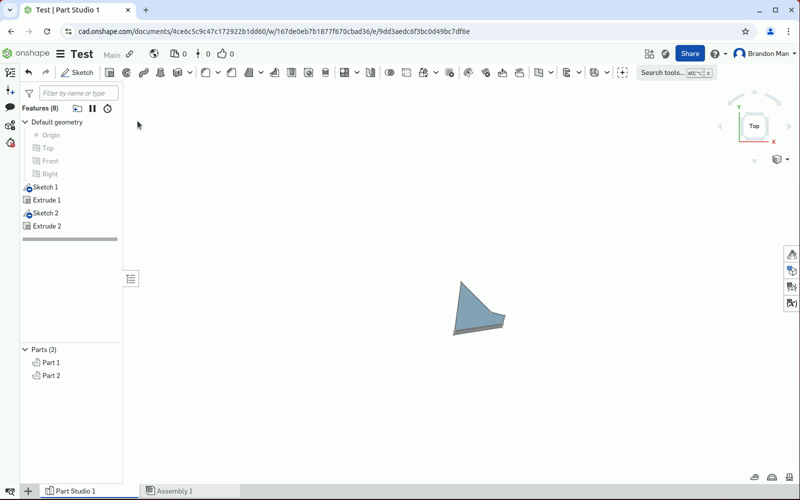
key(shift+h)
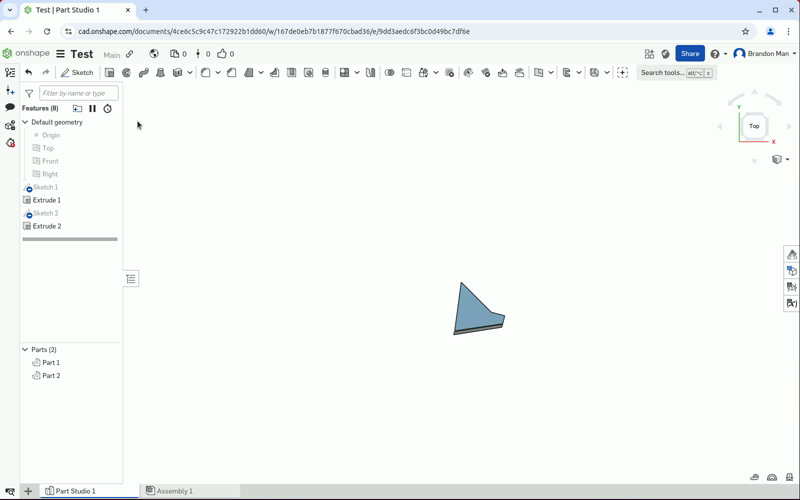
mouse_move(73, 189)
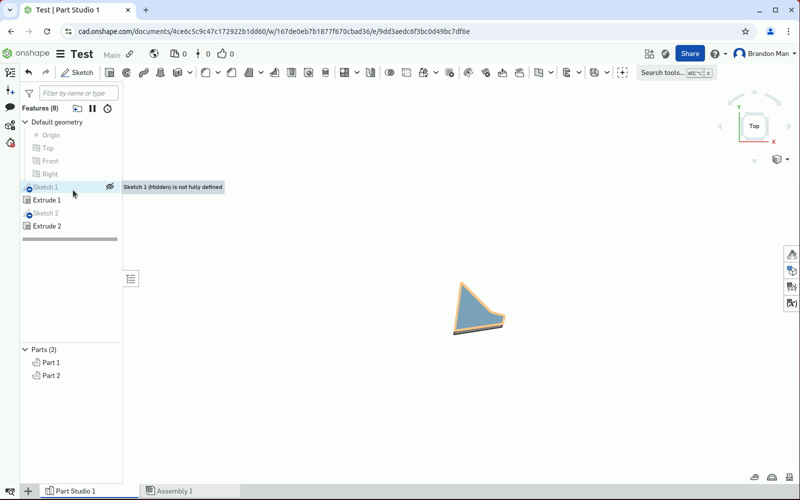
click(73, 189)
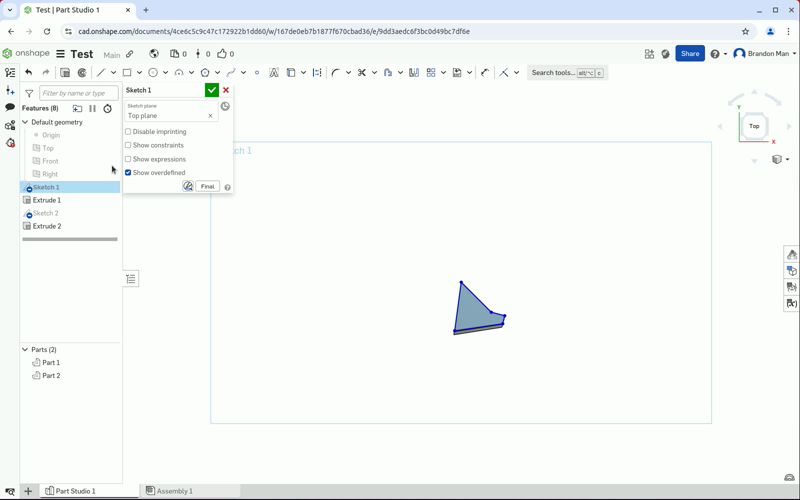
mouse_move(229, 92)
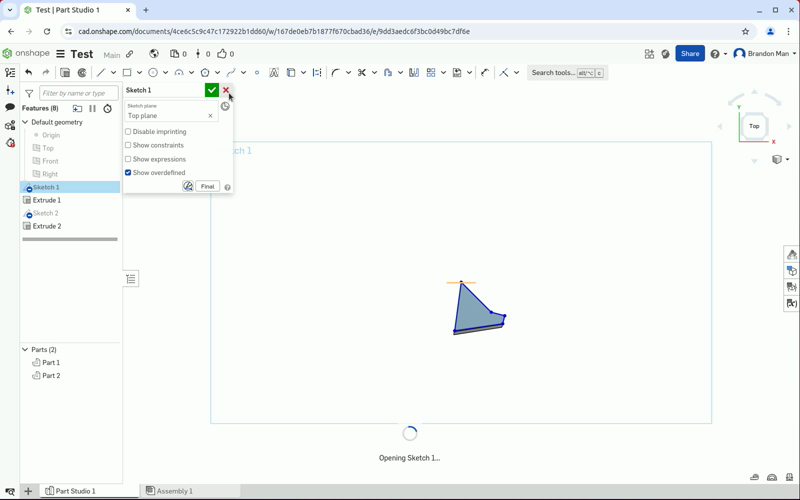
click(229, 92)
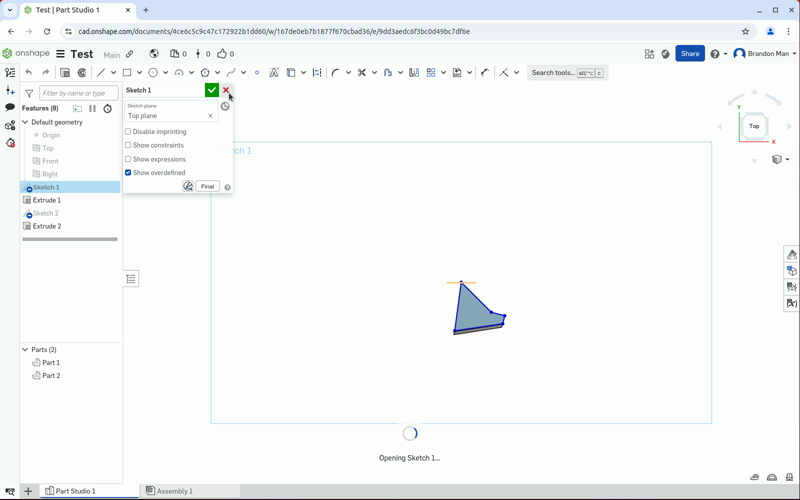
key(shift+s)
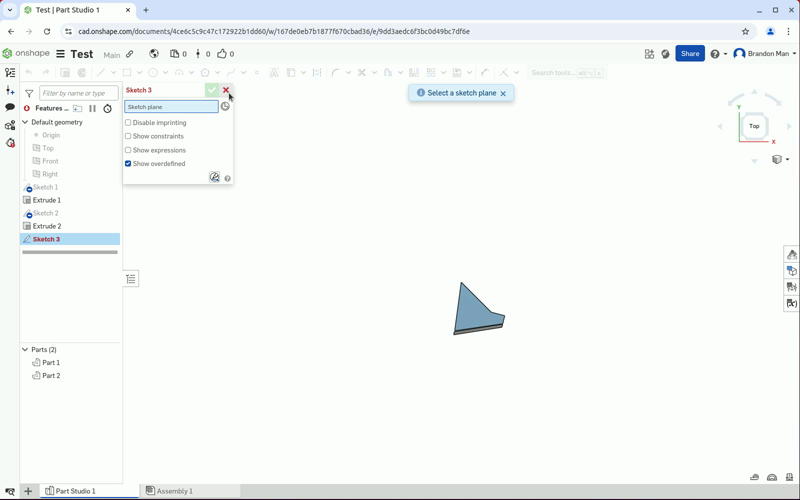
mouse_move(73, 150)
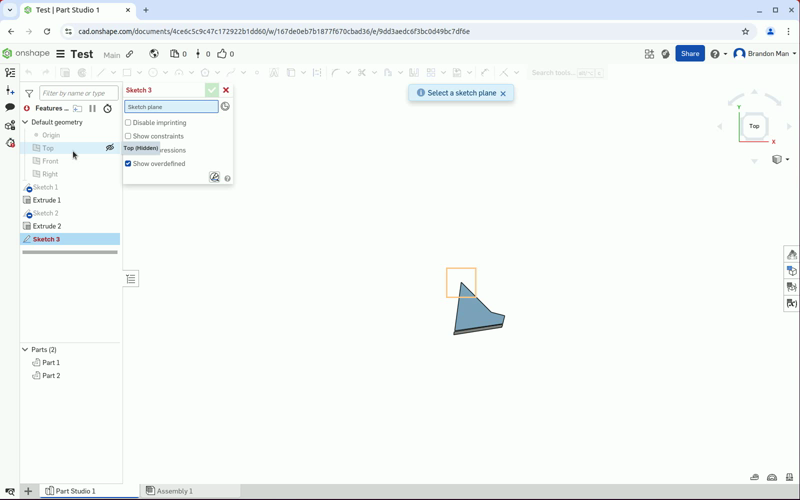
click(73, 150)
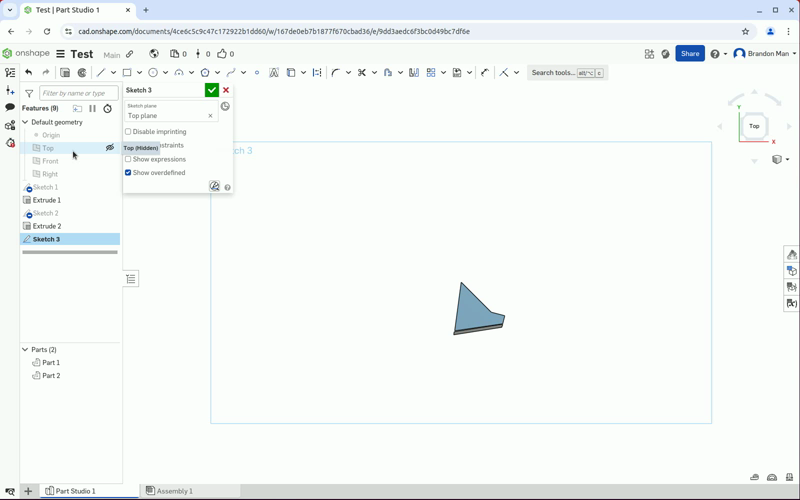
mouse_move(73, 352)
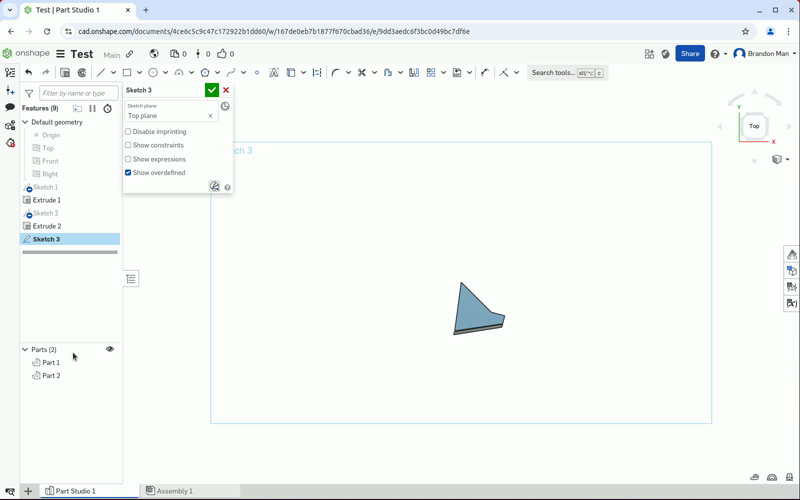
key(y)
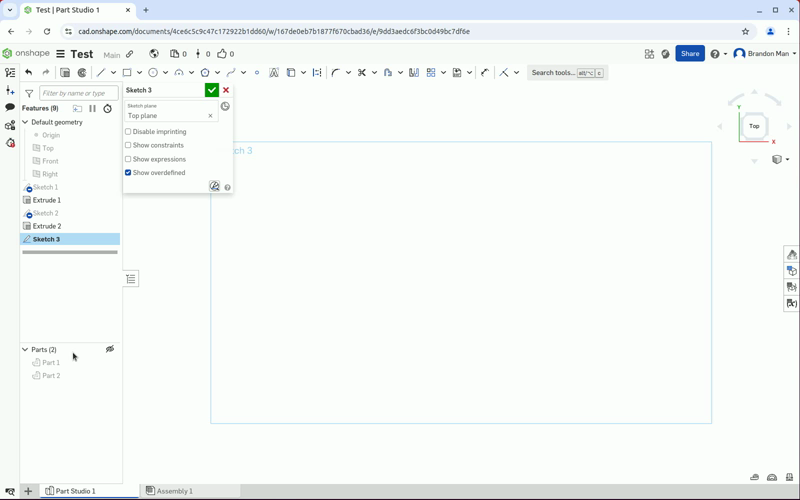
key(l)
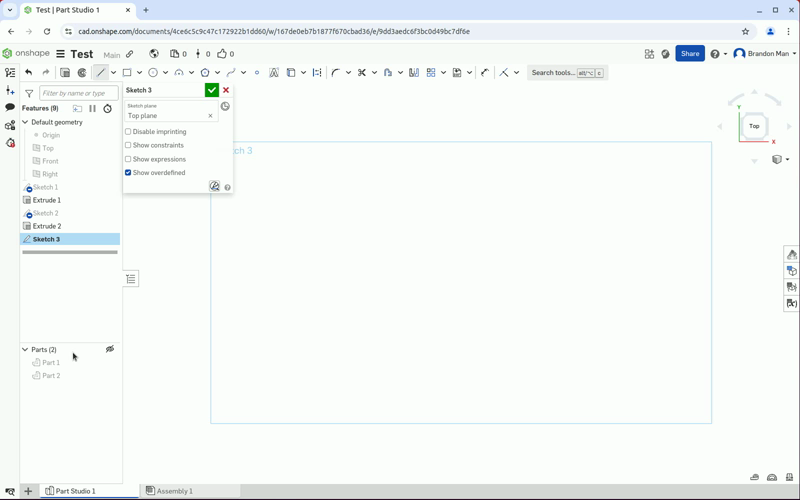
key_down(shift)
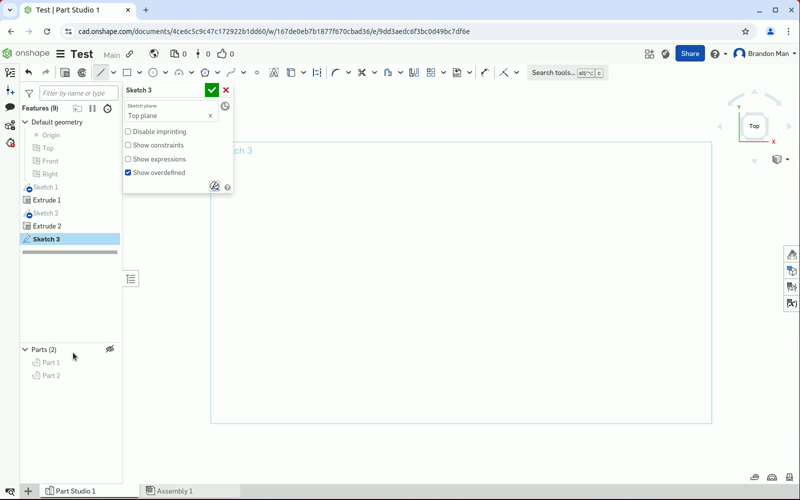
mouse_move(452, 351)
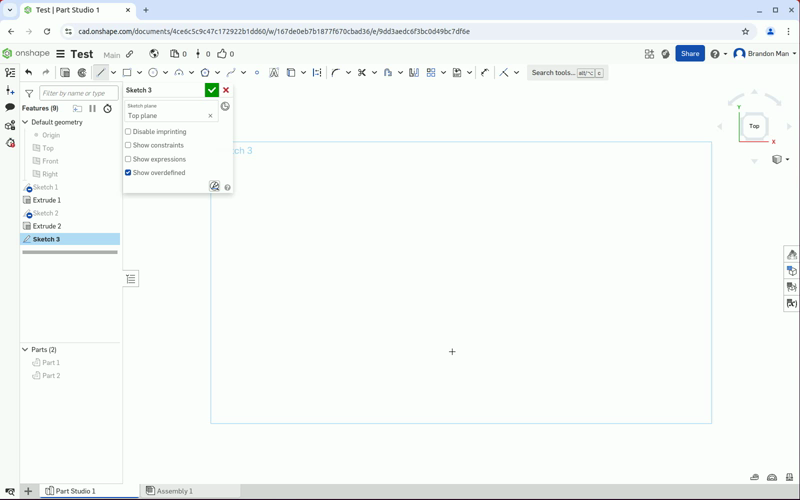
click(452, 351)
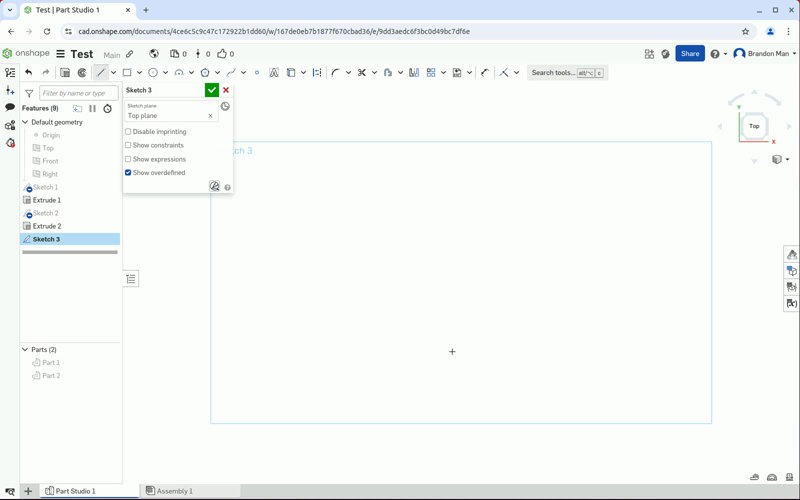
key_up(shift)
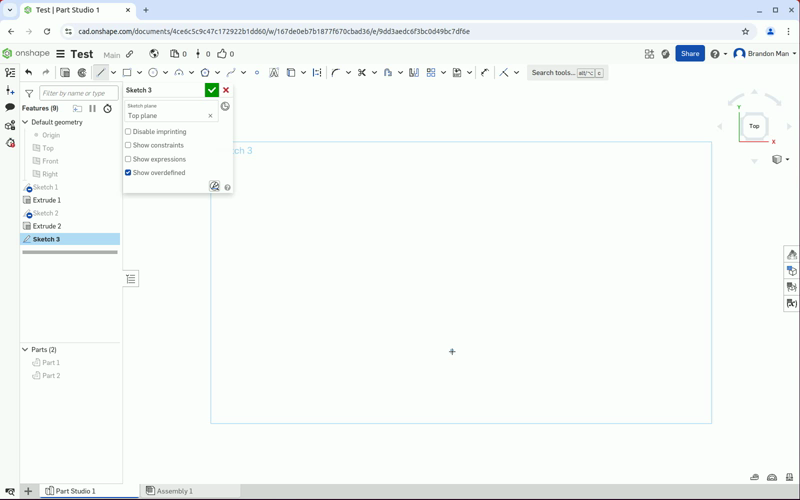
key_down(shift)
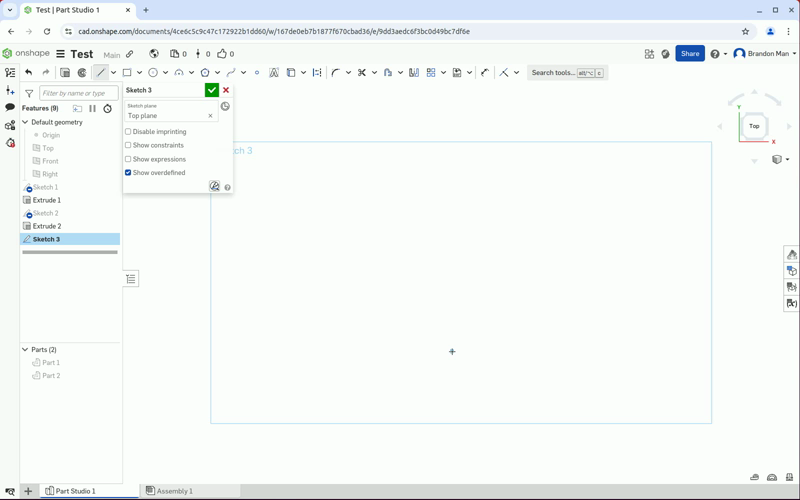
mouse_move(482, 351)
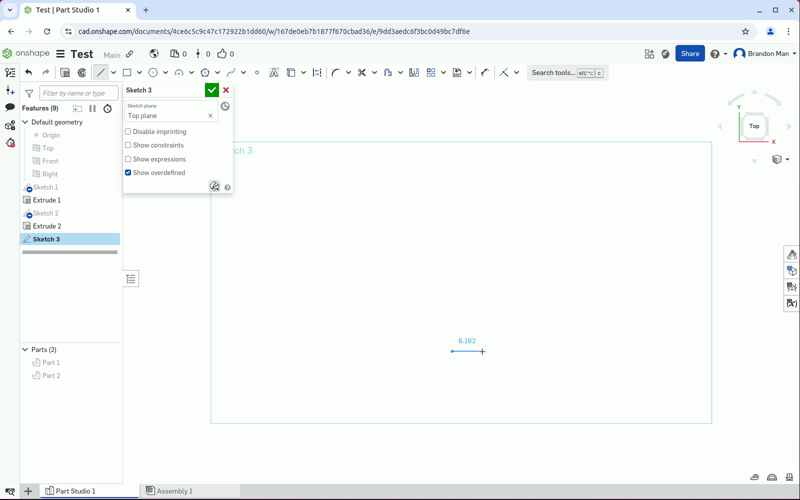
mouse_move(475, 371)
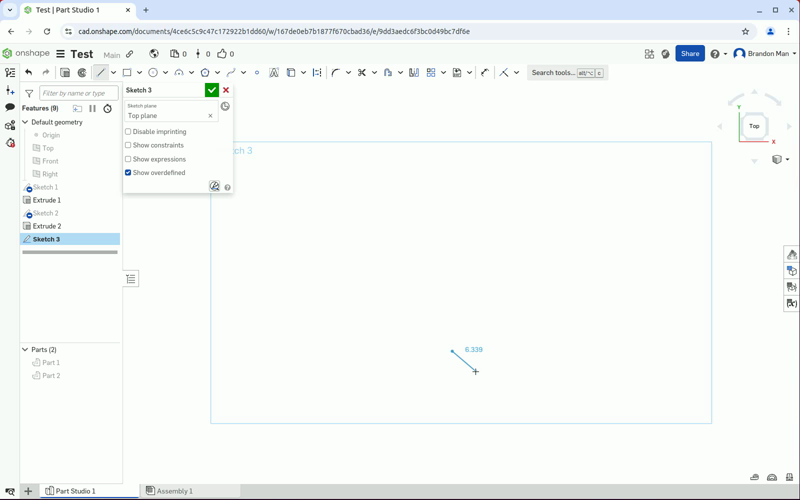
click(475, 371)
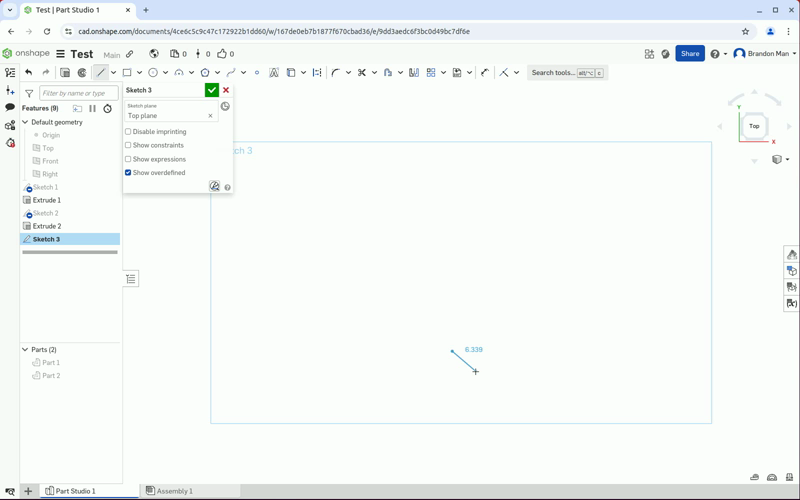
key_up(shift)
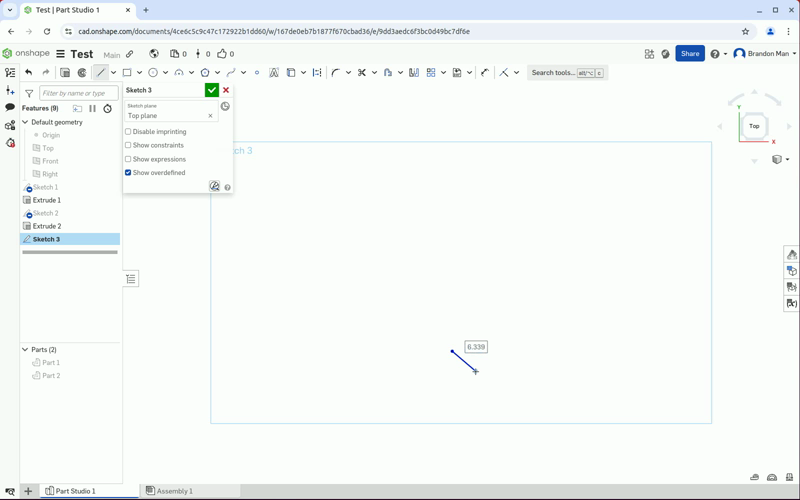
key_down(shift)
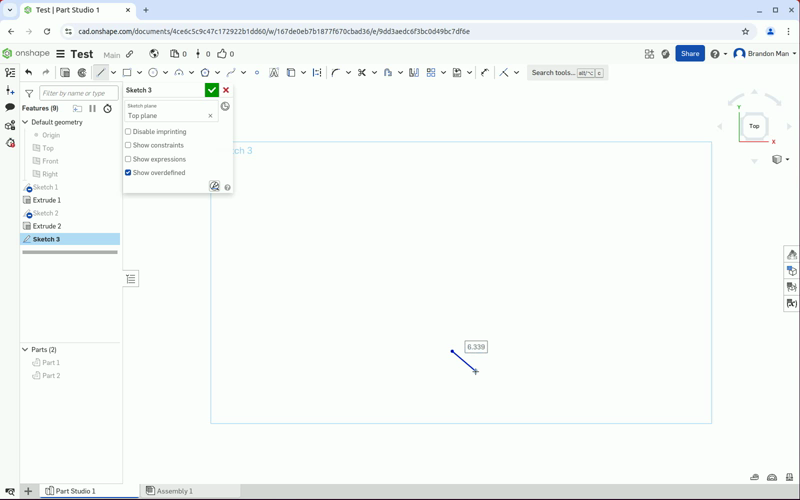
mouse_move(505, 371)
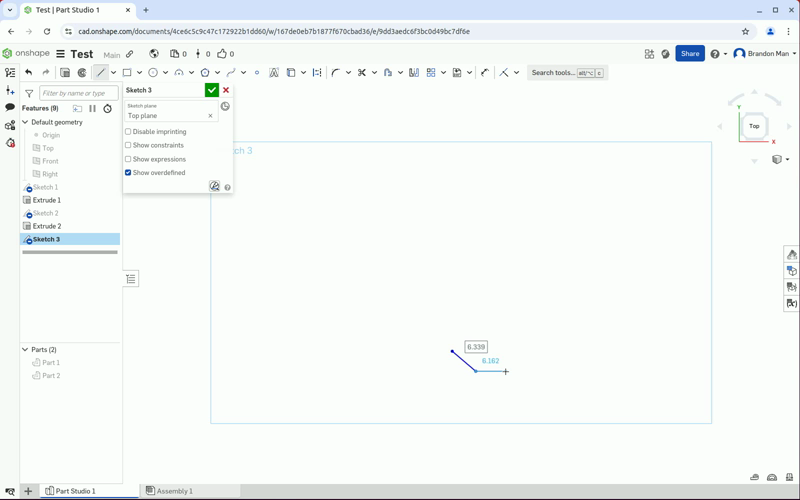
mouse_move(490, 375)
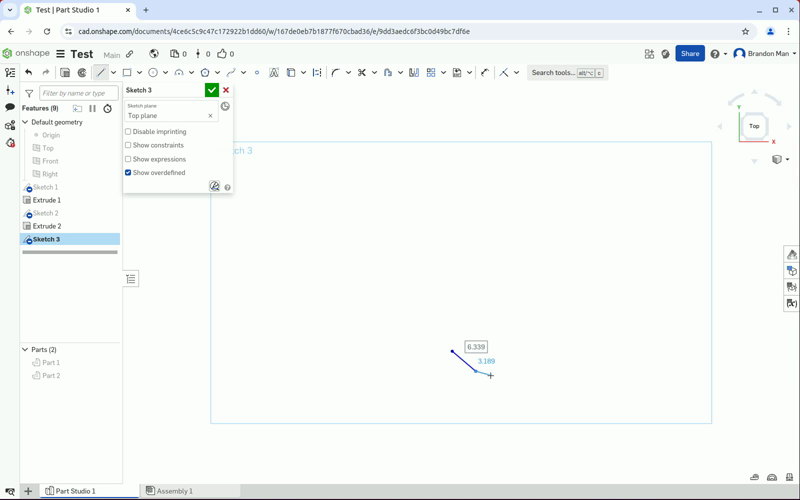
click(490, 375)
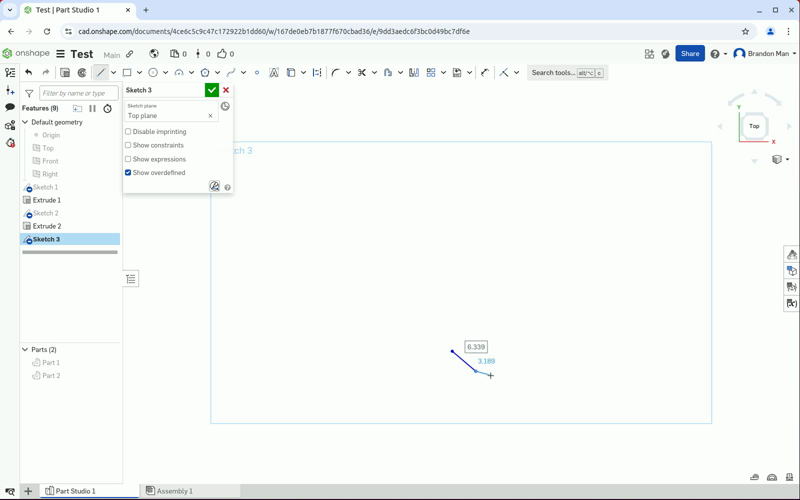
key_up(shift)
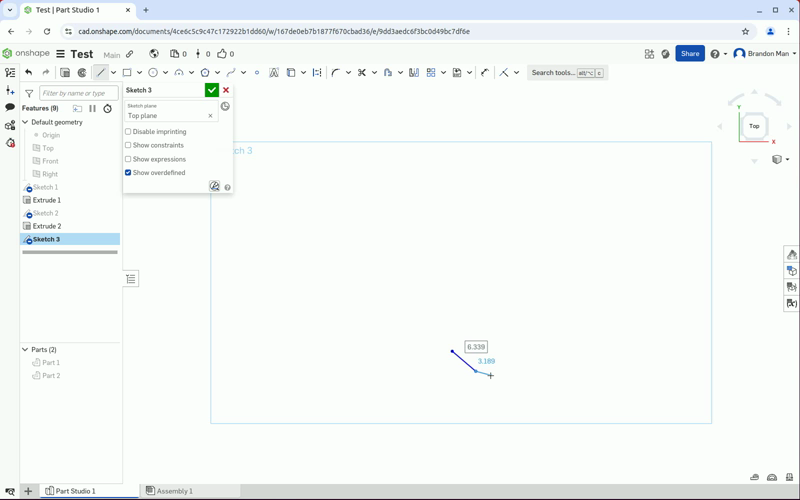
key_down(shift)
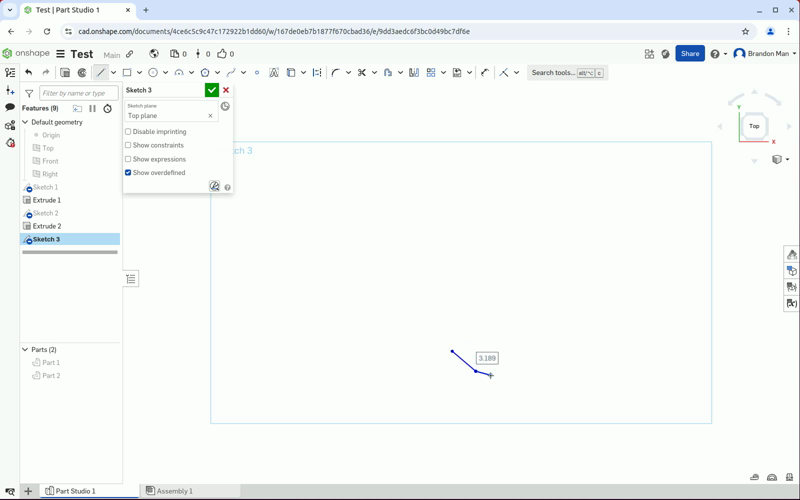
mouse_move(520, 375)
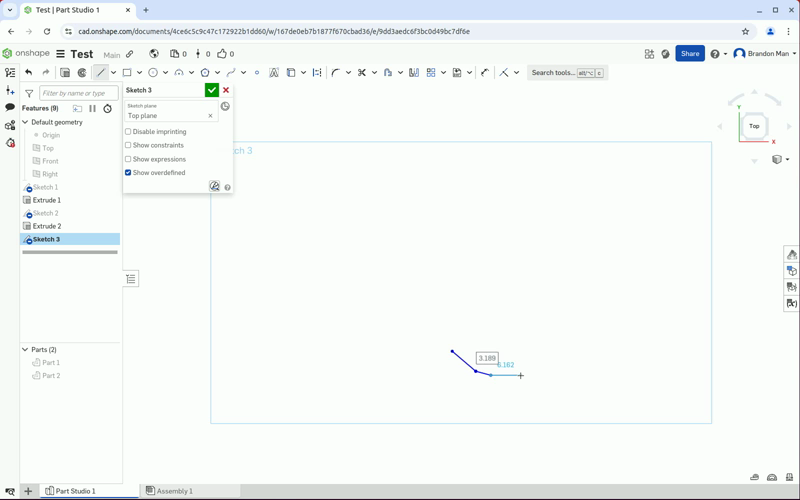
mouse_move(502, 326)
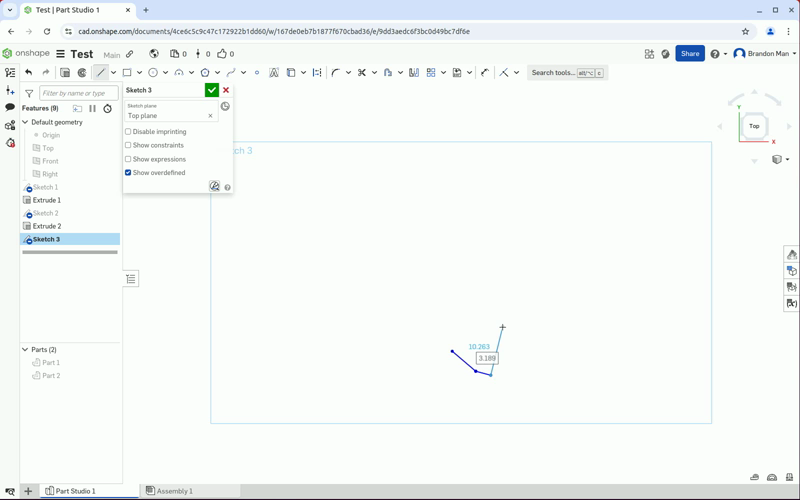
click(502, 326)
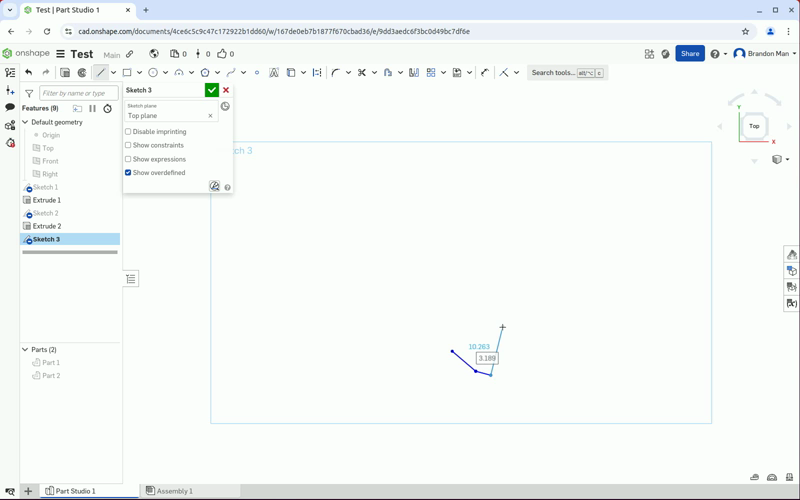
key_up(shift)
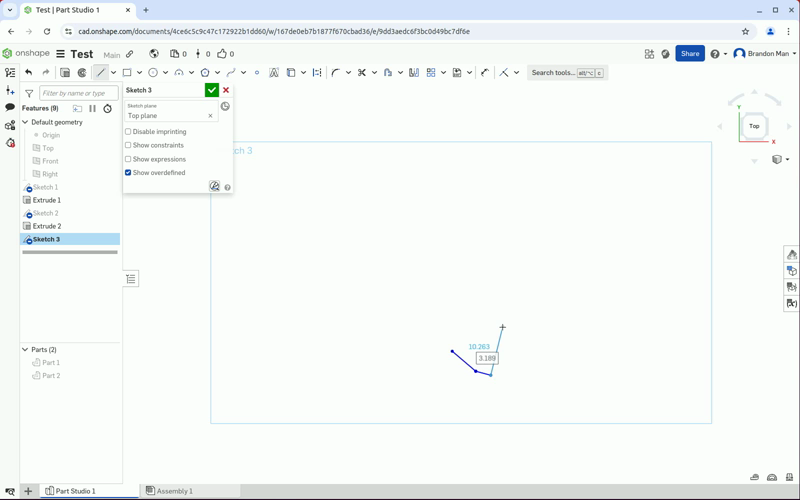
key_down(shift)
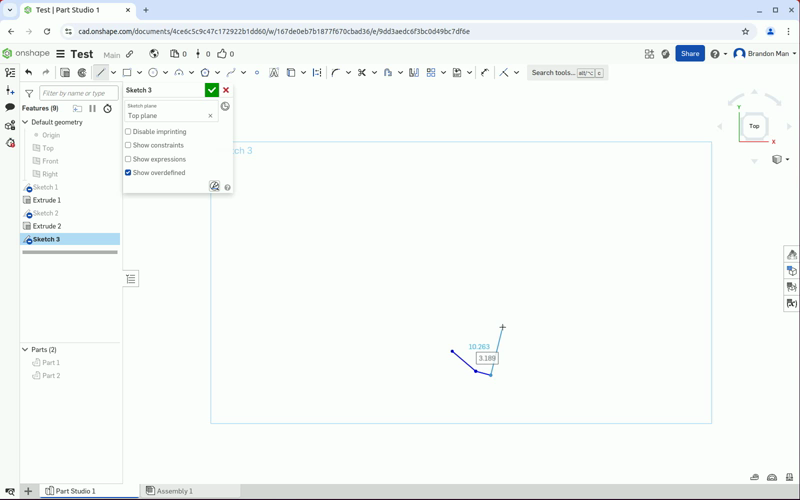
mouse_move(532, 326)
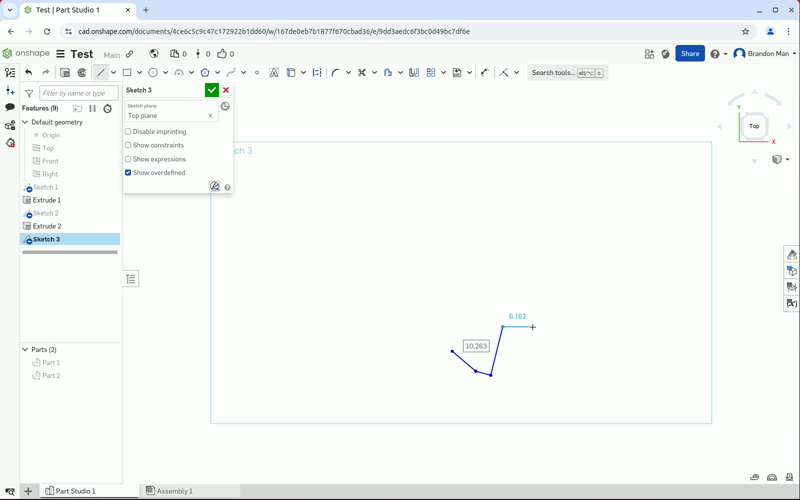
mouse_move(454, 333)
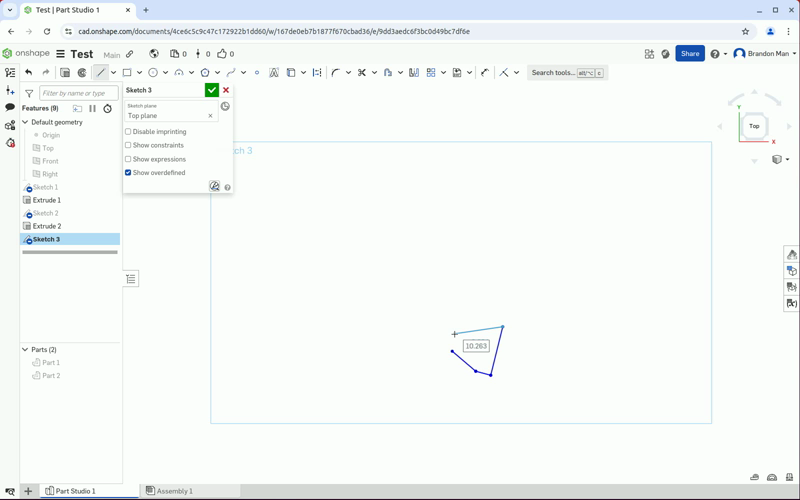
click(454, 333)
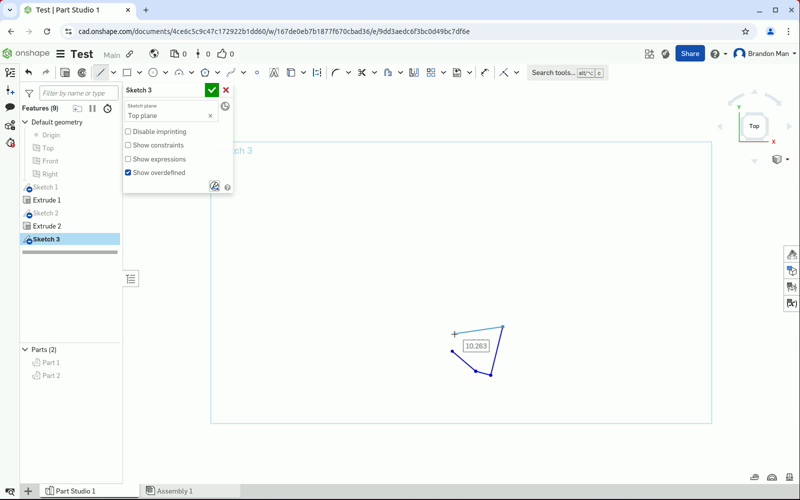
key_up(shift)
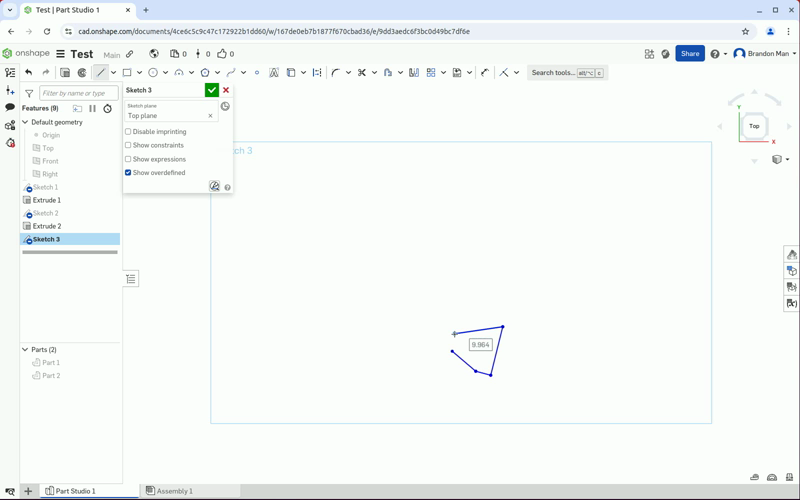
mouse_move(484, 333)
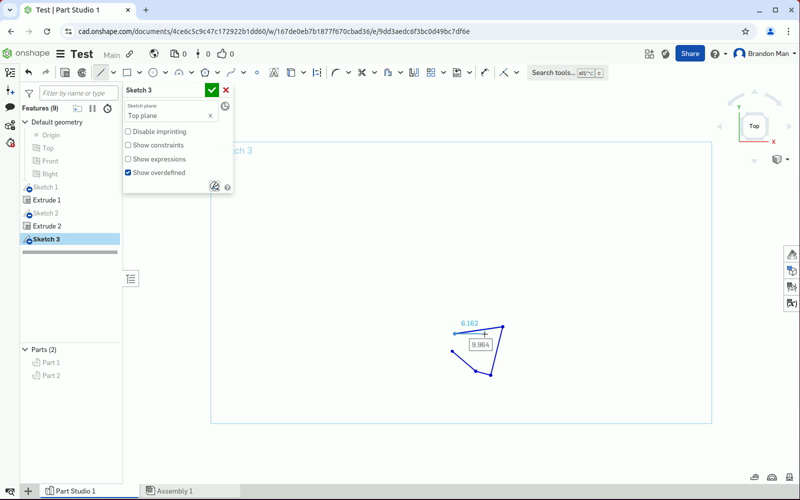
key_down(shift)
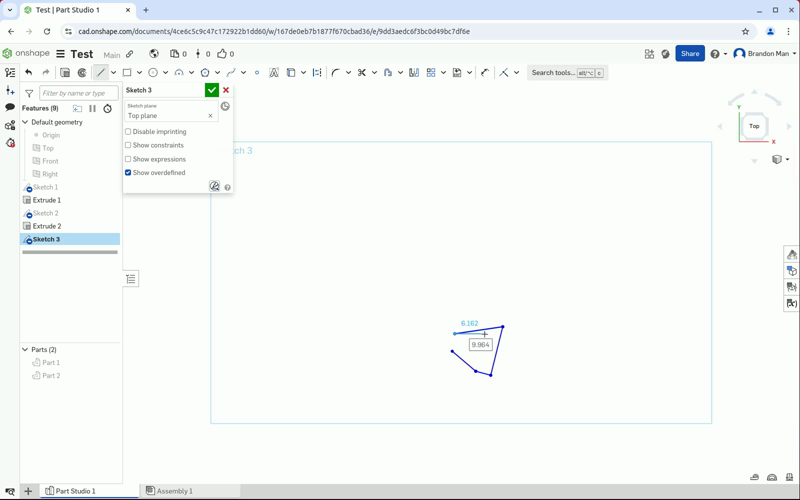
mouse_move(452, 351)
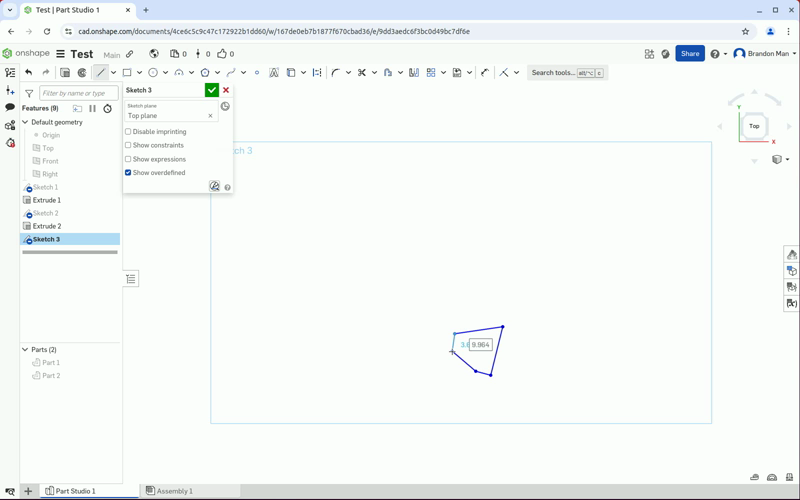
key_up(shift)
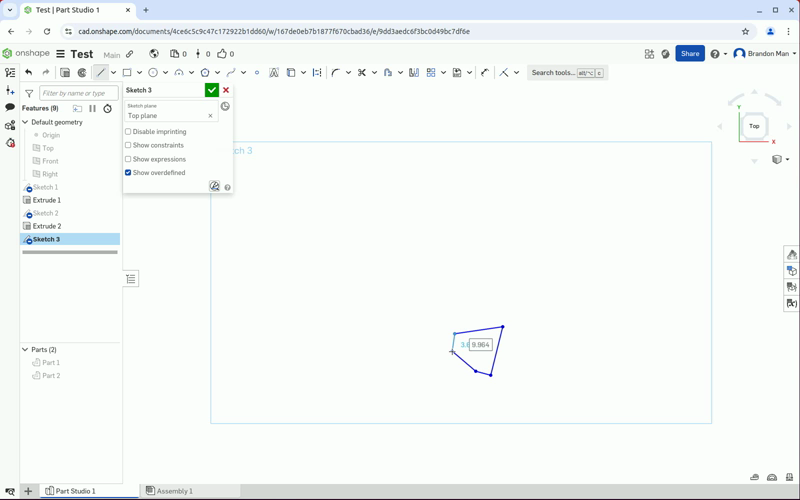
click(452, 351)
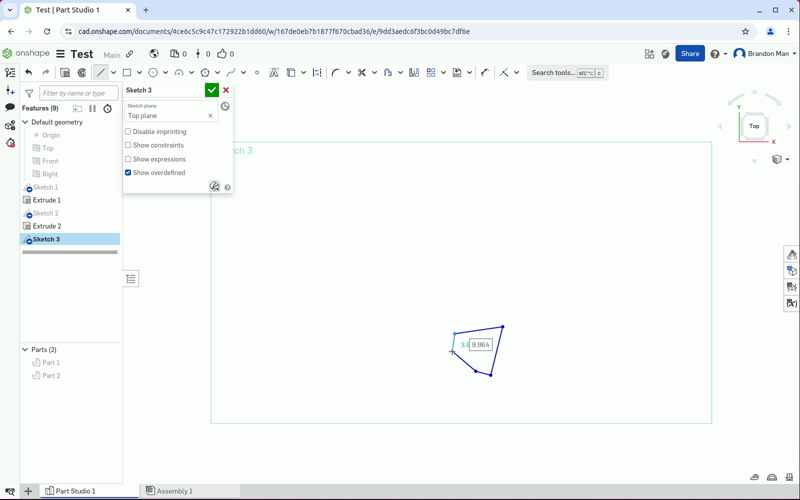
key(esc)
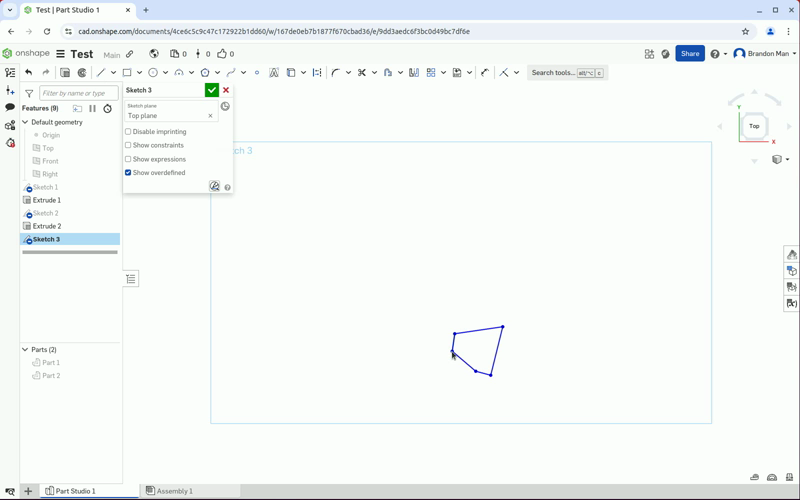
mouse_move(490, 350)
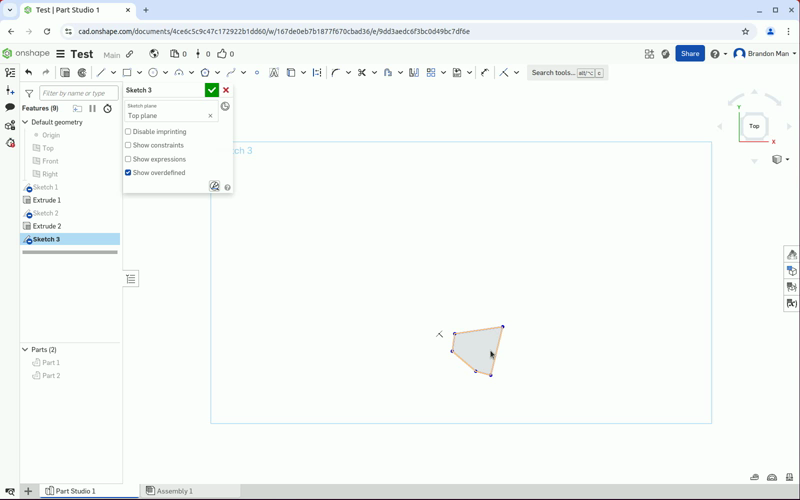
scroll(6)
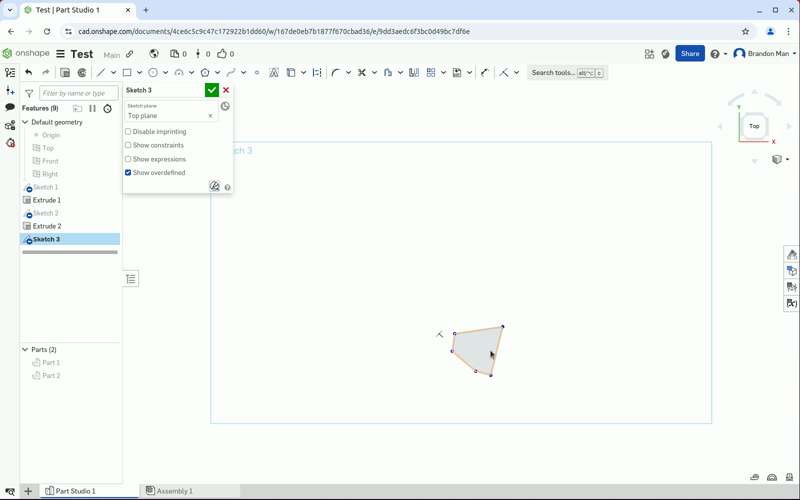
scroll(6)
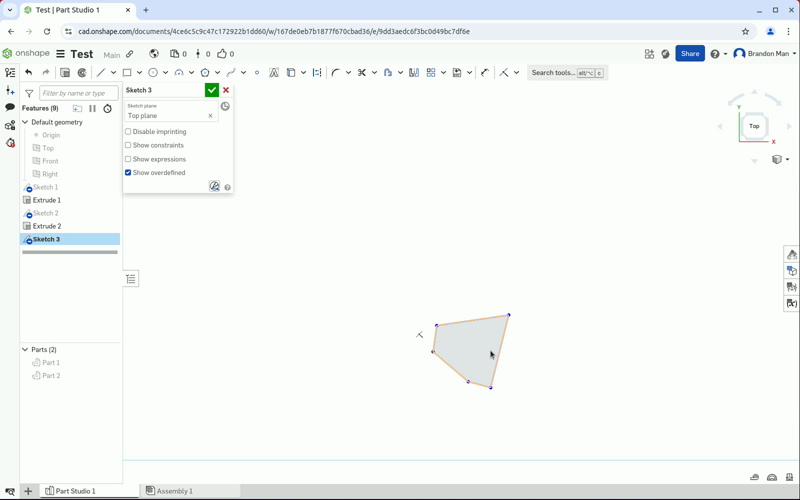
scroll(6)
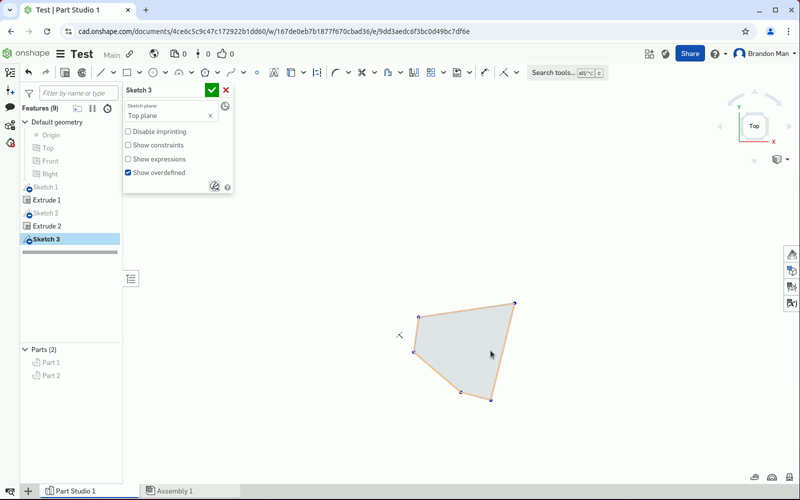
scroll(6)
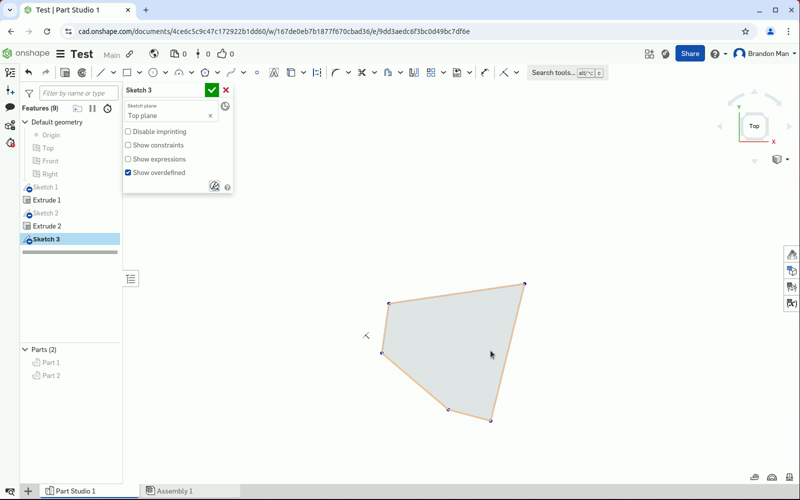
scroll(6)
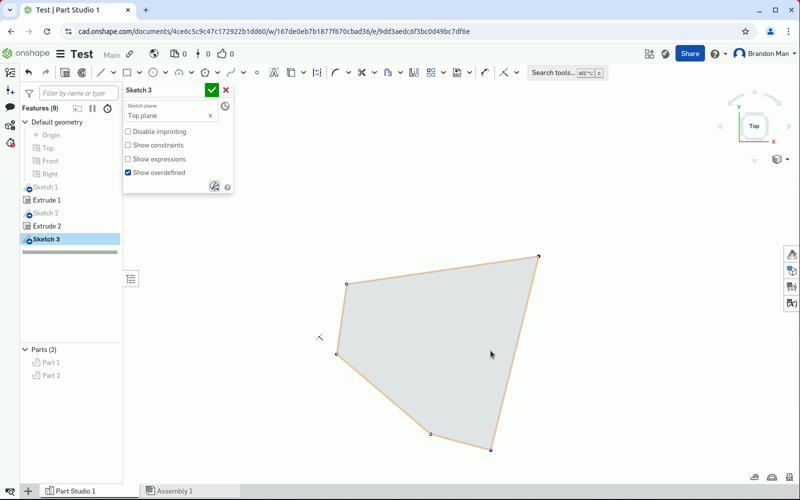
scroll(6)
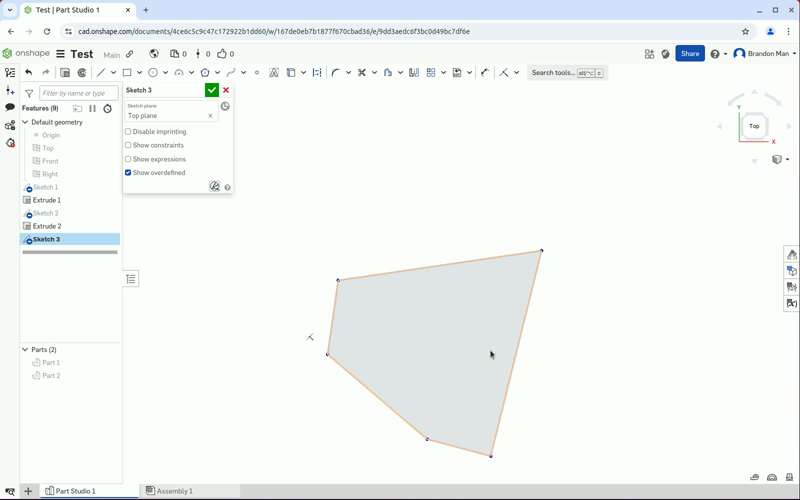
scroll(6)
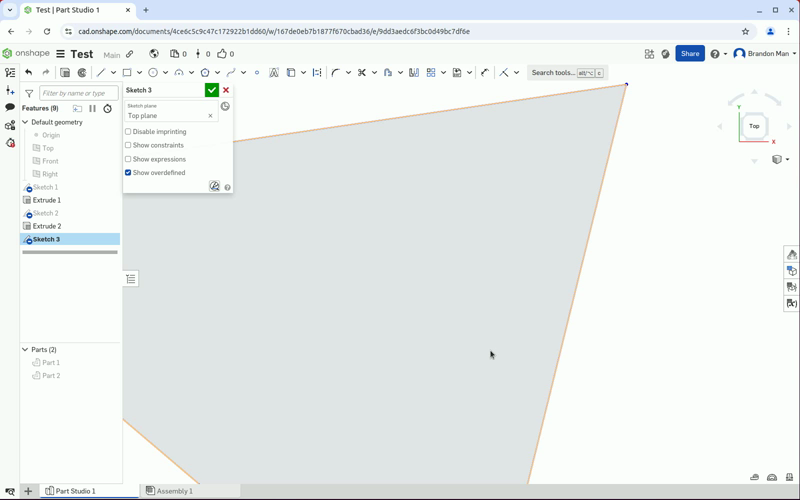
click(490, 350)
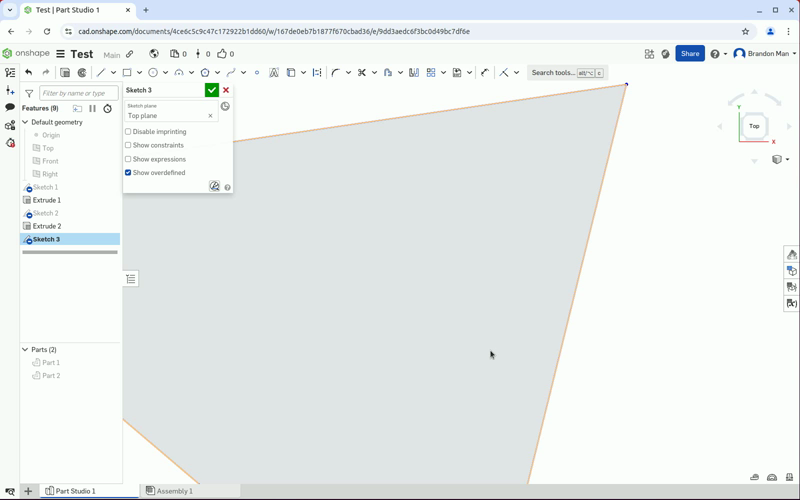
scroll(-6)
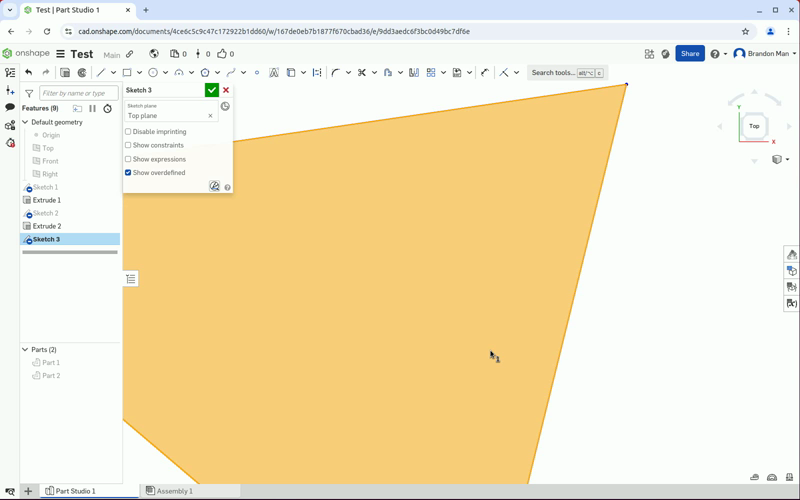
scroll(-6)
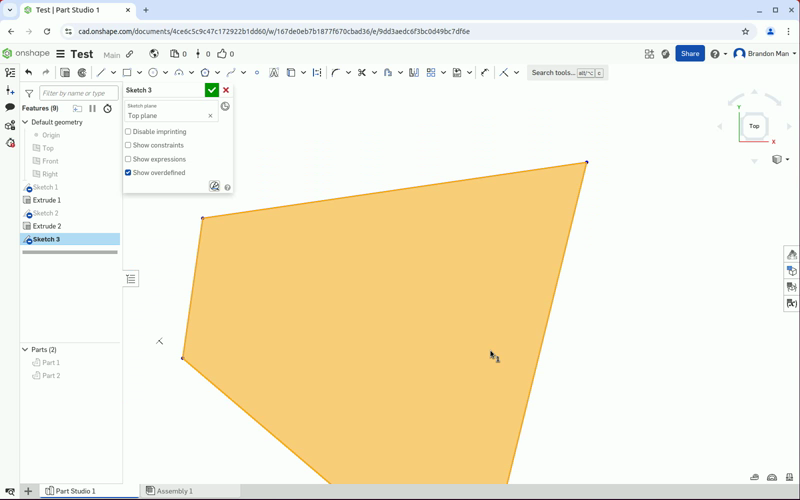
scroll(-6)
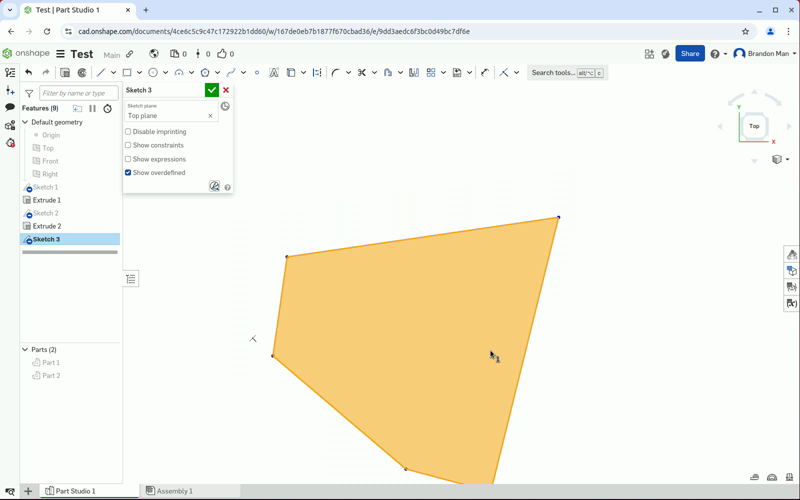
scroll(-6)
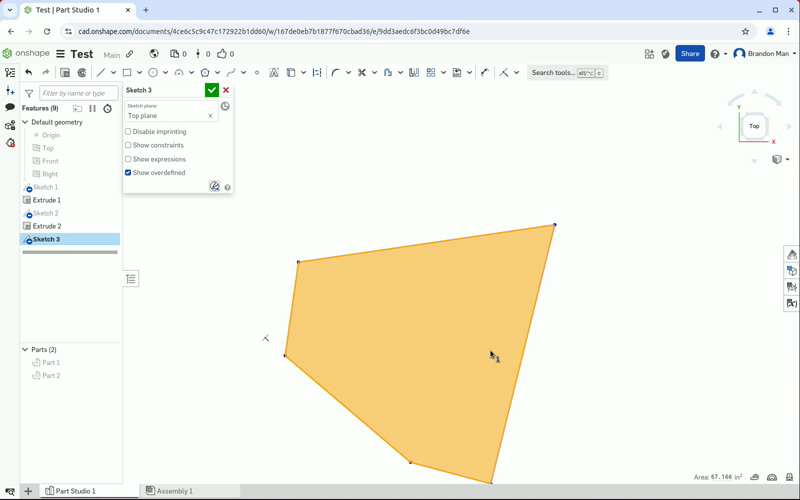
scroll(-6)
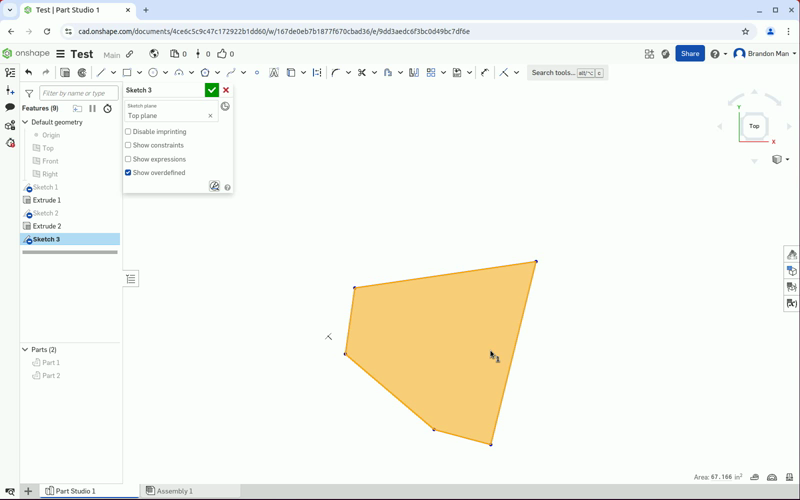
scroll(-6)
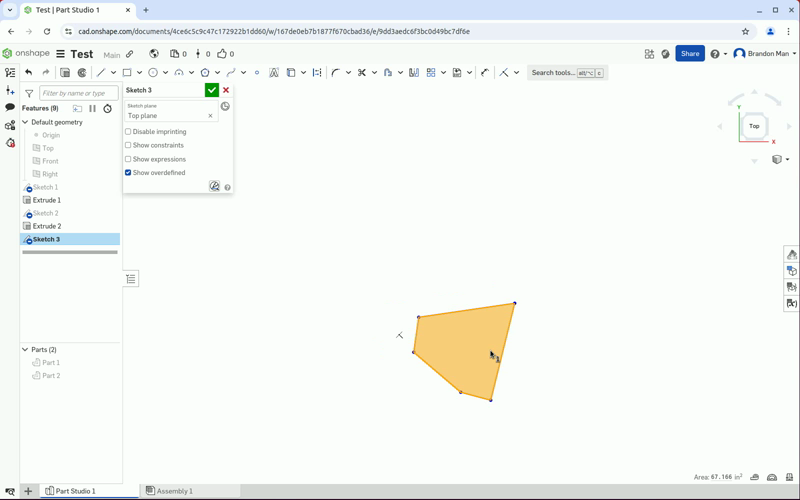
scroll(-6)
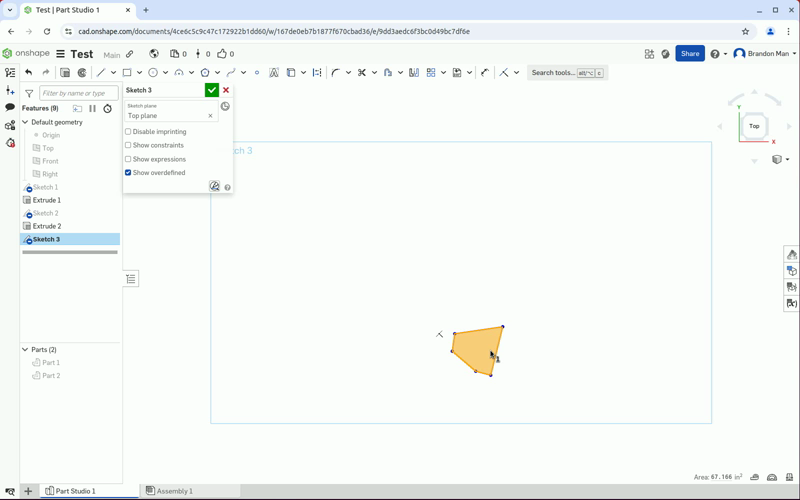
mouse_move(73, 352)
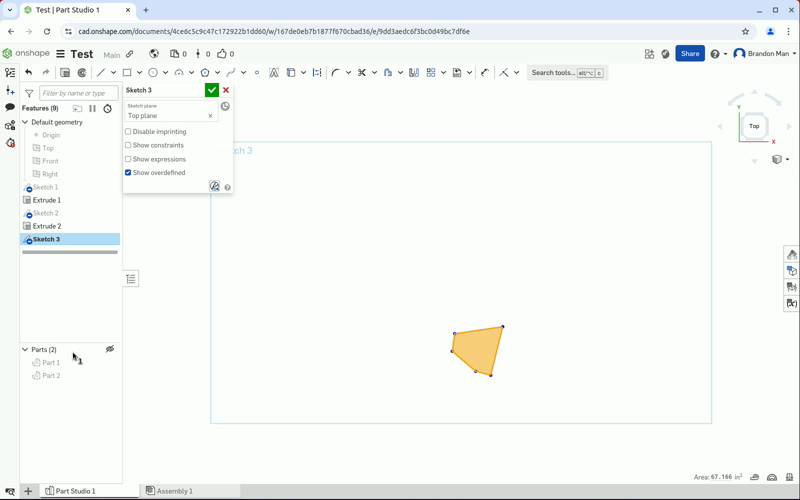
key(shift+y)
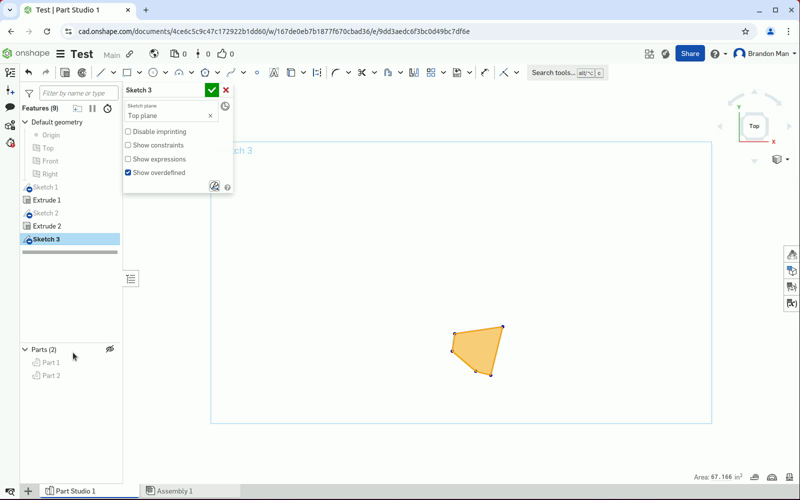
key(shift+e)
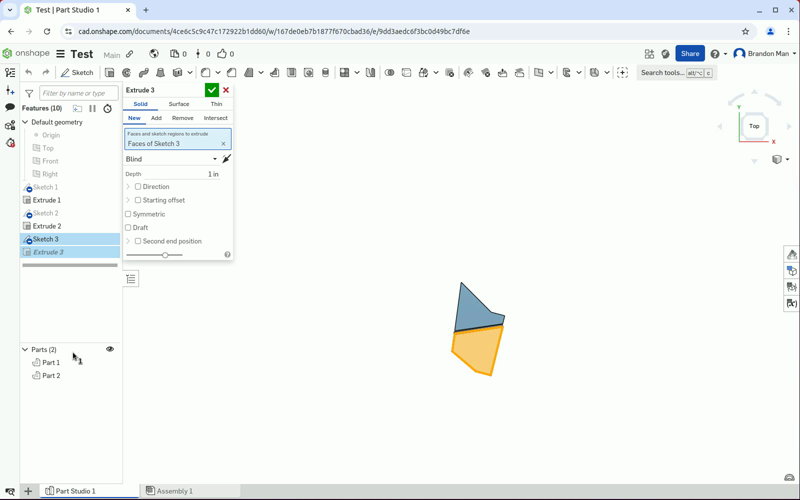
mouse_move(143, 106)
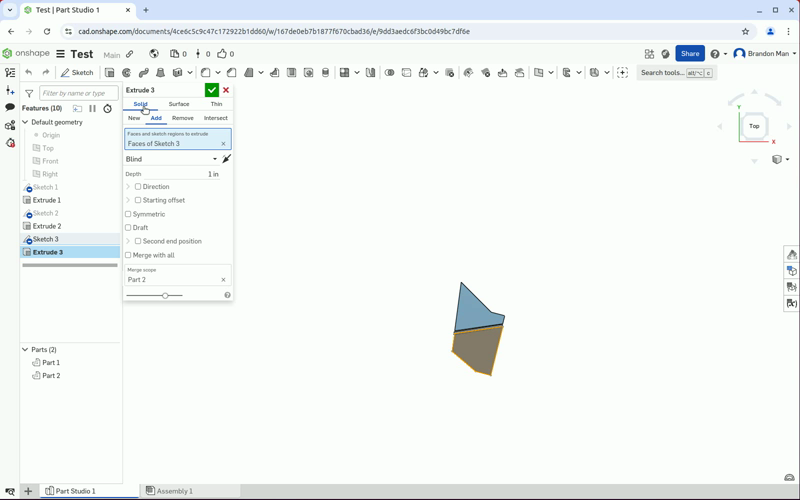
click(143, 106)
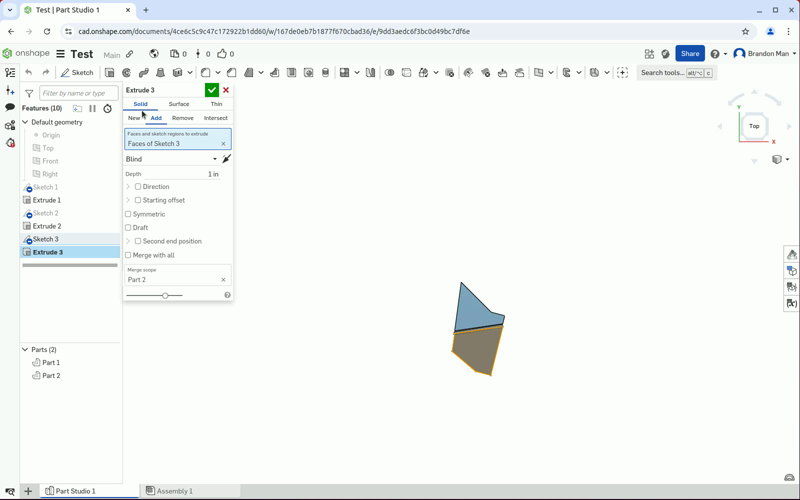
mouse_move(137, 120)
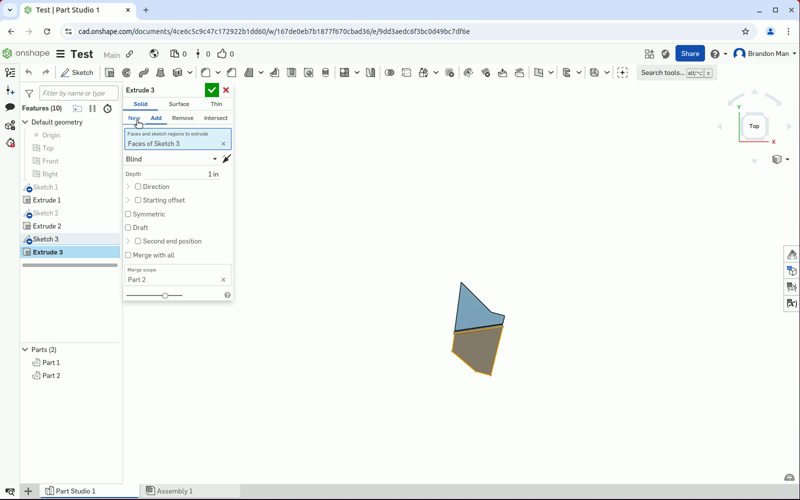
click(137, 120)
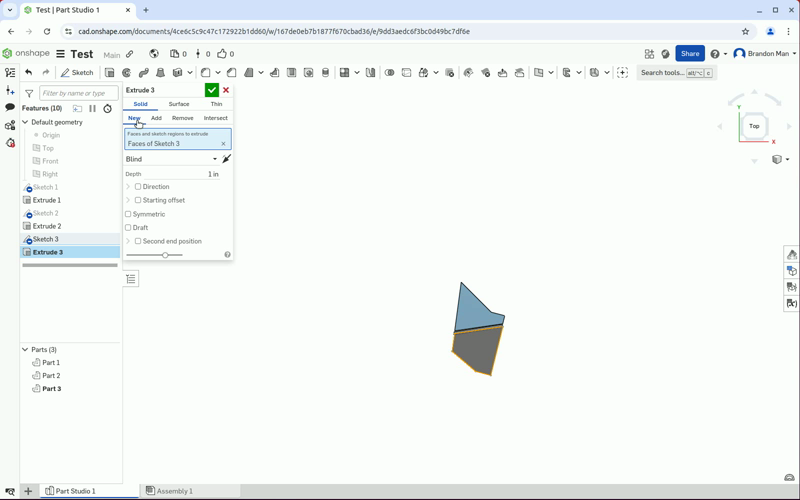
key(tab, 4)
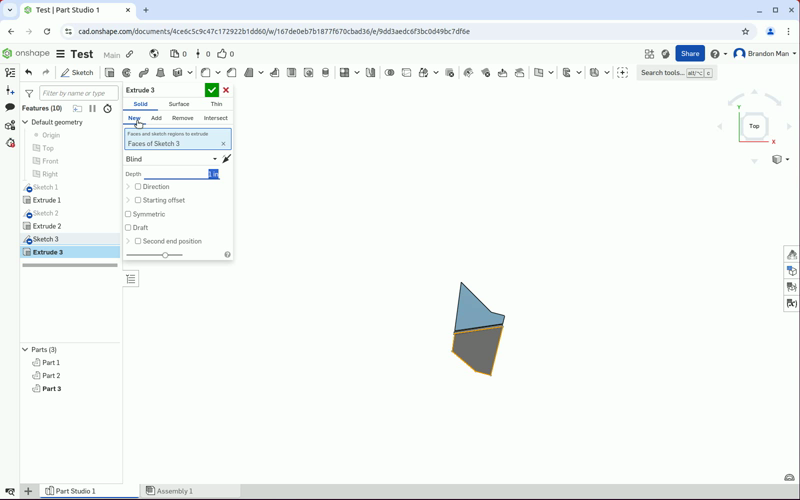
text(-0.241)
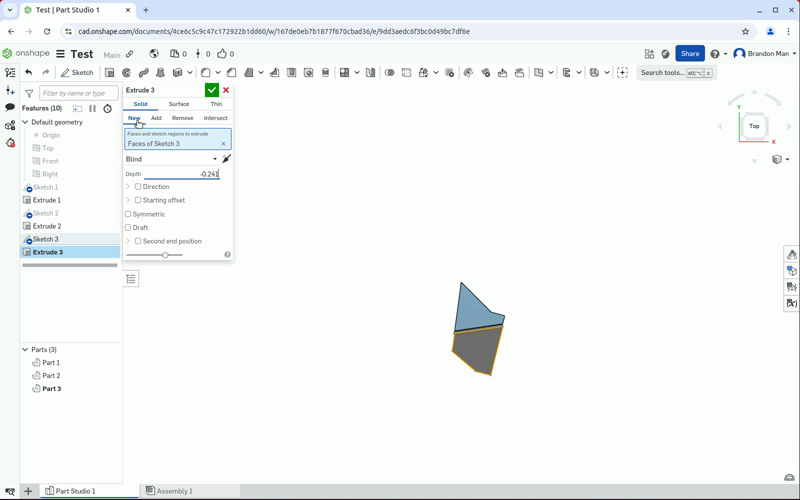
key(enter)
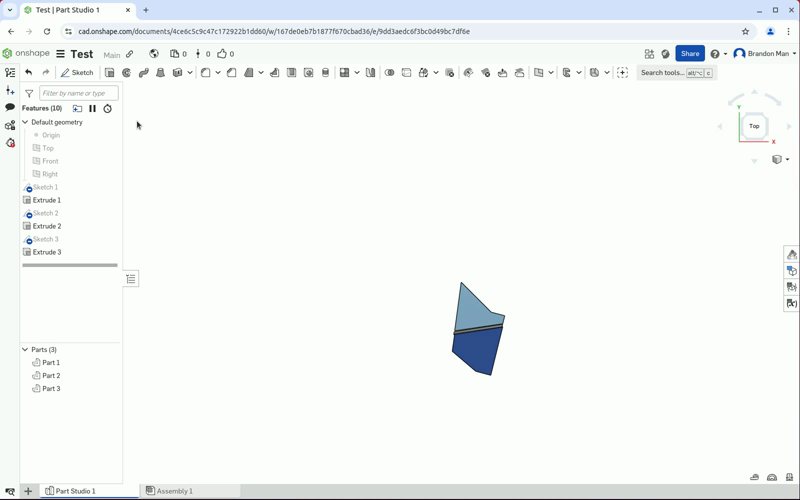
key(shift+h)
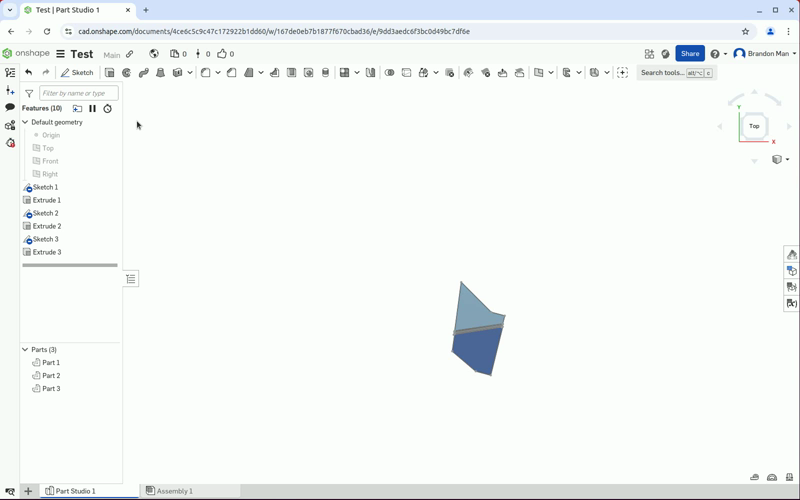
key(shift+h)
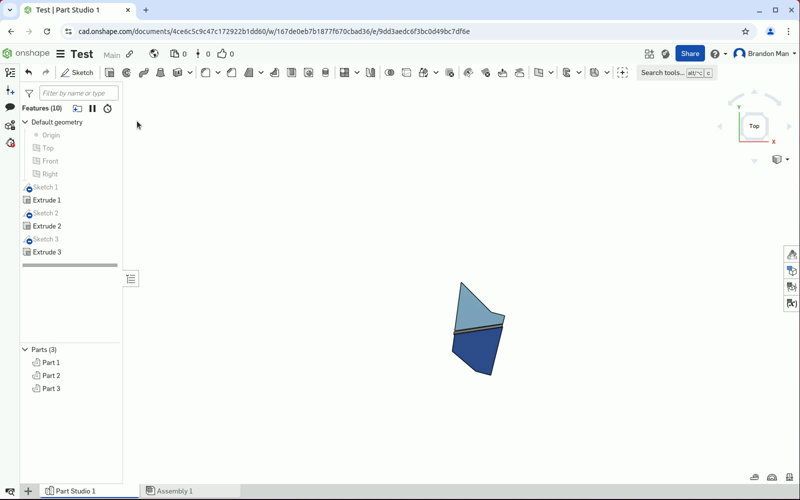
mouse_move(73, 189)
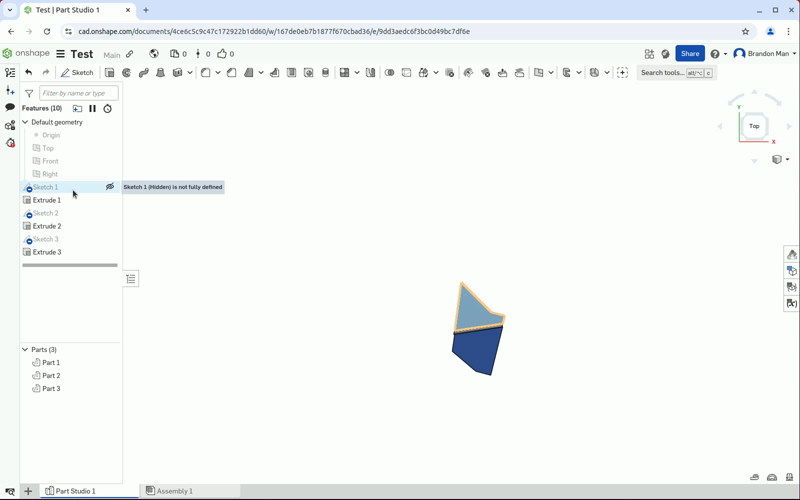
click(73, 189)
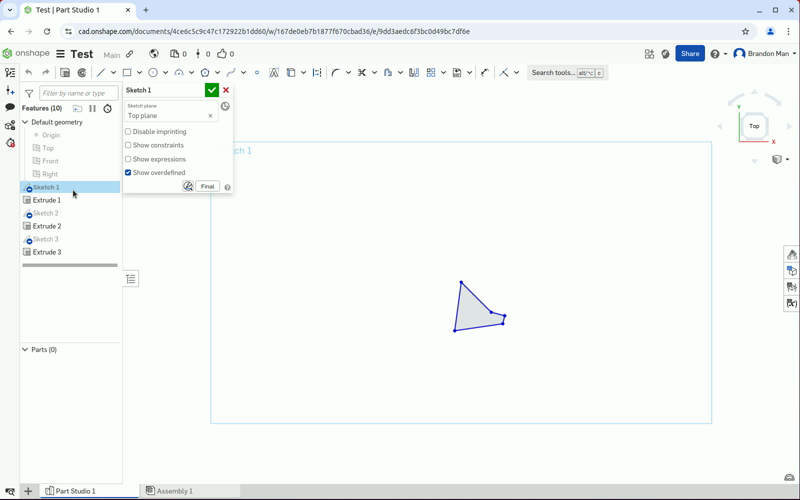
mouse_move(229, 92)
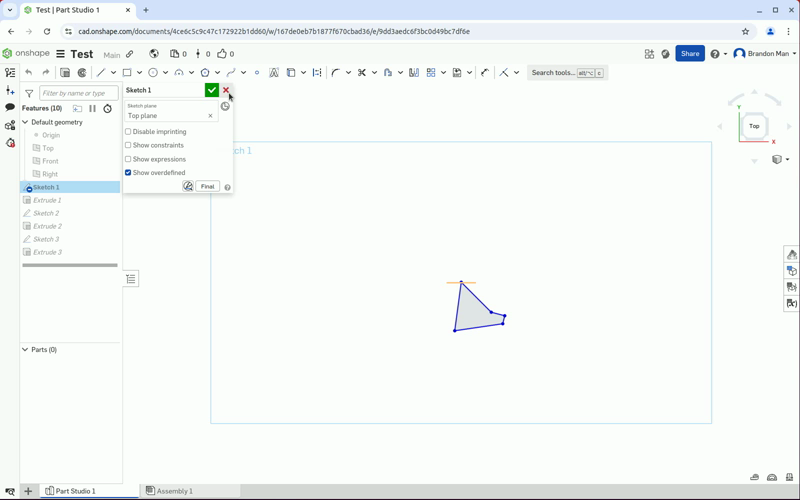
click(229, 92)
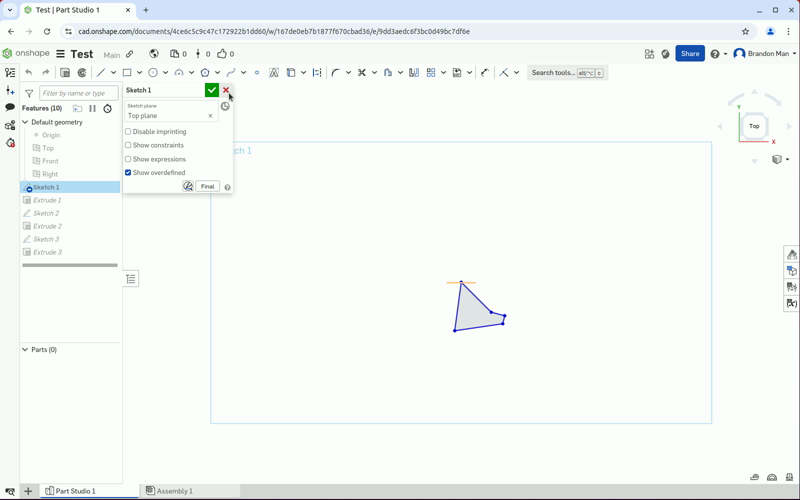
key(shift+s)
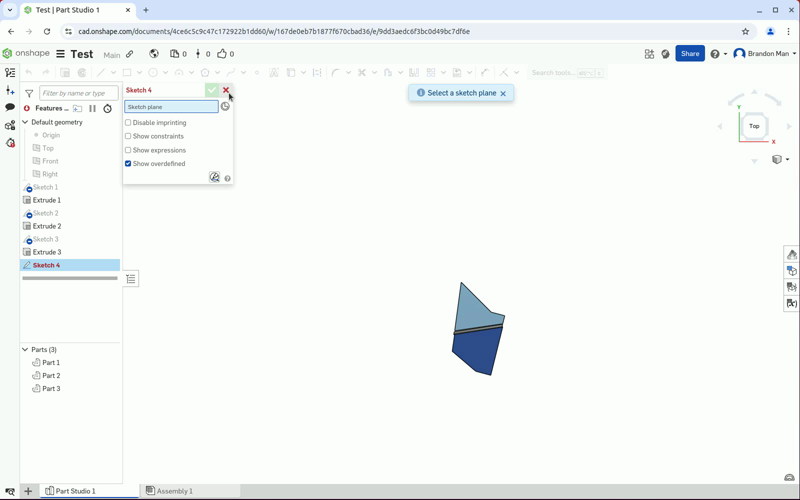
mouse_move(73, 150)
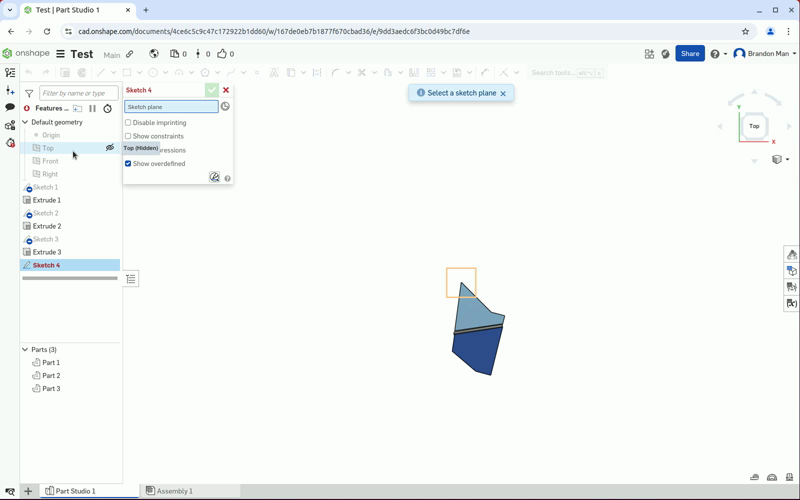
click(73, 150)
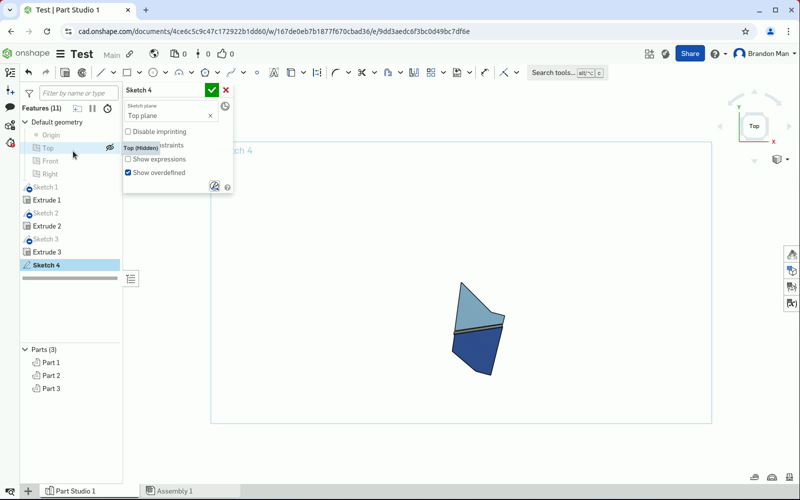
mouse_move(73, 352)
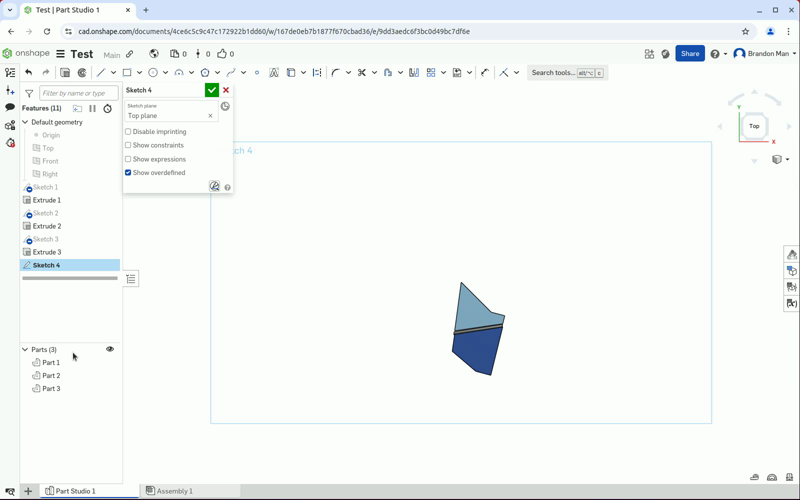
key(y)
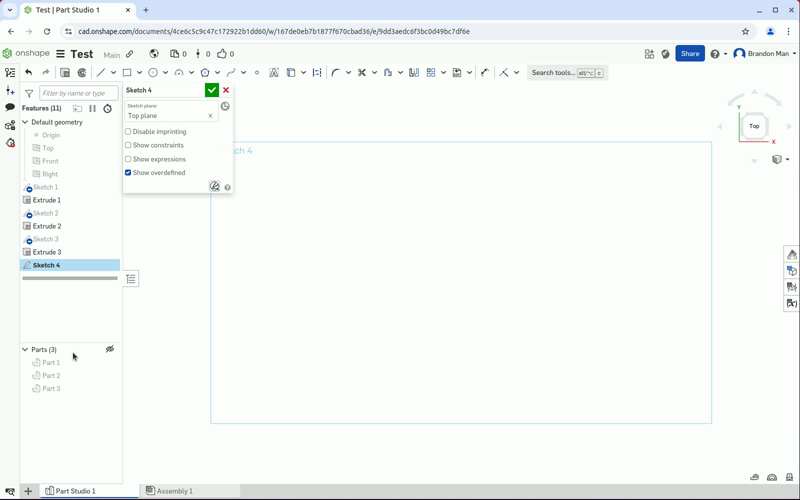
key(l)
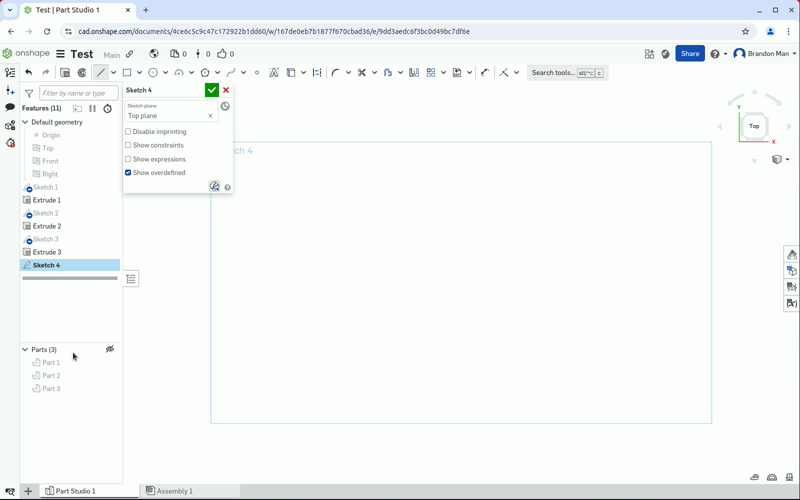
key_down(shift)
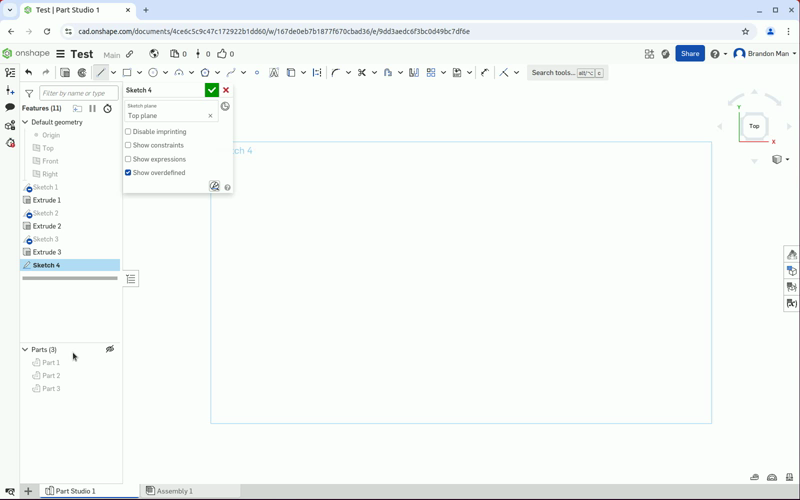
mouse_move(450, 365)
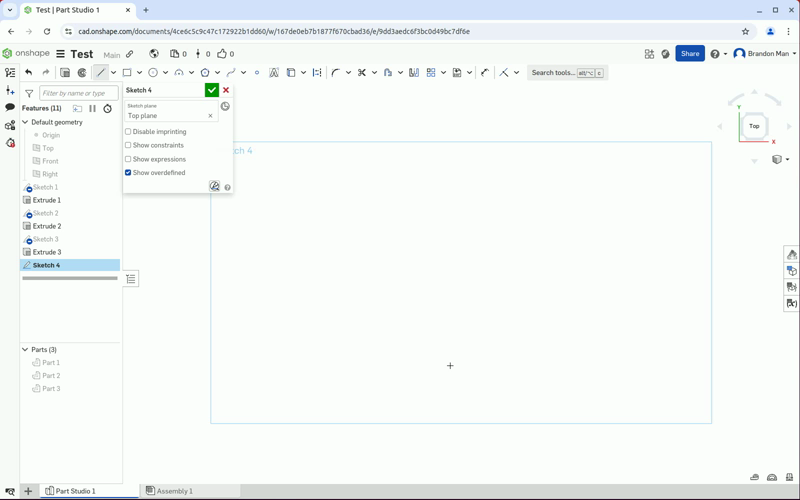
click(450, 365)
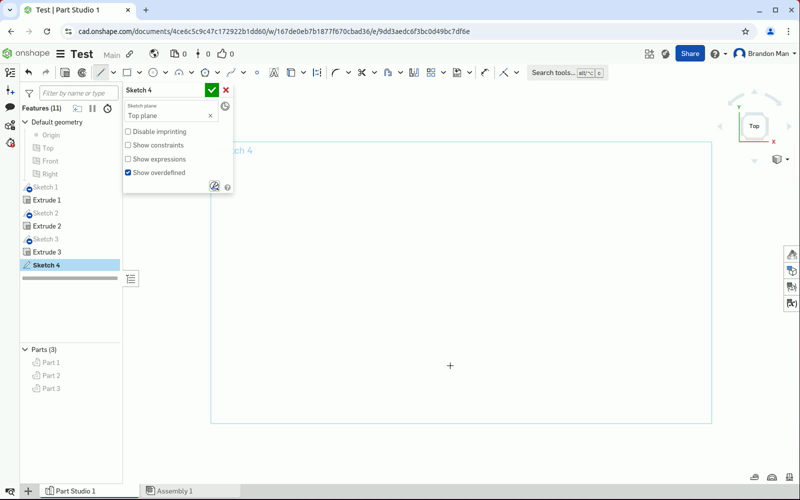
key_up(shift)
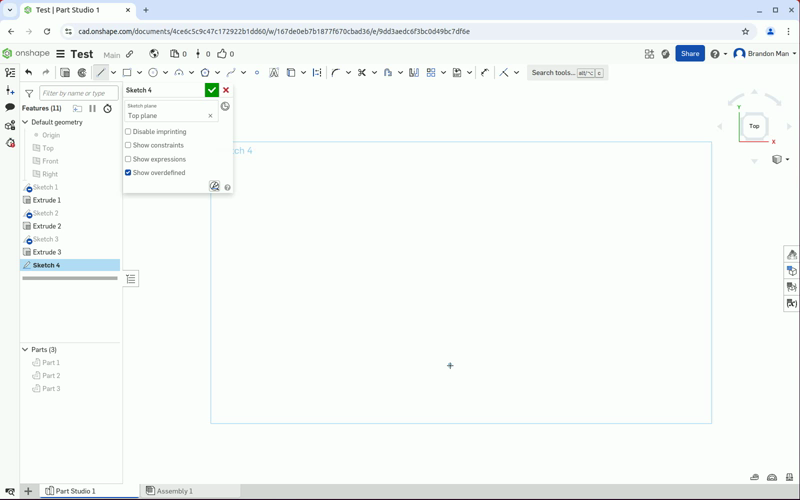
key_down(shift)
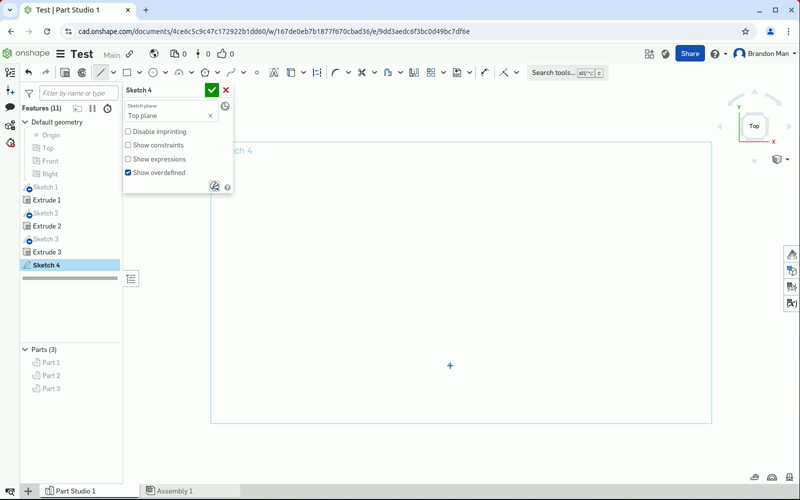
mouse_move(480, 365)
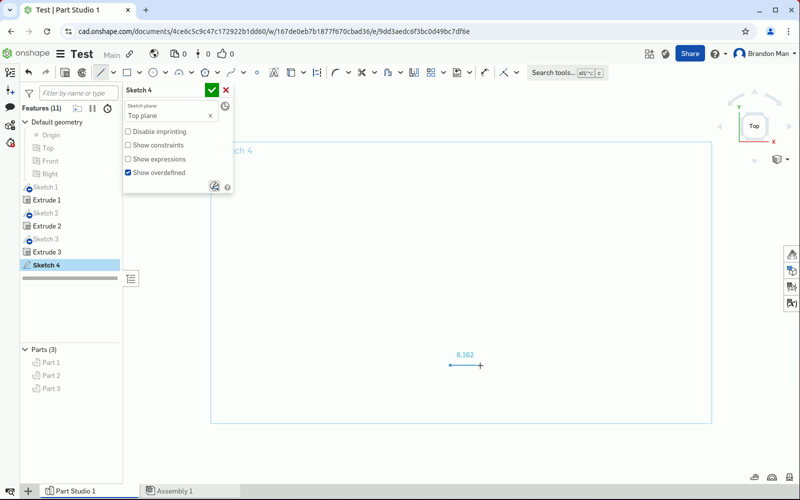
mouse_move(475, 371)
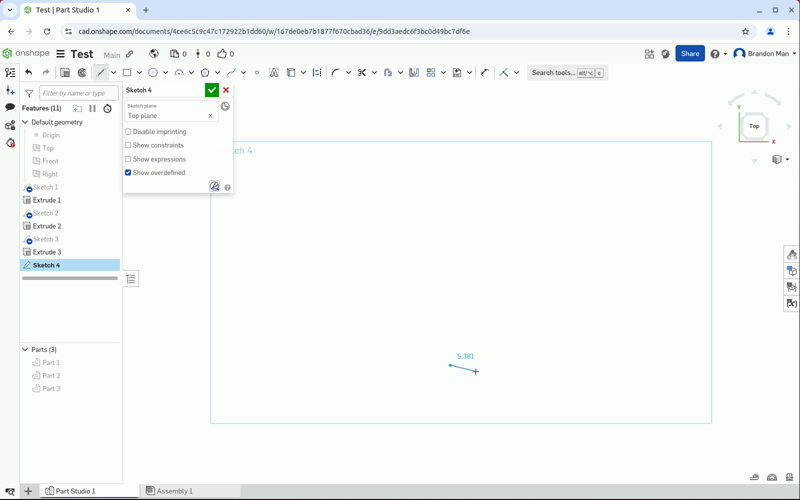
click(475, 371)
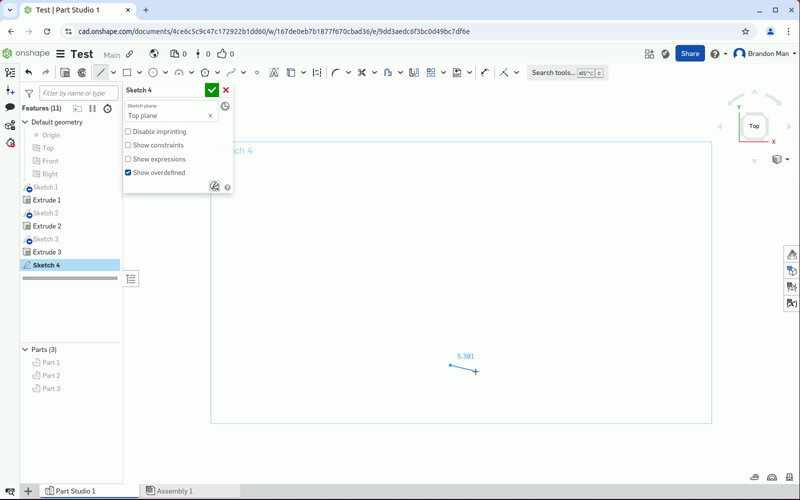
key_up(shift)
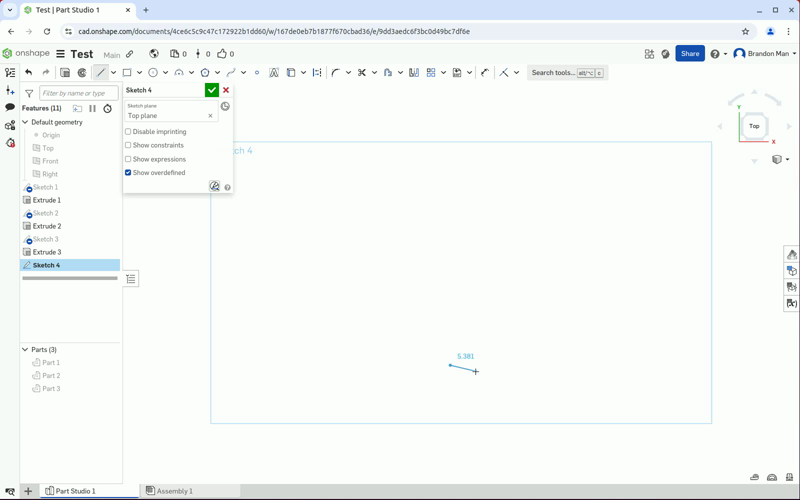
key_down(shift)
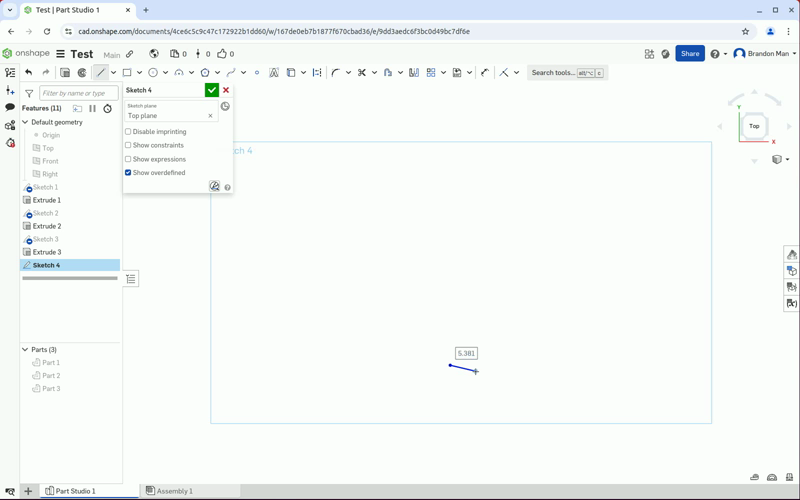
mouse_move(505, 371)
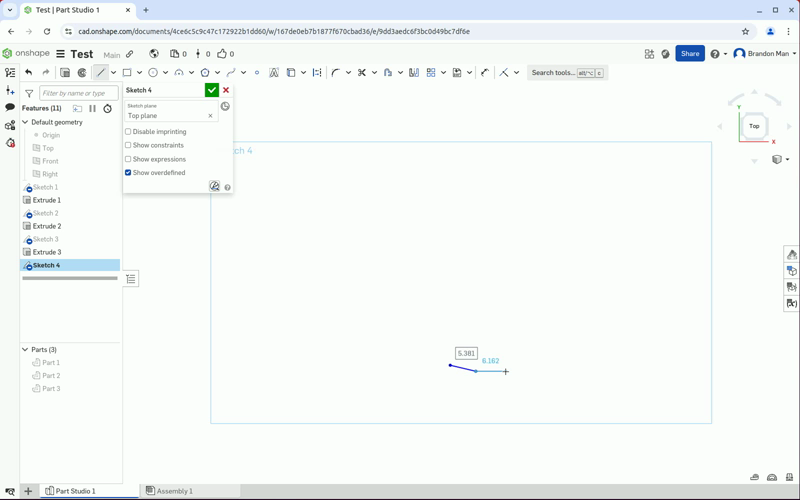
mouse_move(452, 349)
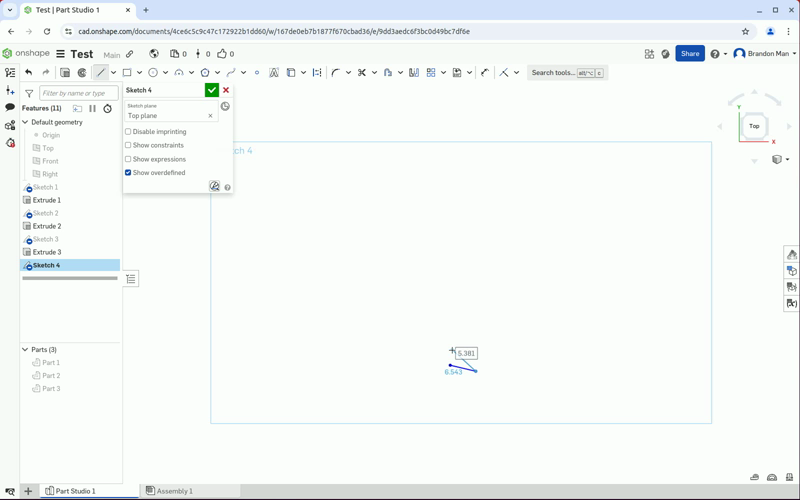
click(452, 349)
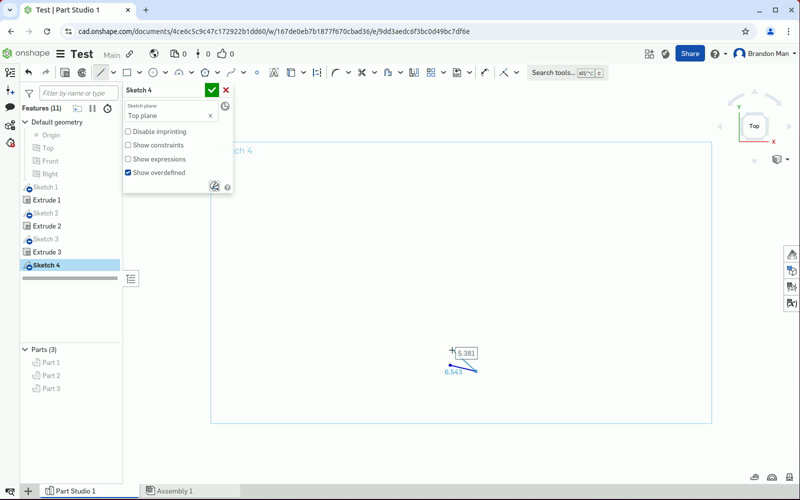
key_up(shift)
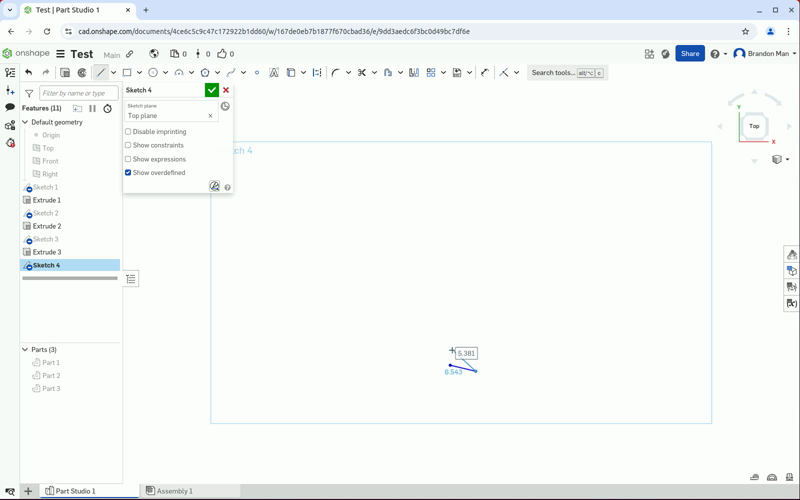
mouse_move(482, 349)
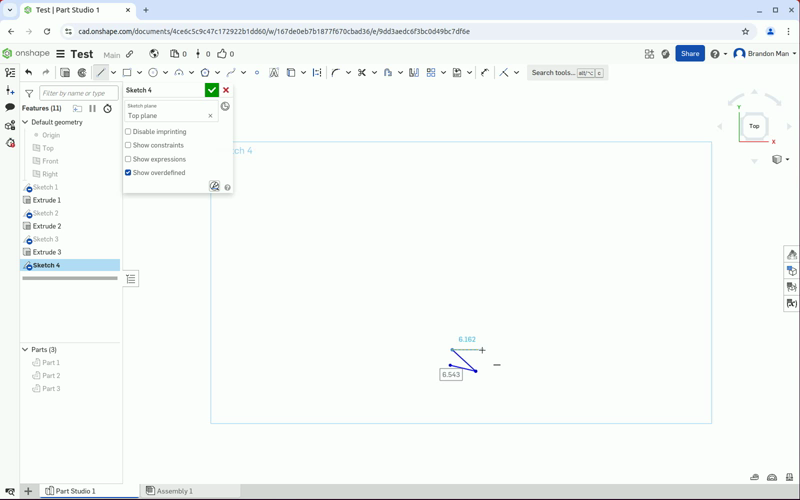
key_down(shift)
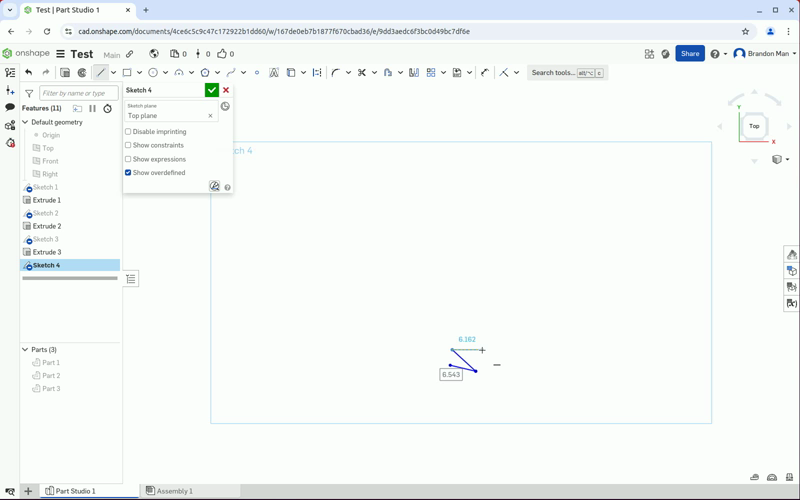
mouse_move(450, 365)
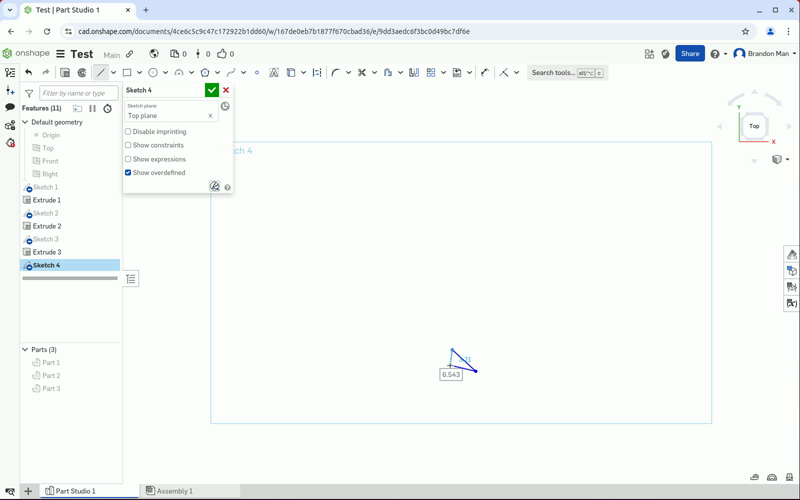
key_up(shift)
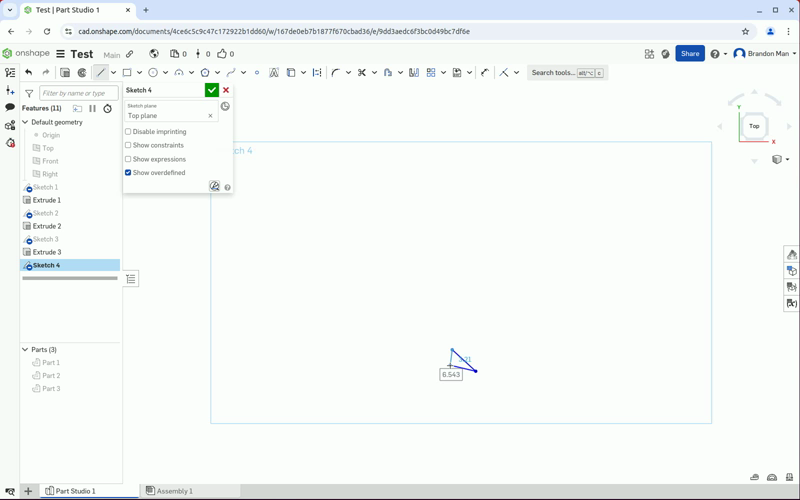
click(450, 365)
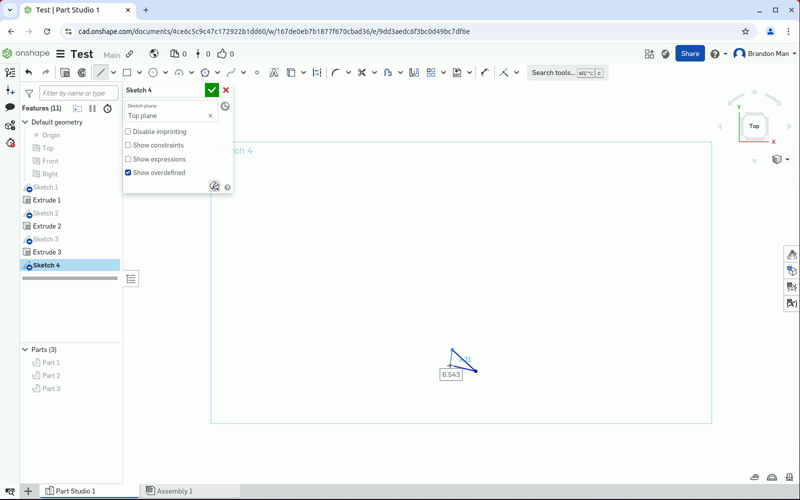
key(esc)
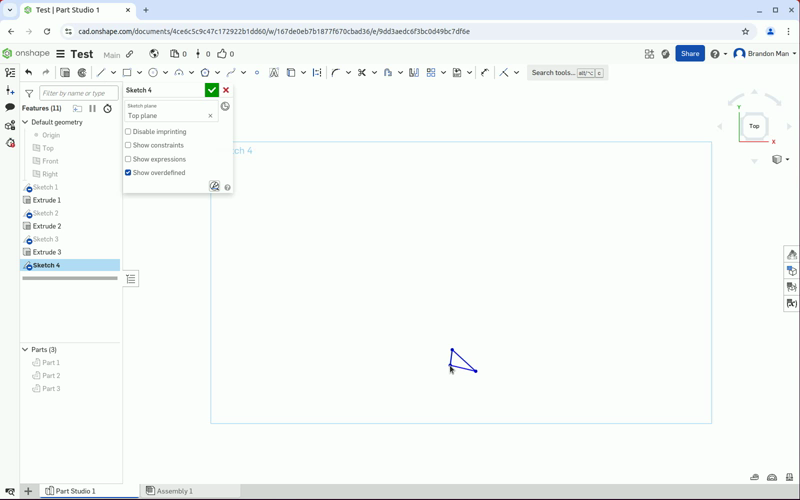
mouse_move(461, 358)
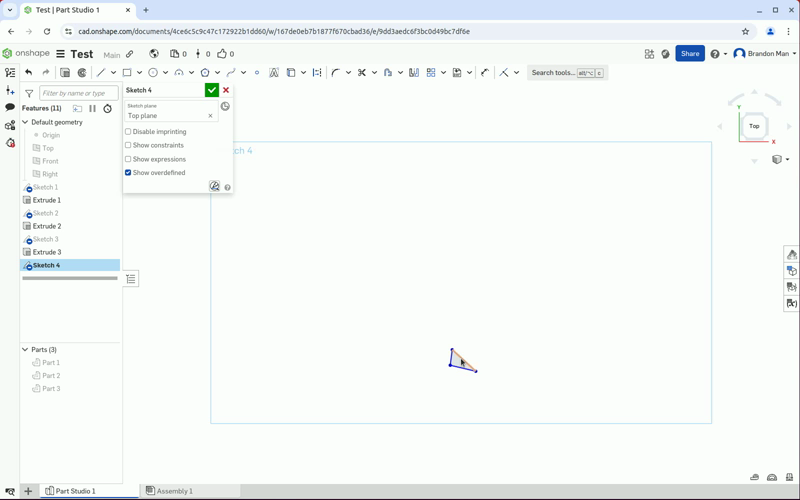
scroll(6)
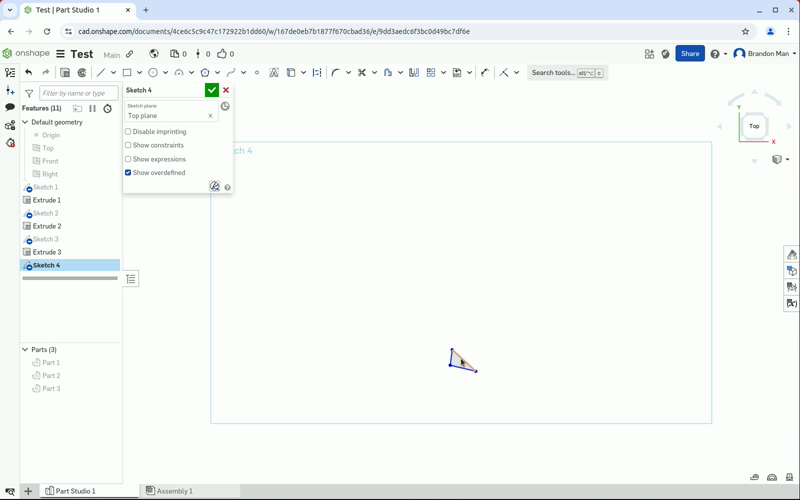
scroll(6)
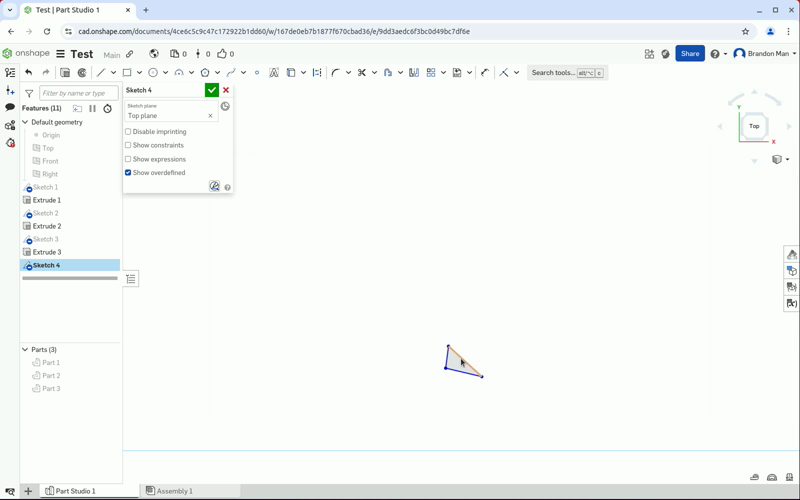
scroll(6)
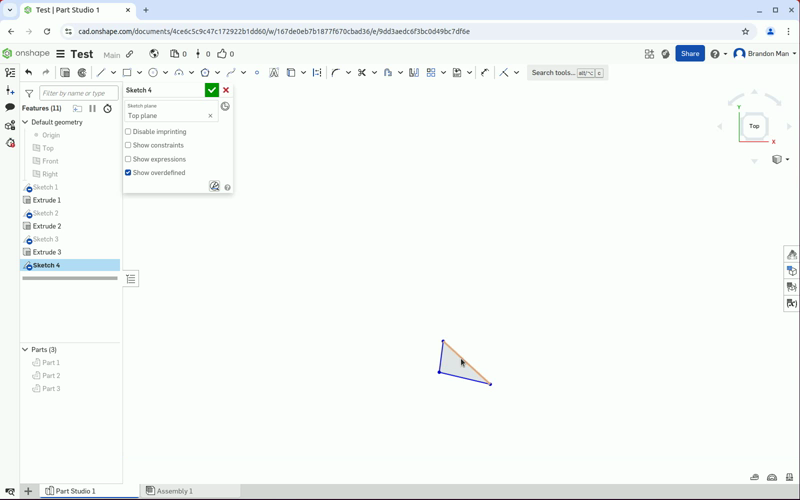
scroll(6)
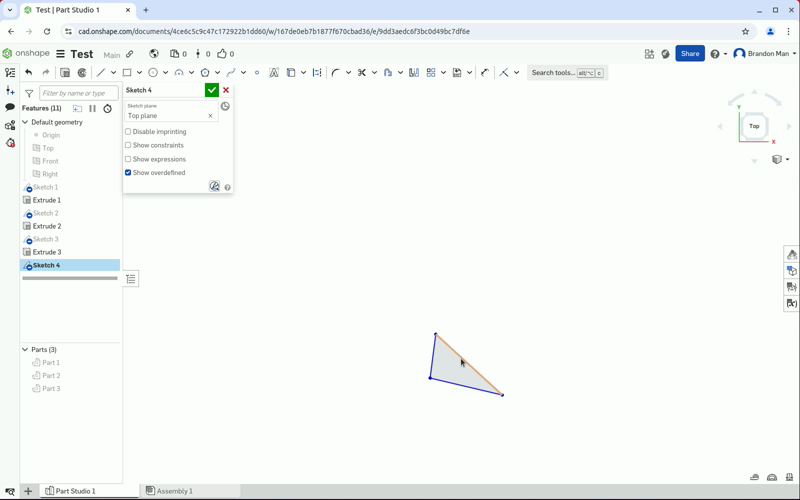
scroll(6)
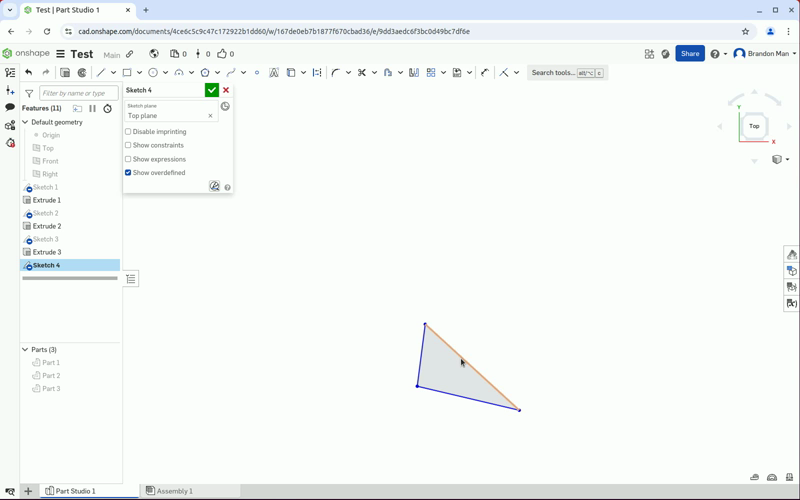
scroll(6)
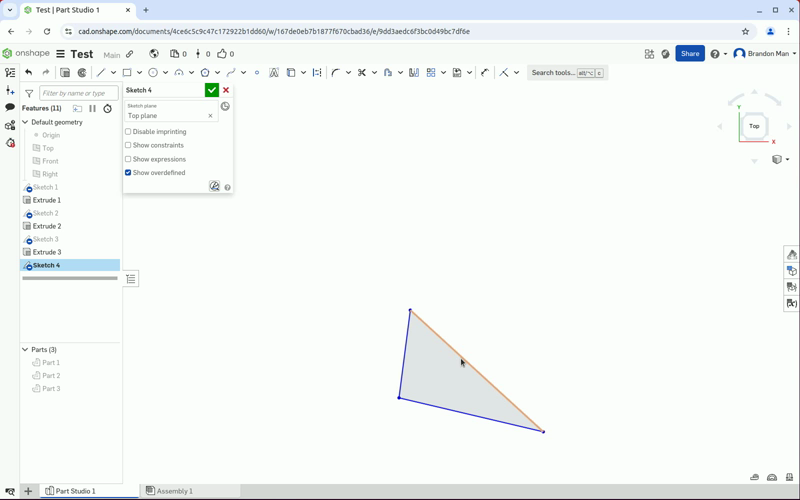
scroll(6)
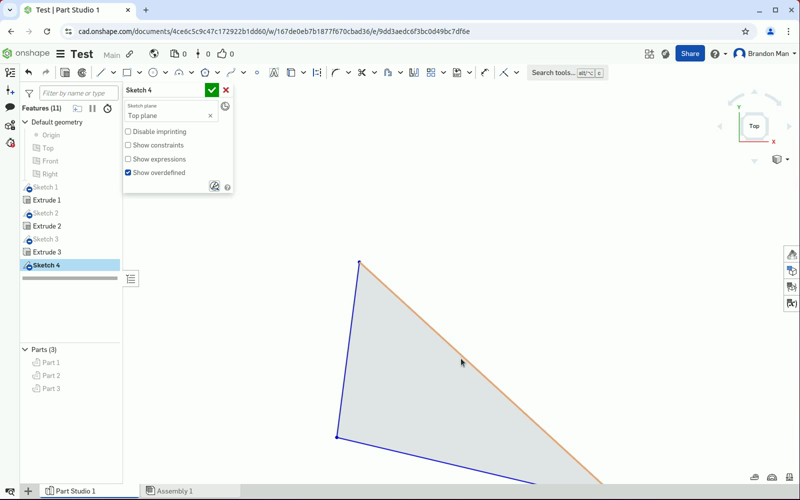
click(461, 358)
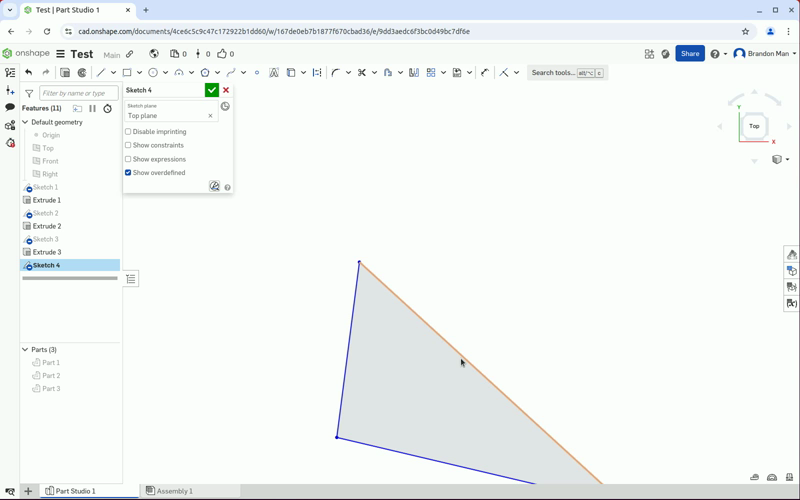
scroll(-6)
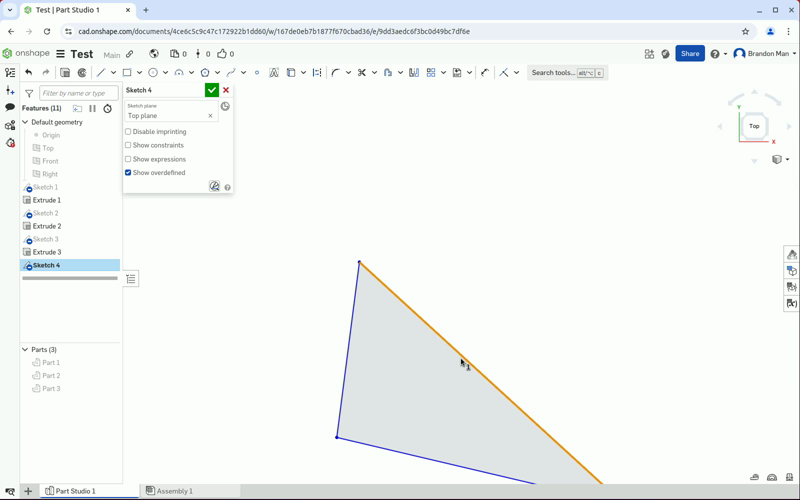
scroll(-6)
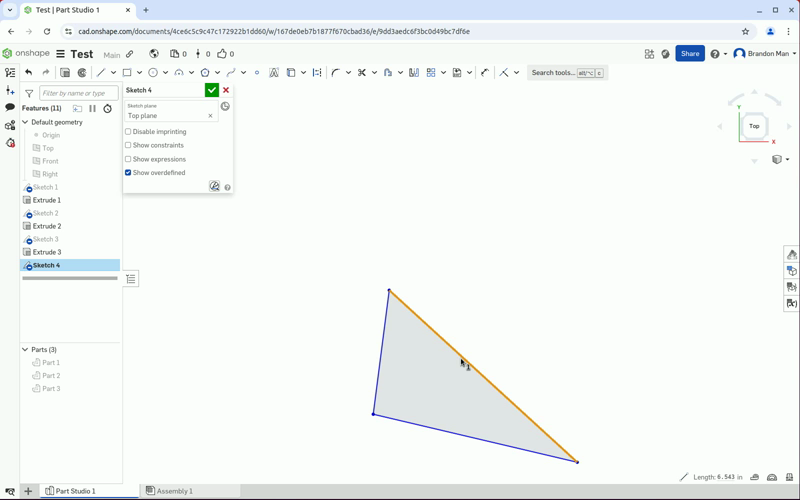
scroll(-6)
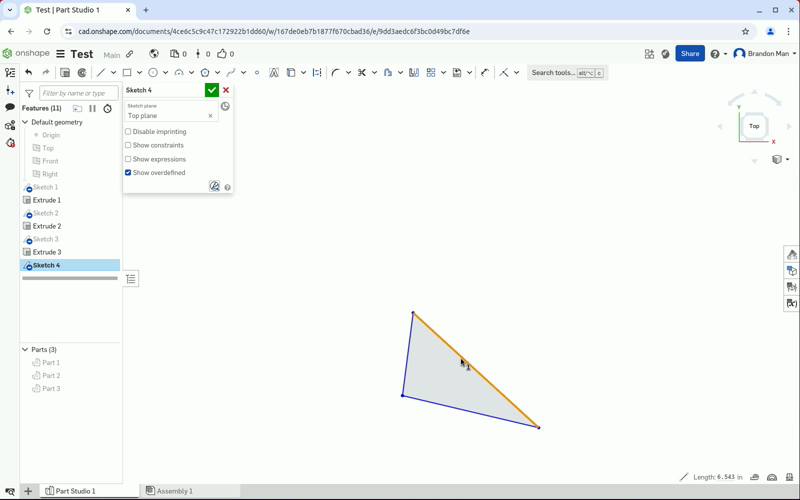
scroll(-6)
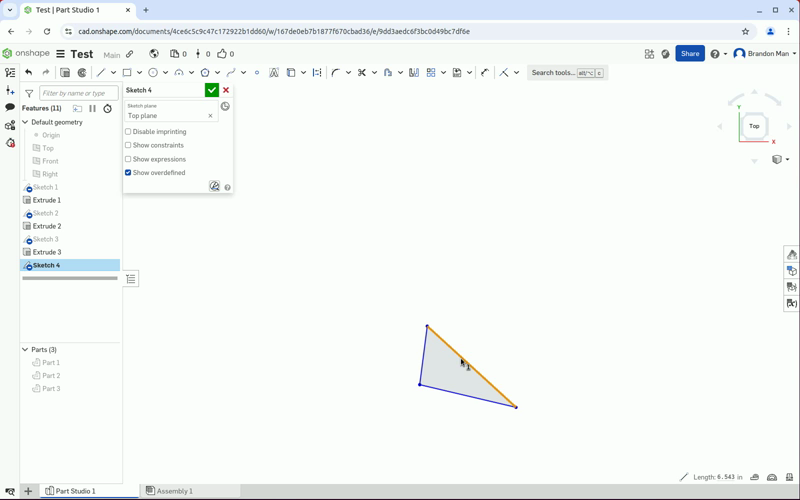
scroll(-6)
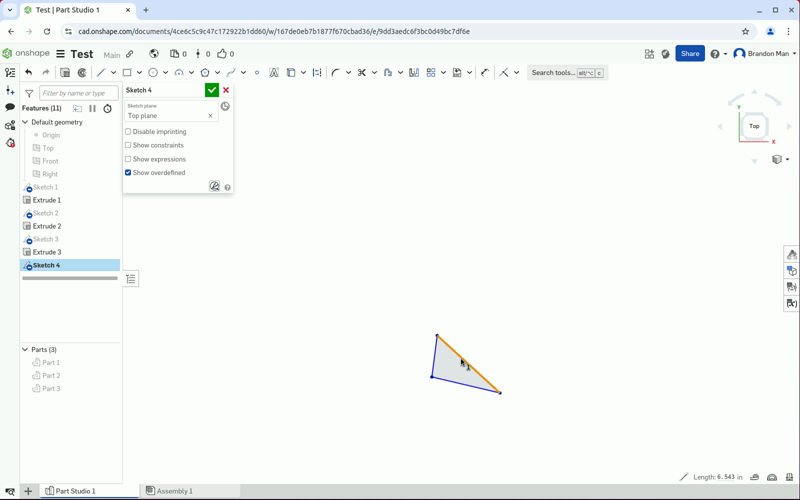
scroll(-6)
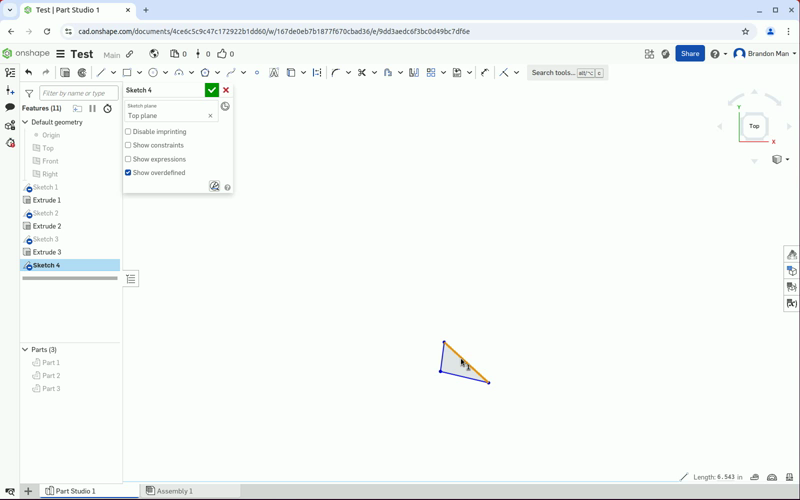
scroll(-6)
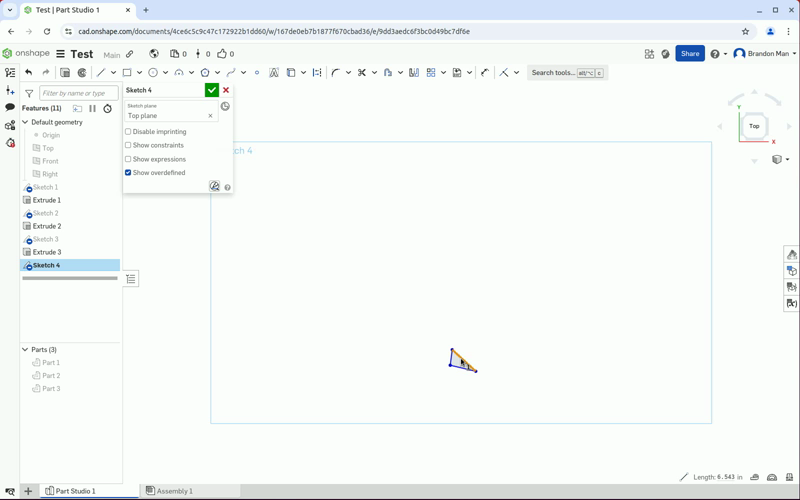
mouse_move(73, 352)
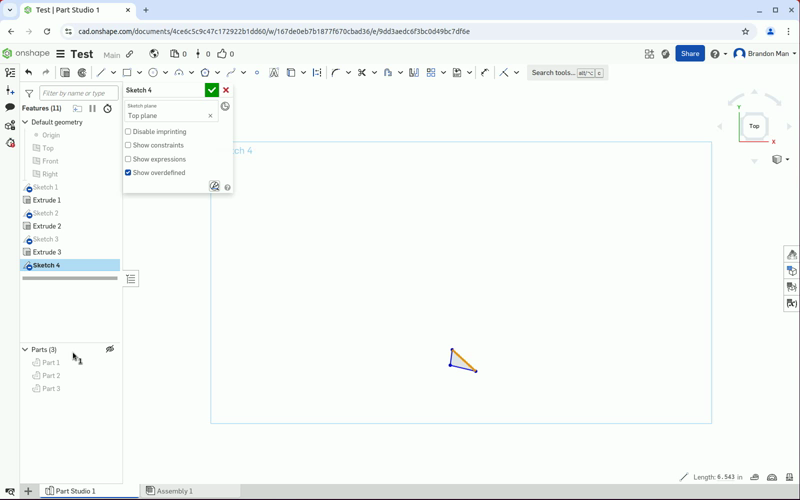
key(shift+y)
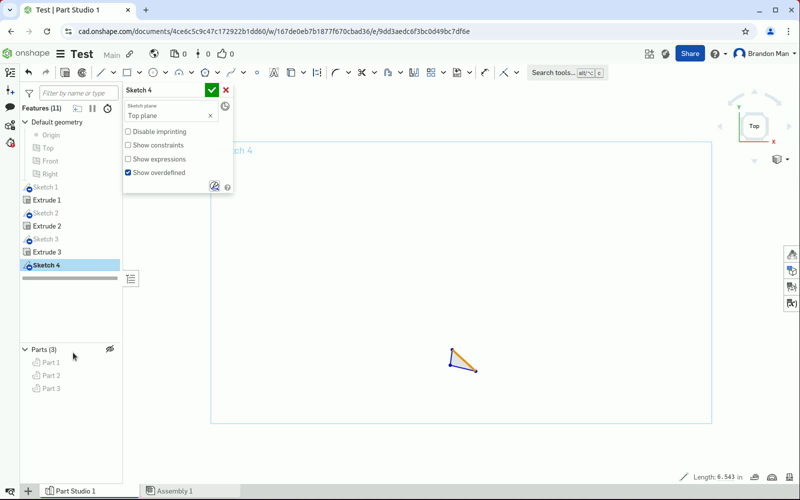
key(shift+e)
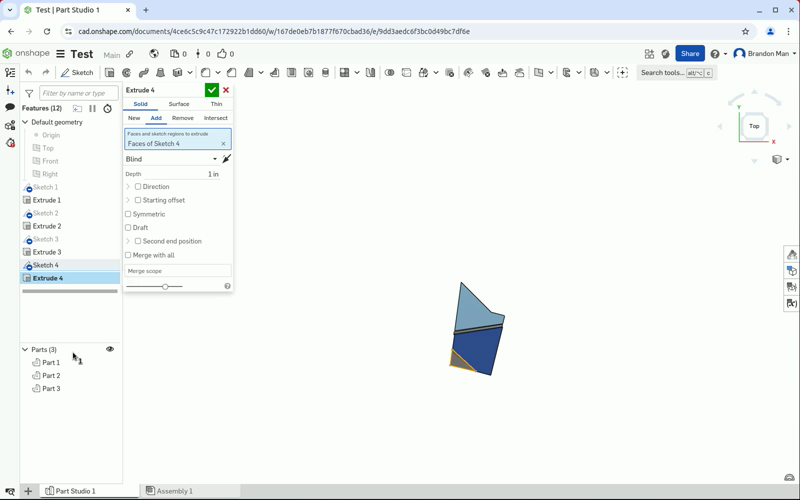
mouse_move(143, 106)
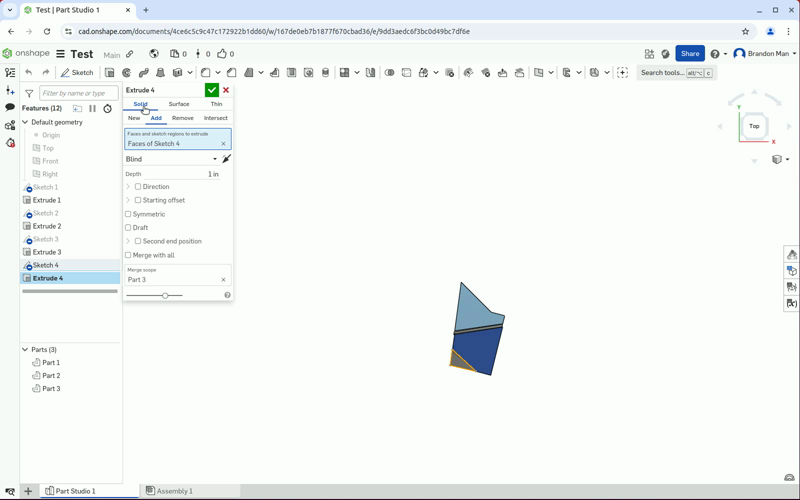
click(143, 106)
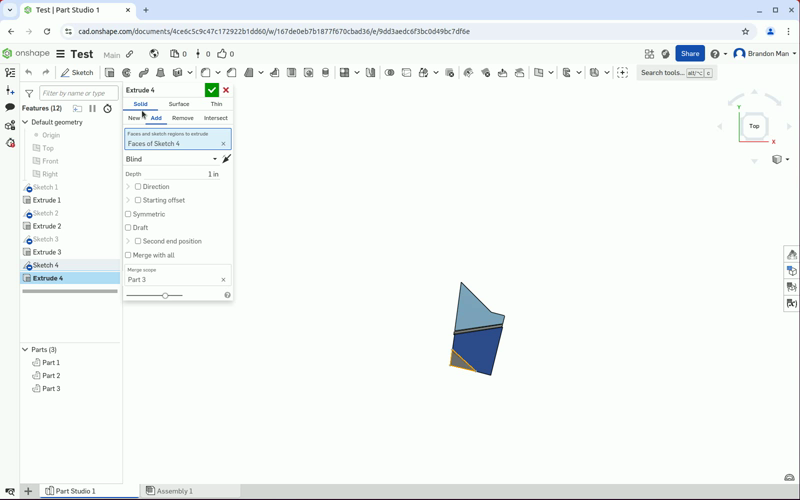
mouse_move(137, 120)
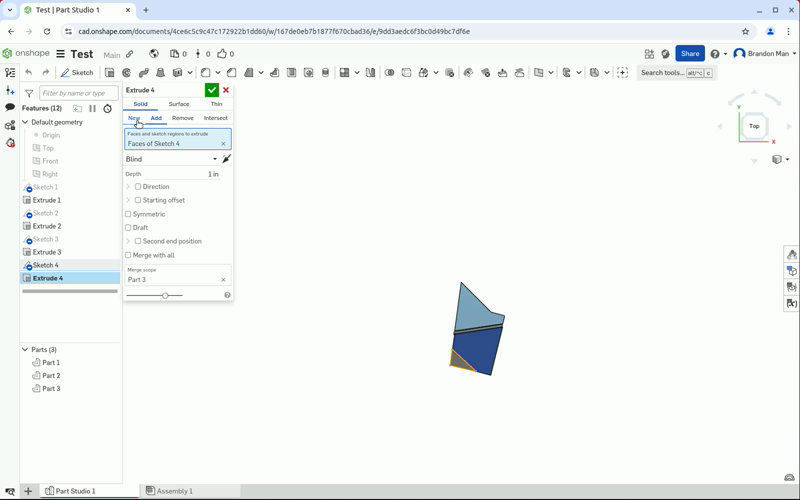
click(137, 120)
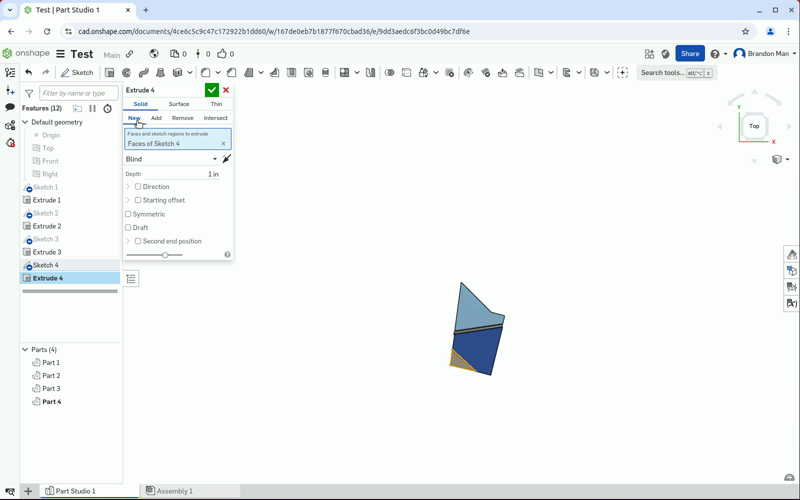
key(tab, 4)
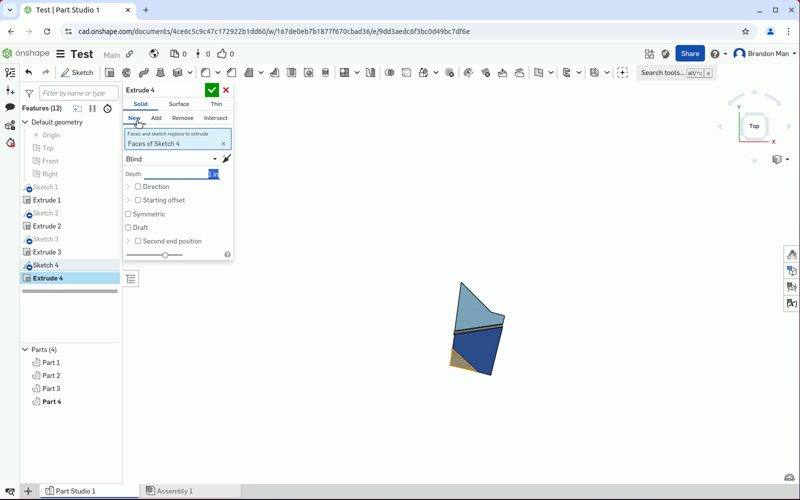
text(-0.241)
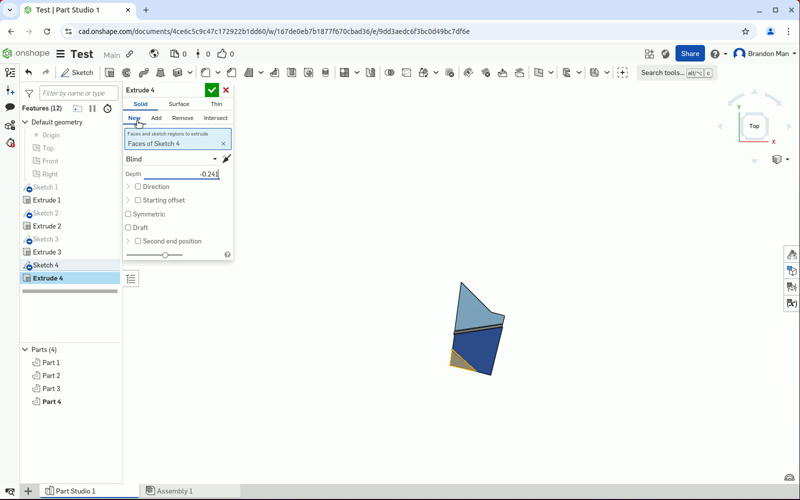
key(enter)
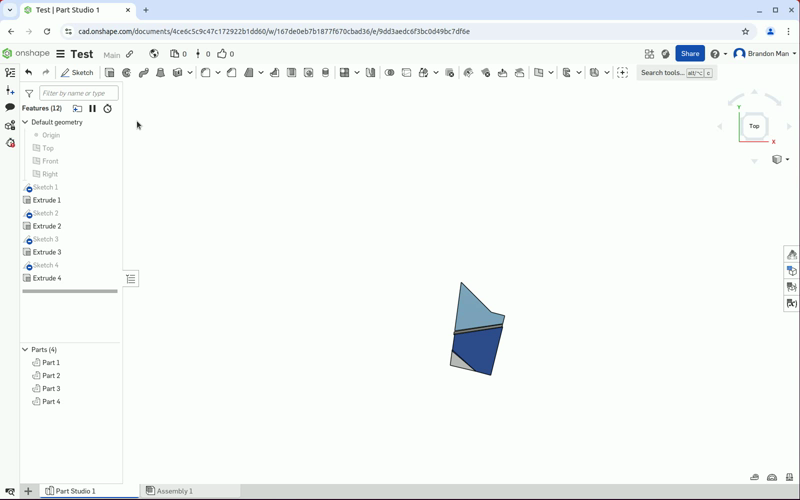
key(shift+h)
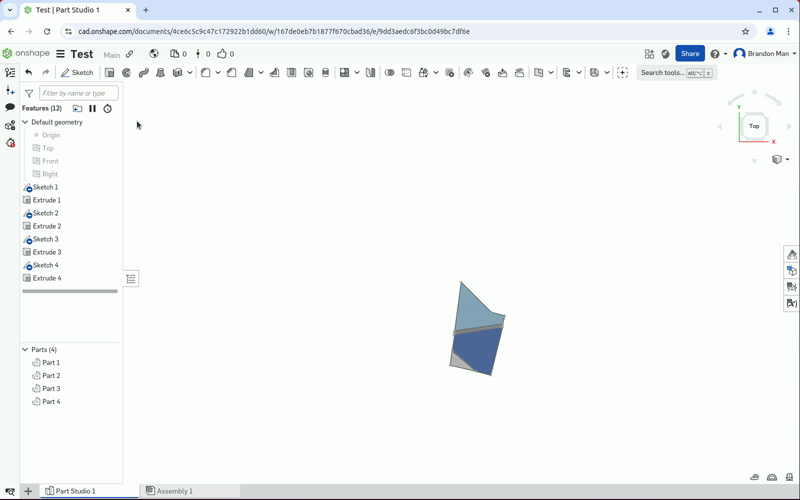
key(shift+h)
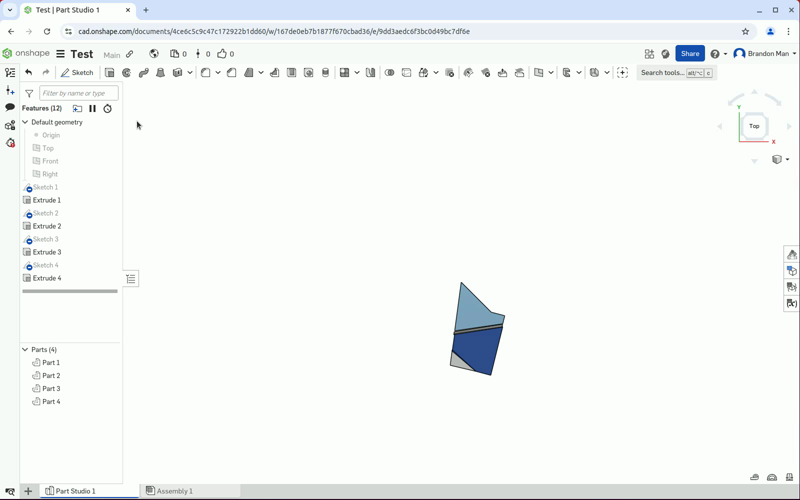
mouse_move(73, 189)
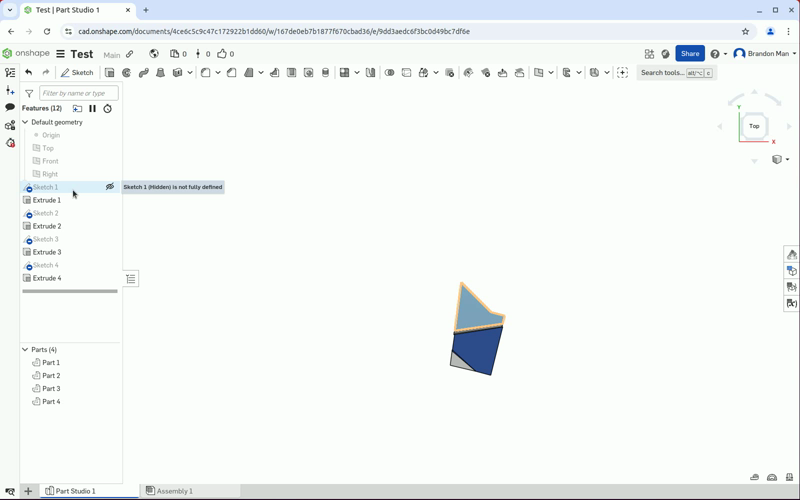
click(73, 189)
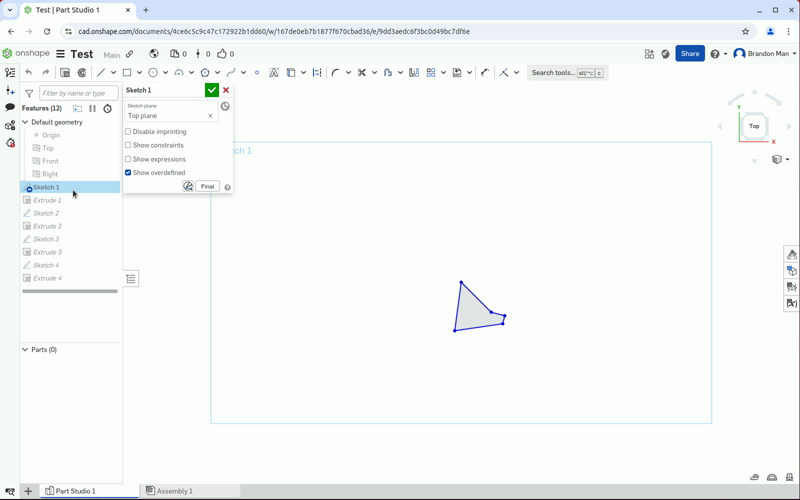
mouse_move(229, 92)
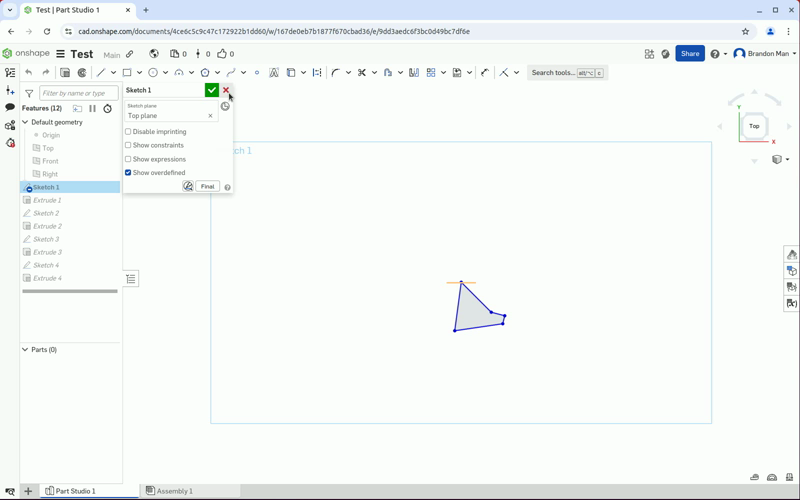
click(229, 92)
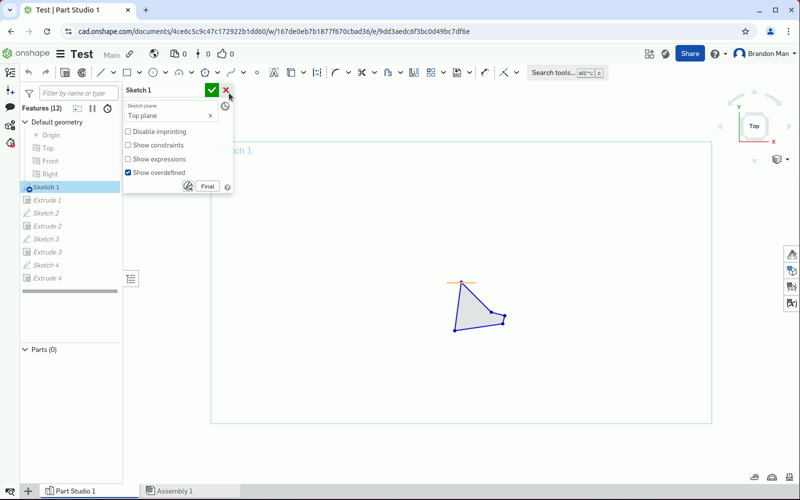
key(shift+s)
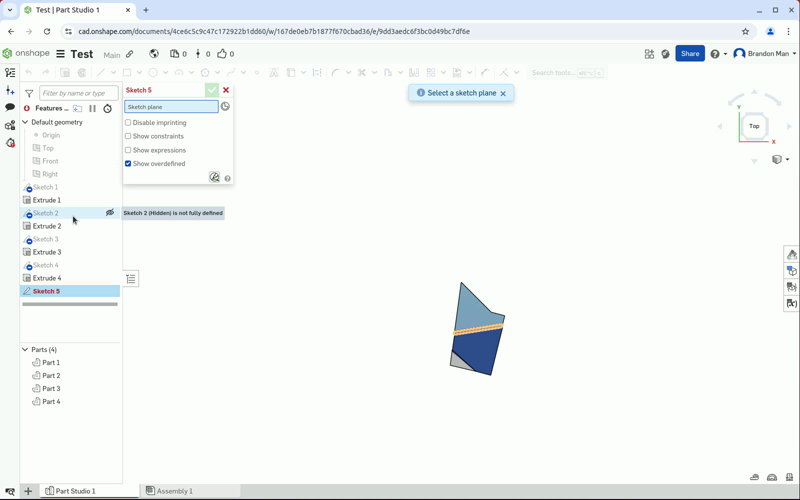
scroll(3)
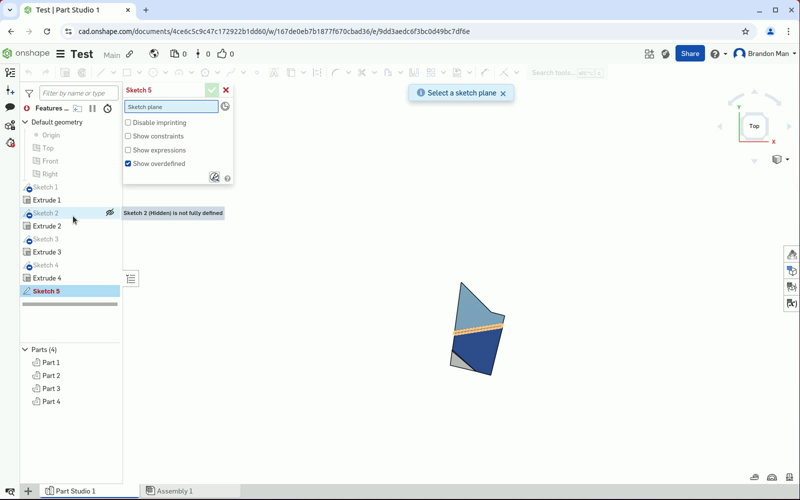
mouse_move(73, 150)
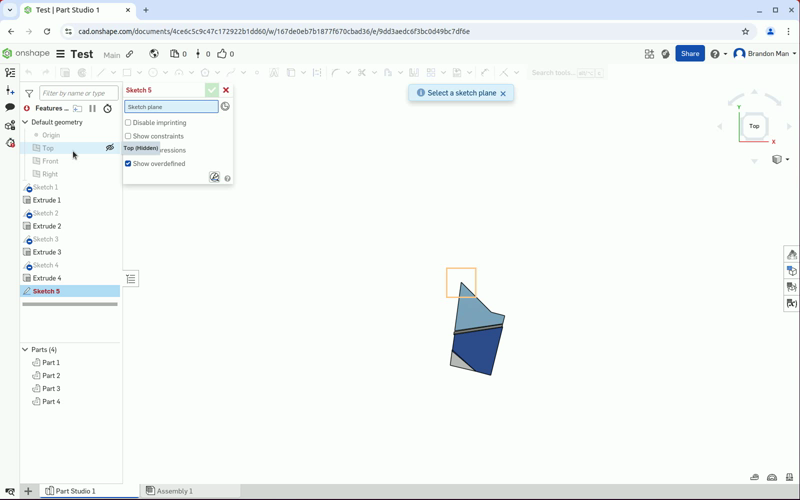
click(73, 150)
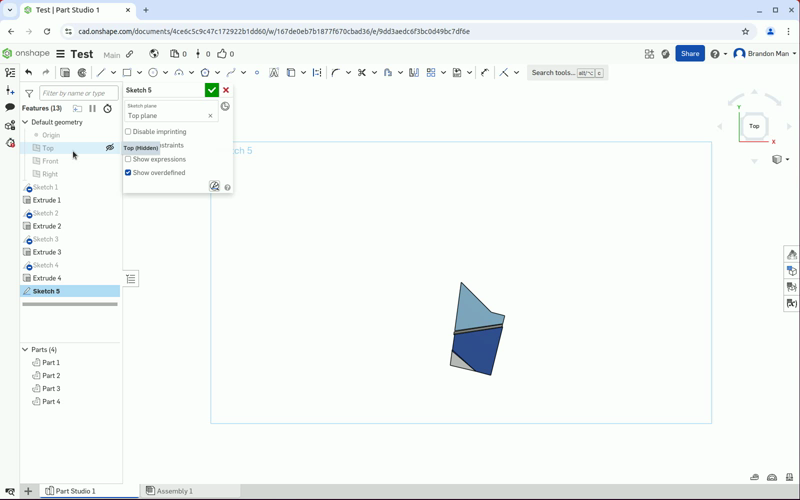
mouse_move(73, 352)
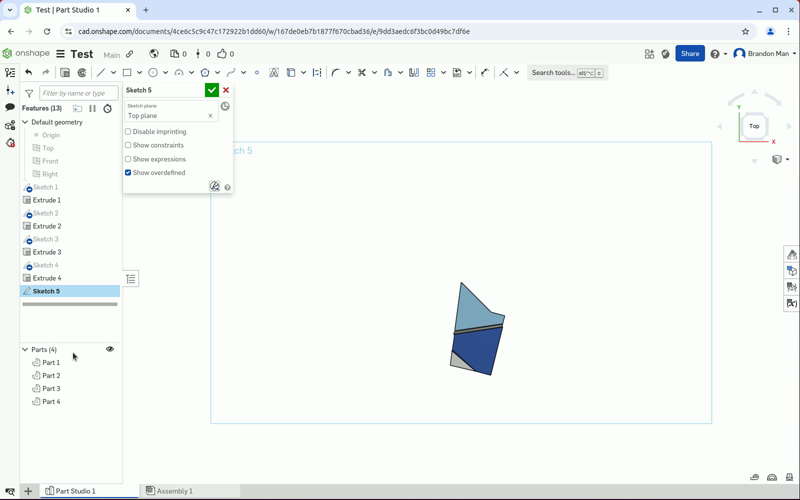
key(y)
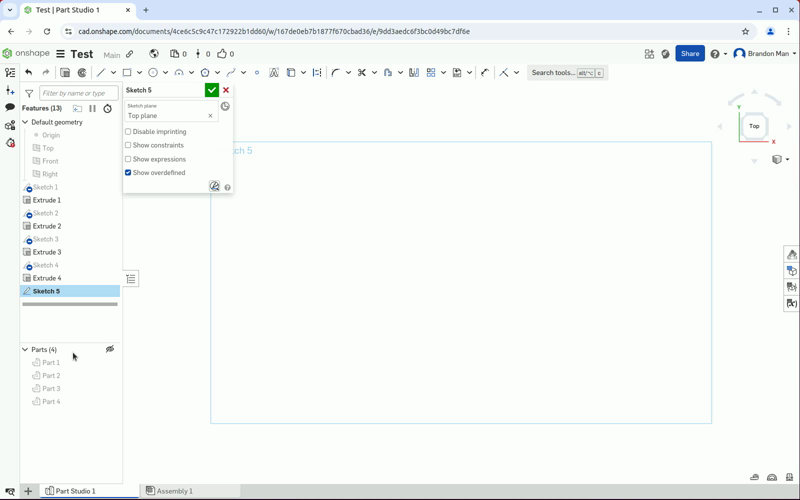
key(l)
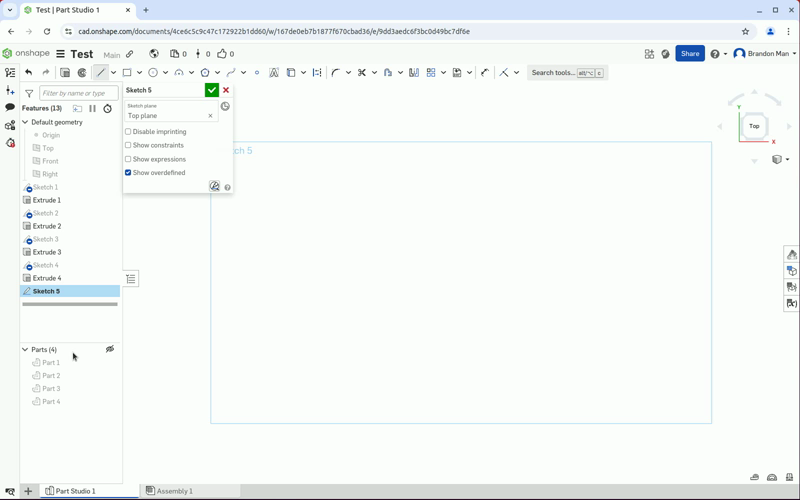
key_down(shift)
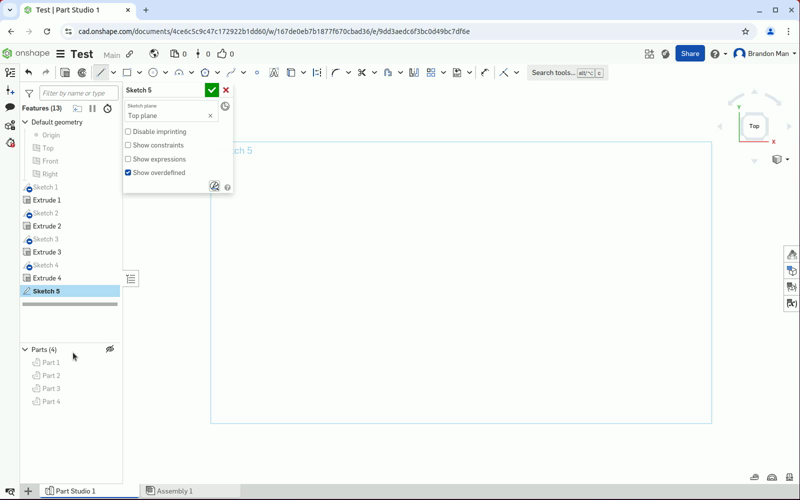
mouse_move(449, 376)
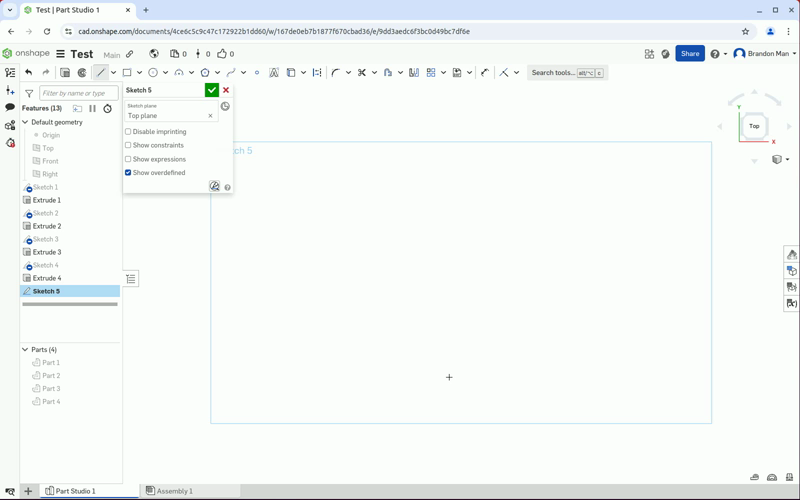
click(449, 376)
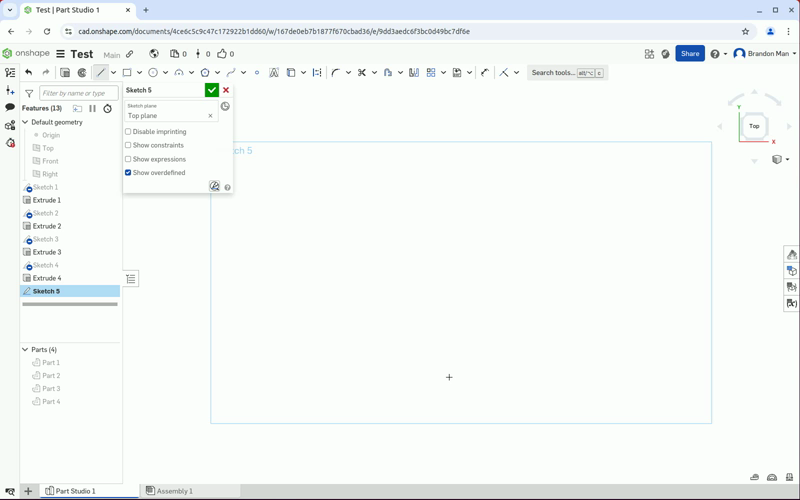
key_up(shift)
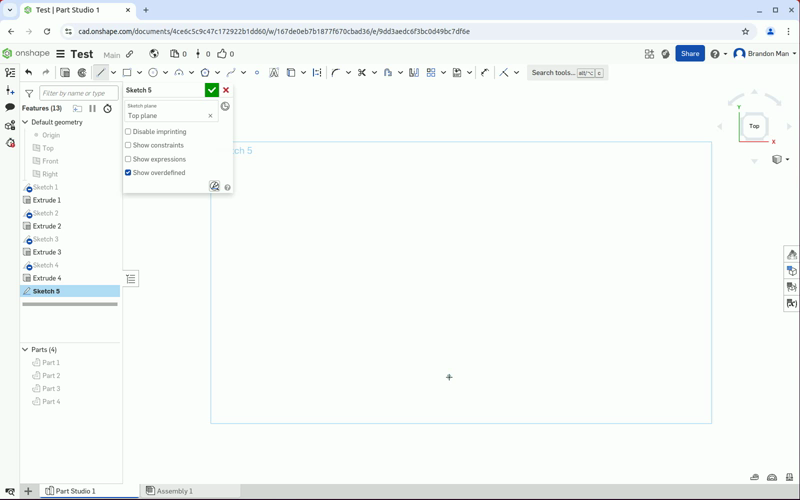
key_down(shift)
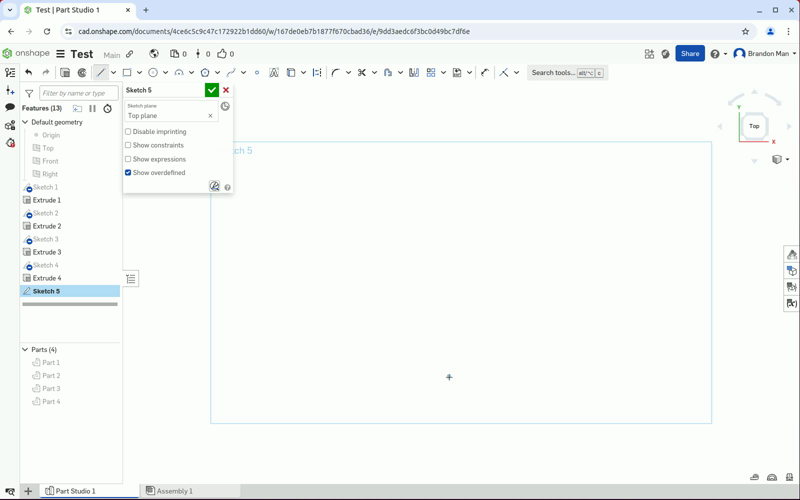
mouse_move(479, 376)
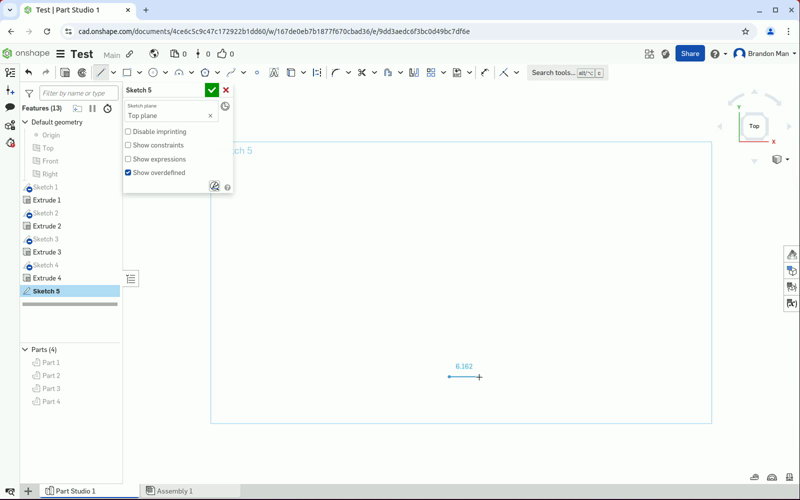
mouse_move(465, 391)
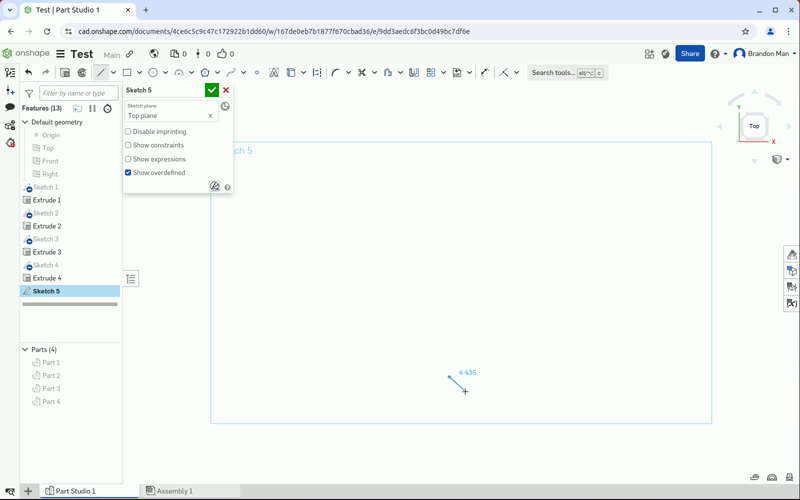
click(465, 391)
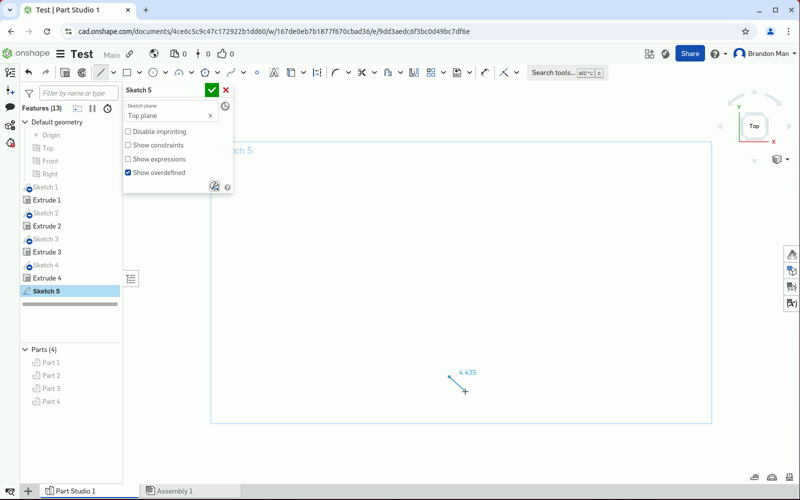
key_up(shift)
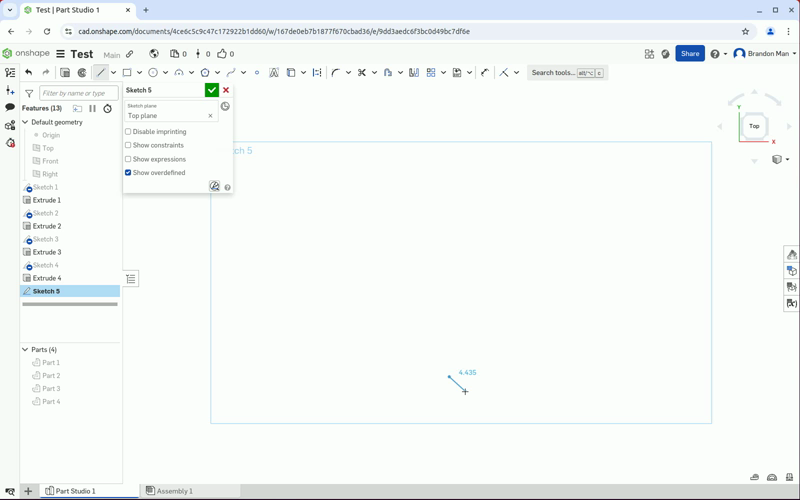
key_down(shift)
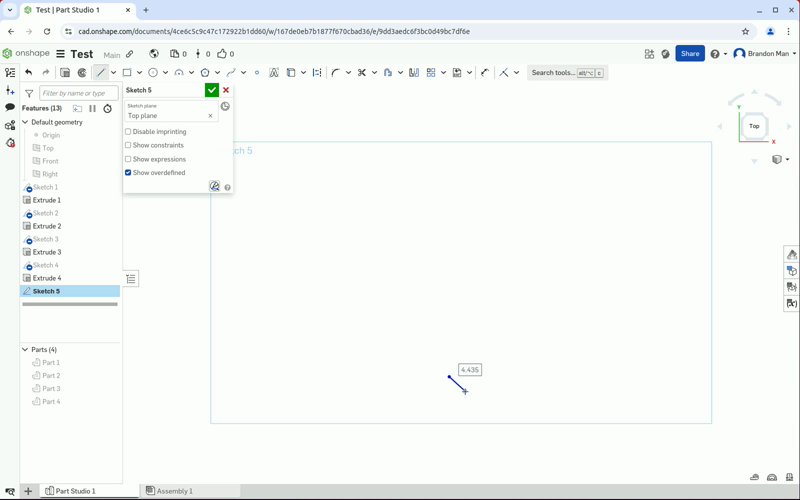
mouse_move(495, 391)
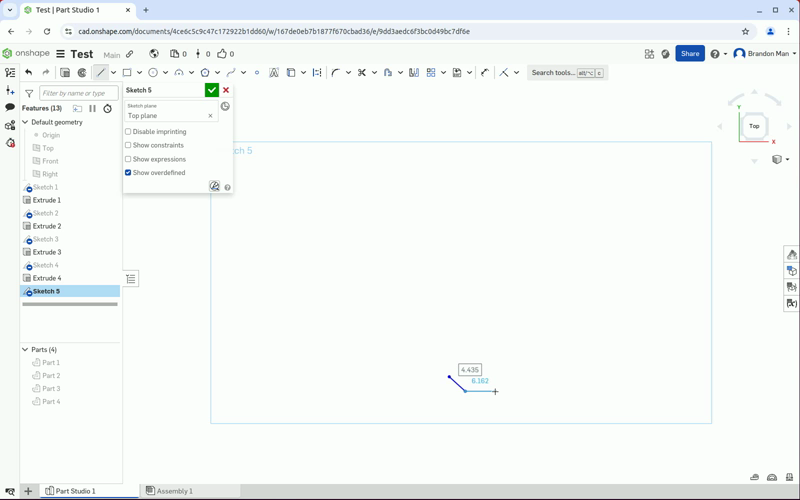
mouse_move(486, 396)
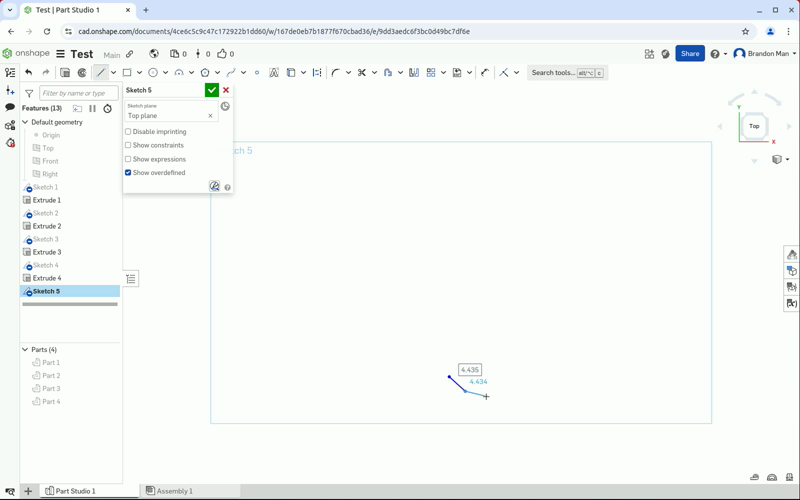
click(486, 396)
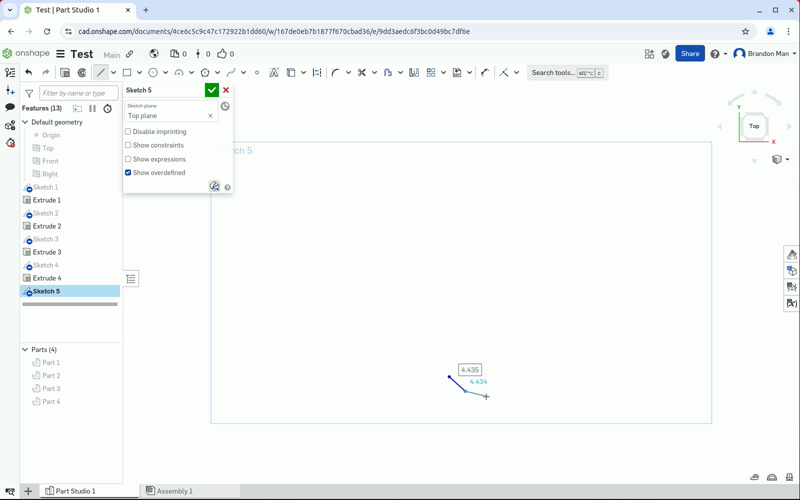
key_up(shift)
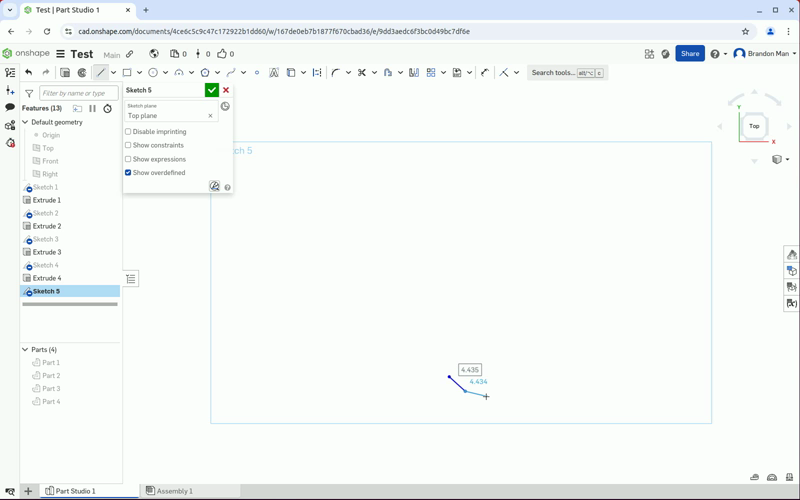
key_down(shift)
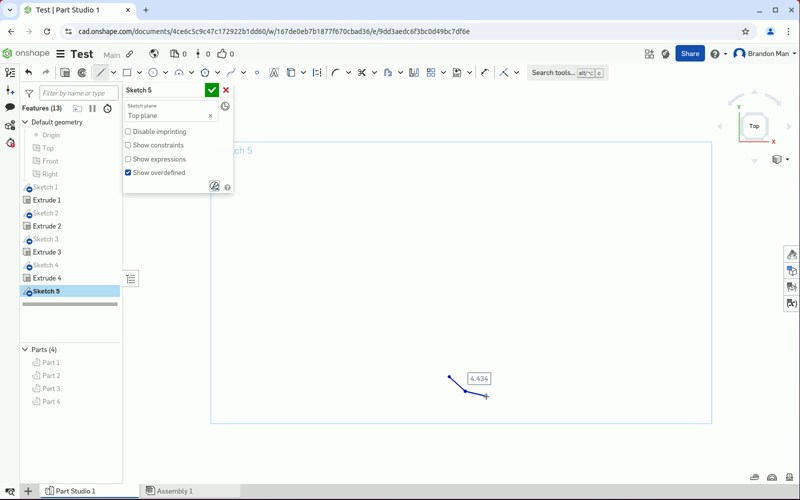
mouse_move(516, 396)
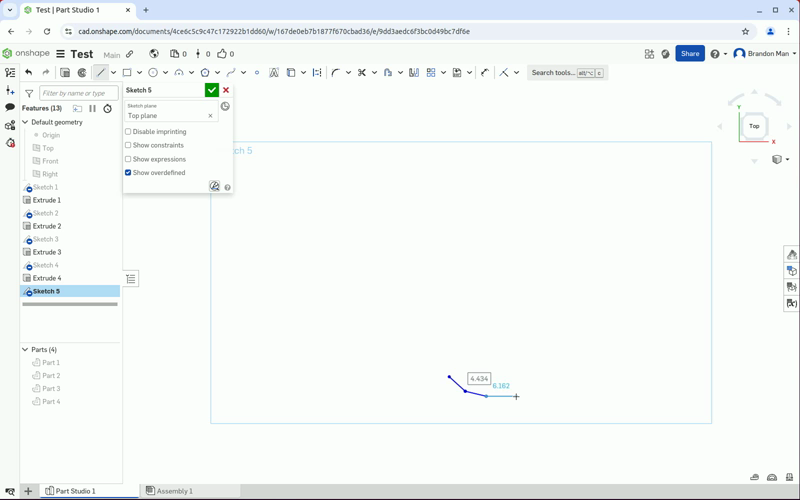
mouse_move(490, 375)
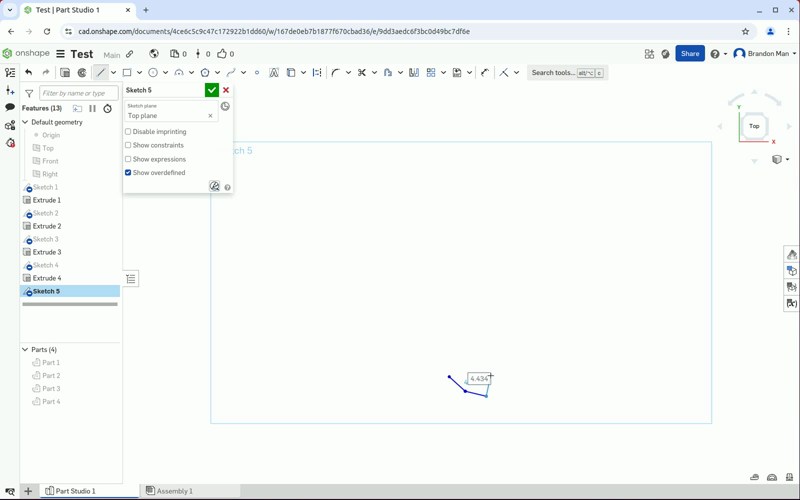
click(490, 375)
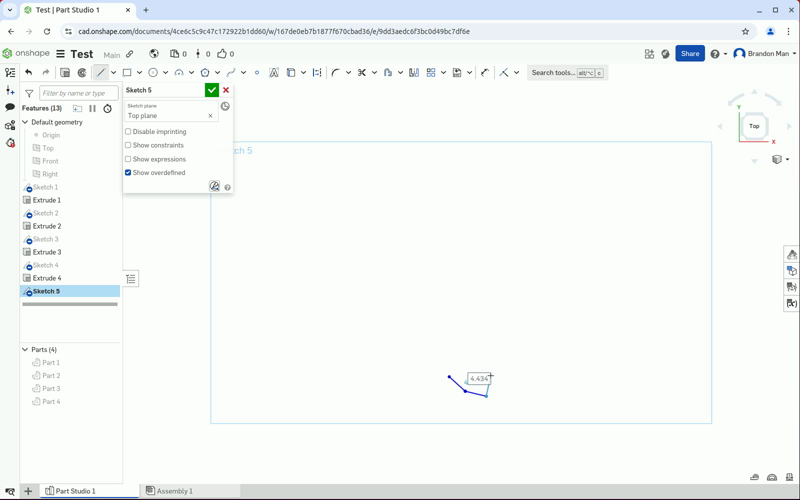
key_up(shift)
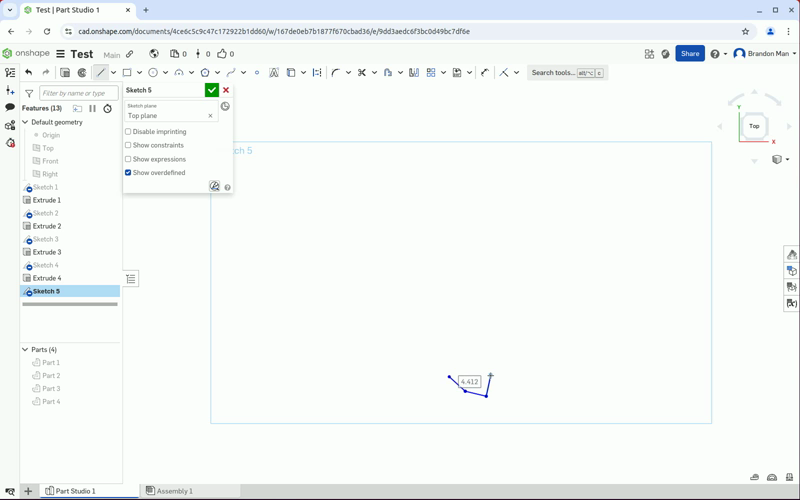
key_down(shift)
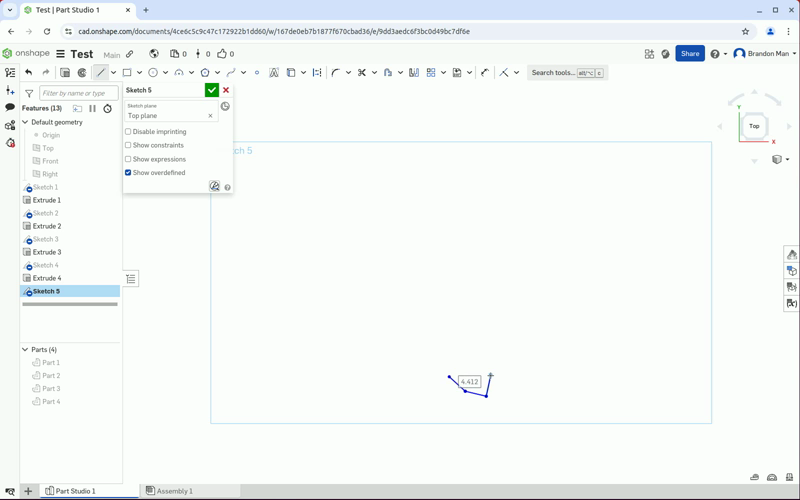
mouse_move(520, 375)
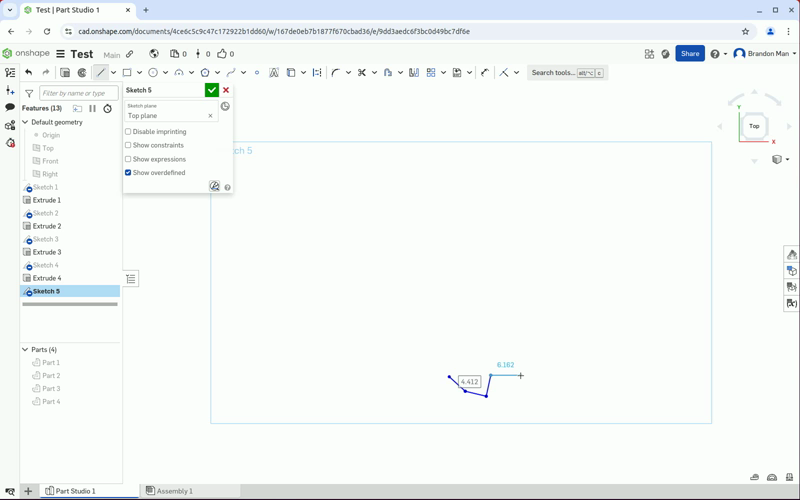
mouse_move(475, 371)
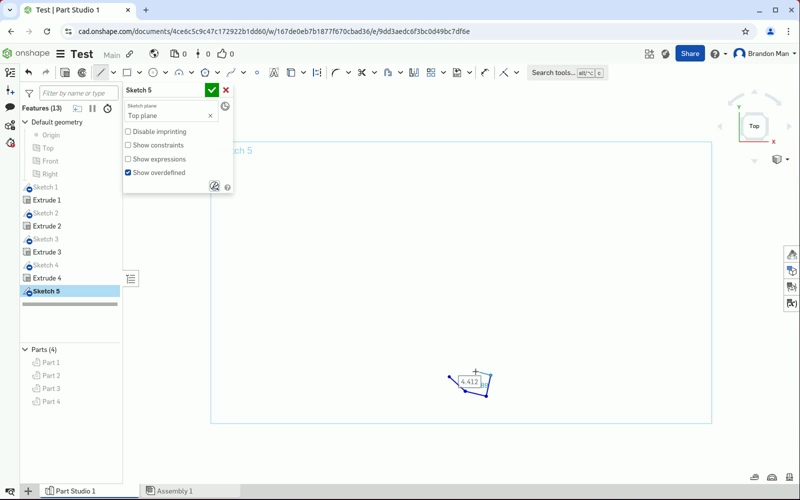
click(475, 371)
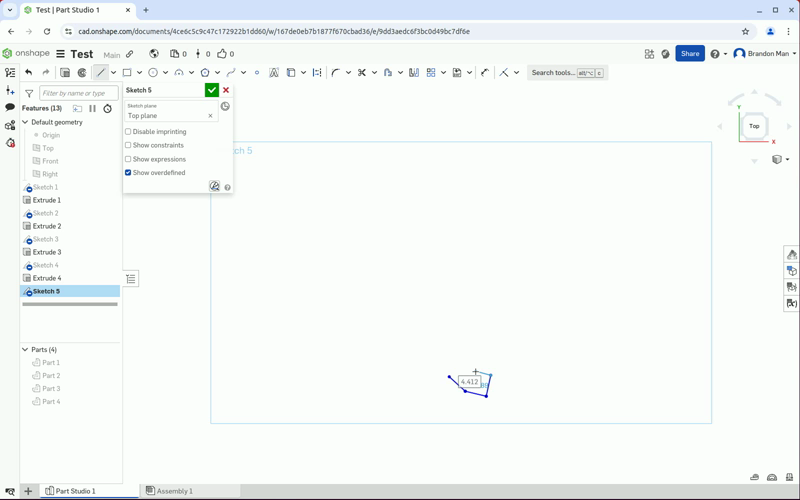
key_up(shift)
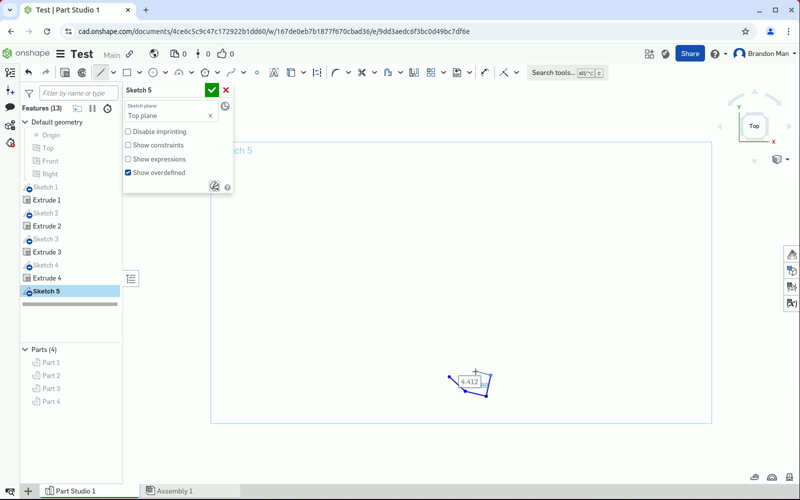
key_down(shift)
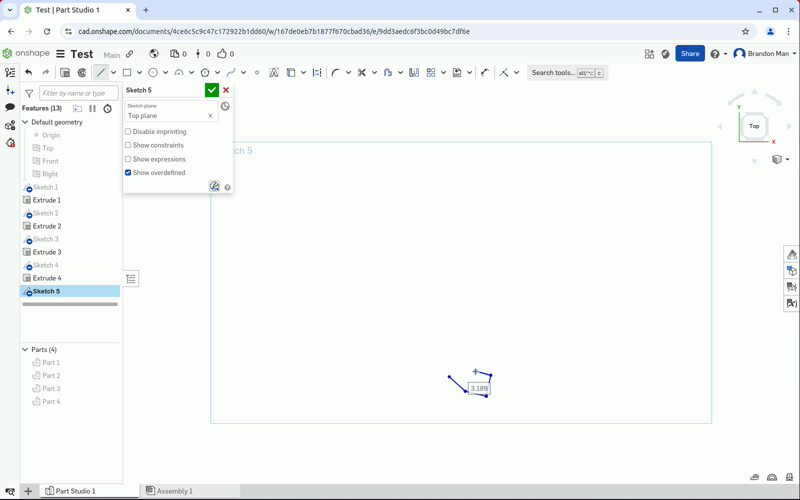
mouse_move(505, 371)
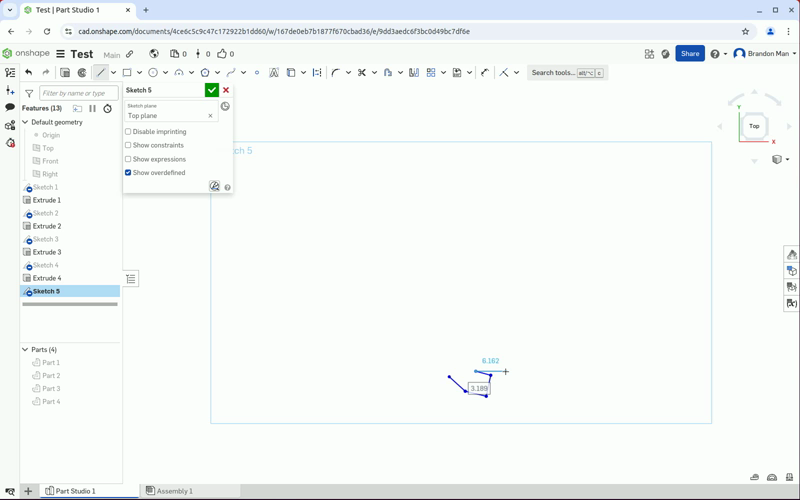
mouse_move(450, 365)
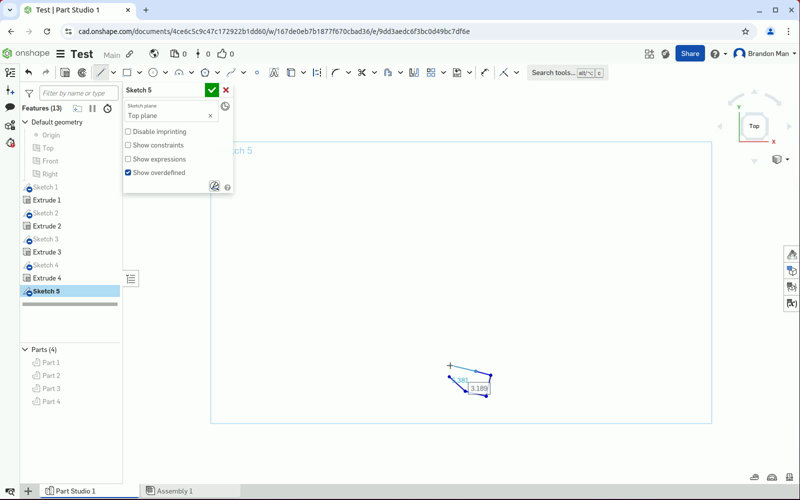
click(450, 365)
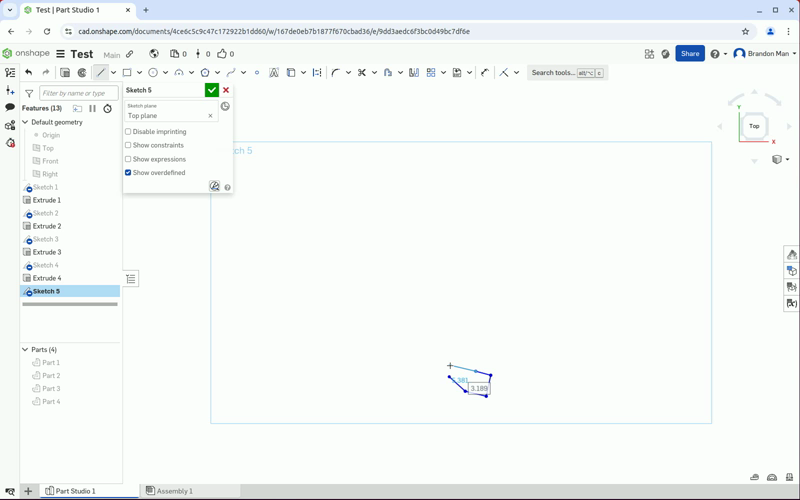
key_up(shift)
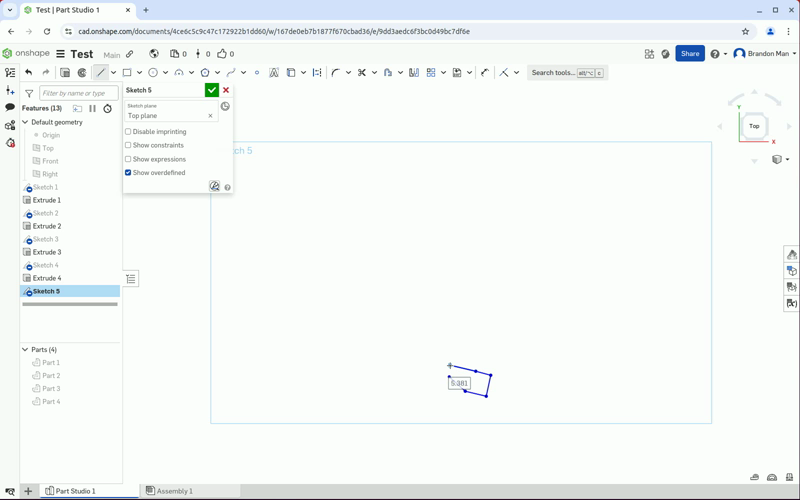
mouse_move(480, 365)
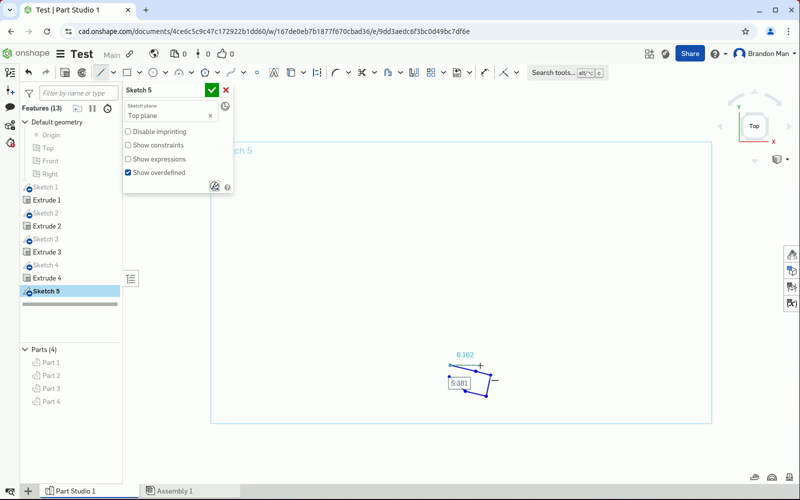
key_down(shift)
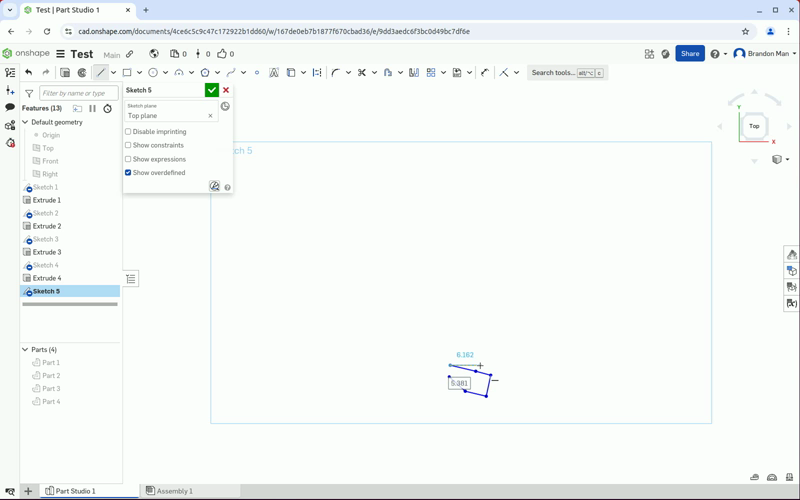
mouse_move(449, 376)
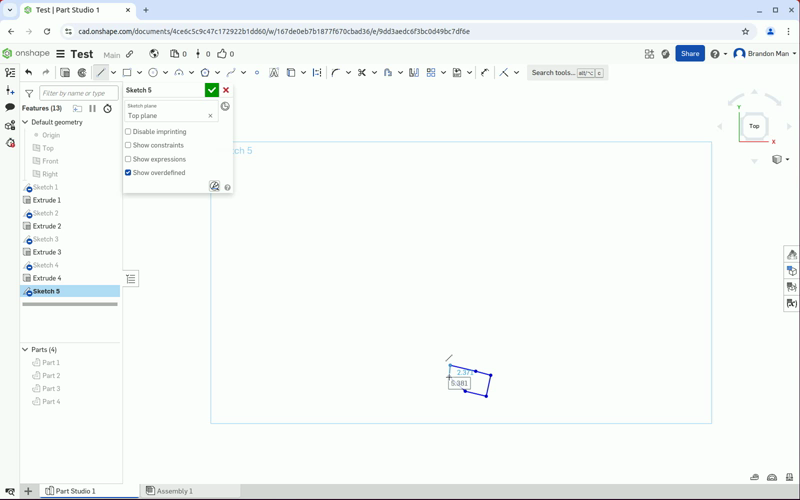
key_up(shift)
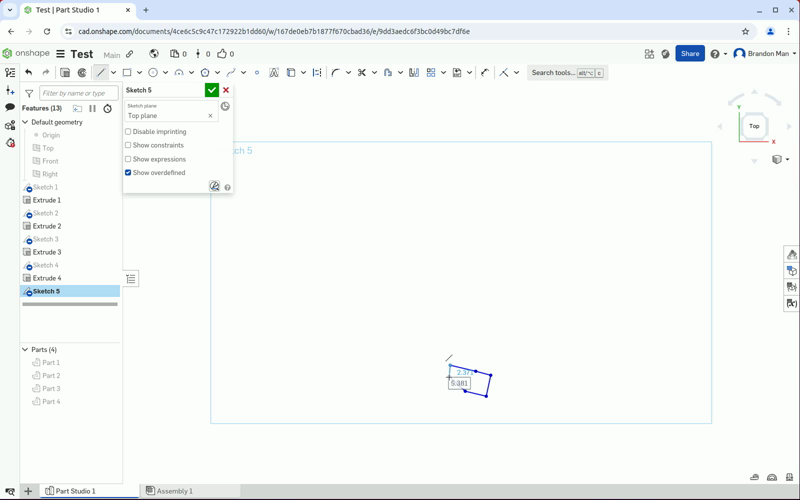
click(449, 376)
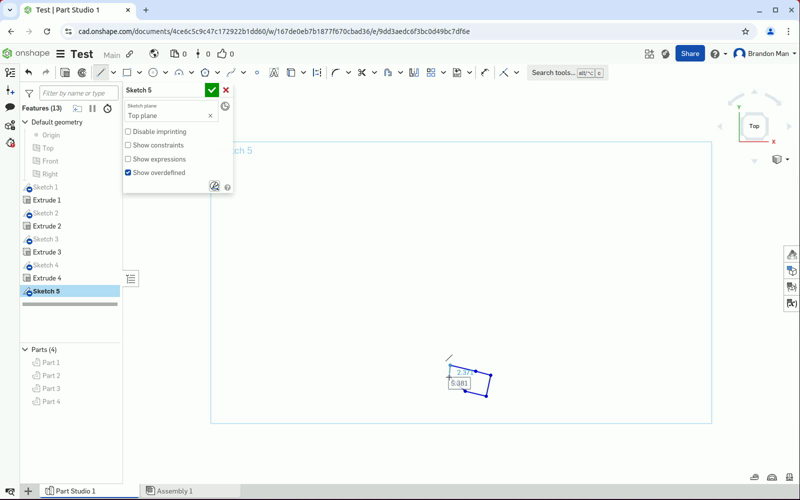
key(esc)
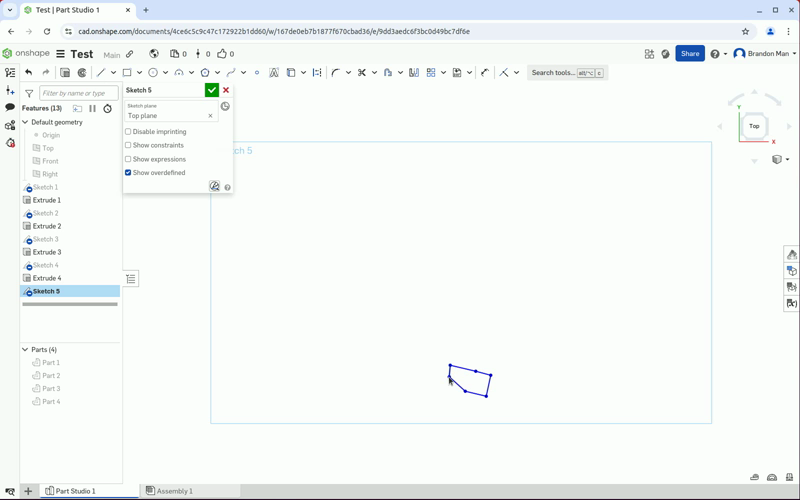
mouse_move(460, 376)
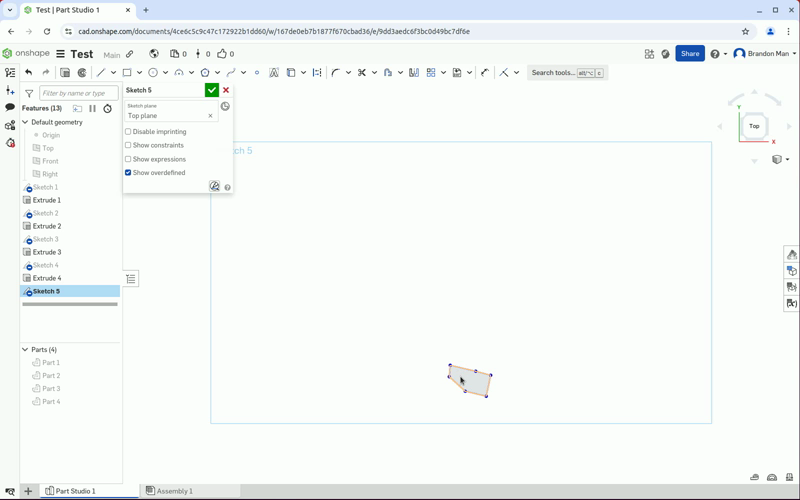
scroll(6)
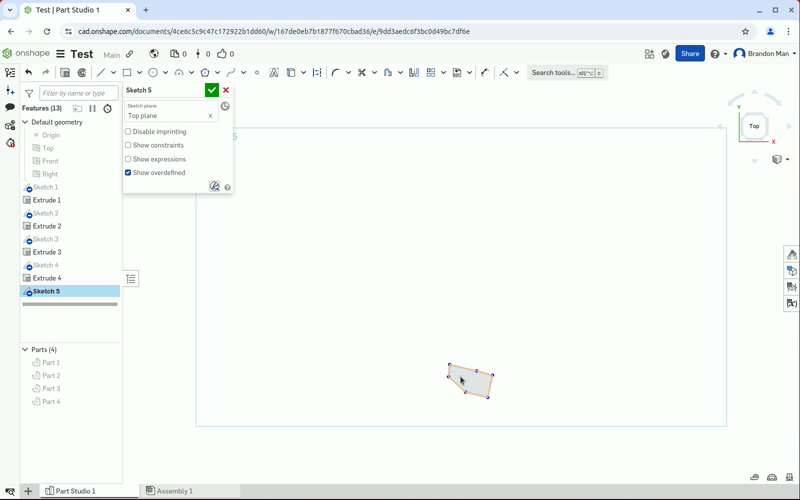
scroll(6)
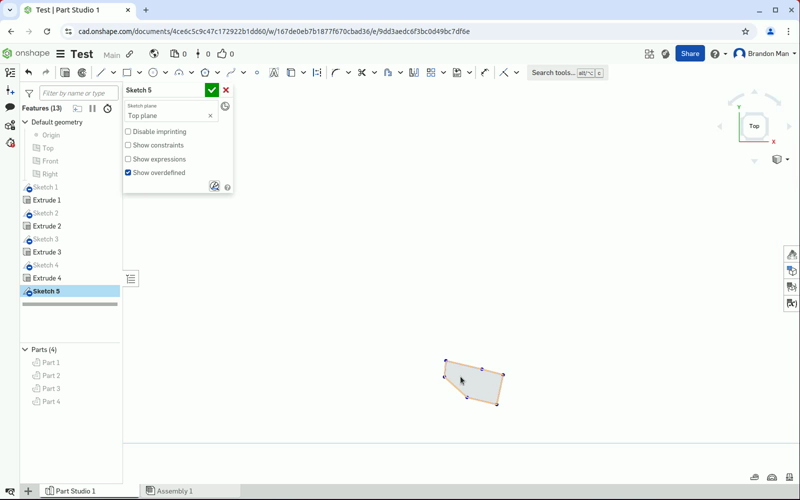
scroll(6)
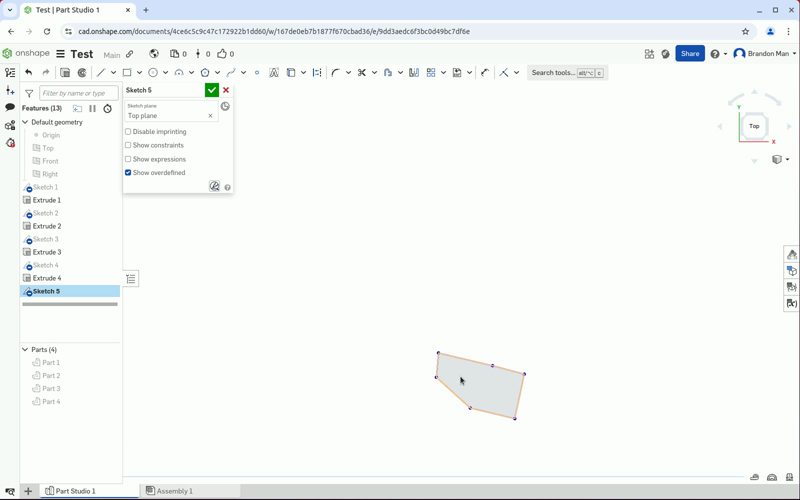
scroll(6)
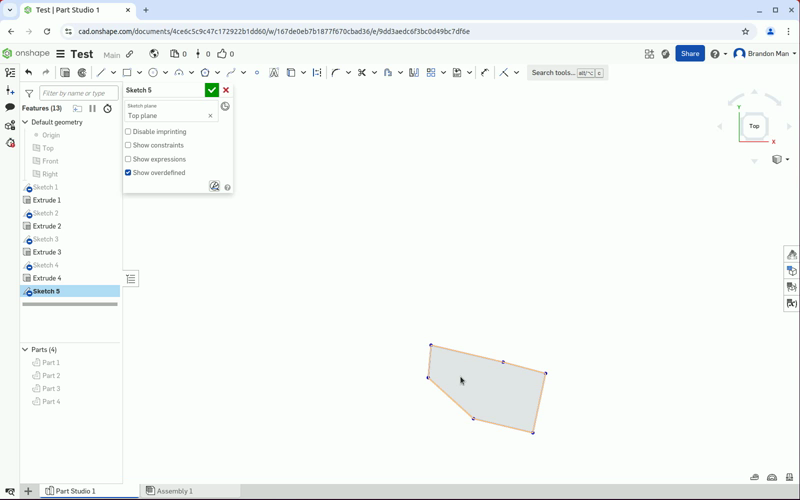
scroll(6)
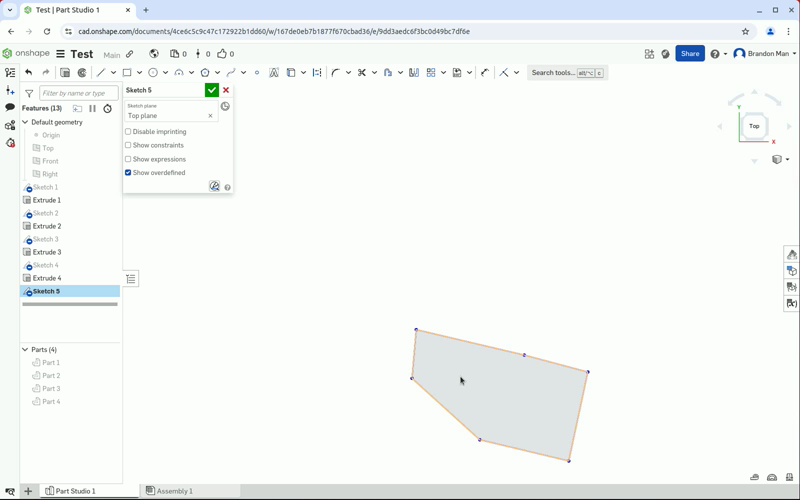
scroll(6)
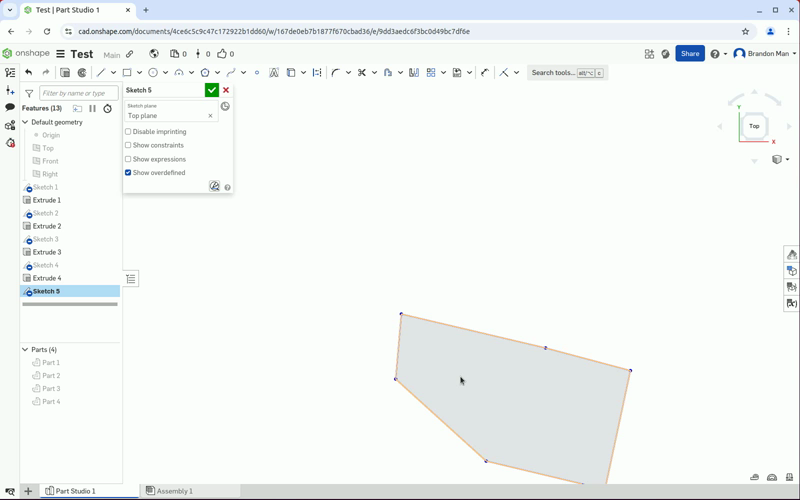
scroll(6)
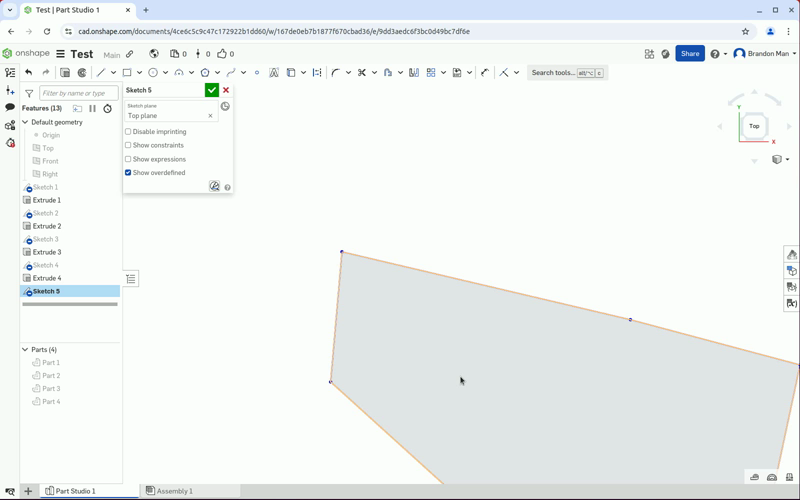
click(460, 376)
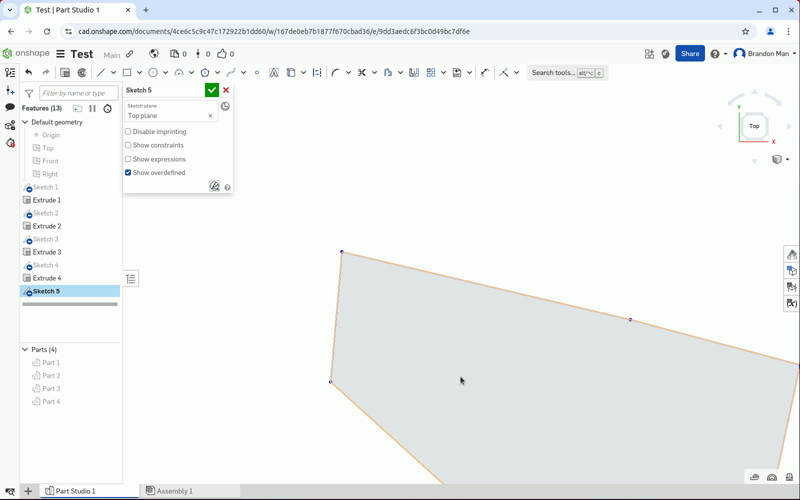
scroll(-6)
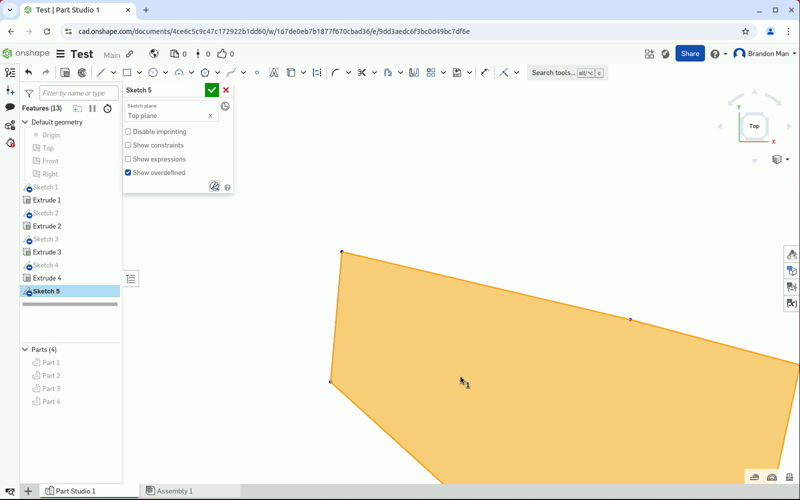
scroll(-6)
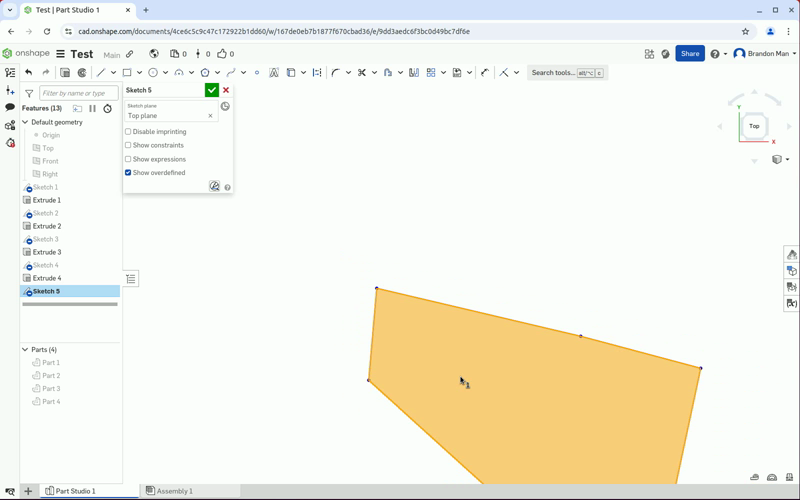
scroll(-6)
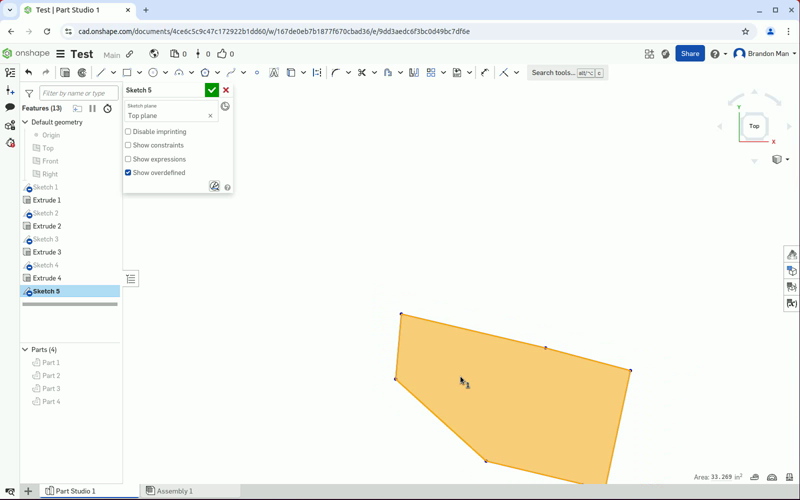
scroll(-6)
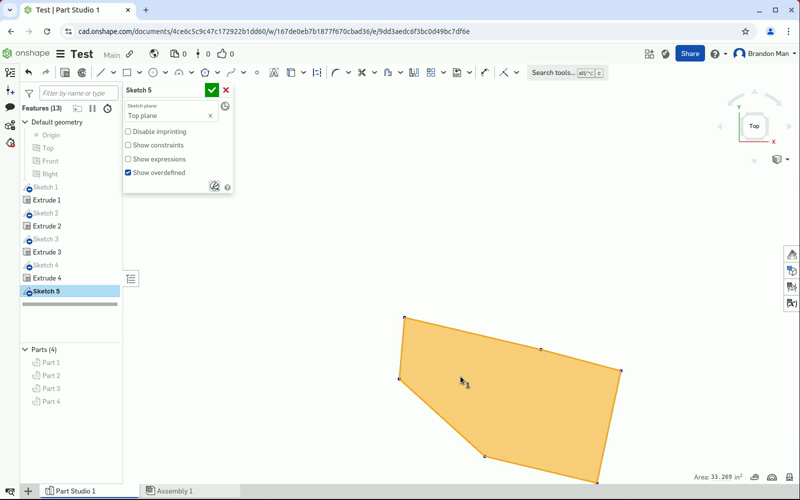
scroll(-6)
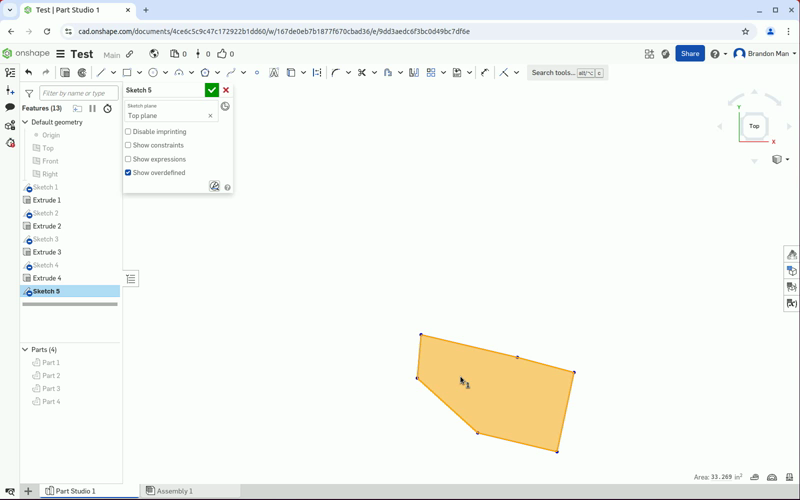
scroll(-6)
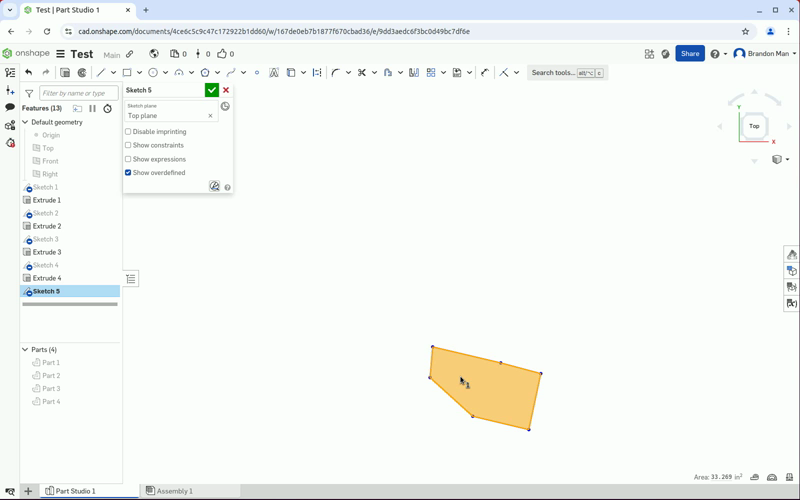
scroll(-6)
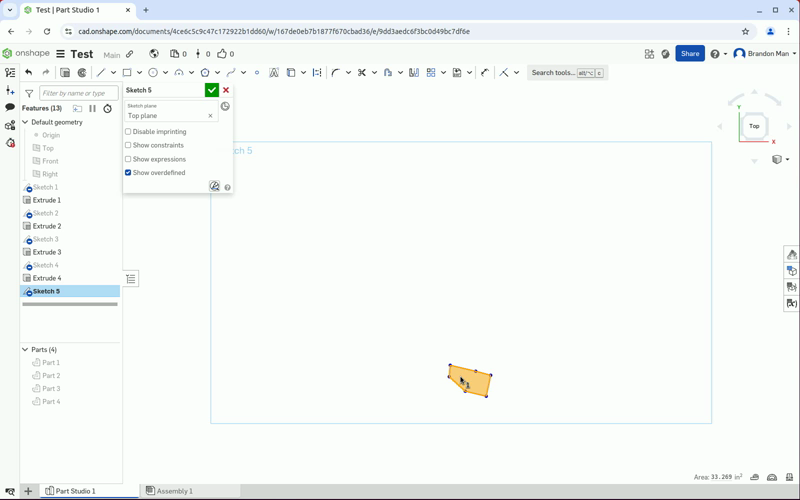
mouse_move(73, 352)
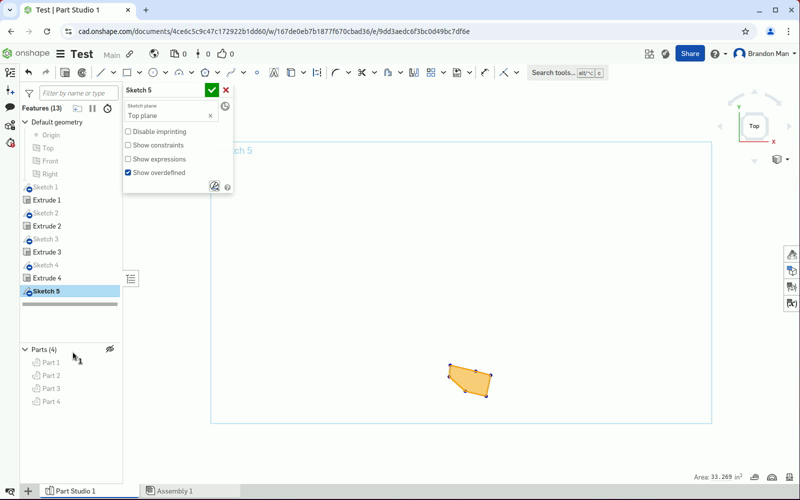
key(shift+y)
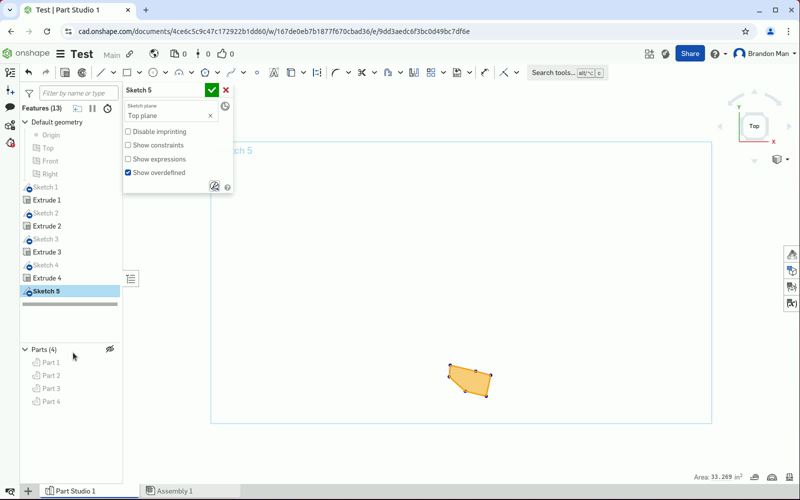
key(shift+e)
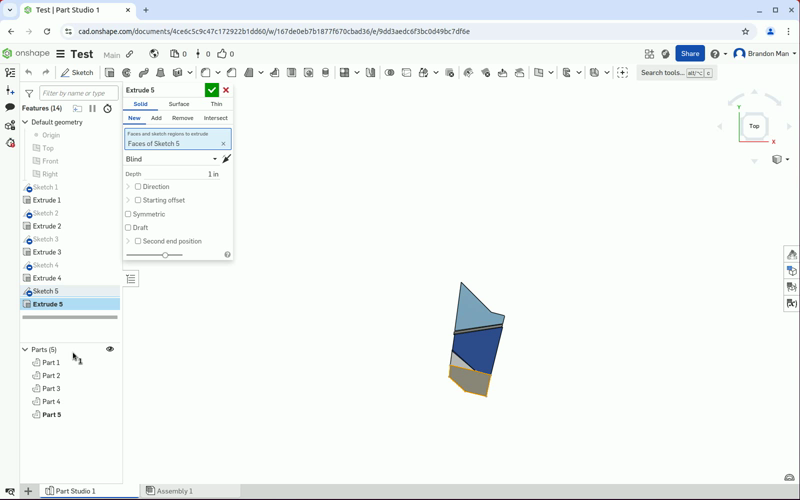
mouse_move(143, 106)
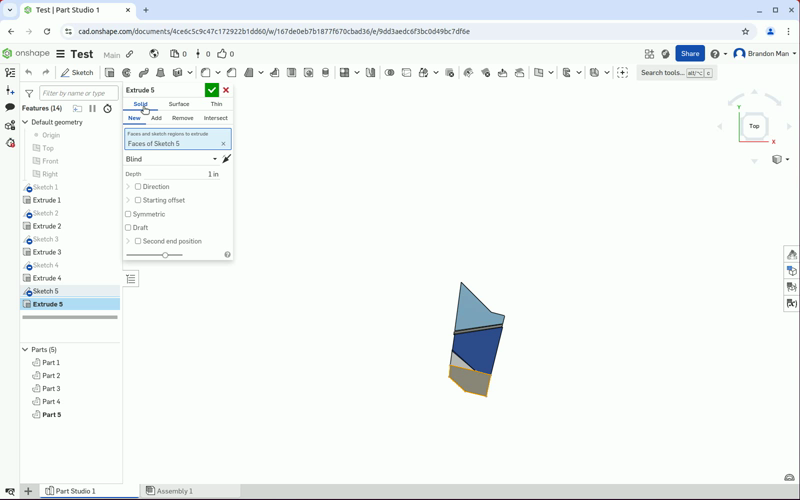
click(143, 106)
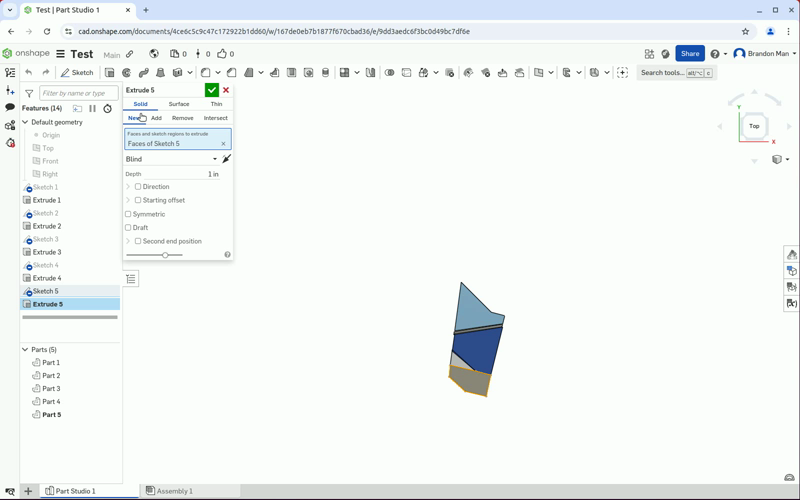
mouse_move(137, 120)
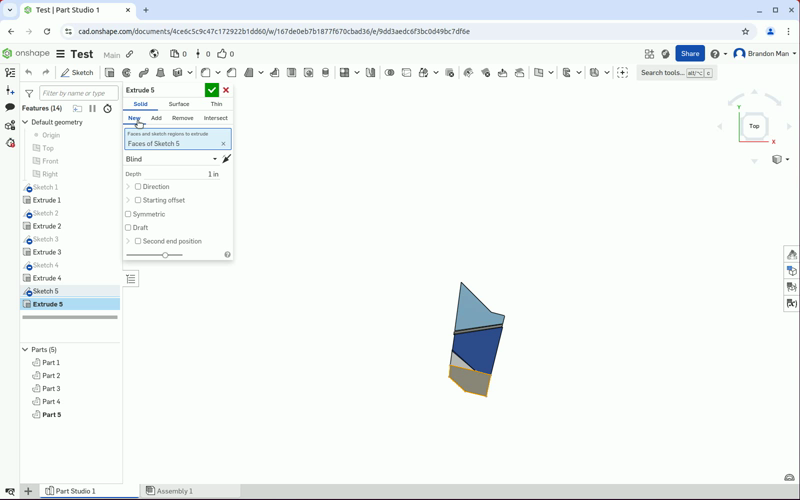
click(137, 120)
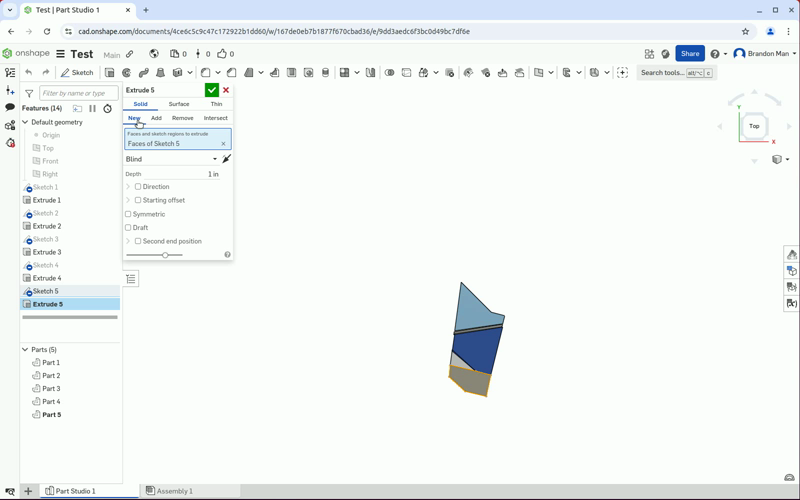
key(tab, 4)
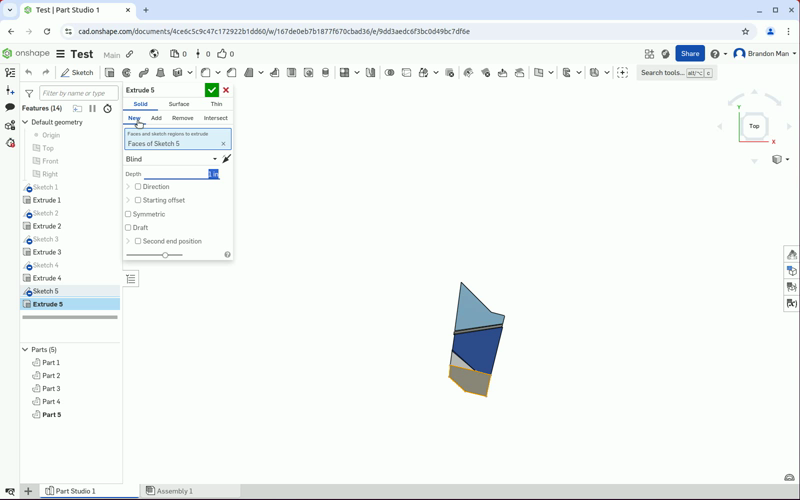
text(-0.241)
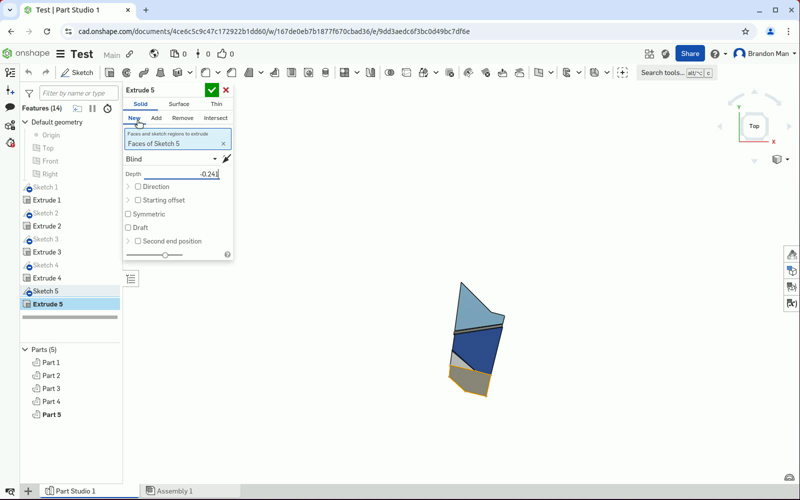
key(enter)
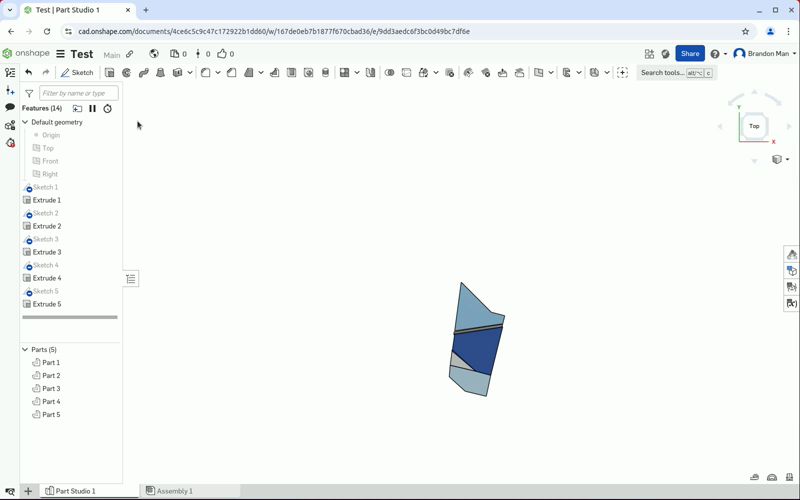
key(shift+h)
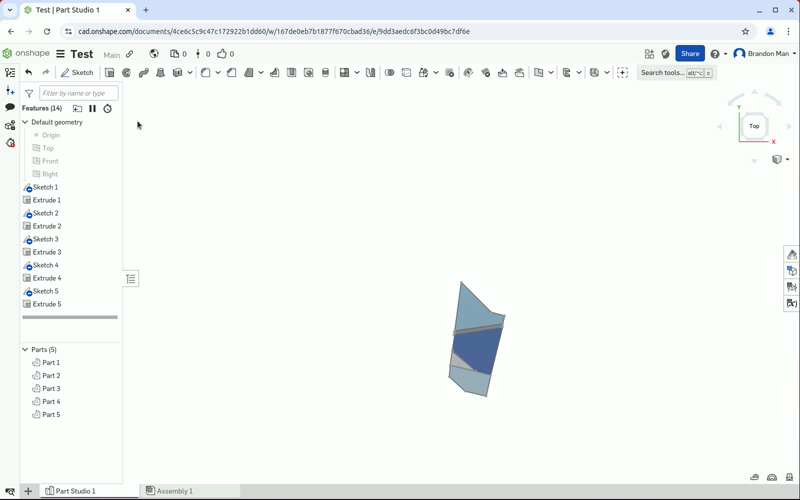
key(shift+h)
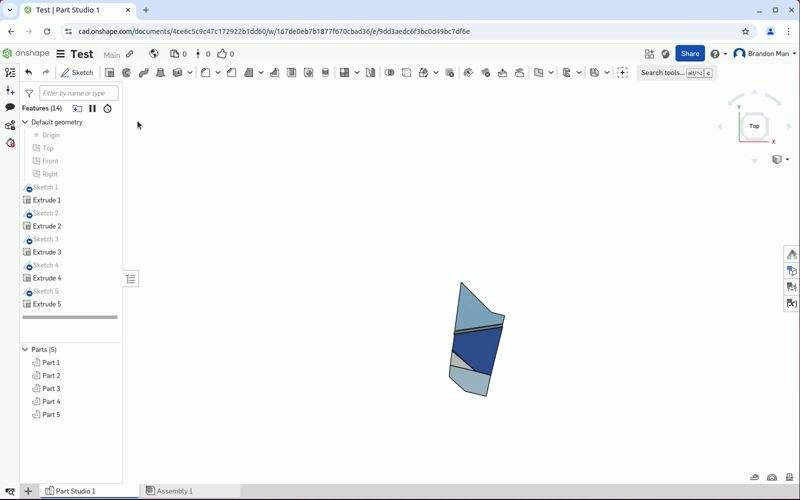
mouse_move(73, 189)
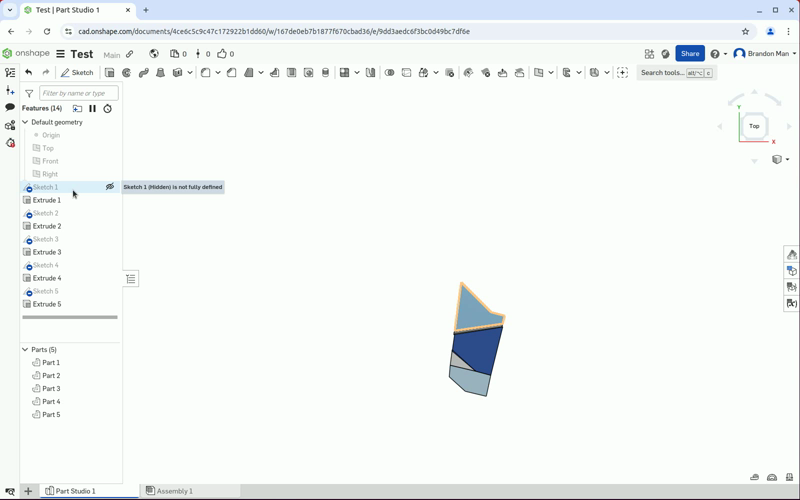
click(73, 189)
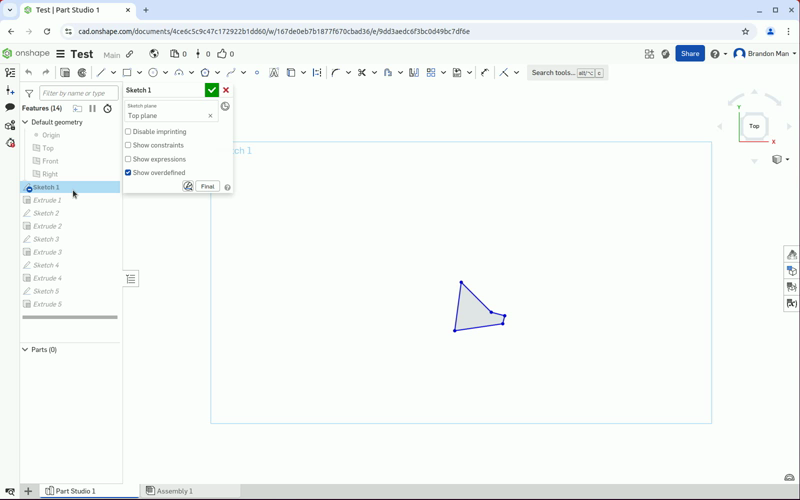
mouse_move(229, 92)
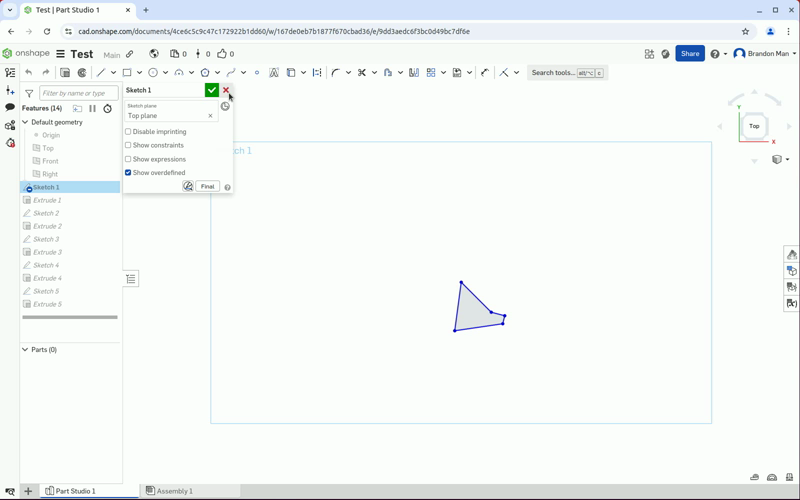
click(229, 92)
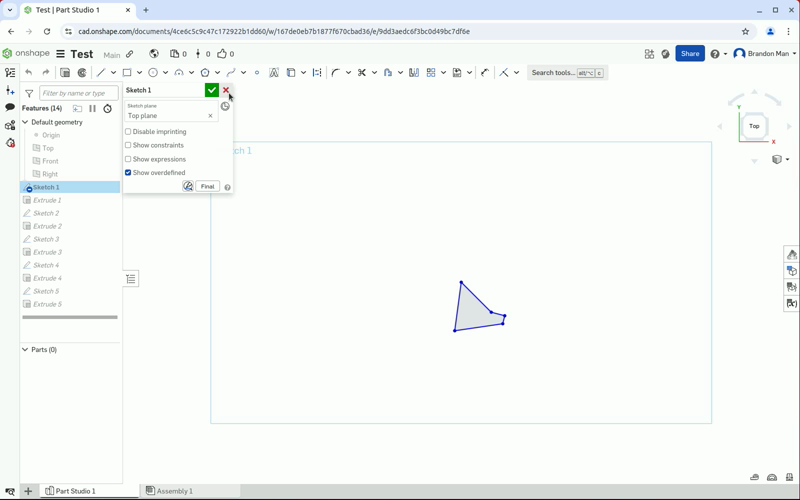
key(shift+s)
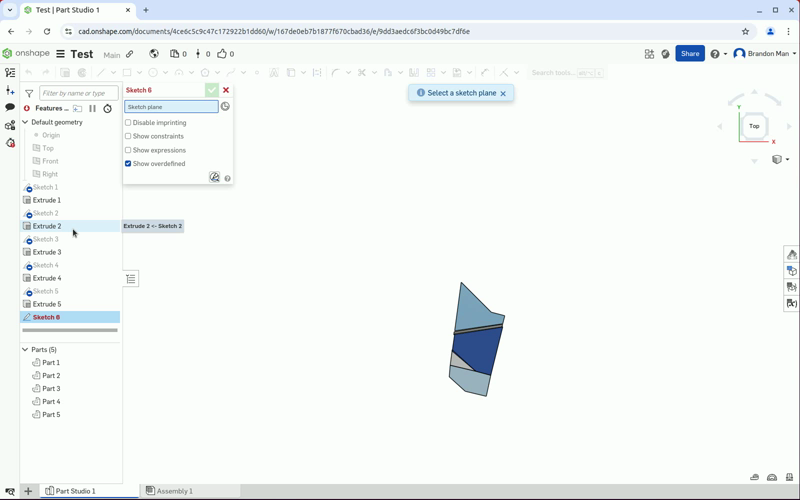
scroll(3)
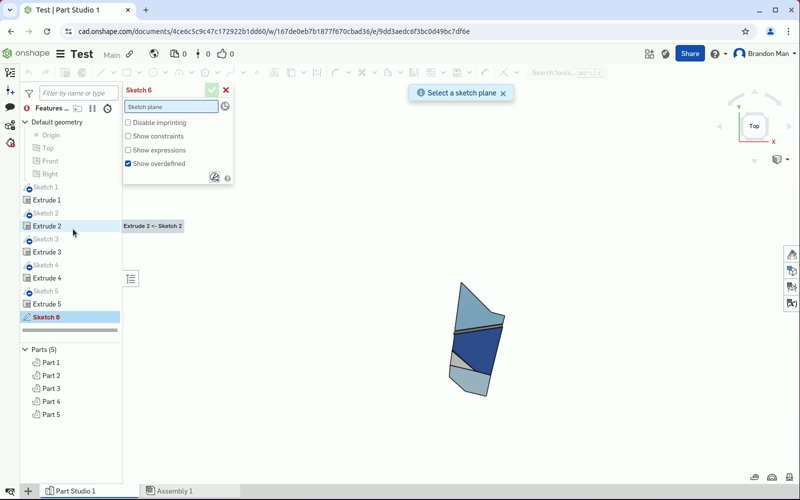
mouse_move(73, 150)
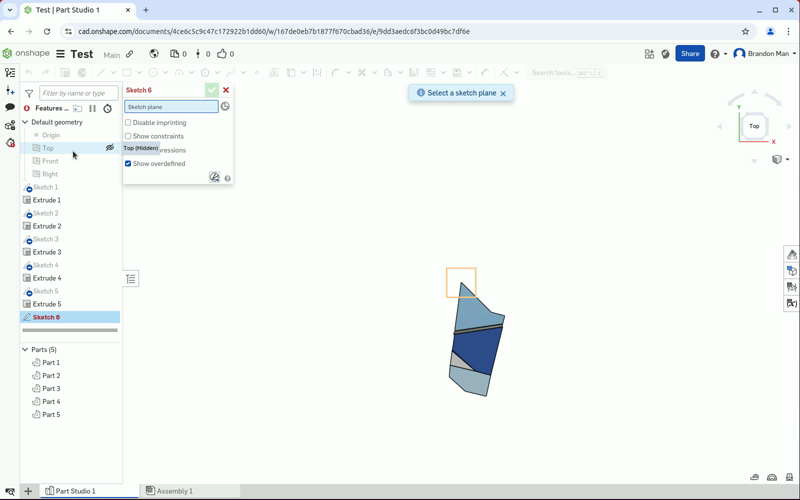
click(73, 150)
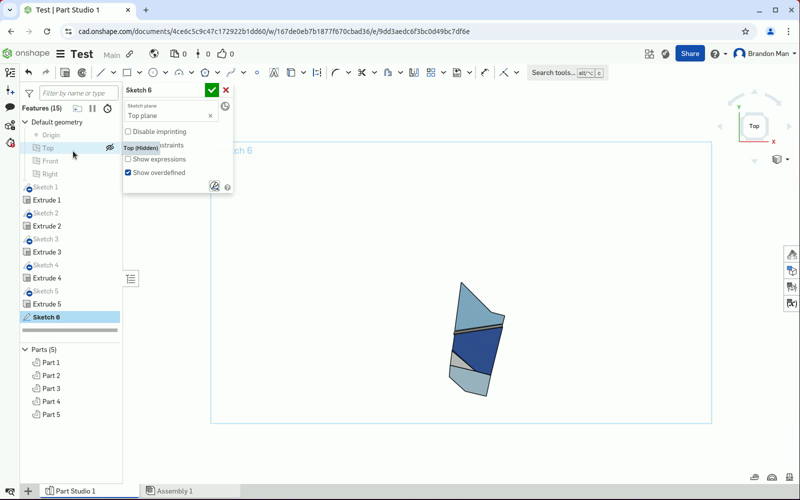
mouse_move(73, 352)
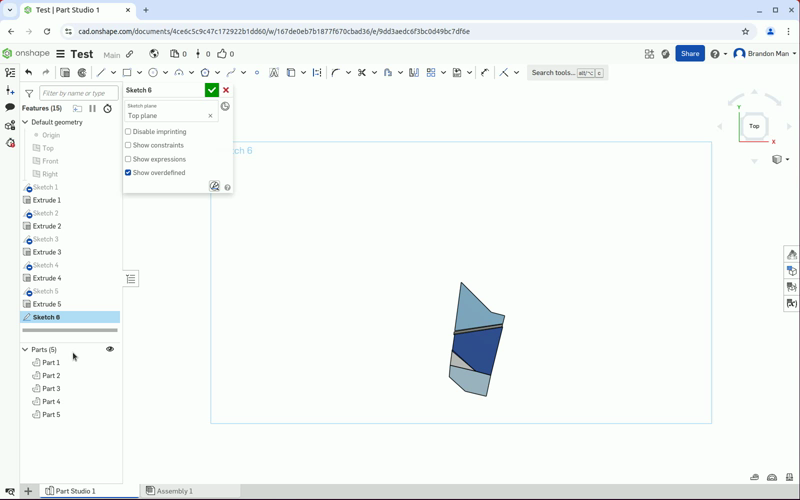
key(y)
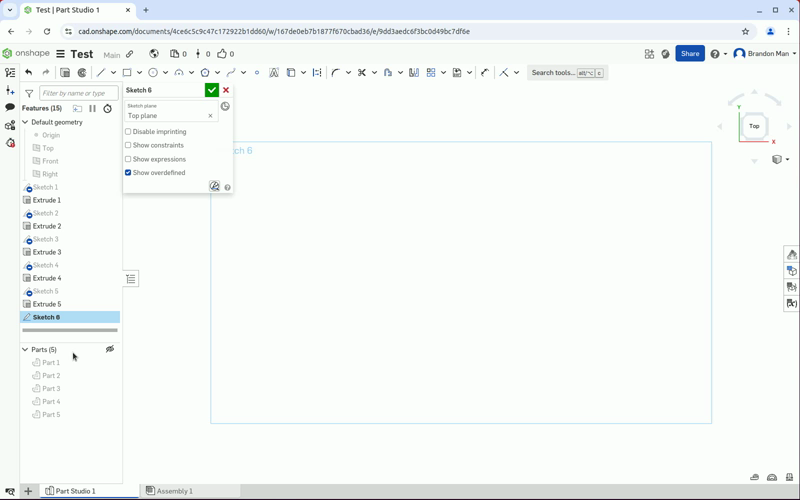
key(l)
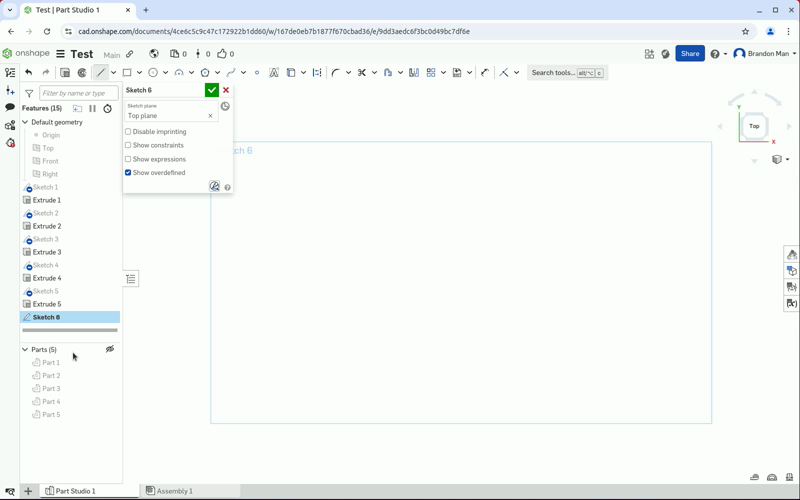
key_down(shift)
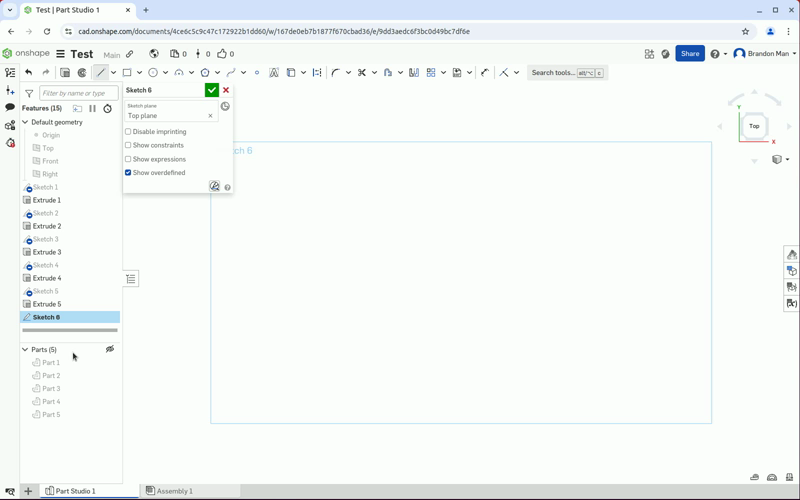
mouse_move(450, 365)
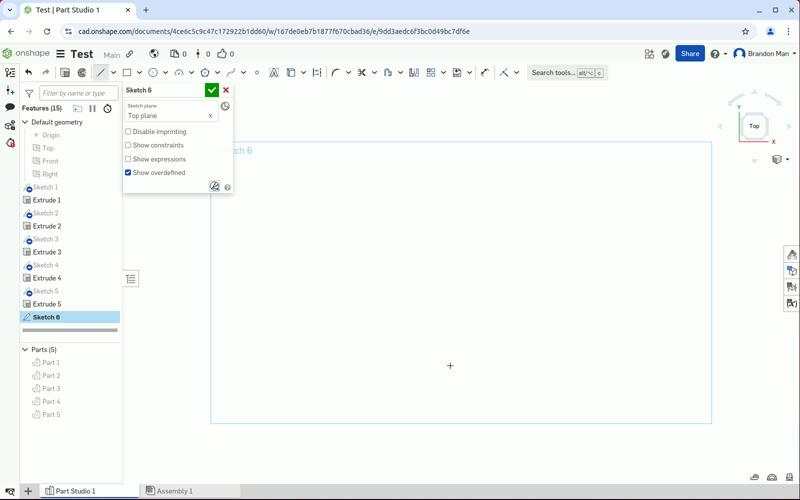
click(450, 365)
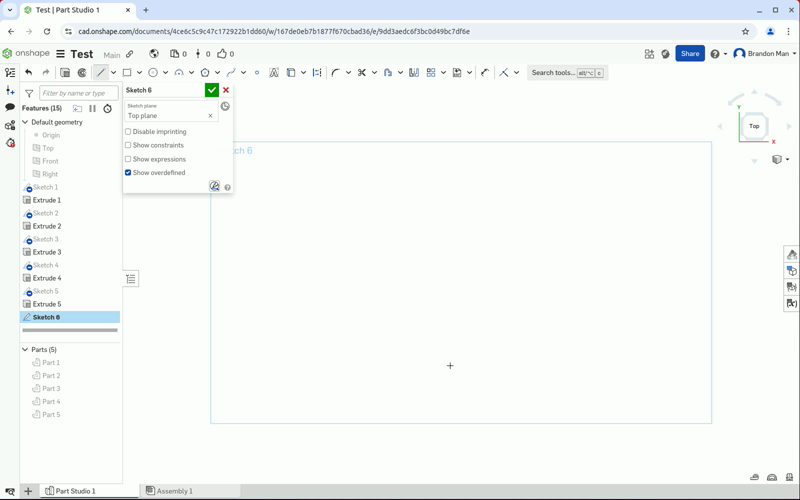
key_up(shift)
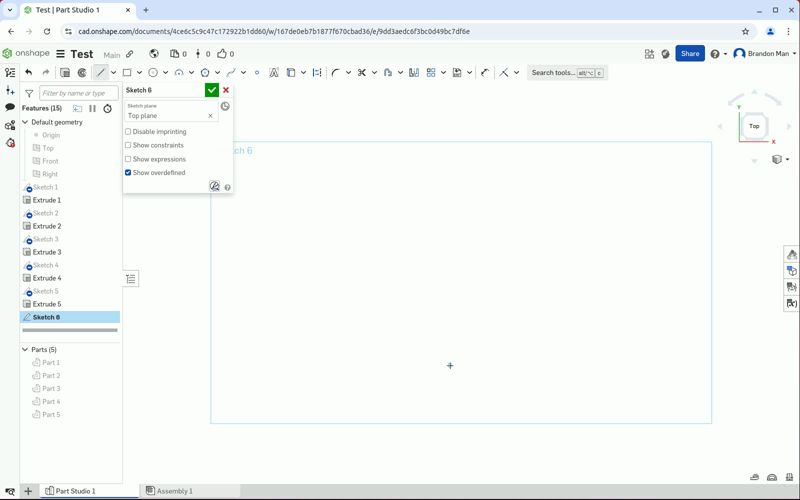
key_down(shift)
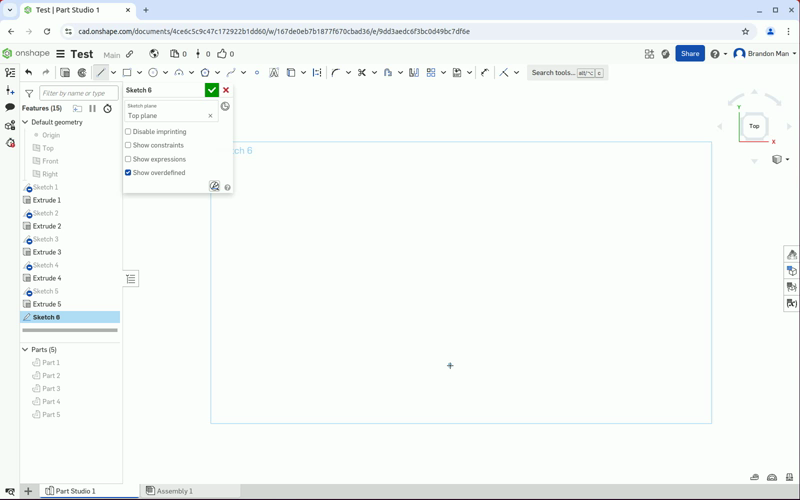
mouse_move(480, 365)
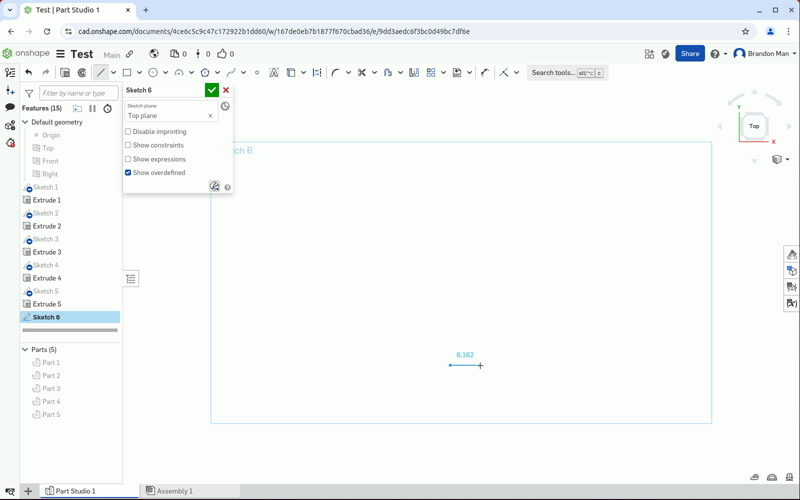
mouse_move(475, 371)
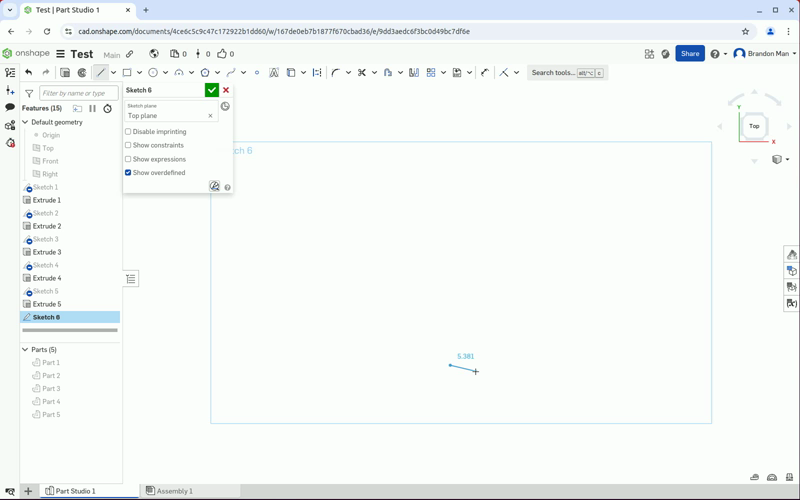
click(475, 371)
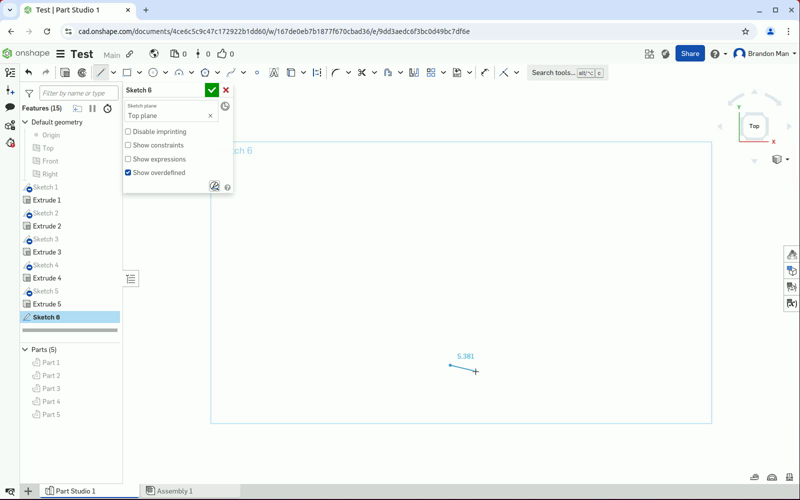
key_up(shift)
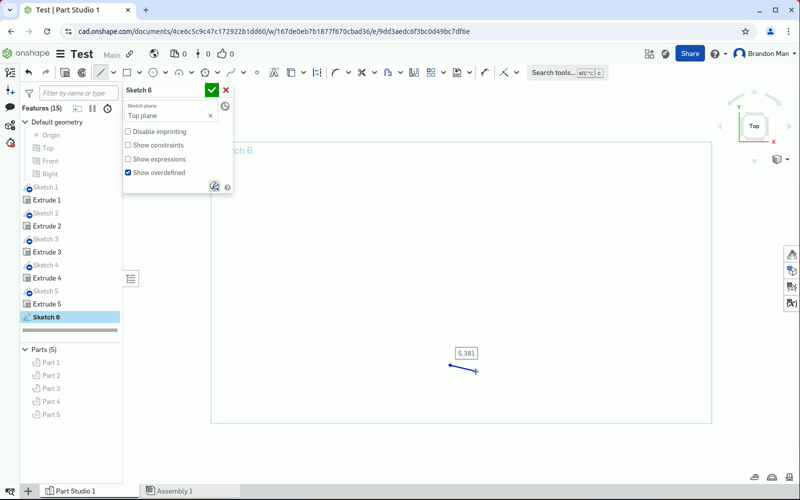
key_down(shift)
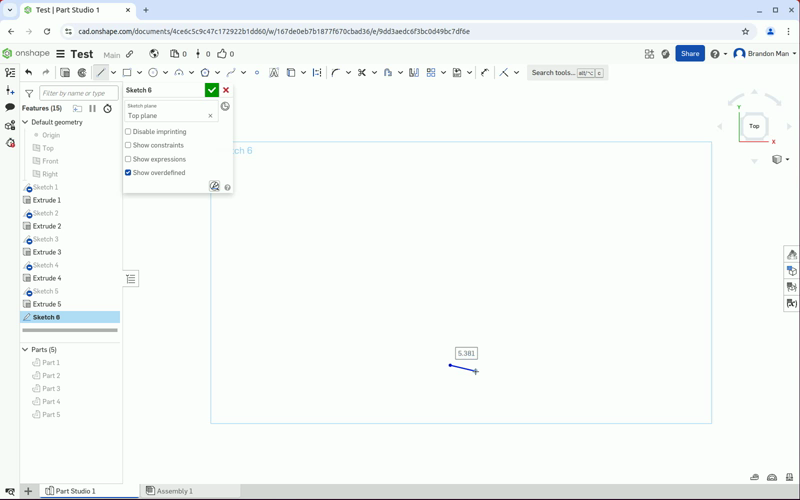
mouse_move(505, 371)
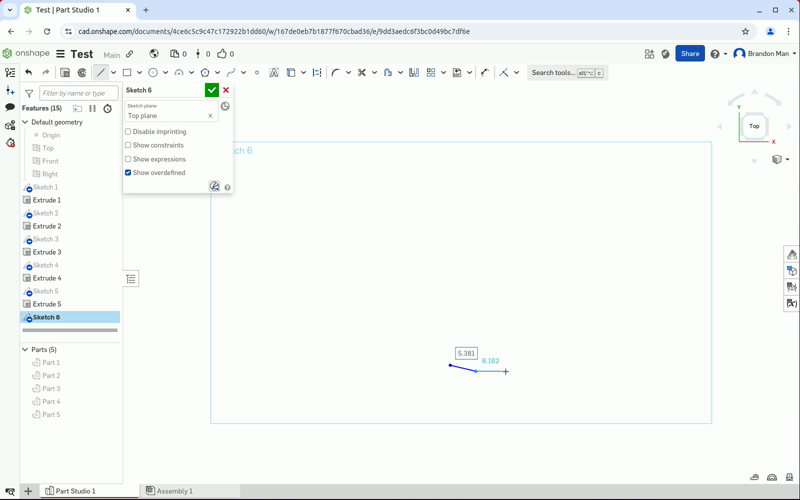
mouse_move(452, 349)
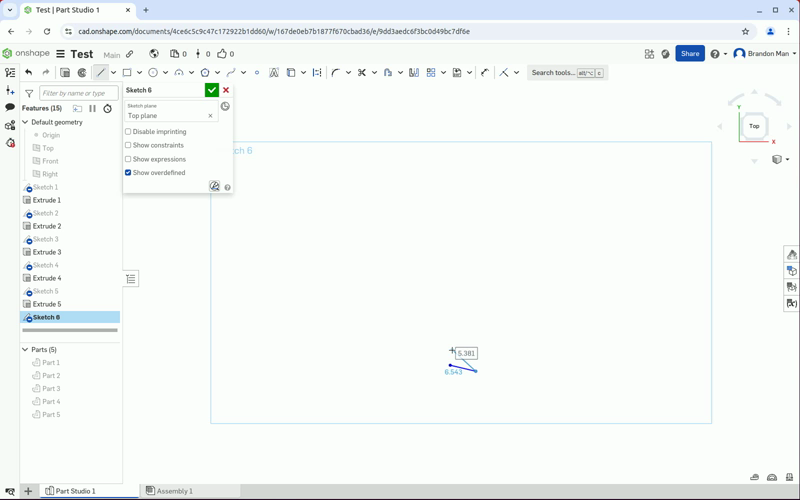
click(452, 349)
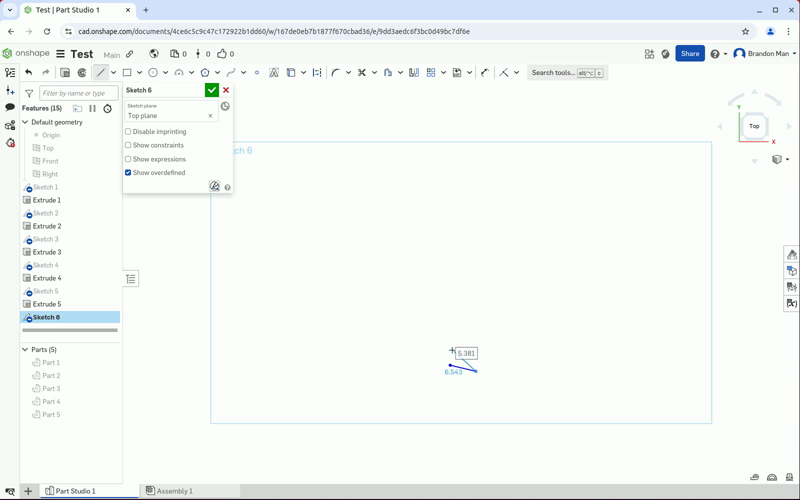
key_up(shift)
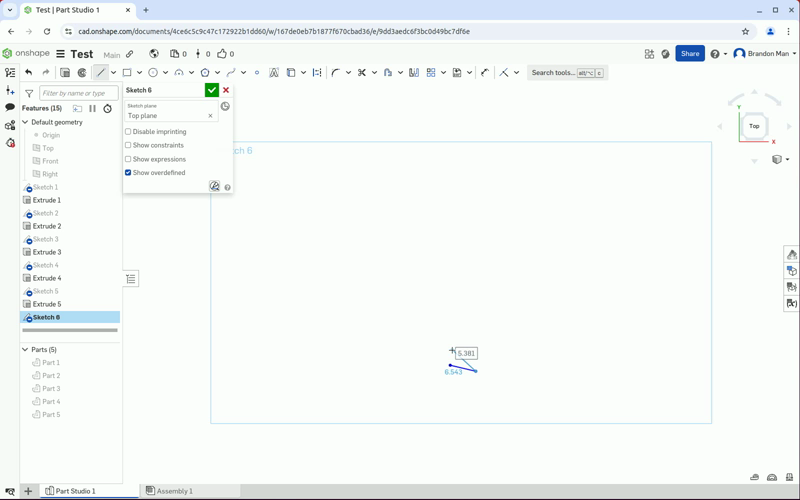
mouse_move(482, 349)
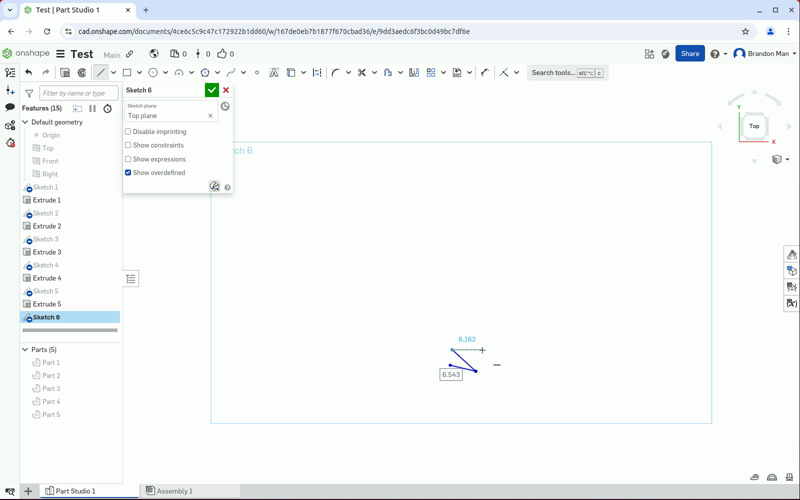
key_down(shift)
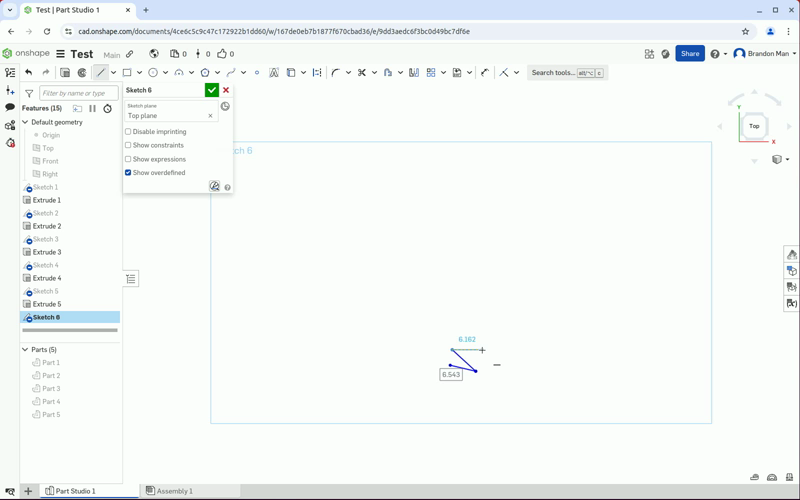
mouse_move(450, 365)
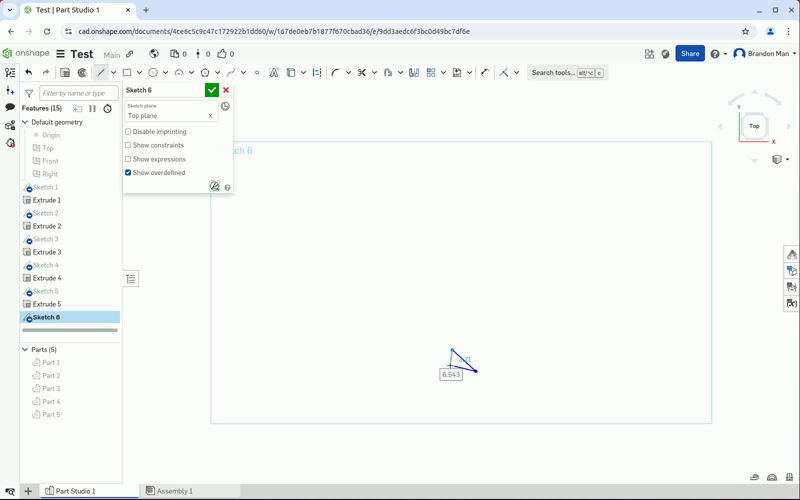
key_up(shift)
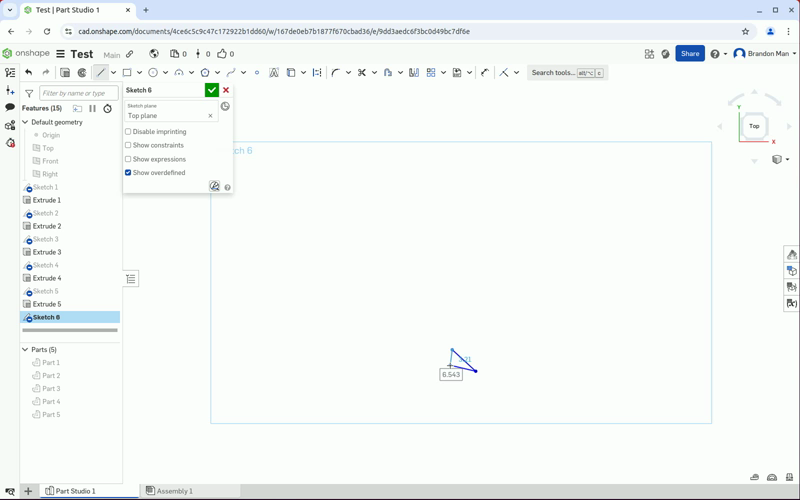
click(450, 365)
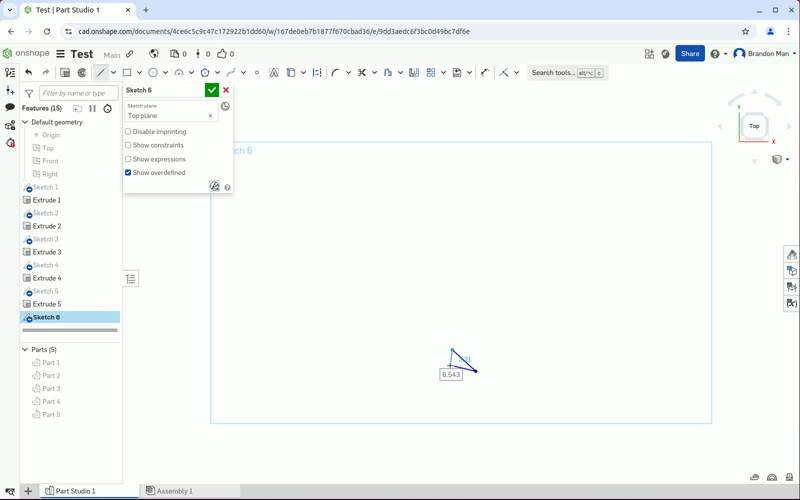
key(esc)
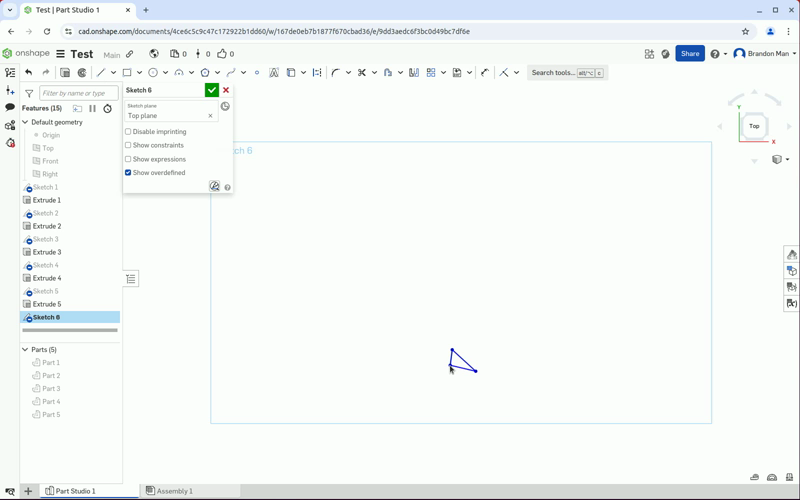
mouse_move(454, 356)
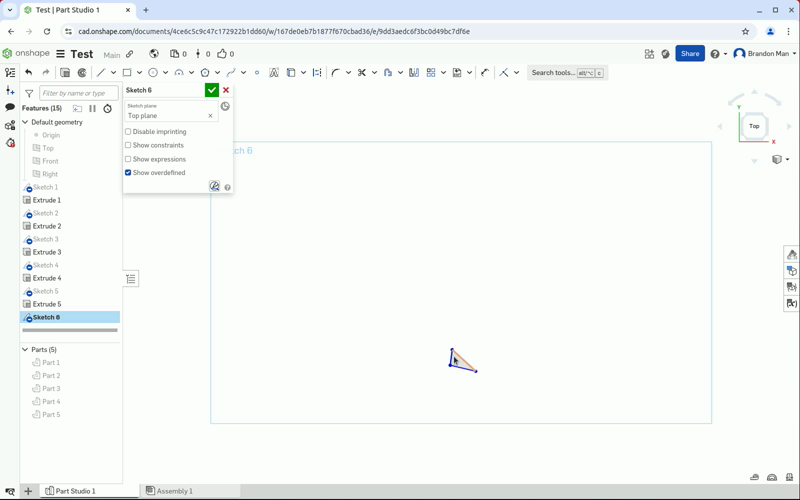
scroll(6)
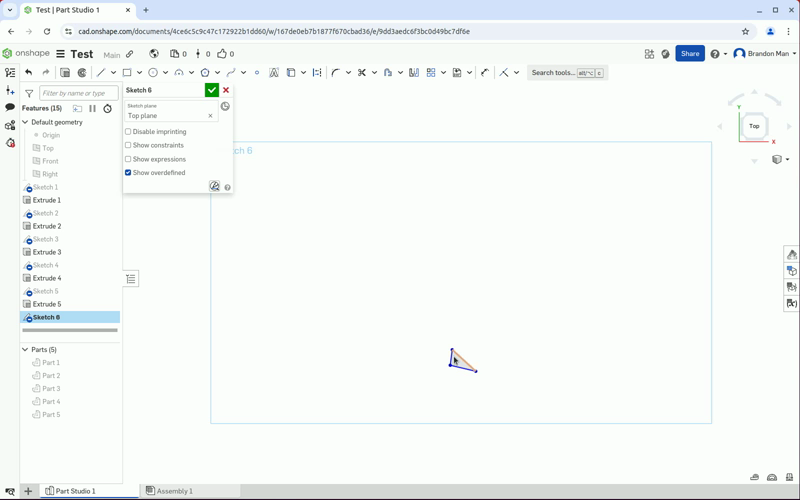
scroll(6)
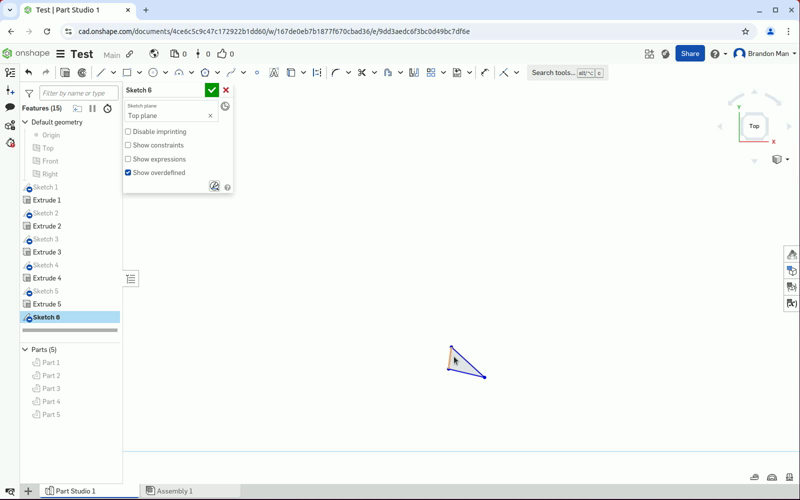
scroll(6)
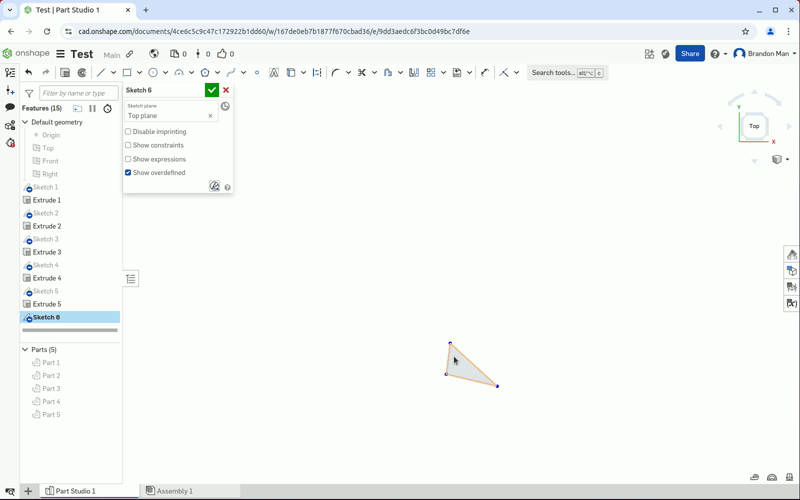
scroll(6)
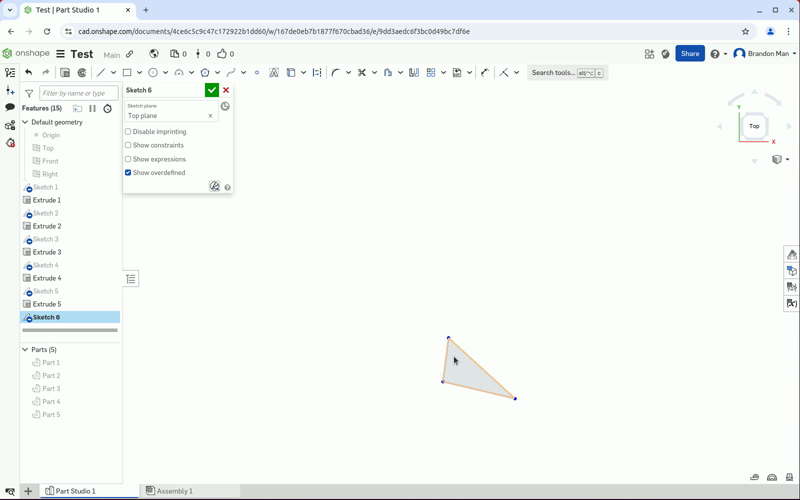
scroll(6)
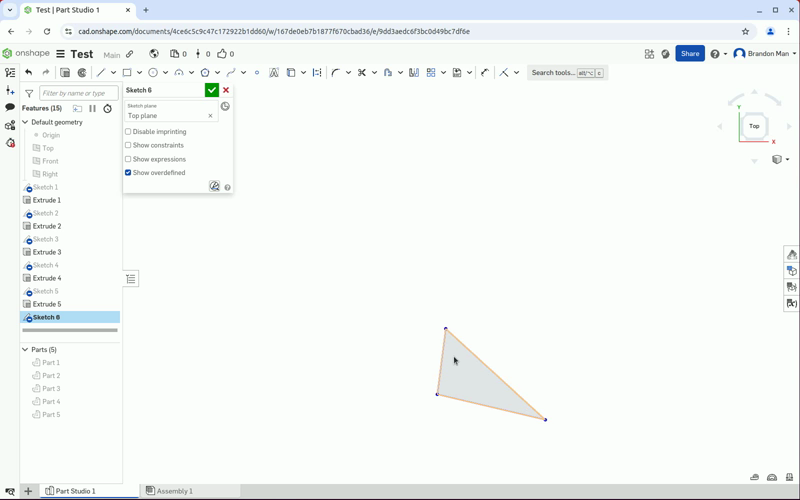
scroll(6)
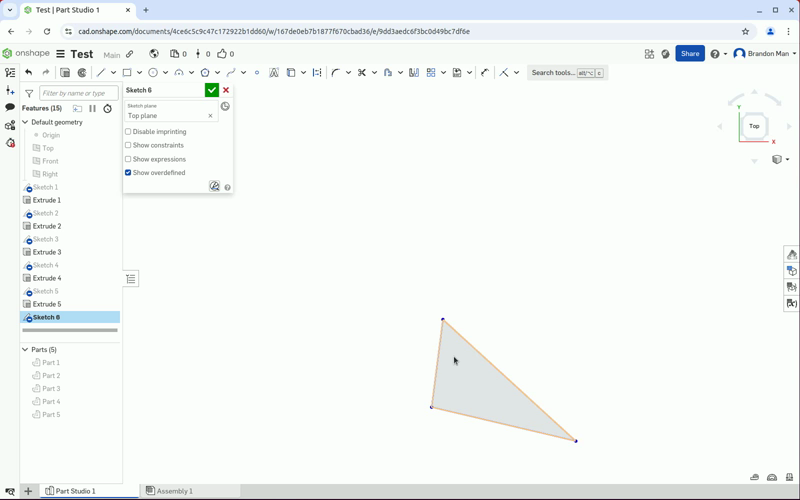
scroll(6)
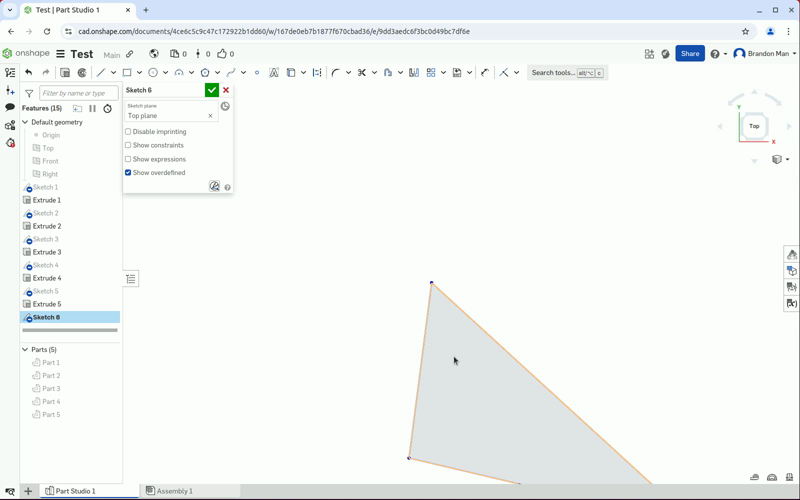
click(454, 356)
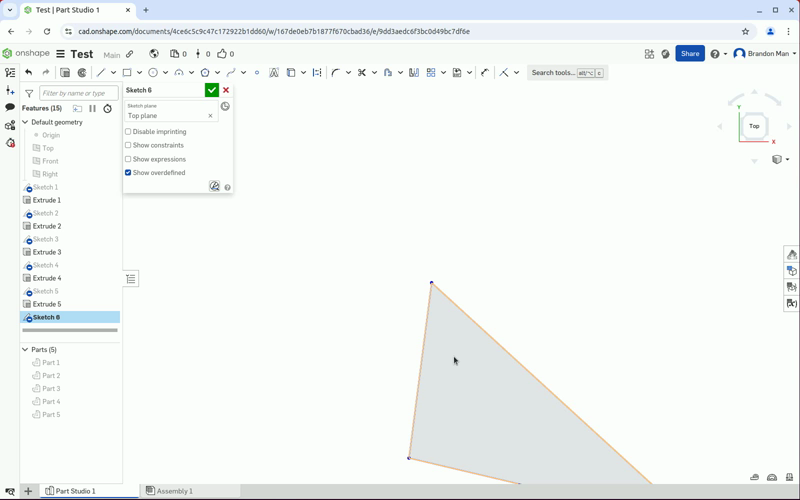
scroll(-6)
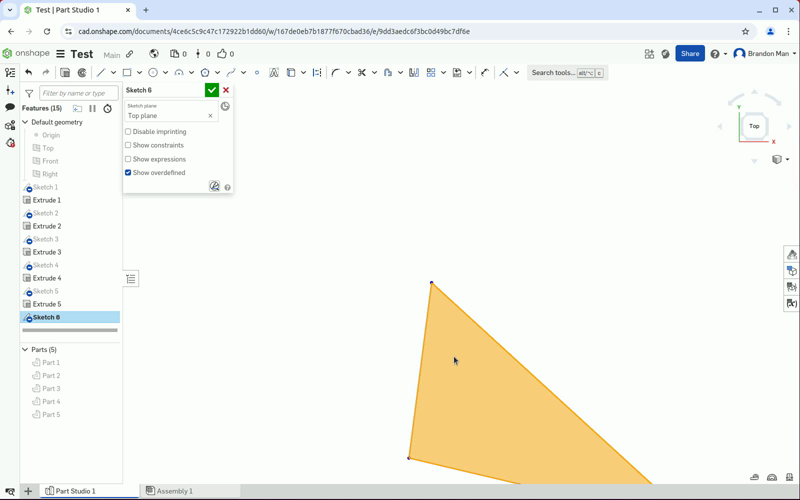
scroll(-6)
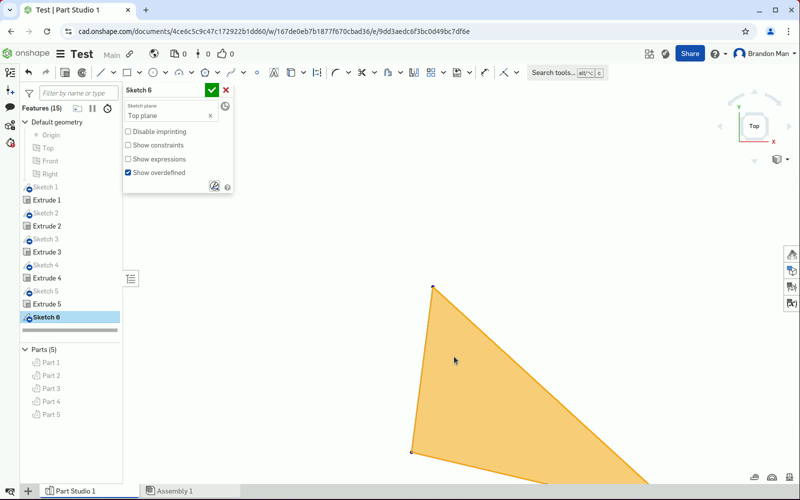
scroll(-6)
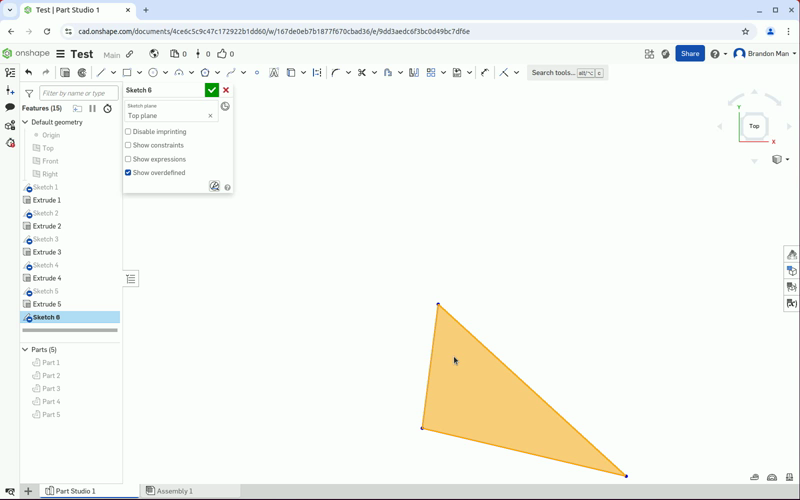
scroll(-6)
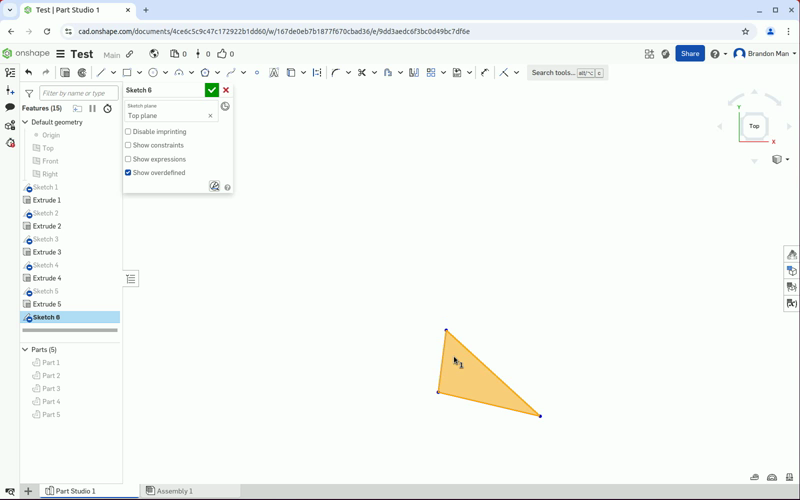
scroll(-6)
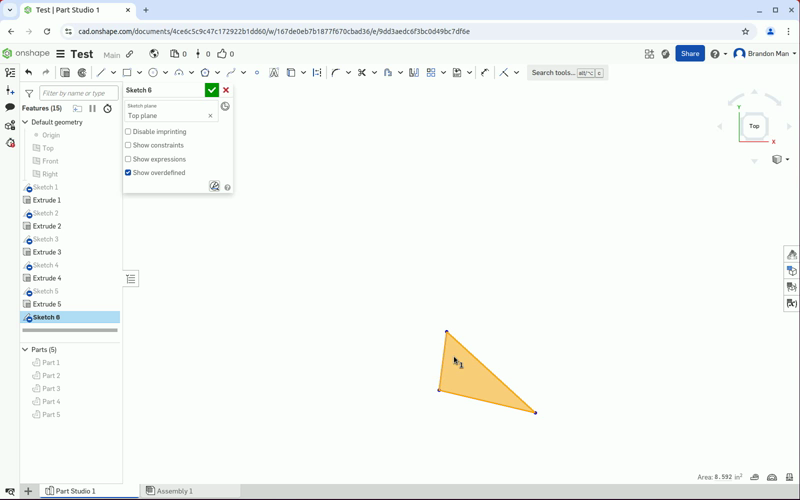
scroll(-6)
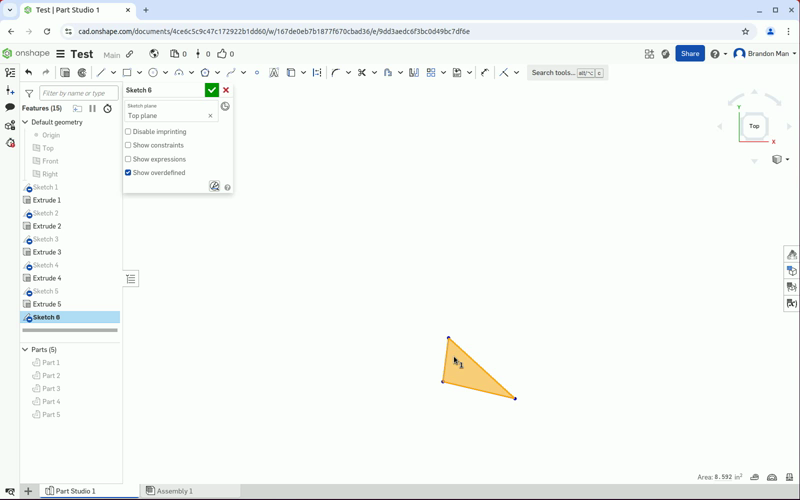
scroll(-6)
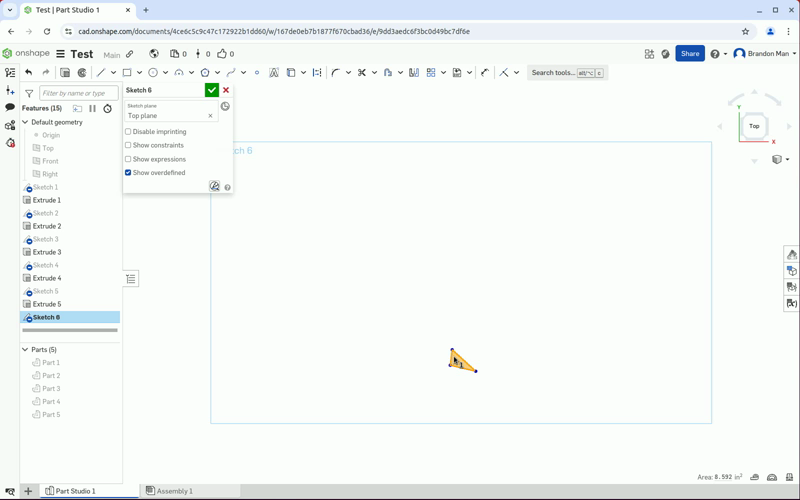
mouse_move(73, 352)
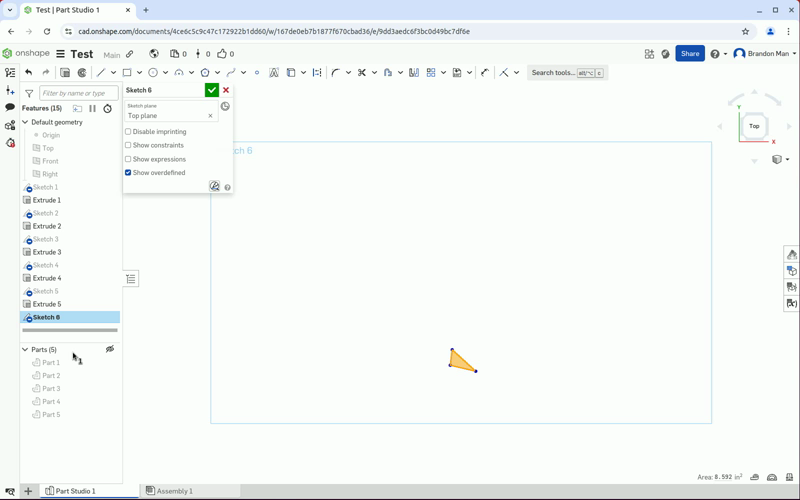
key(shift+y)
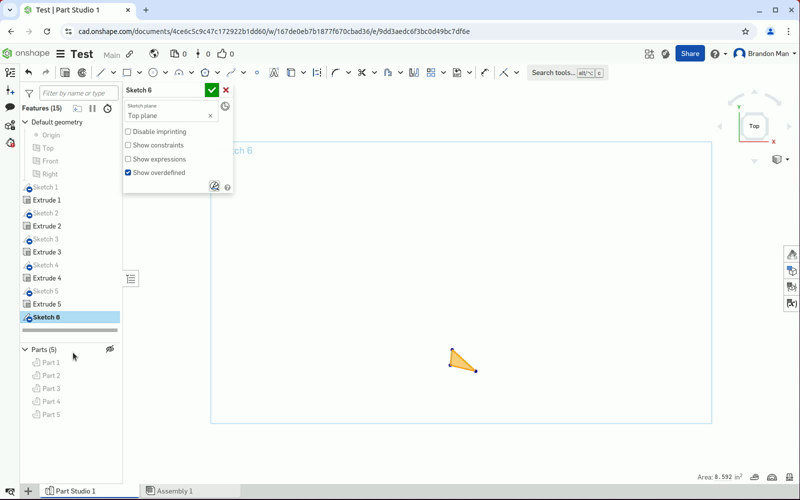
key(shift+e)
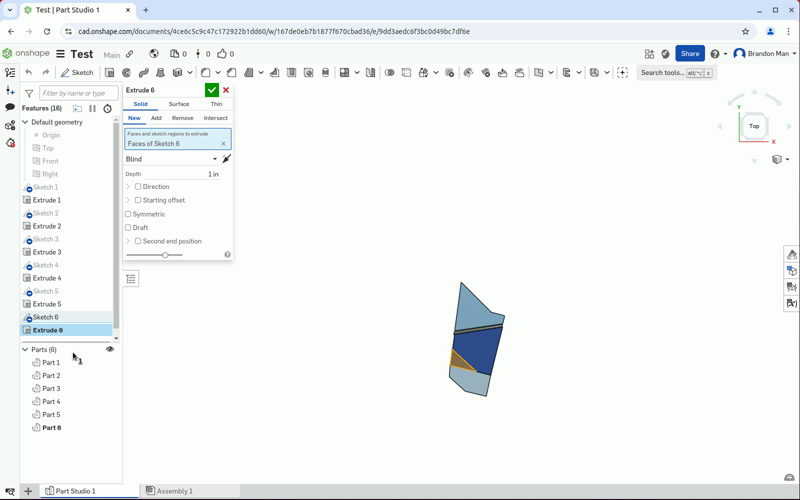
mouse_move(143, 106)
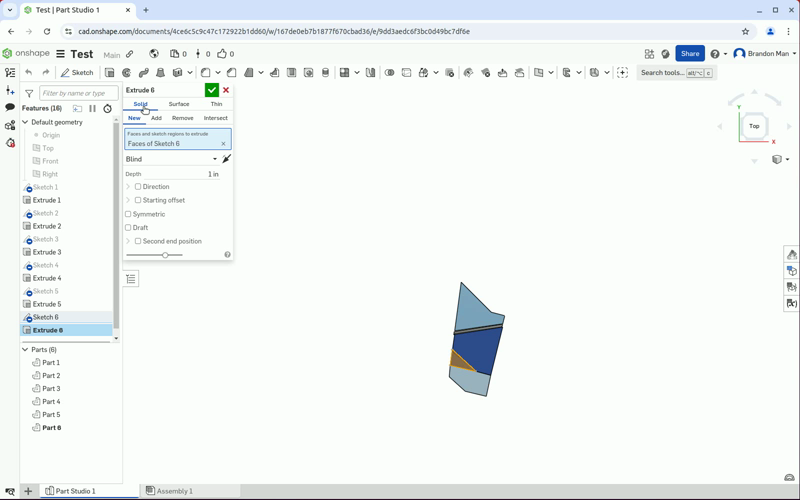
click(143, 106)
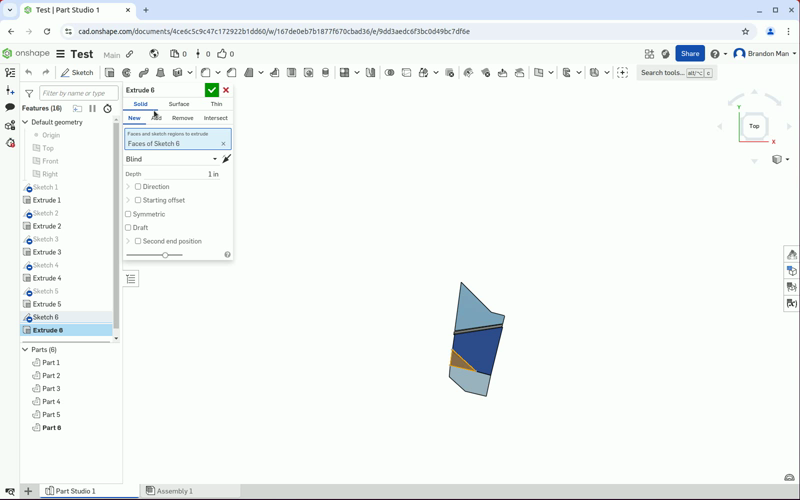
mouse_move(186, 120)
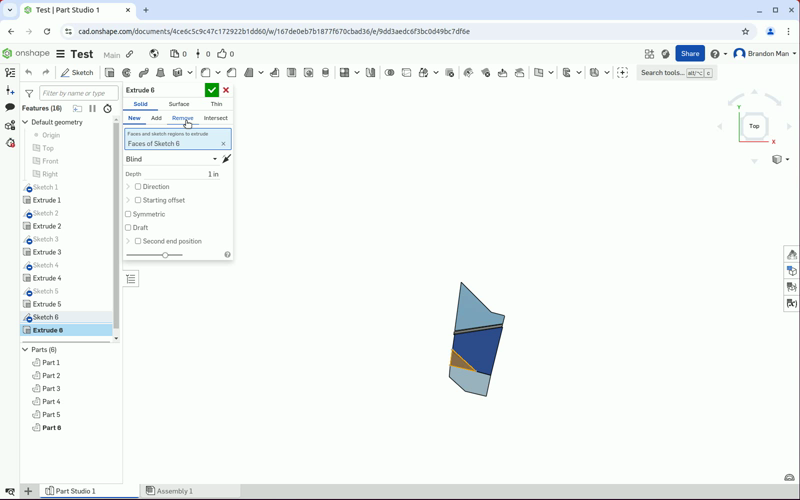
click(186, 120)
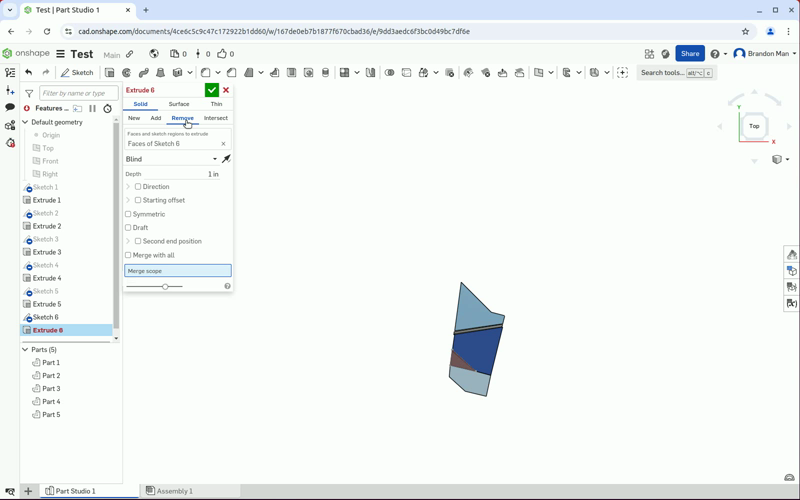
key(tab, 4)
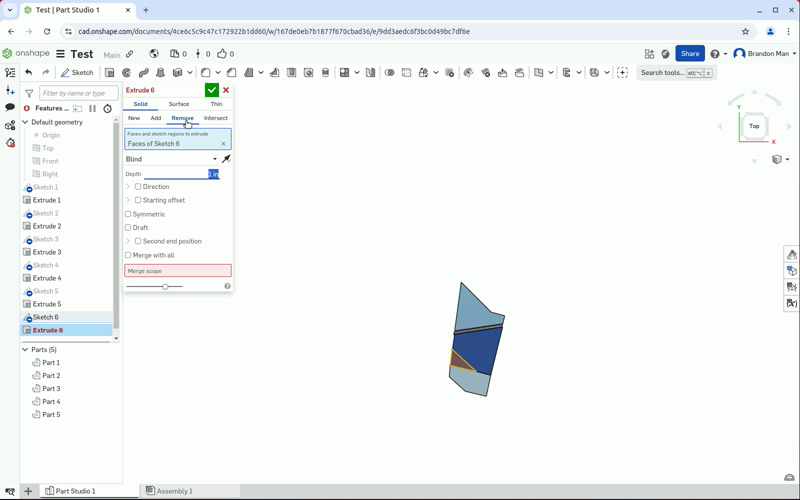
text(0.241)
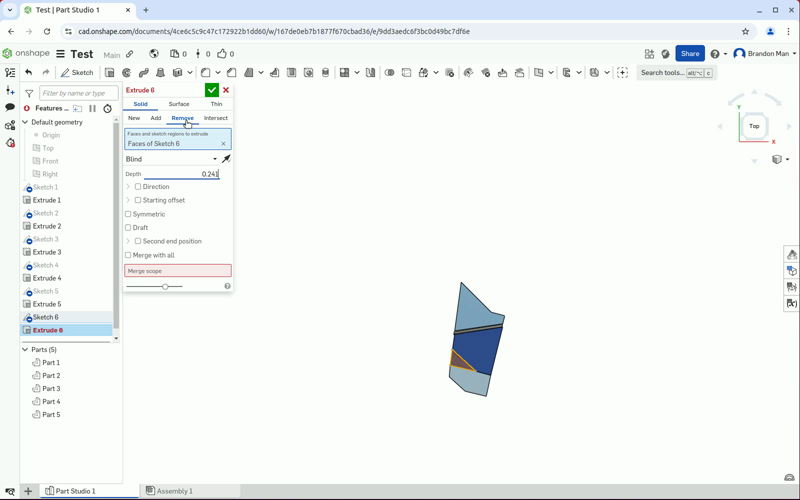
key(tab, 6)
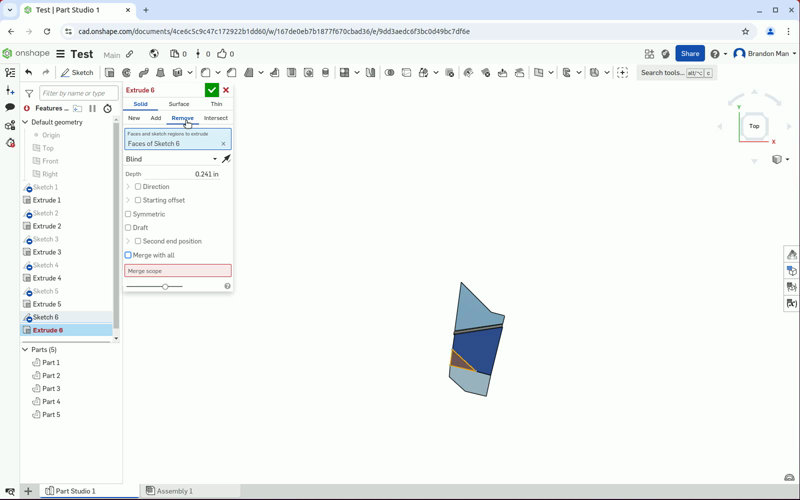
key(space)
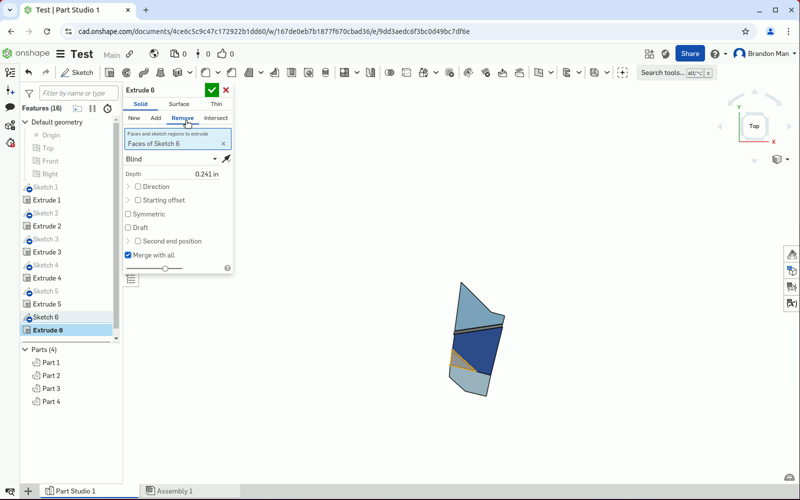
key(enter)
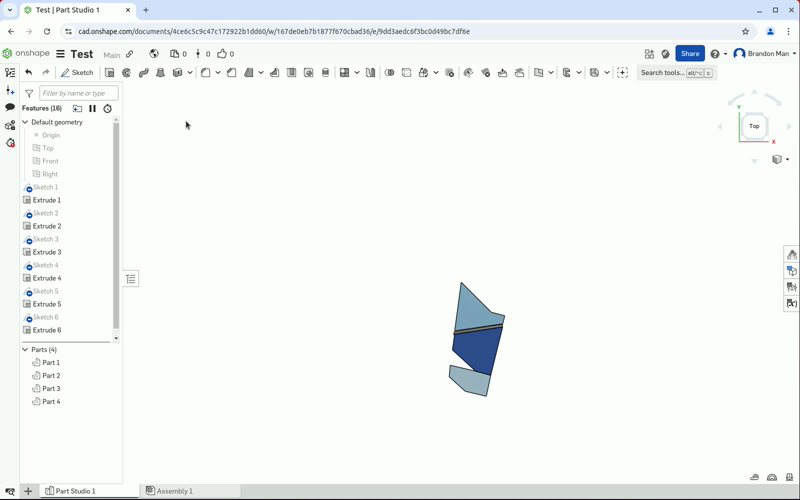
key(shift+h)
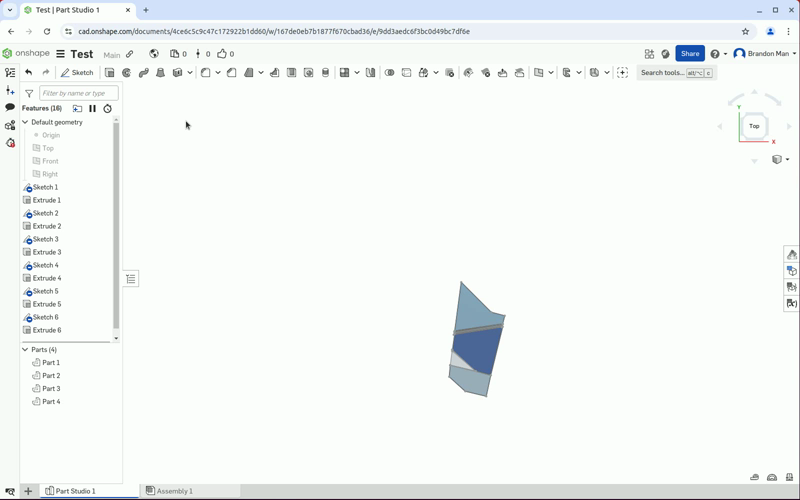
key(shift+h)
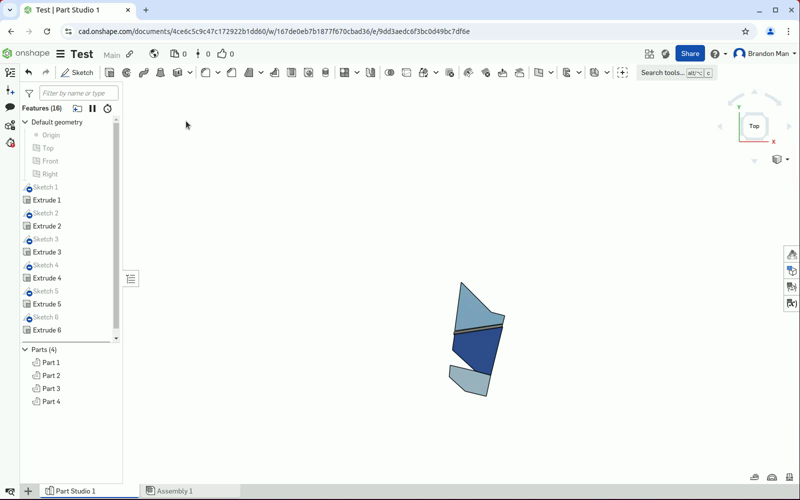
mouse_move(69, 189)
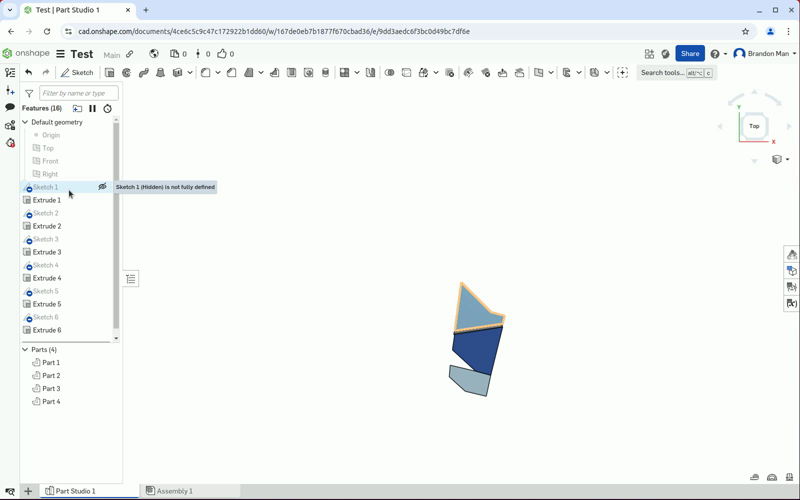
click(69, 189)
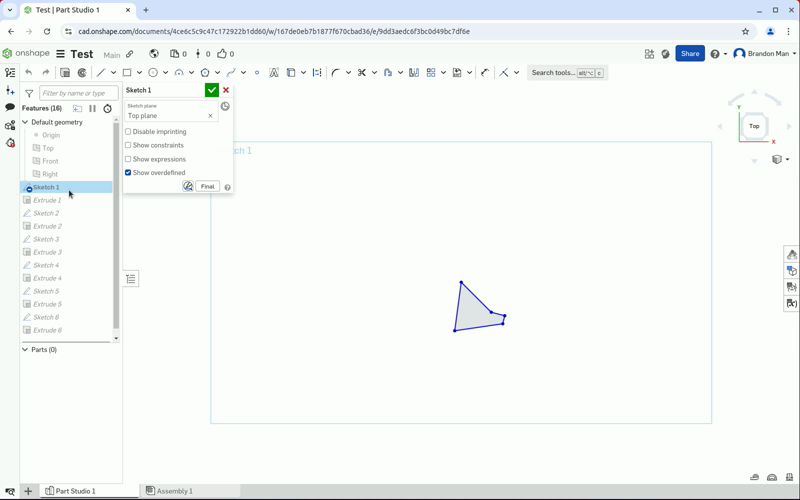
mouse_move(229, 92)
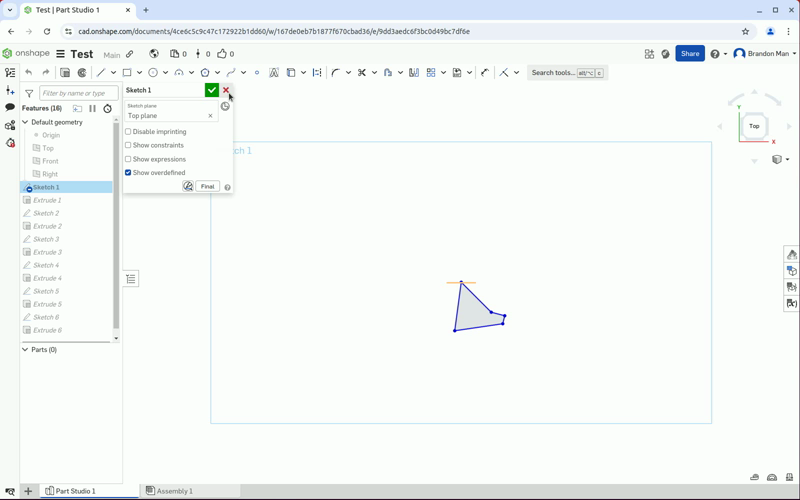
click(229, 92)
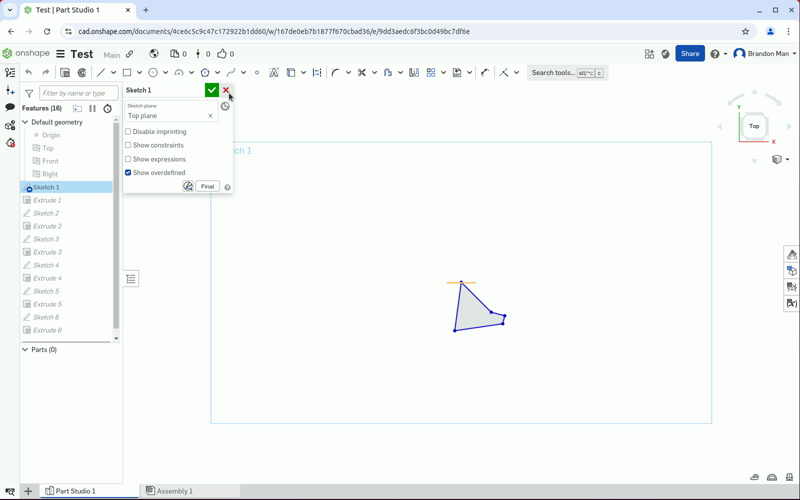
key(shift+s)
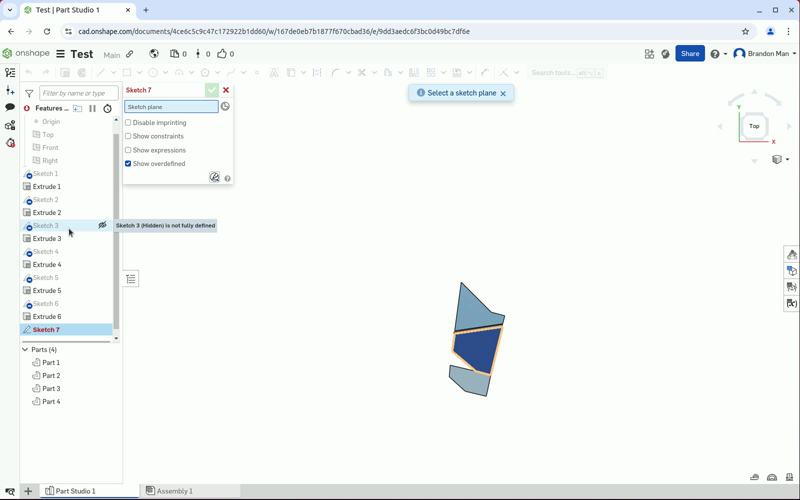
scroll(3)
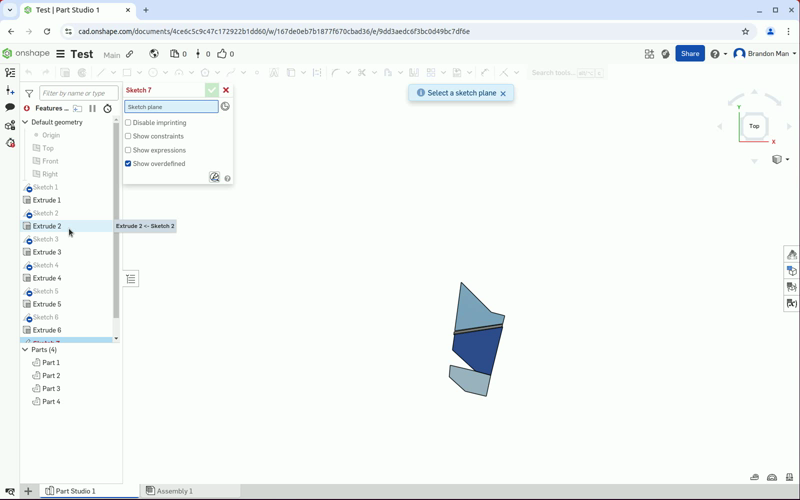
mouse_move(69, 150)
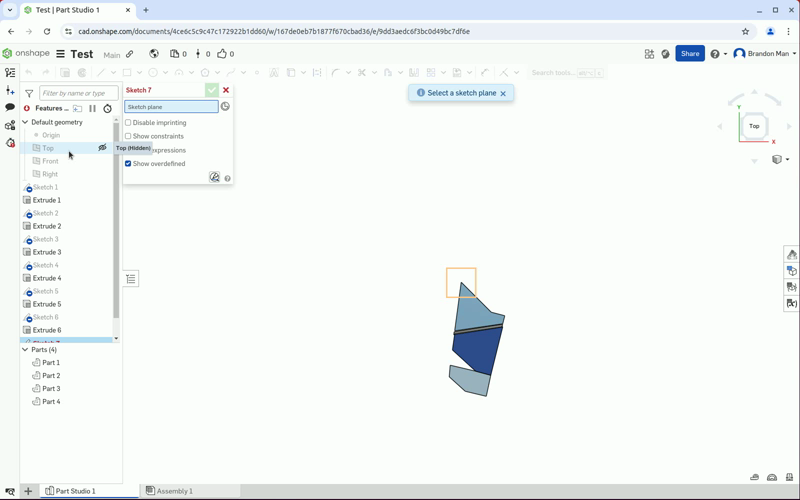
click(69, 150)
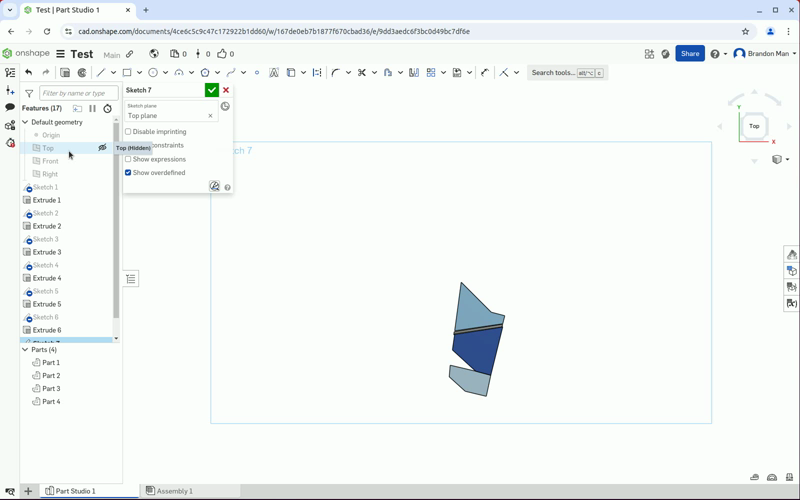
mouse_move(73, 352)
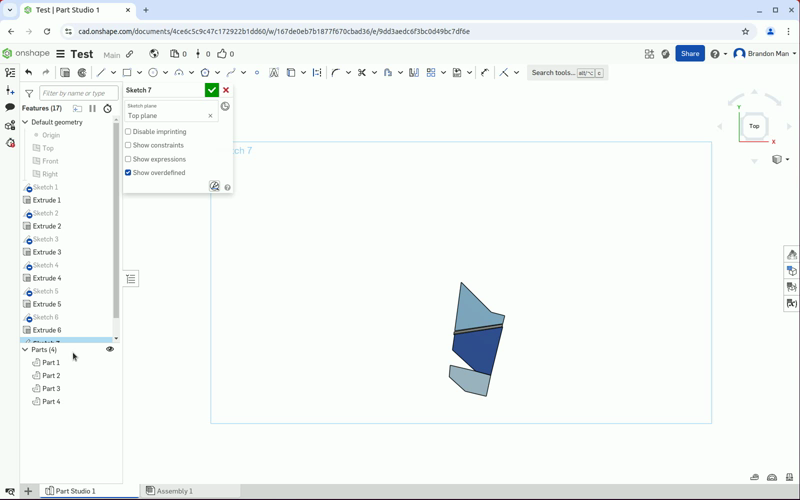
key(y)
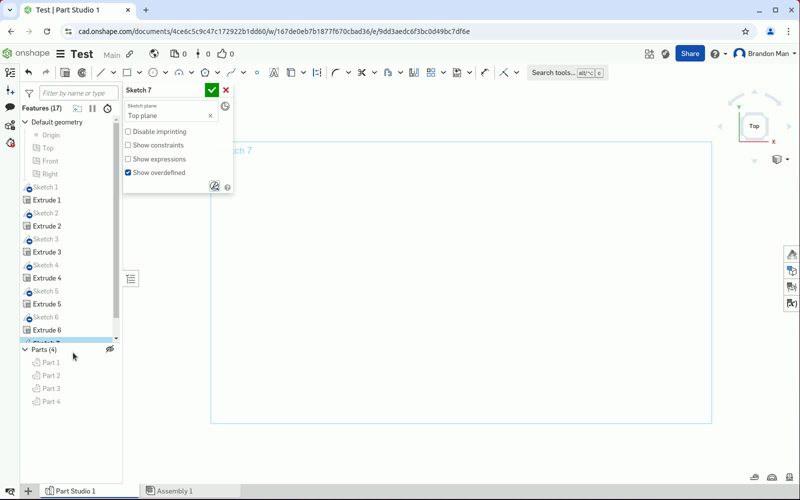
key(l)
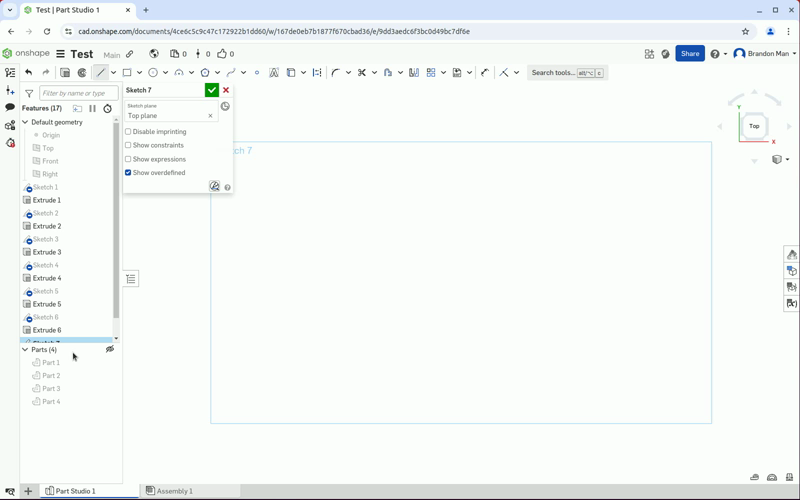
key_down(shift)
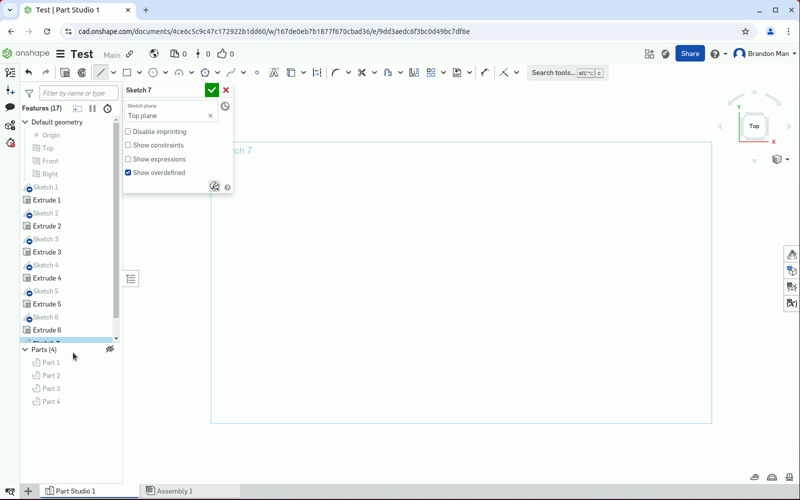
mouse_move(449, 376)
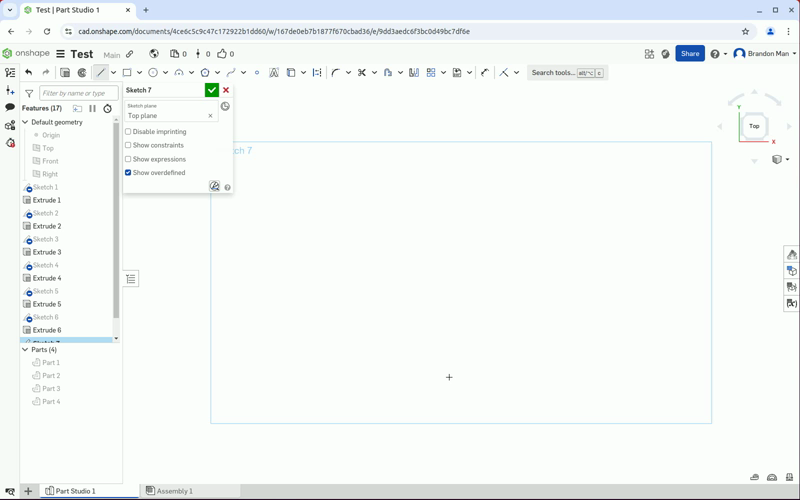
click(449, 376)
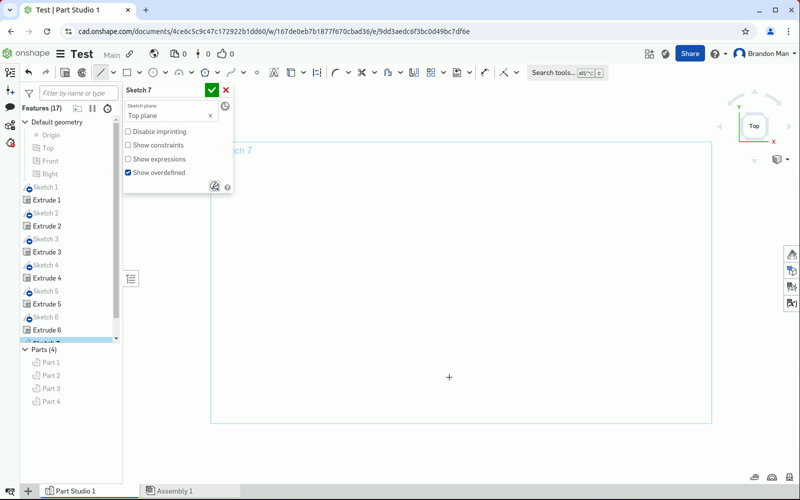
key_up(shift)
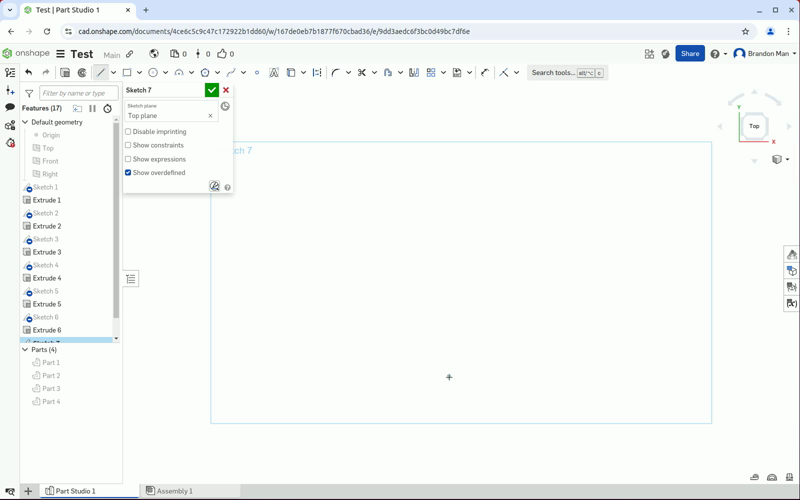
key_down(shift)
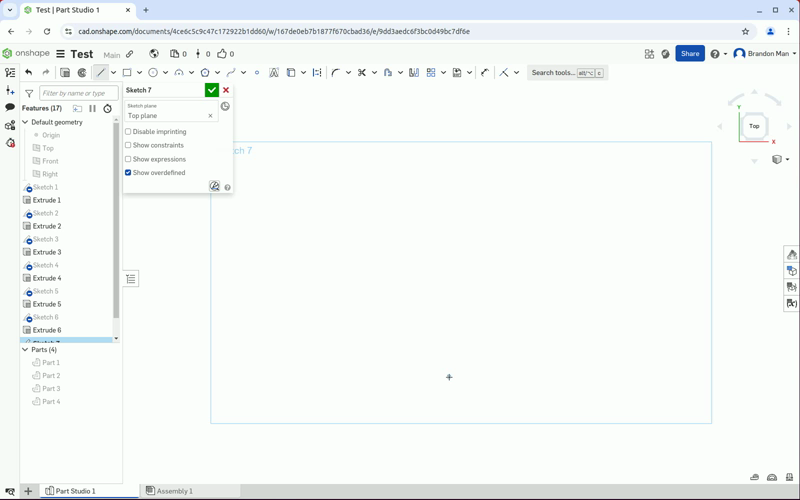
mouse_move(479, 376)
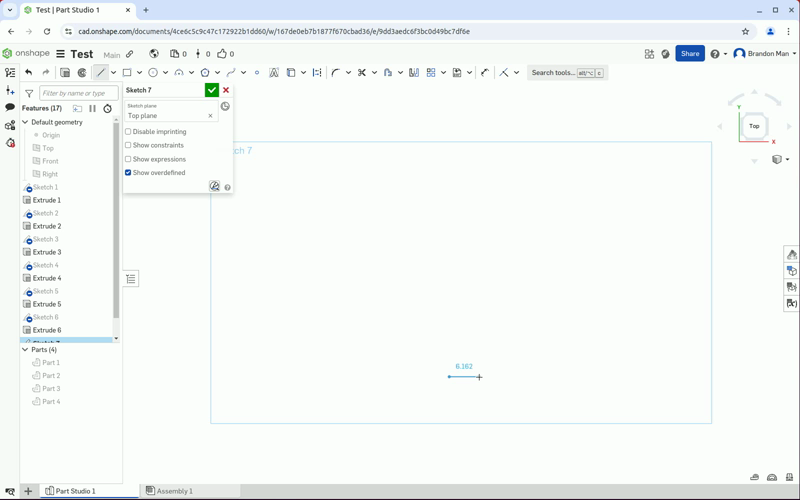
mouse_move(465, 391)
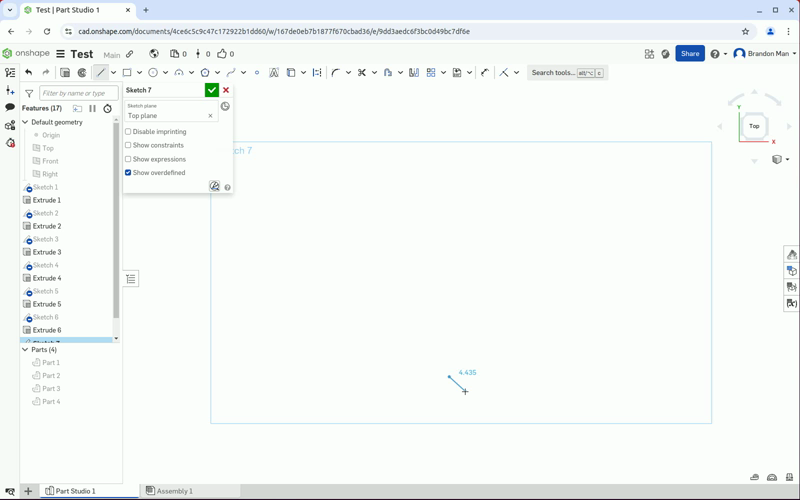
click(465, 391)
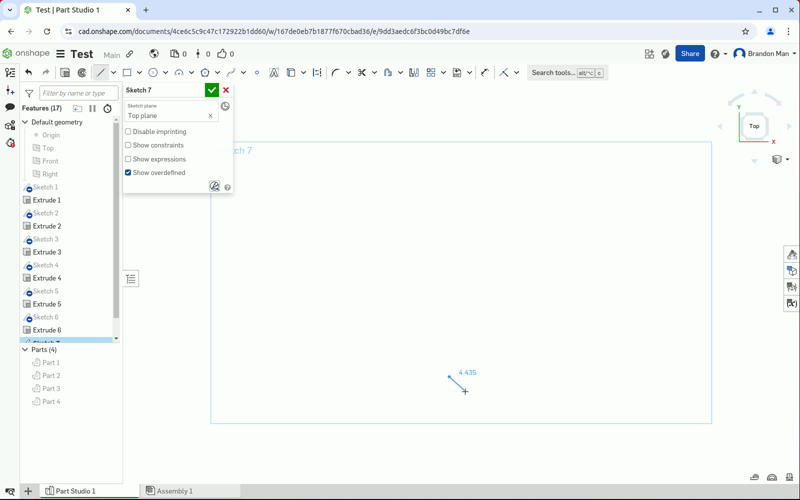
key_up(shift)
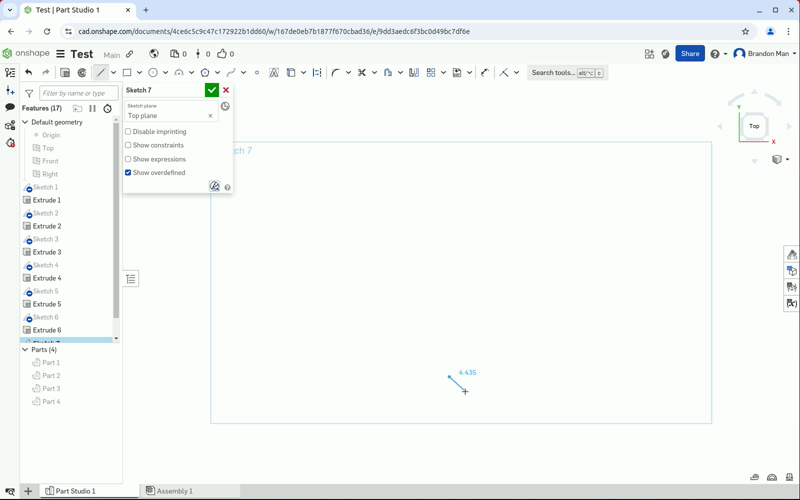
key_down(shift)
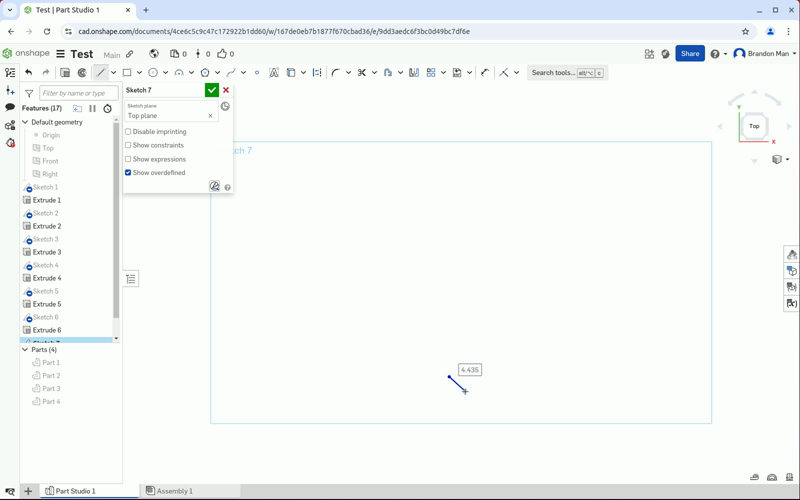
mouse_move(495, 391)
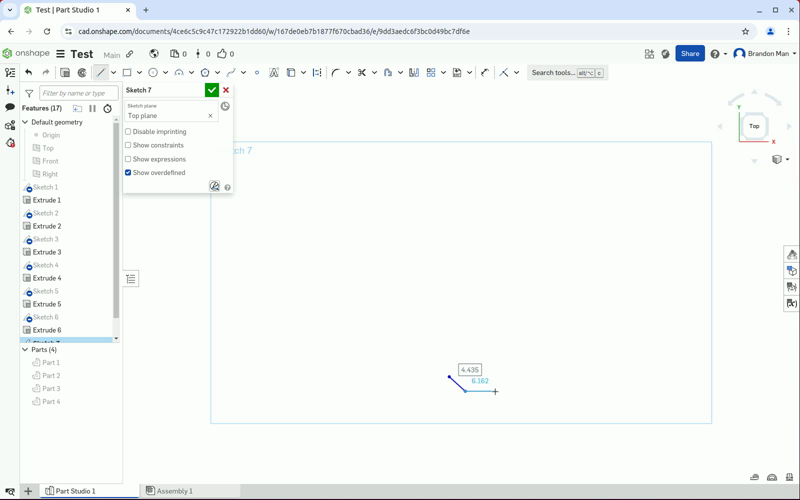
mouse_move(486, 396)
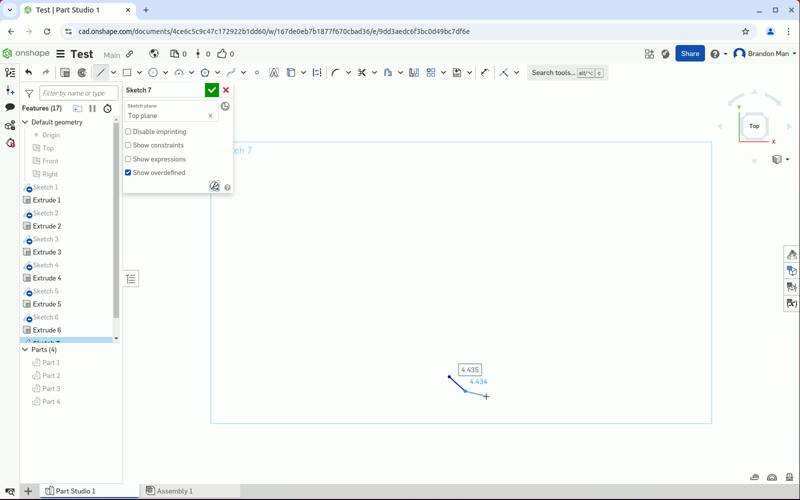
click(486, 396)
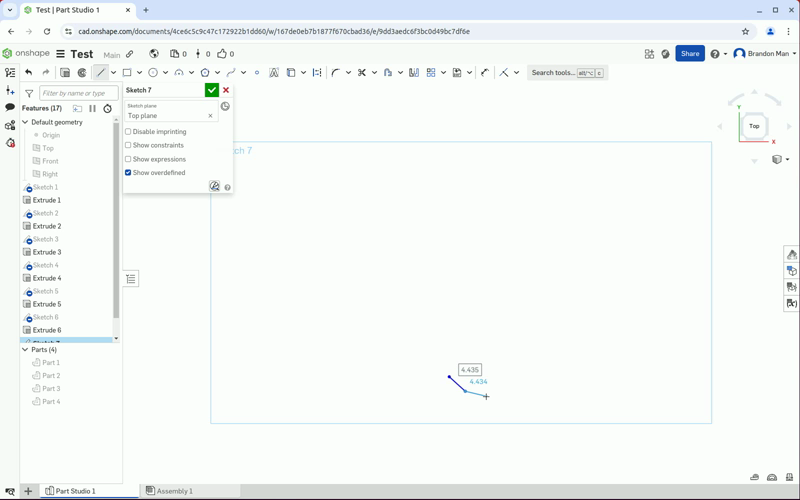
key_up(shift)
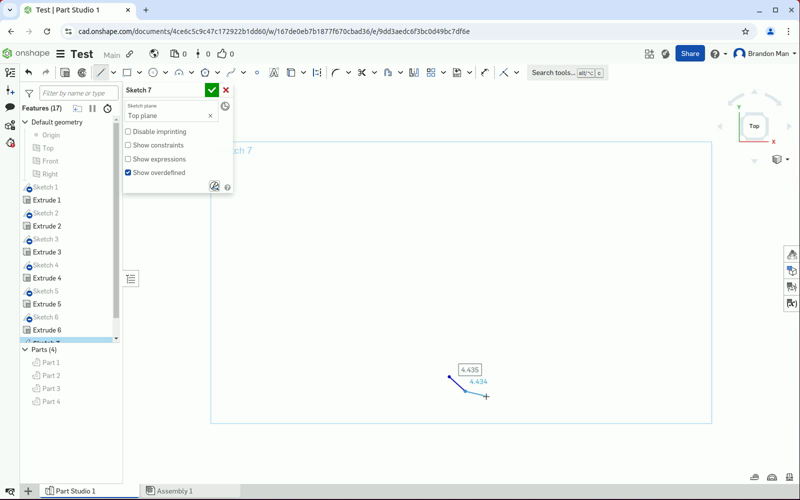
key_down(shift)
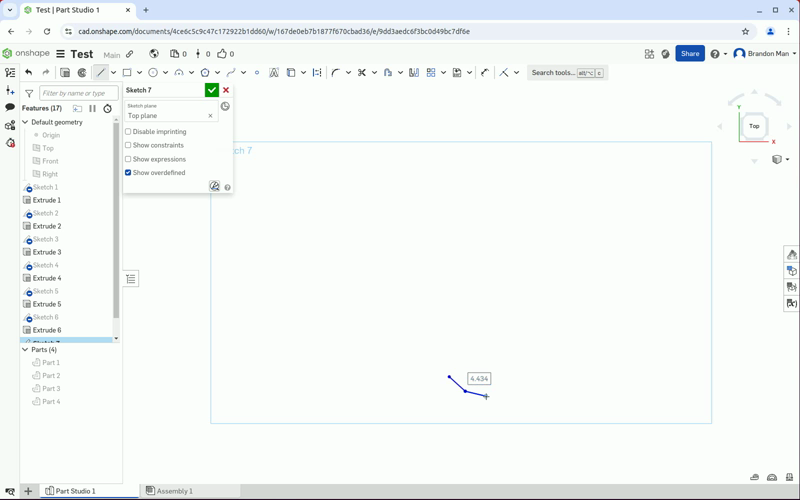
mouse_move(516, 396)
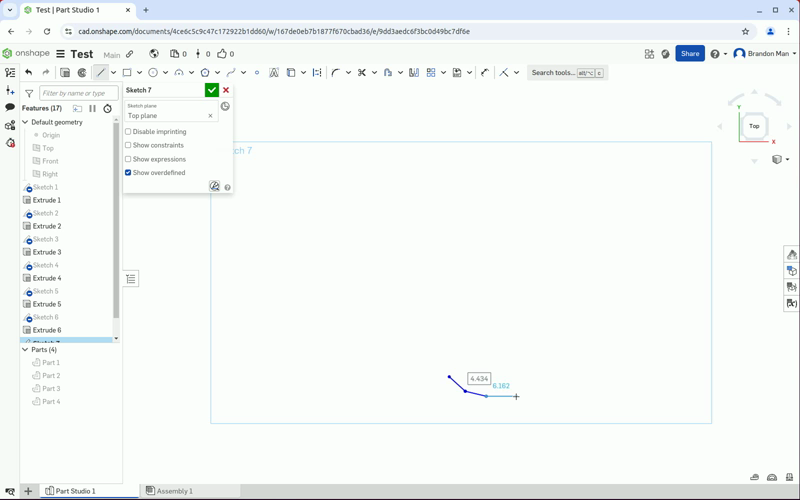
mouse_move(490, 375)
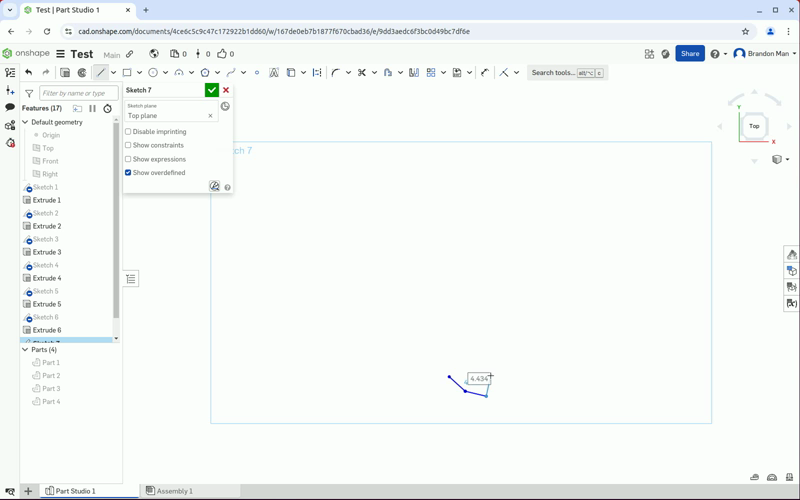
click(490, 375)
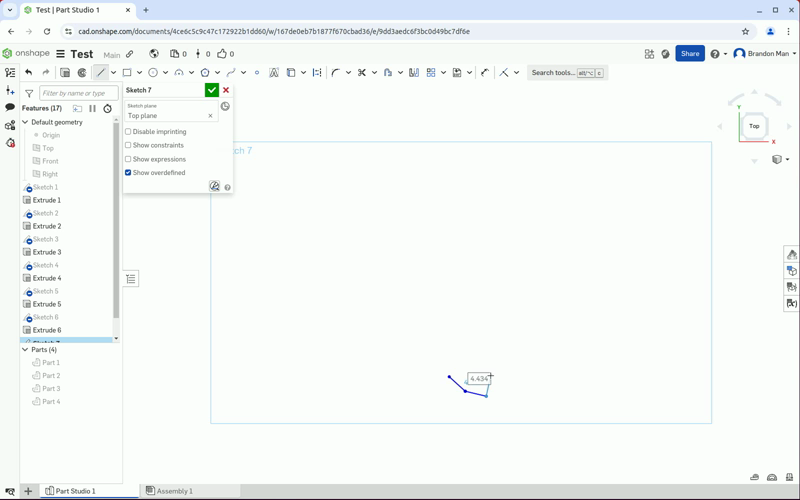
key_up(shift)
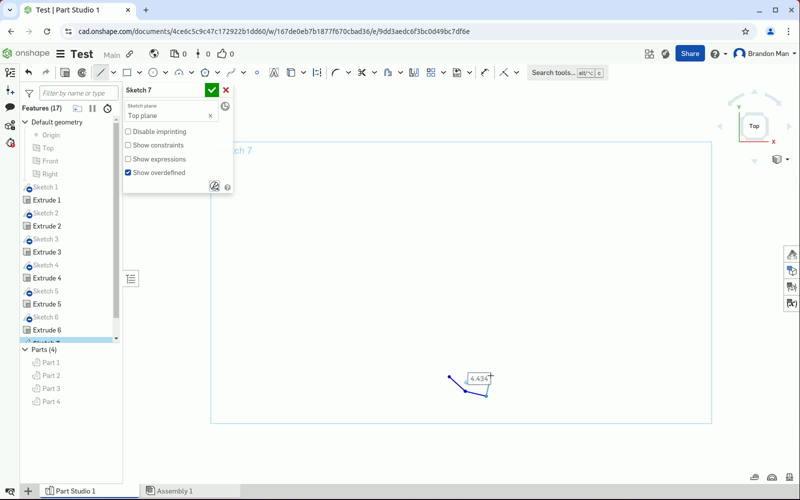
key_down(shift)
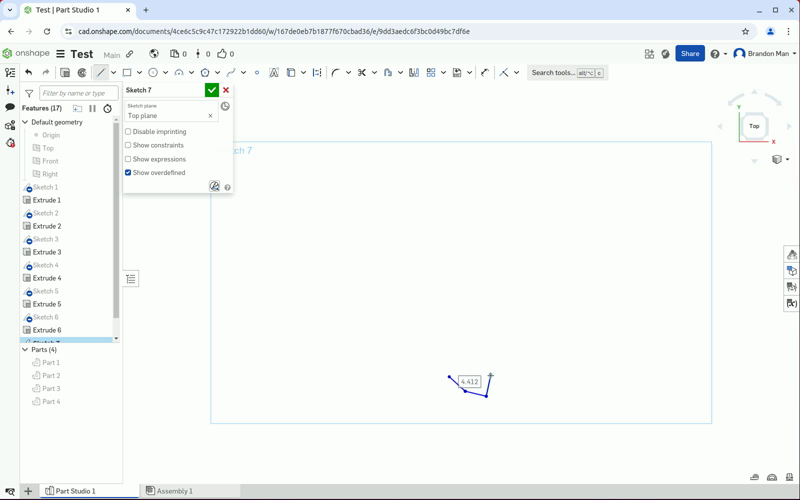
mouse_move(520, 375)
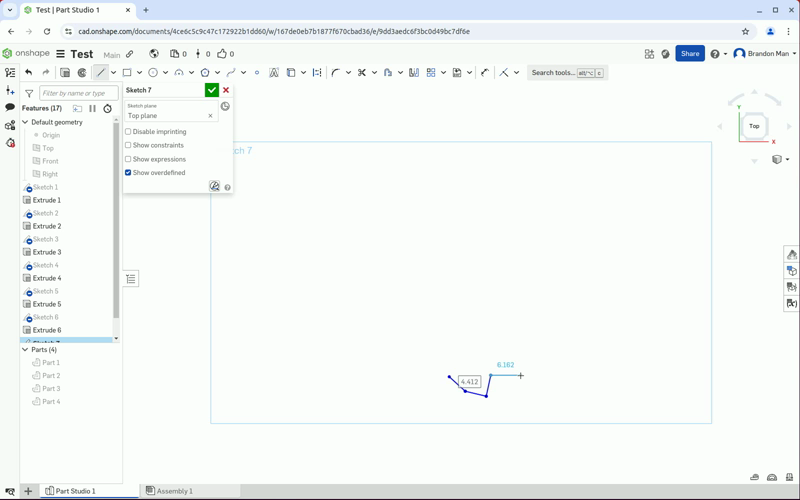
mouse_move(475, 371)
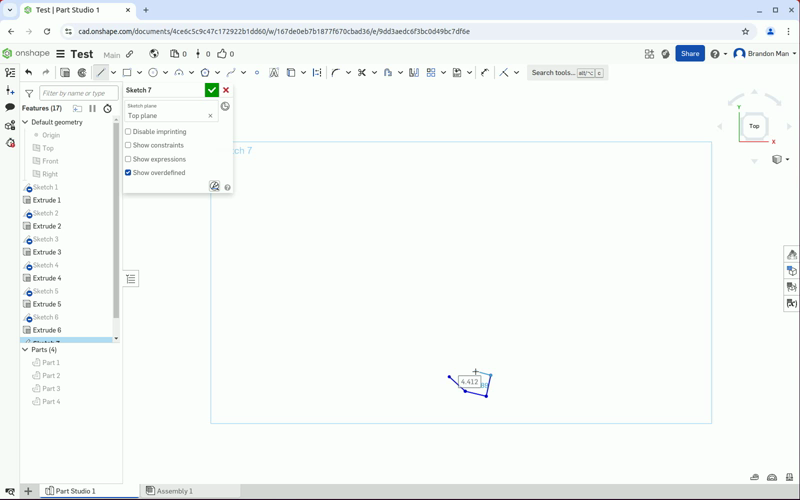
click(475, 371)
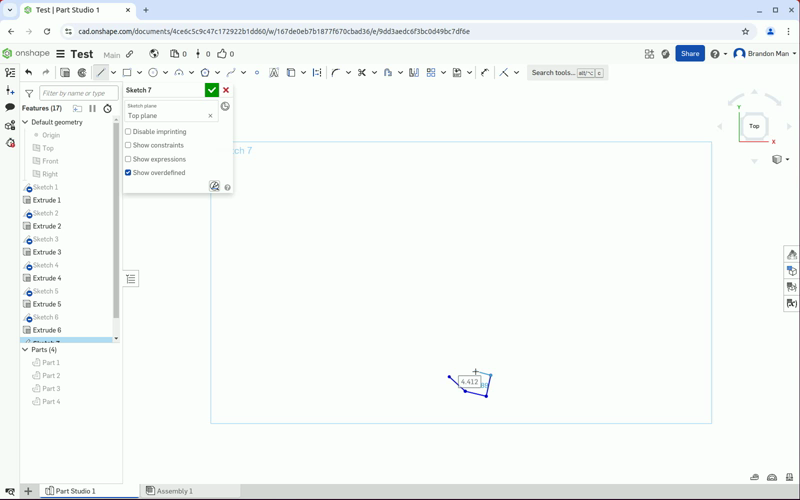
key_up(shift)
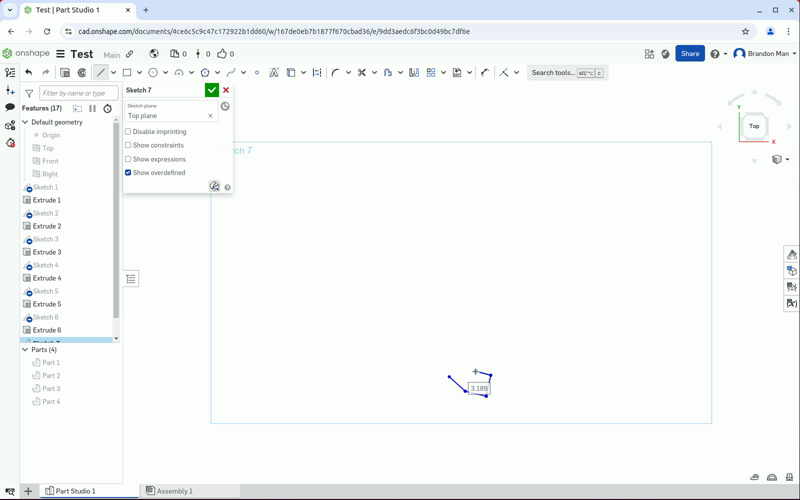
key_down(shift)
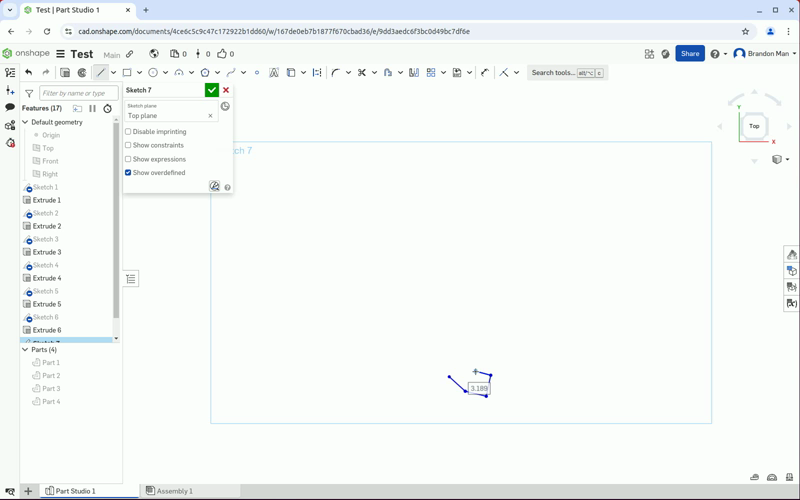
mouse_move(505, 371)
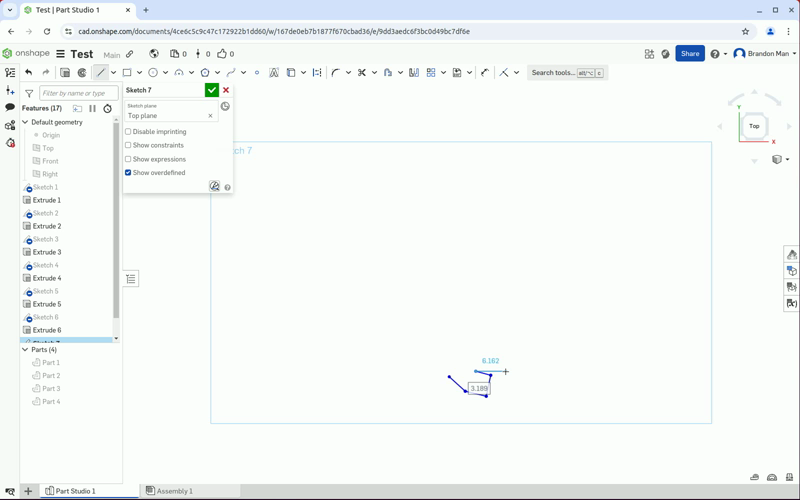
mouse_move(450, 365)
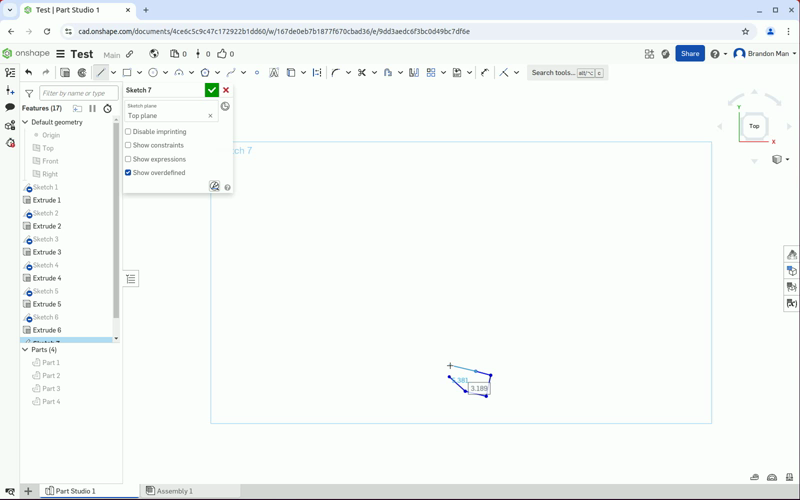
click(450, 365)
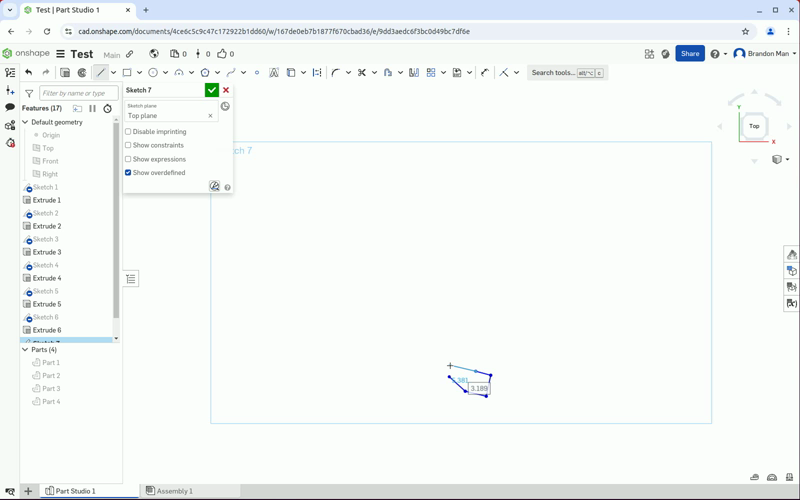
key_up(shift)
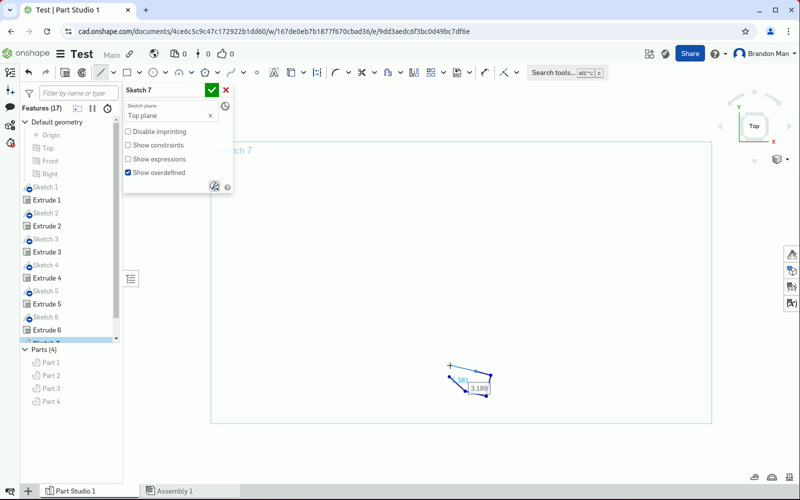
mouse_move(480, 365)
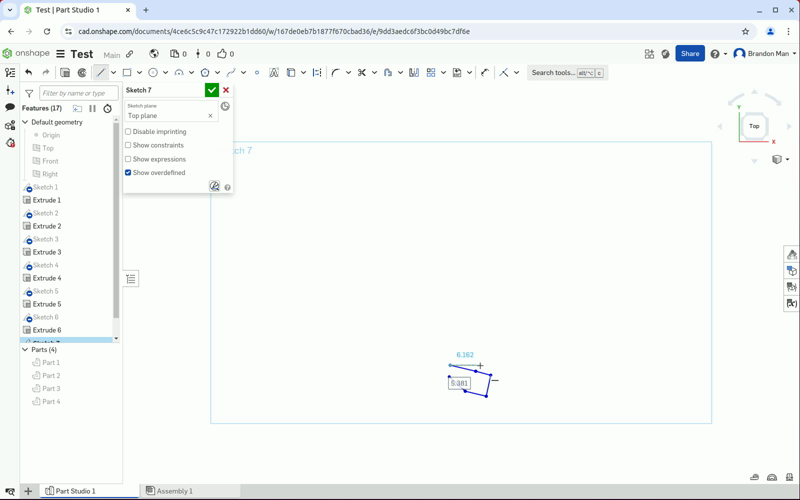
key_down(shift)
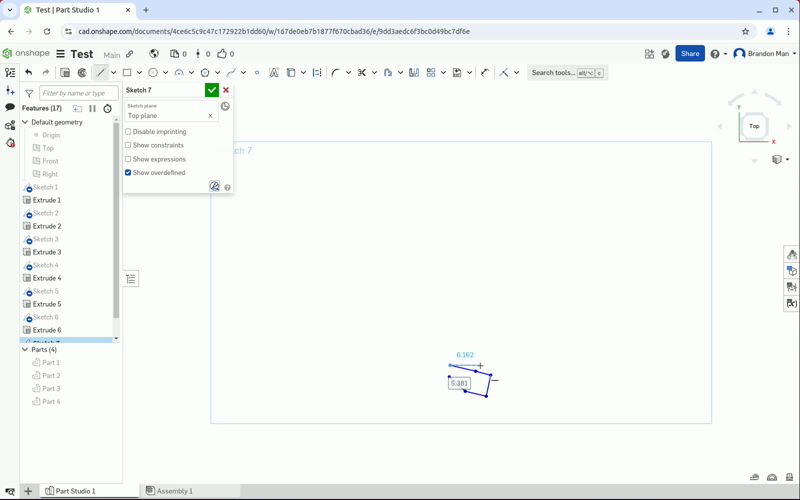
mouse_move(449, 376)
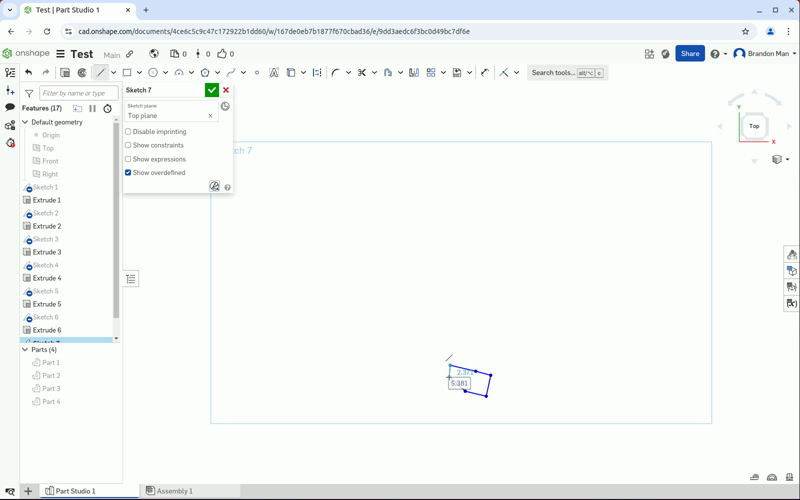
key_up(shift)
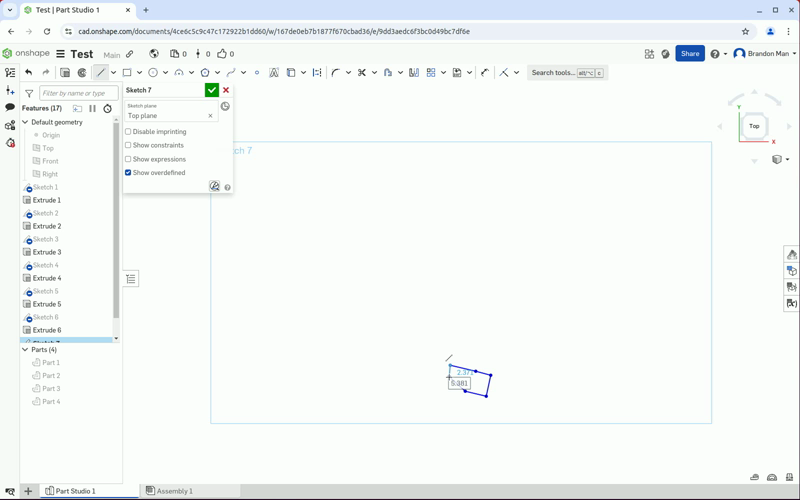
click(449, 376)
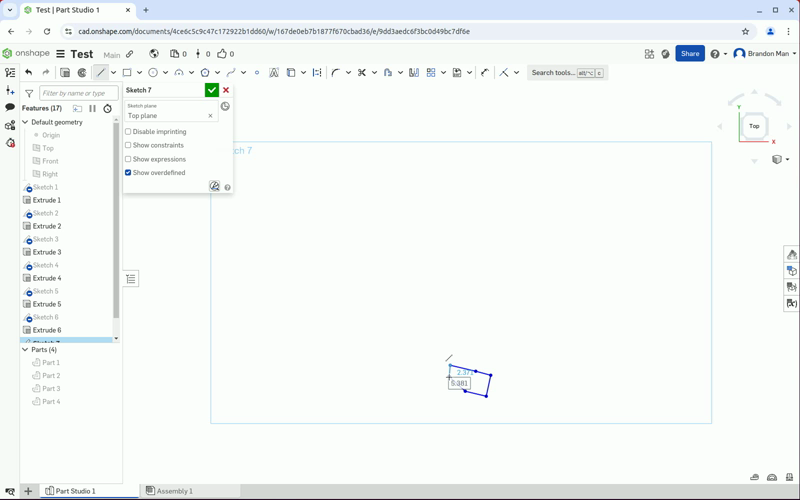
key(esc)
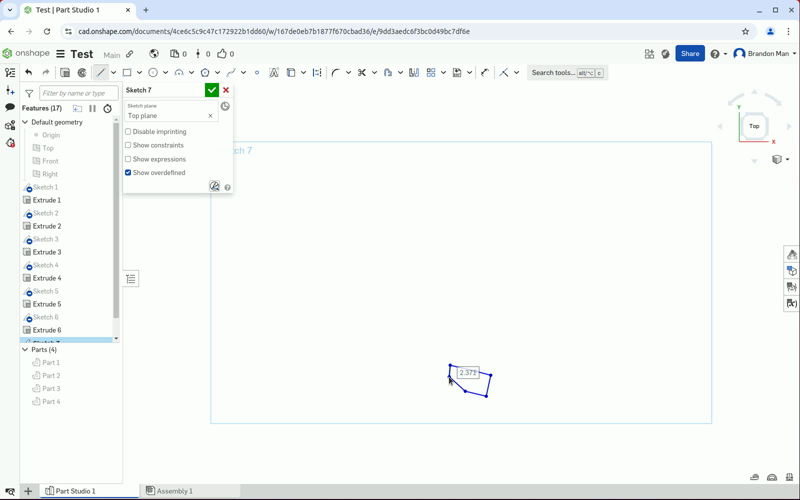
mouse_move(471, 376)
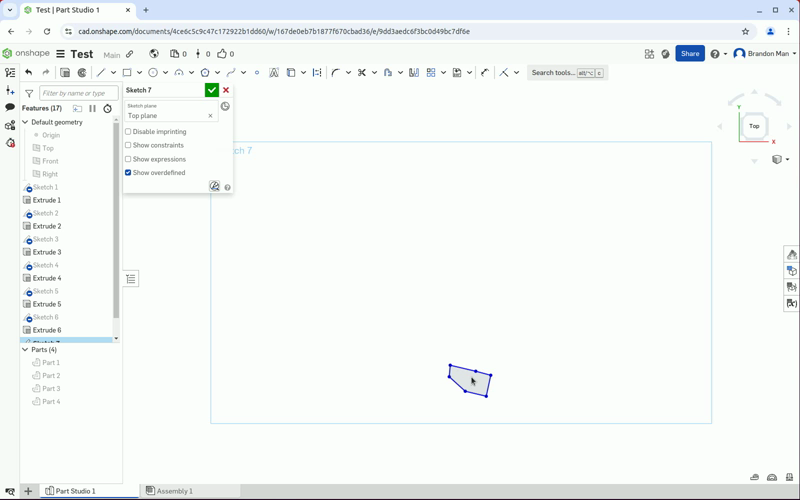
scroll(6)
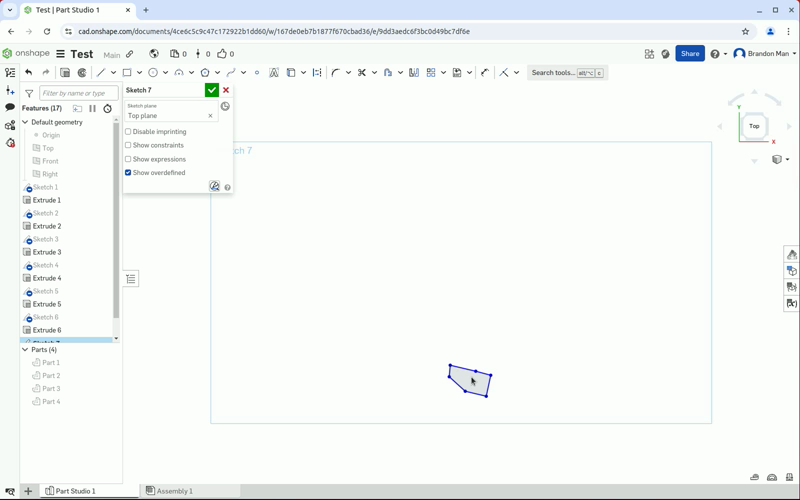
scroll(6)
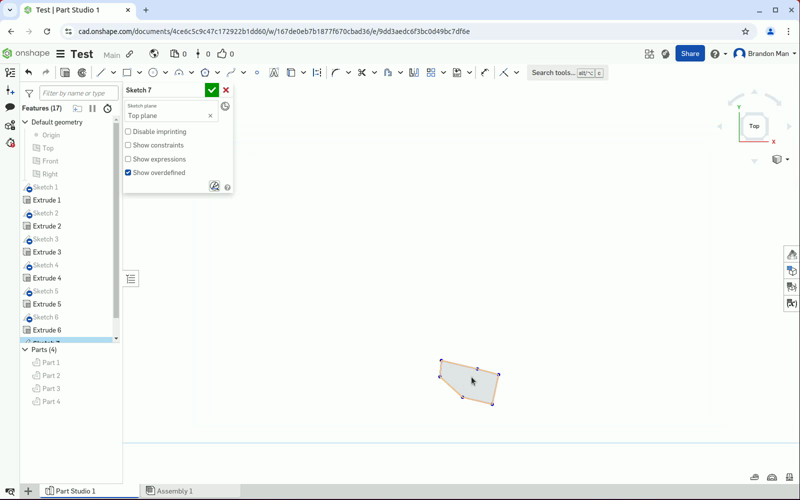
scroll(6)
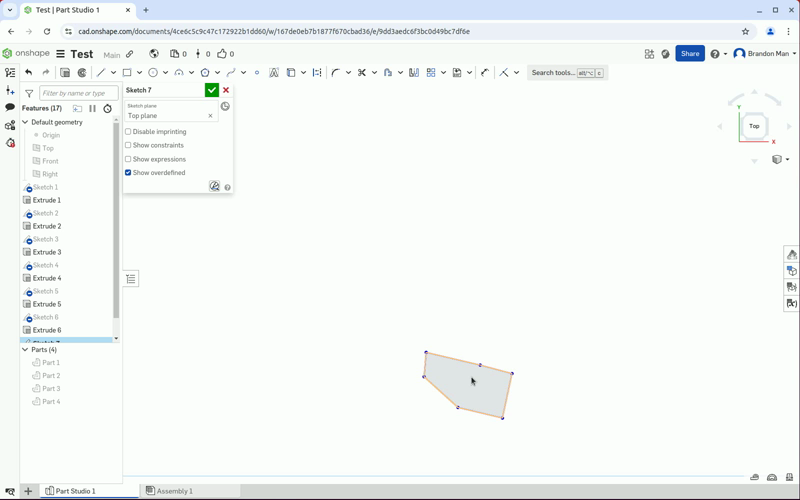
scroll(6)
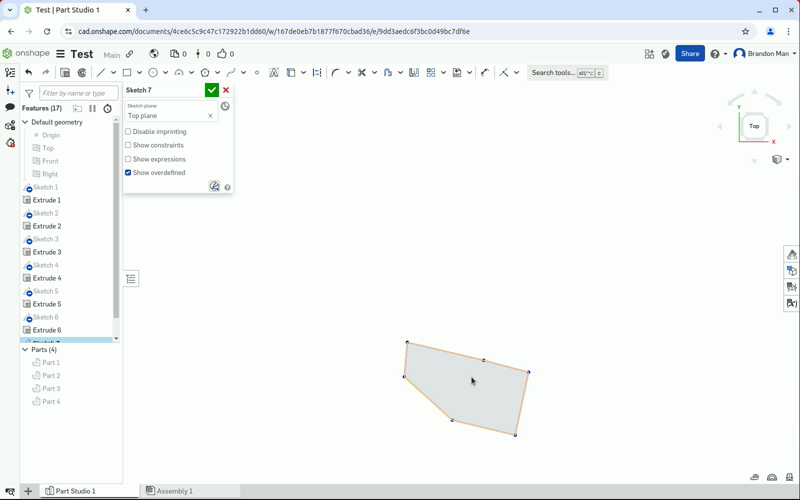
scroll(6)
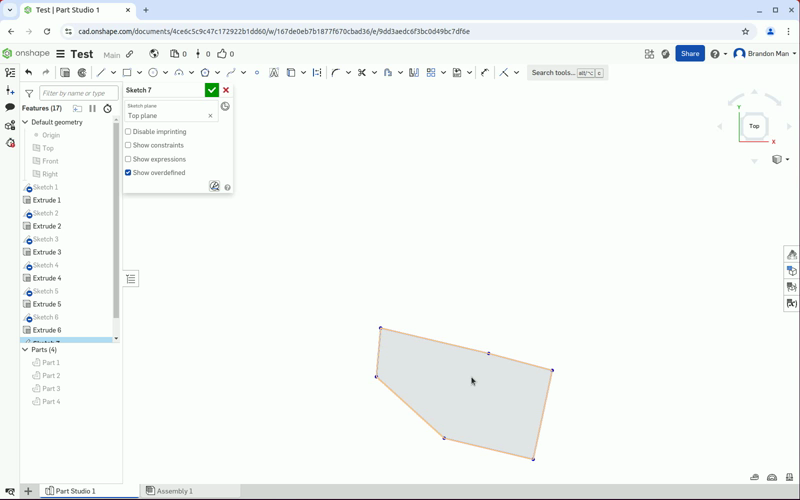
scroll(6)
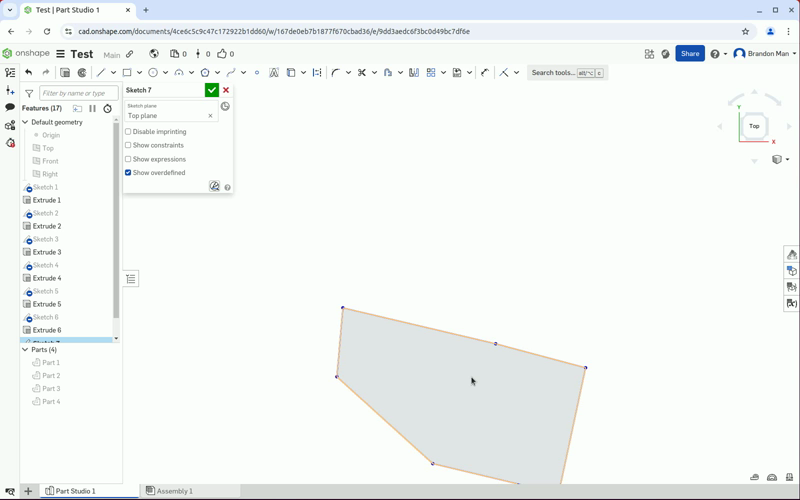
scroll(6)
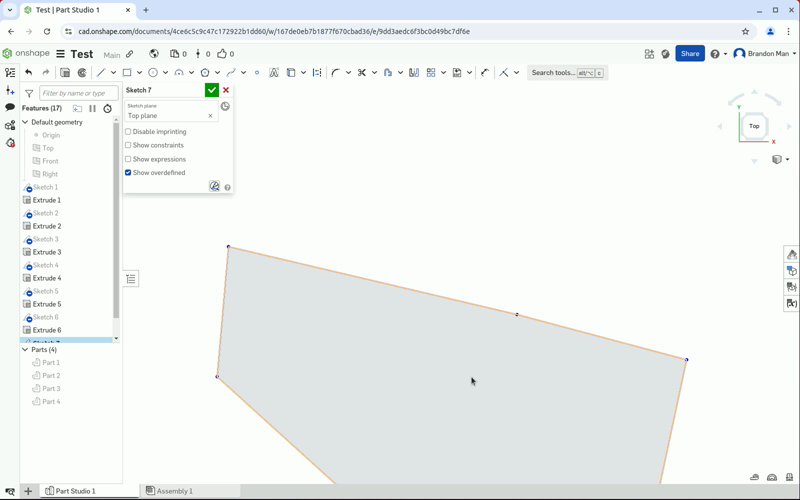
click(471, 376)
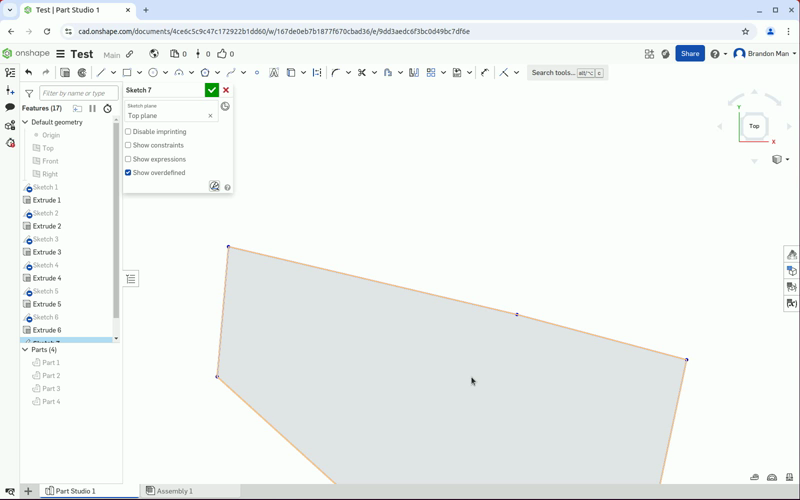
scroll(-6)
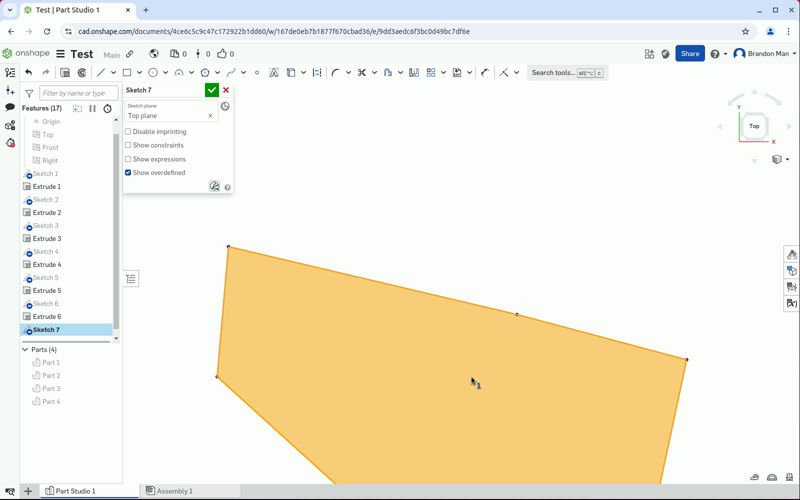
scroll(-6)
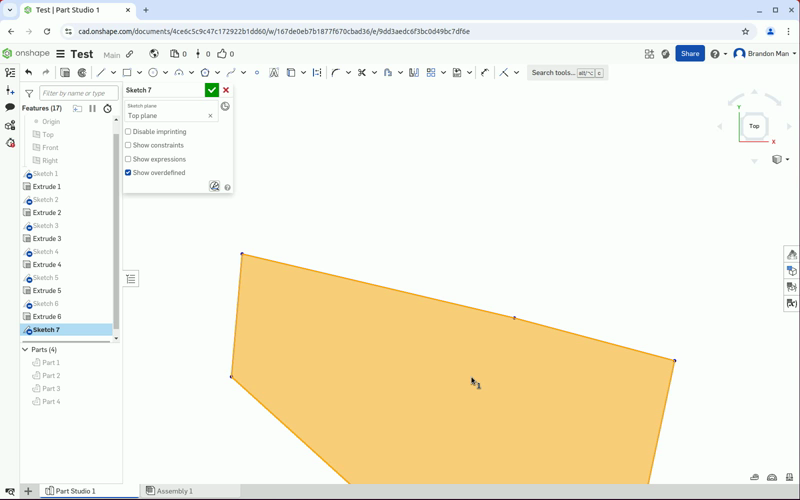
scroll(-6)
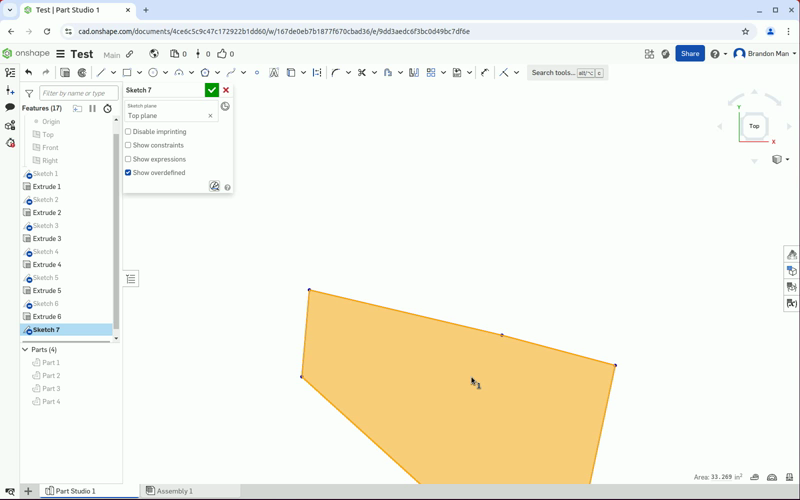
scroll(-6)
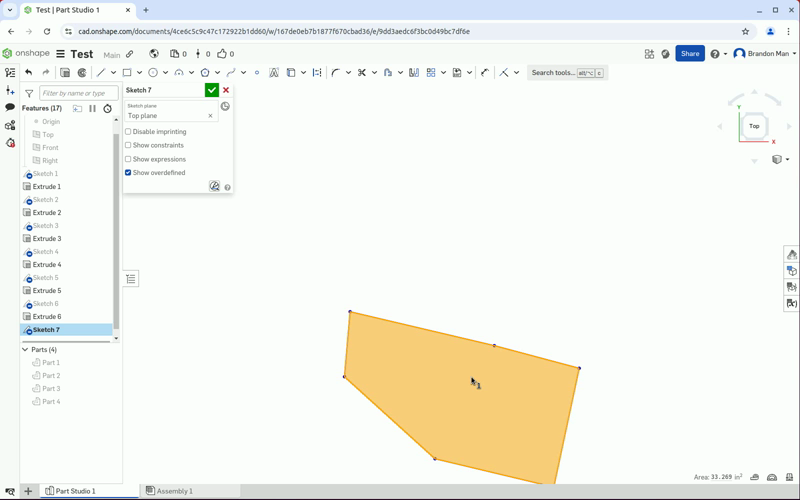
scroll(-6)
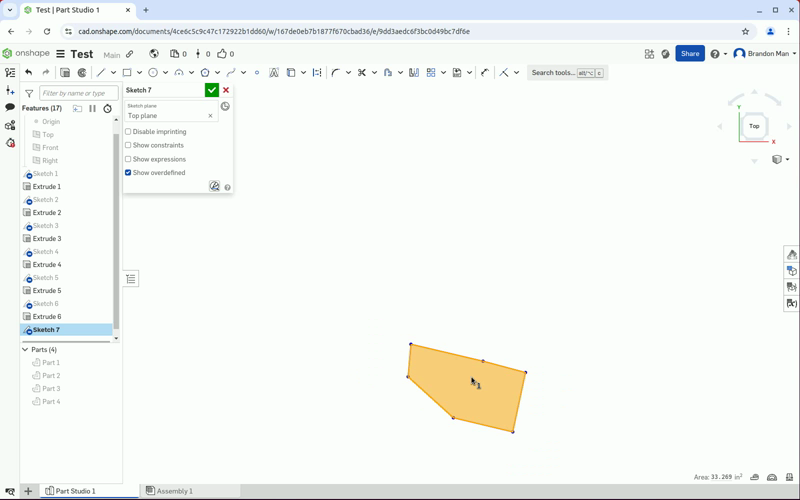
scroll(-6)
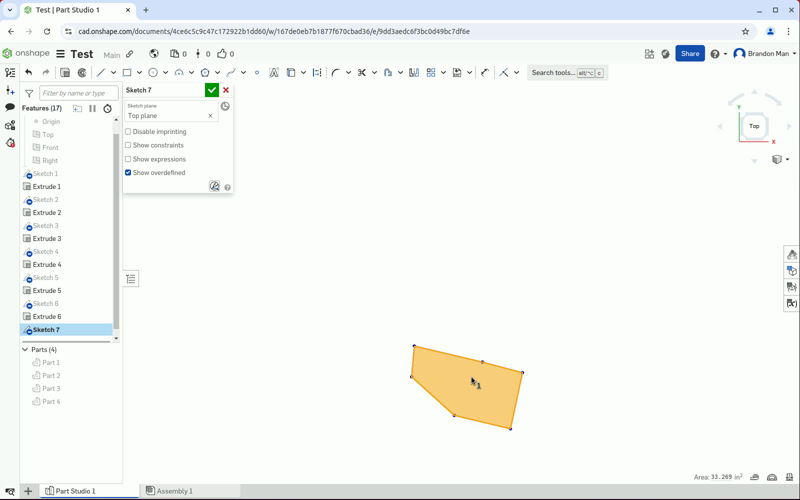
scroll(-6)
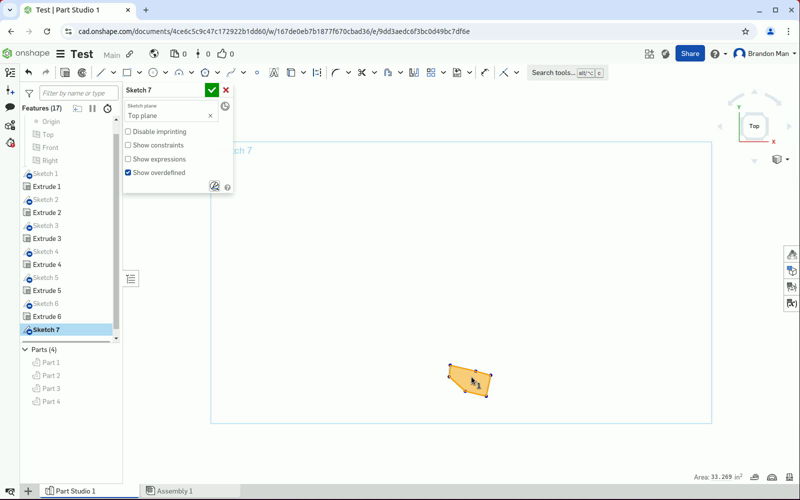
mouse_move(73, 352)
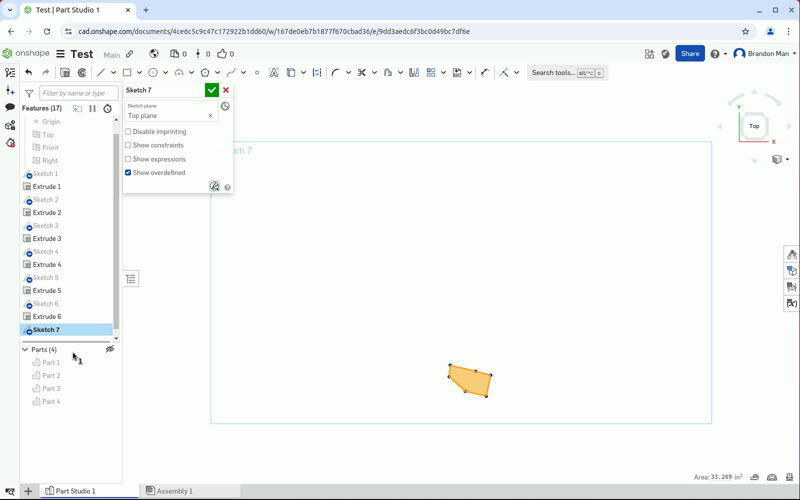
key(shift+y)
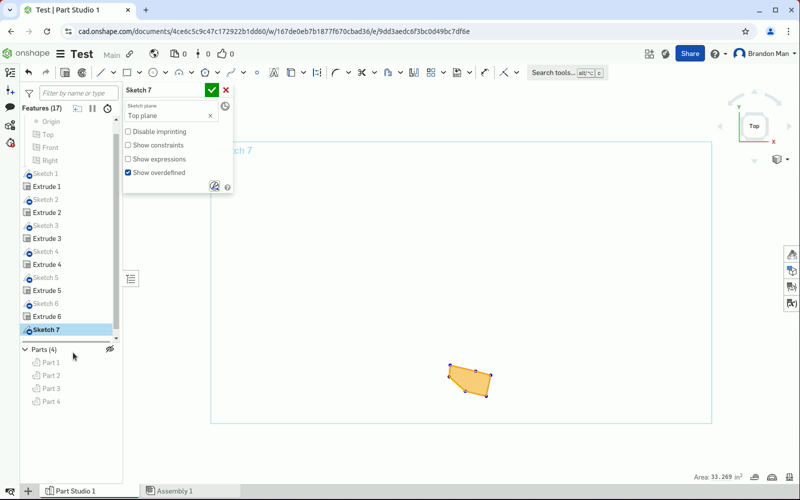
key(shift+e)
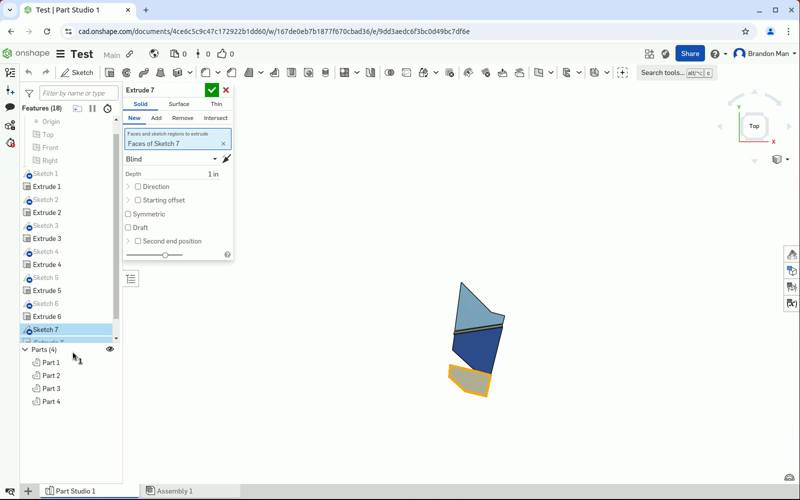
mouse_move(143, 106)
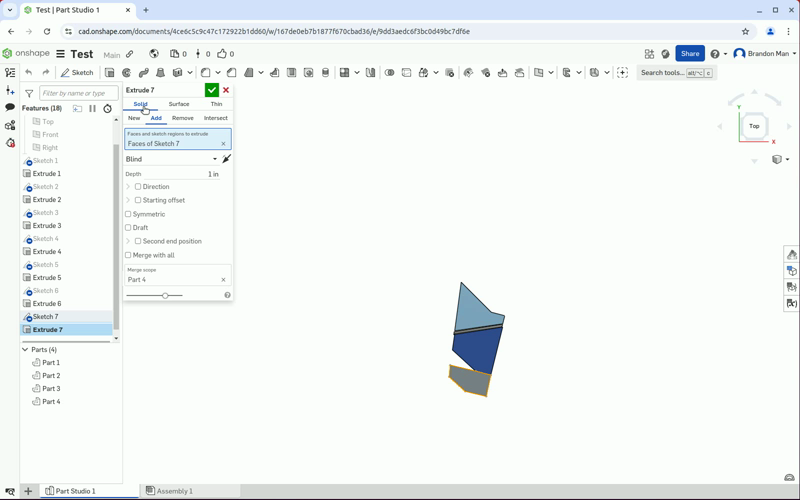
click(143, 106)
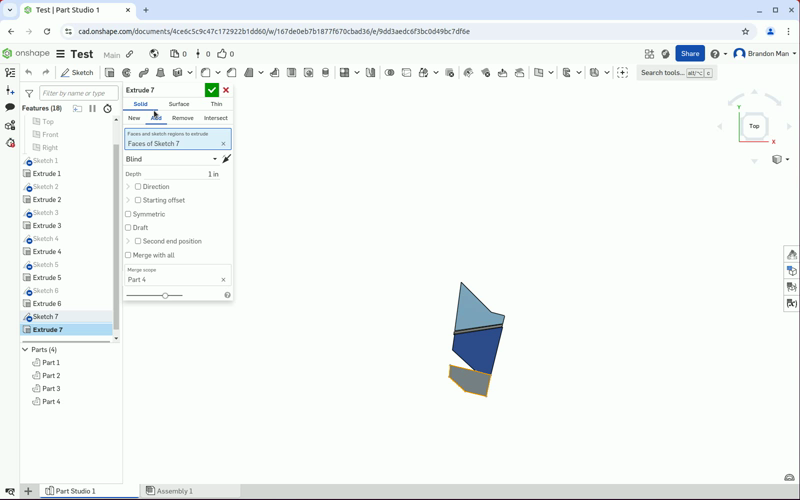
mouse_move(186, 120)
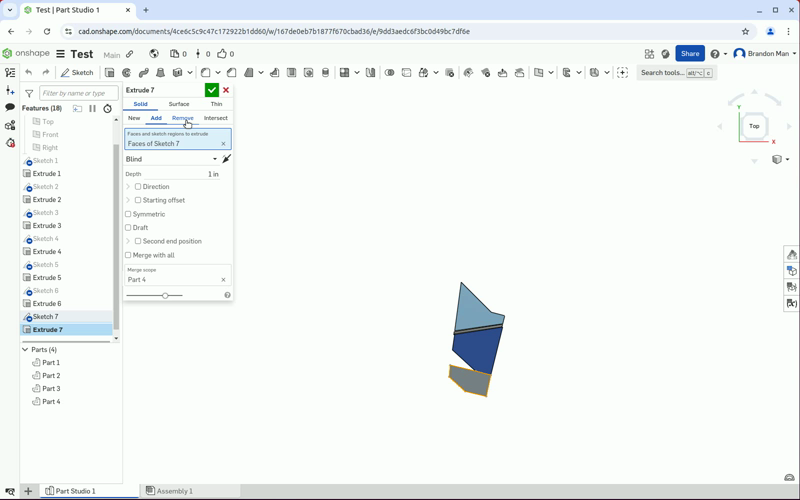
click(186, 120)
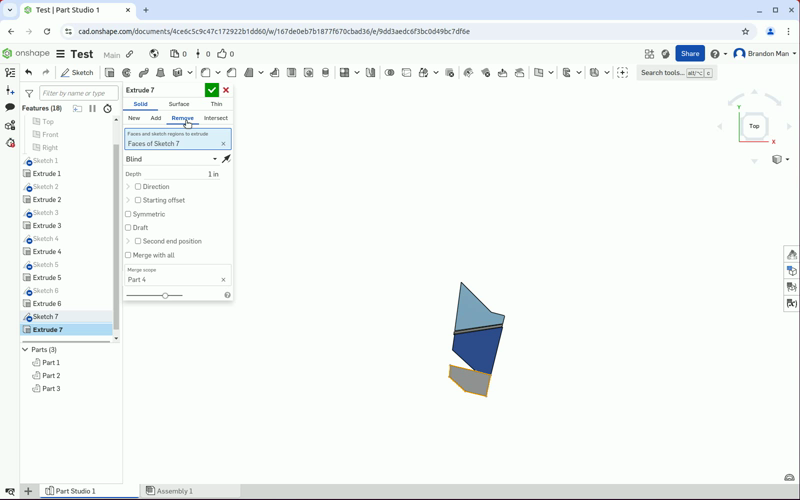
key(tab, 4)
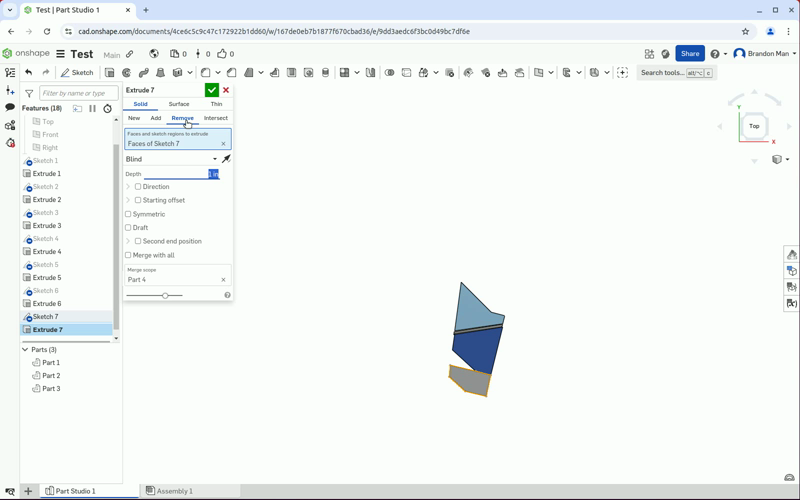
text(0.241)
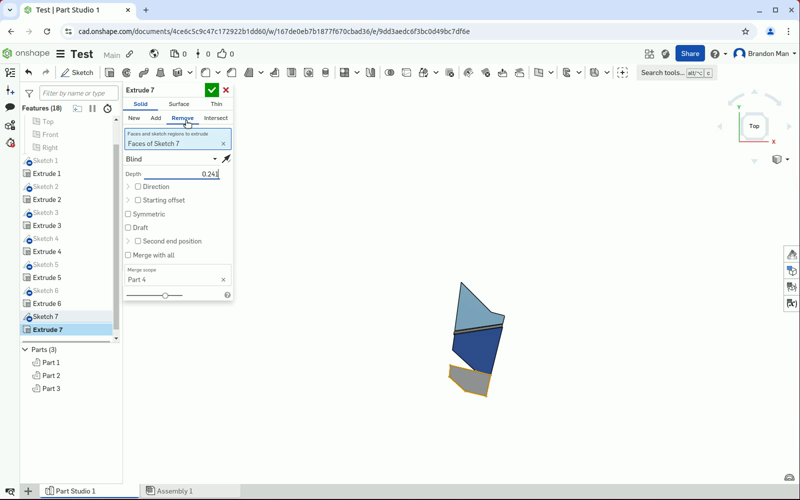
key(tab, 6)
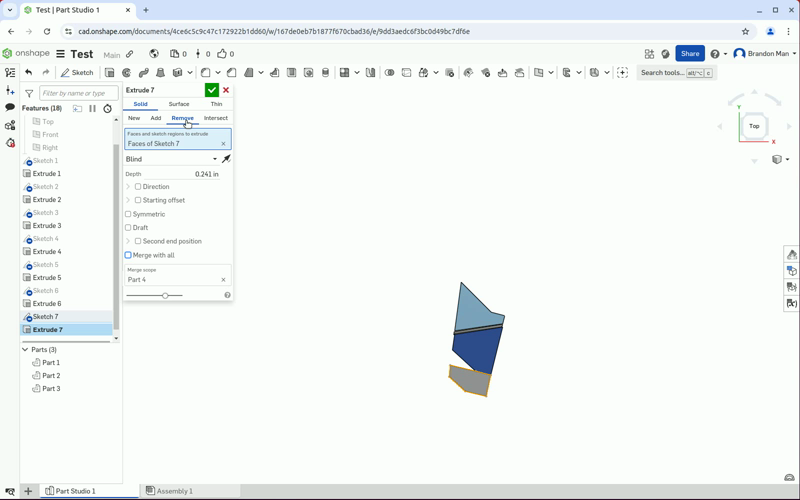
key(space)
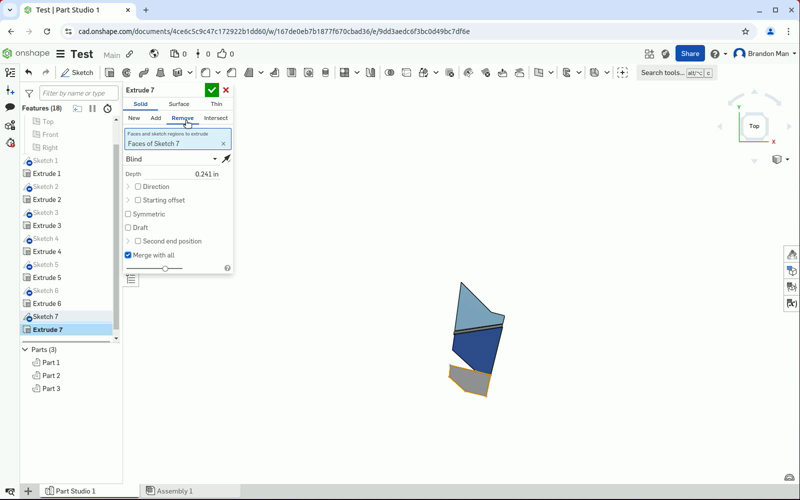
key(enter)
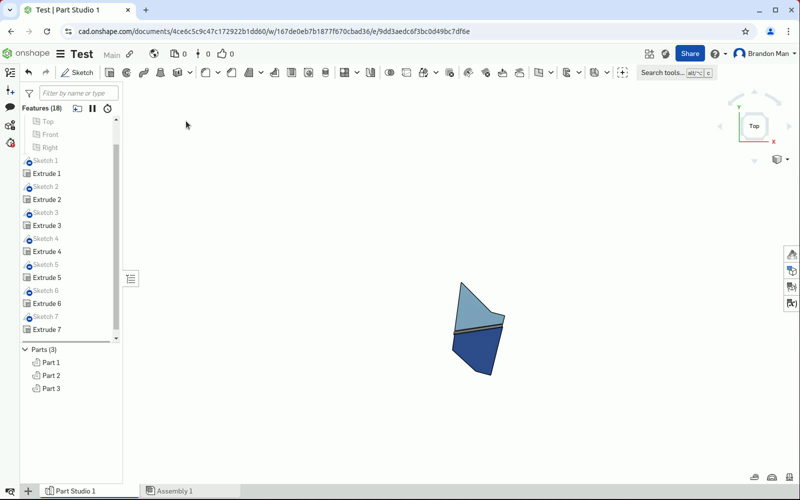
key(shift+h)
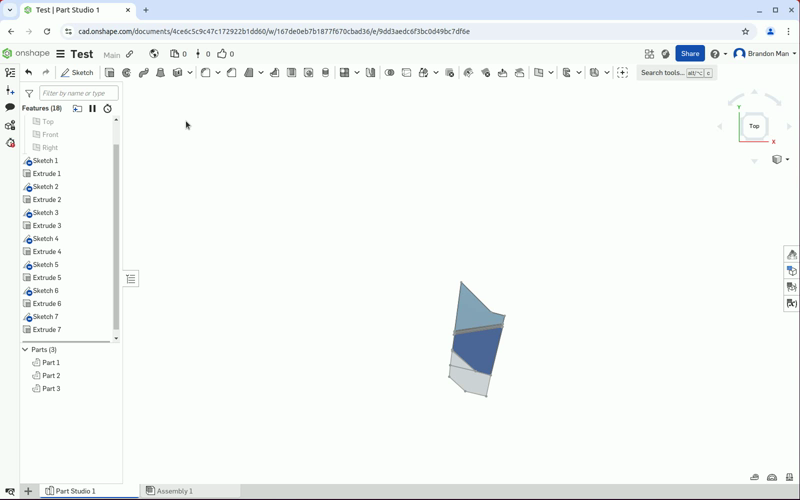
key(shift+h)
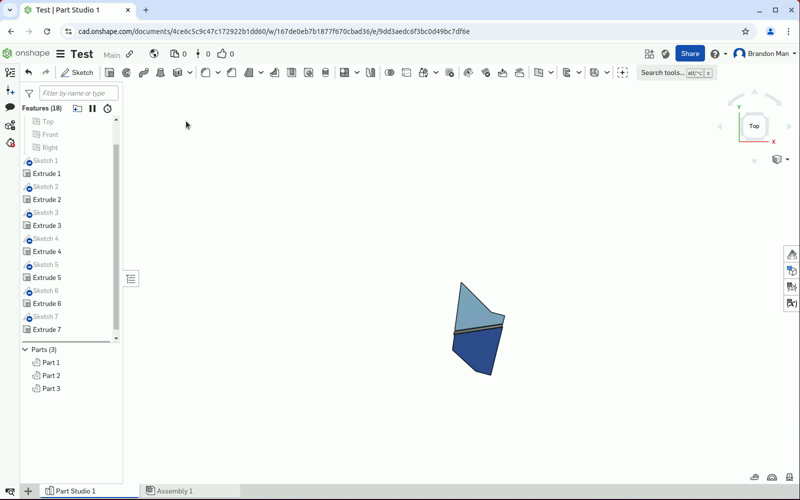
mouse_move(69, 163)
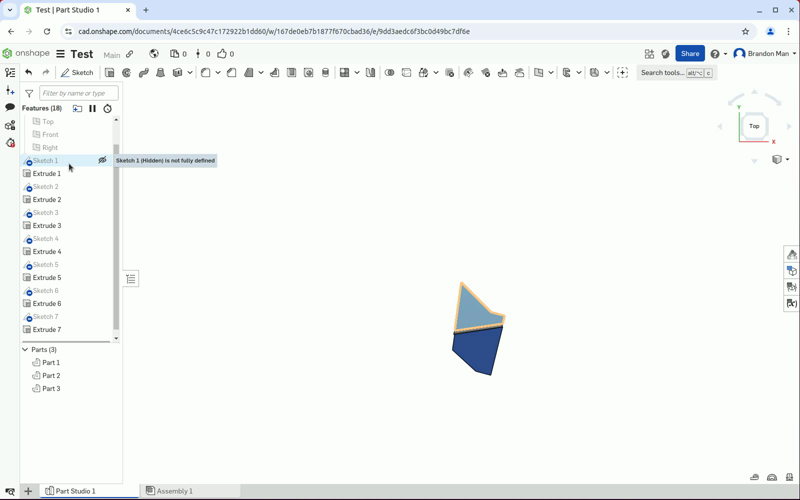
click(69, 163)
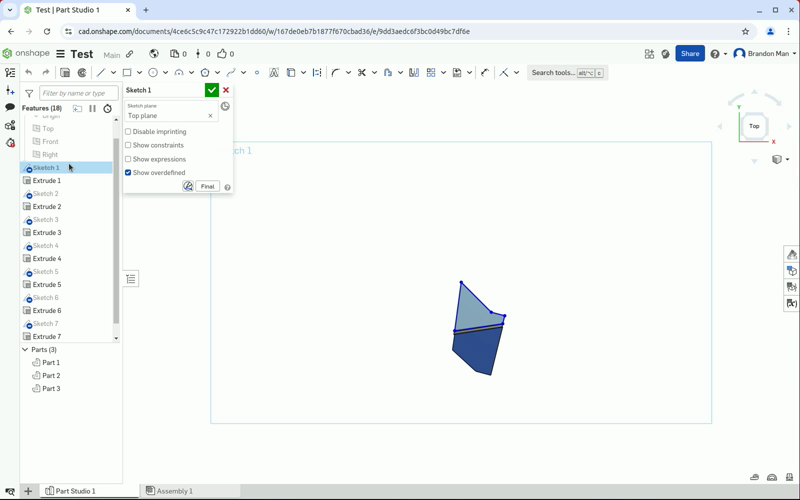
mouse_move(229, 92)
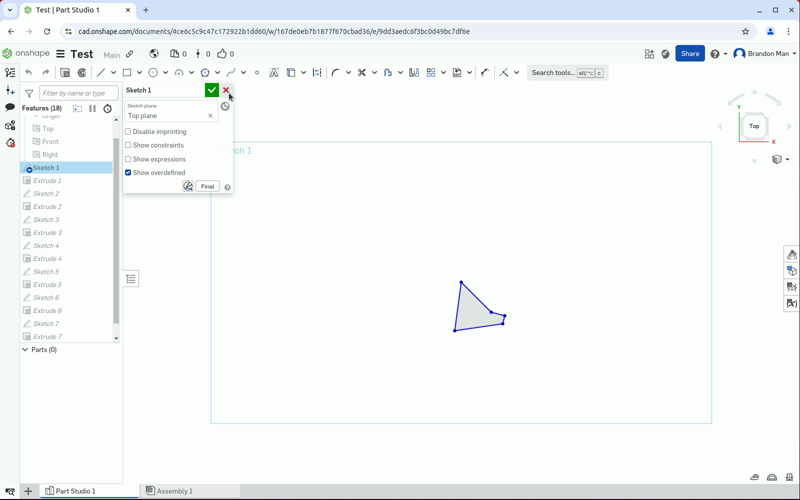
click(229, 92)
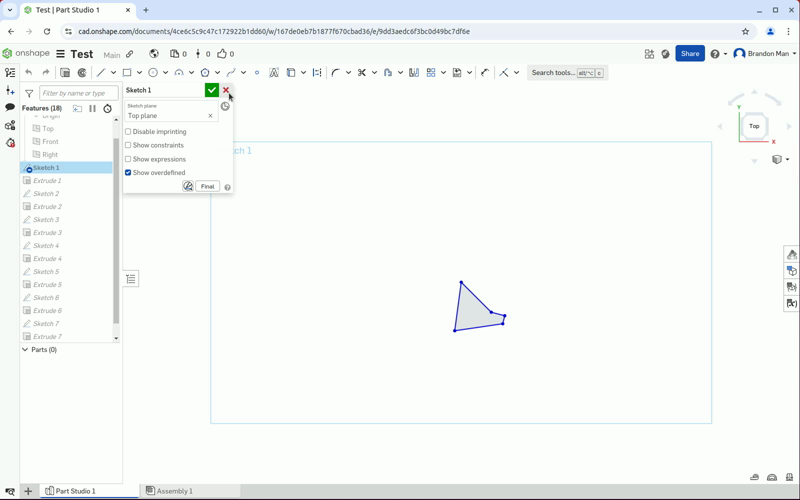
key(shift+s)
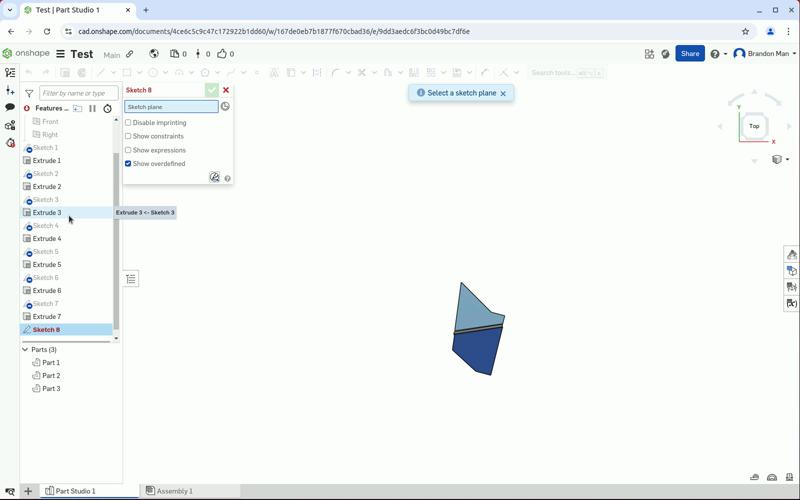
scroll(3)
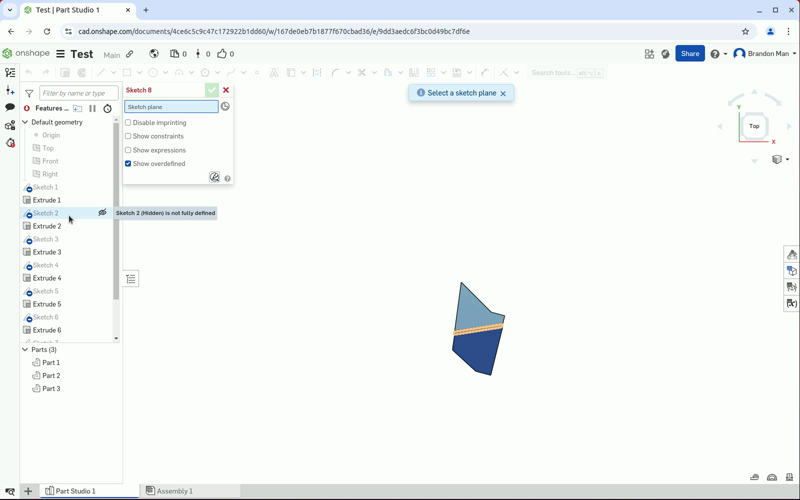
mouse_move(69, 150)
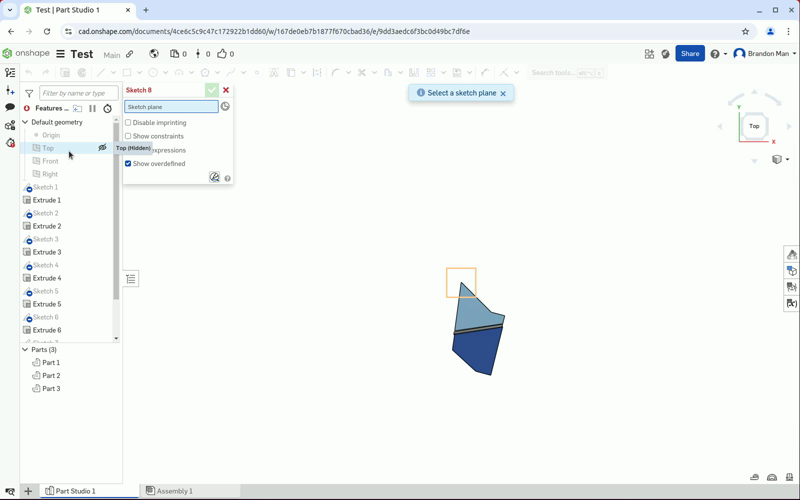
click(69, 150)
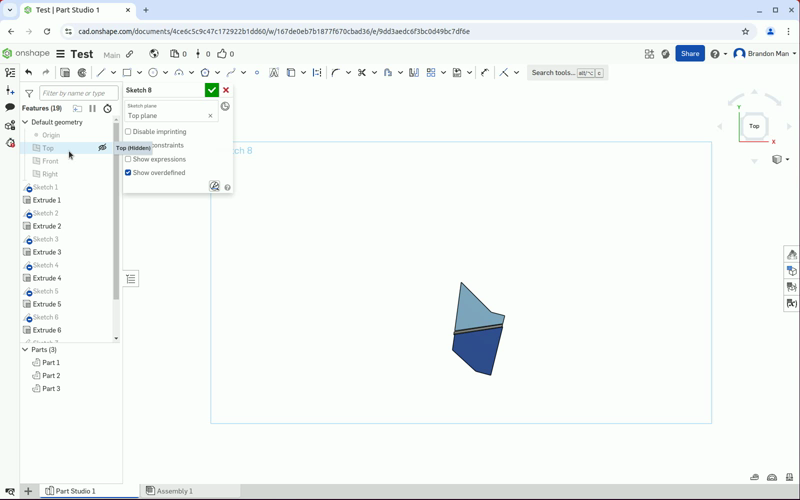
mouse_move(73, 352)
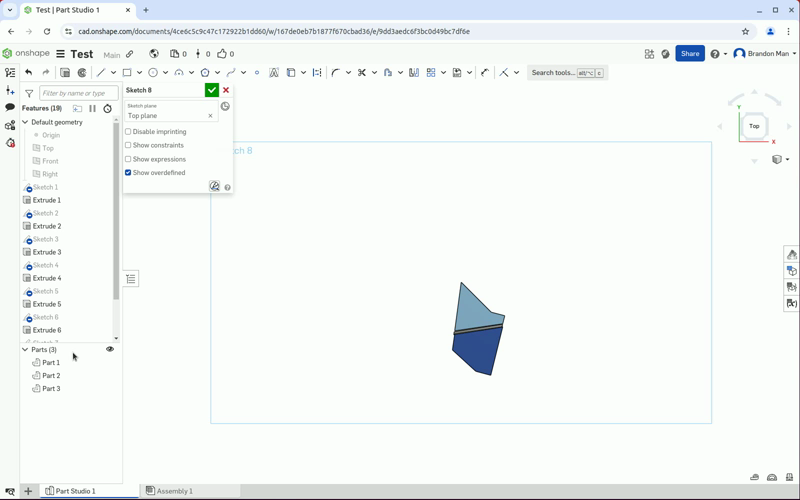
key(y)
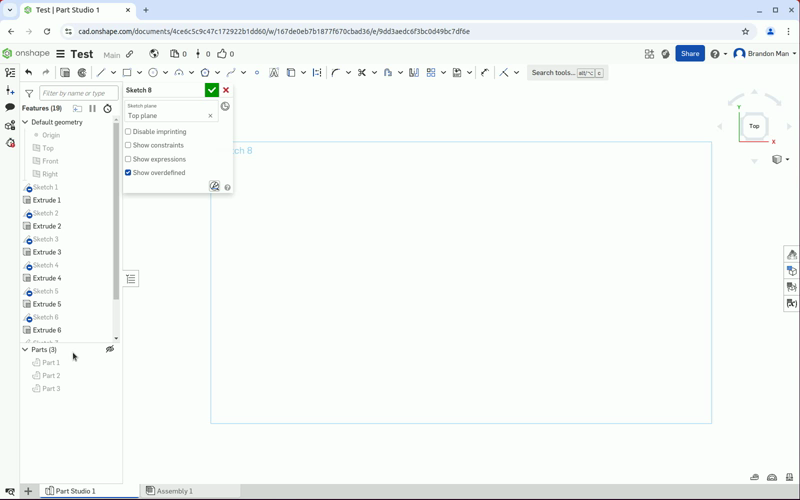
key(l)
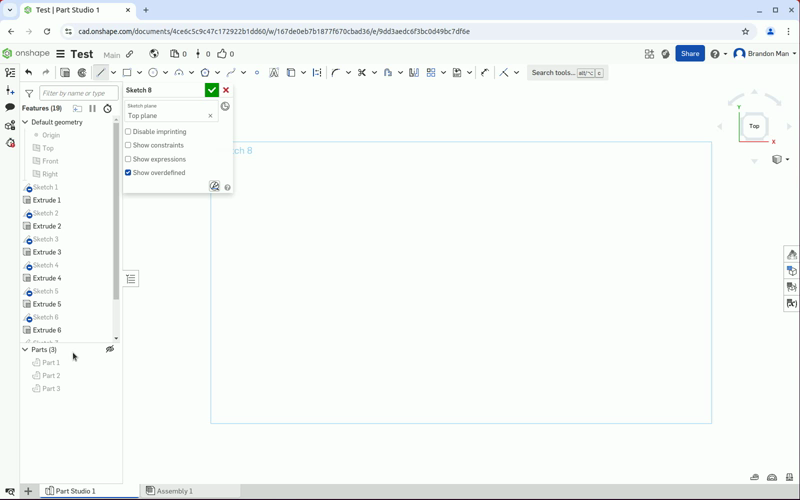
key_down(shift)
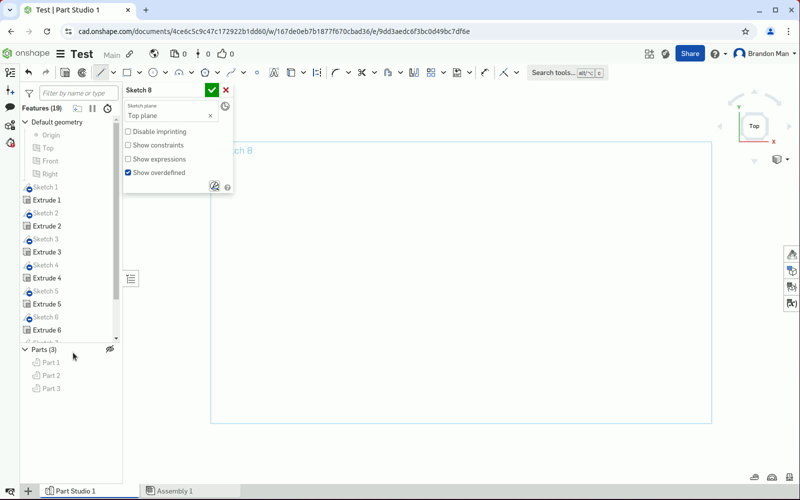
mouse_move(453, 334)
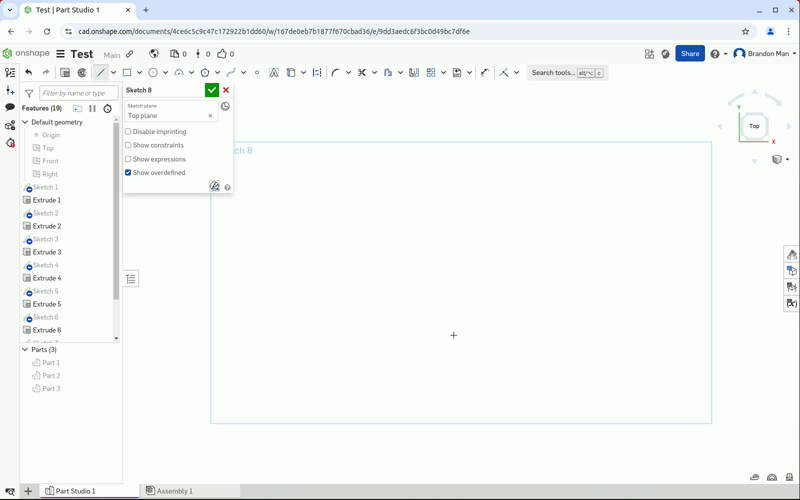
click(453, 334)
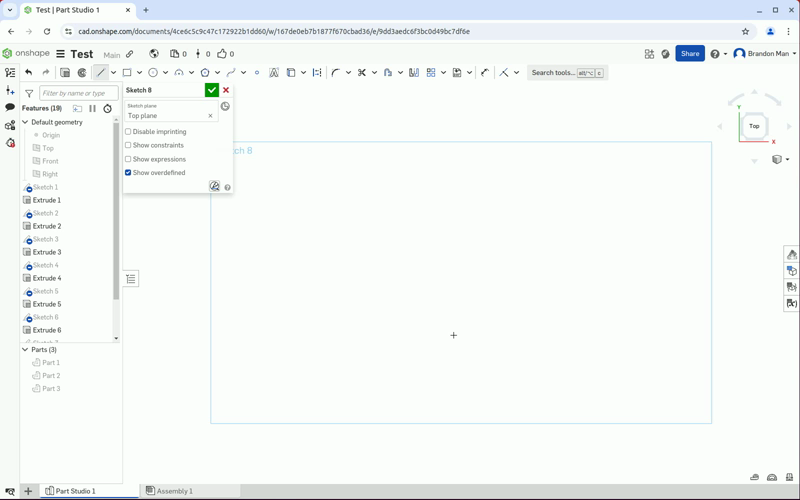
key_up(shift)
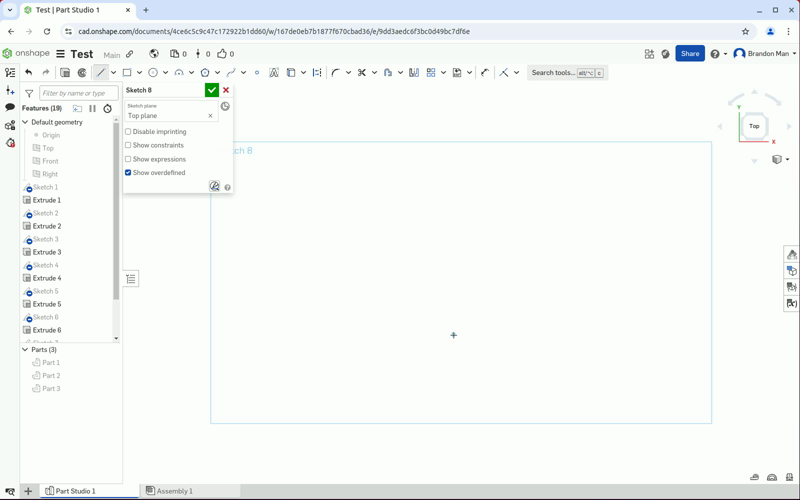
key_down(shift)
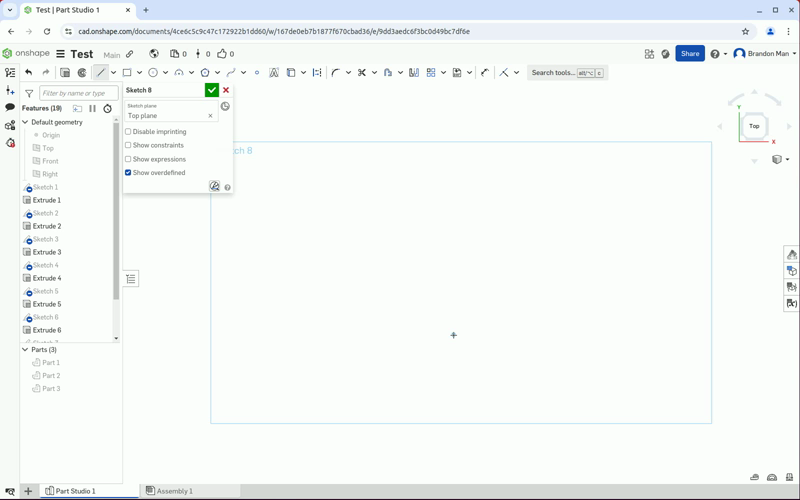
mouse_move(483, 334)
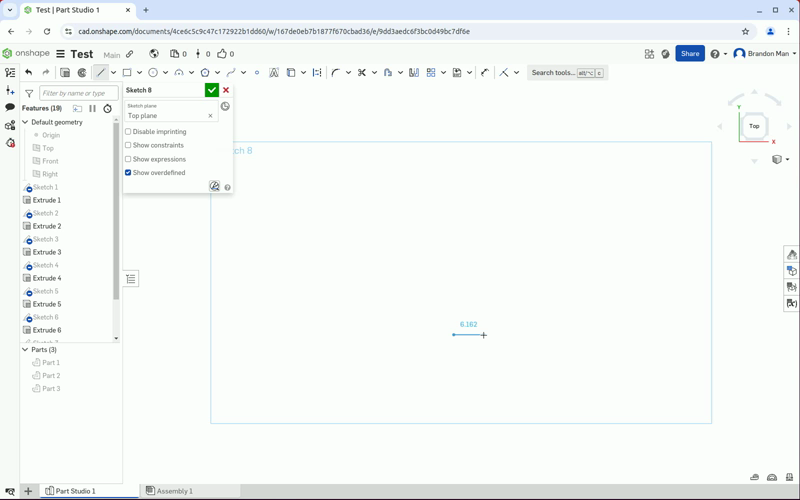
mouse_move(501, 327)
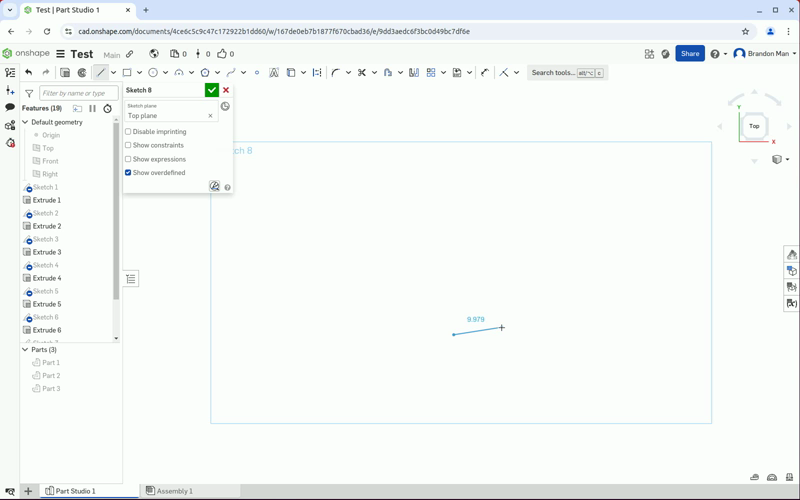
click(501, 327)
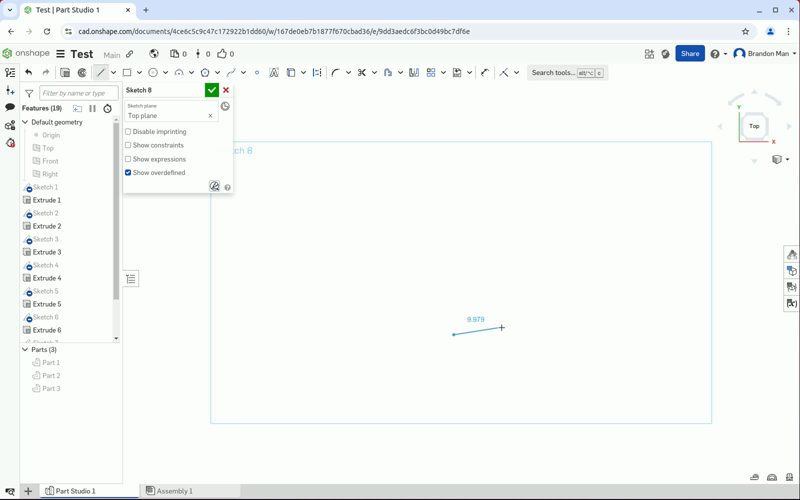
key_up(shift)
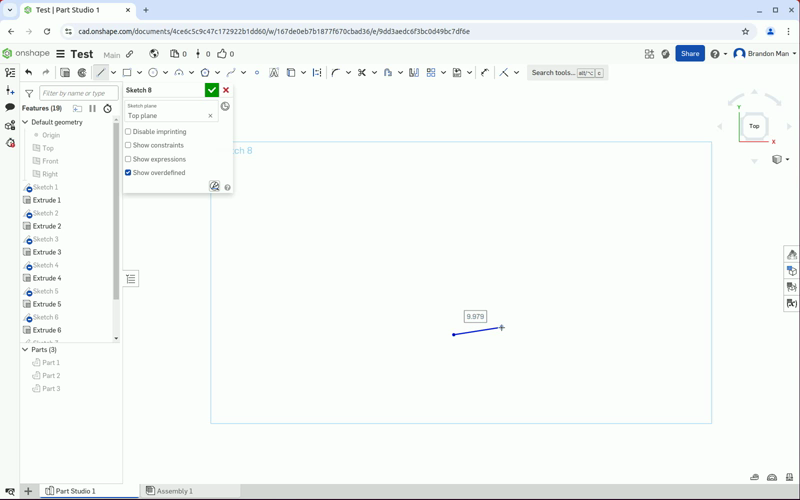
key_down(shift)
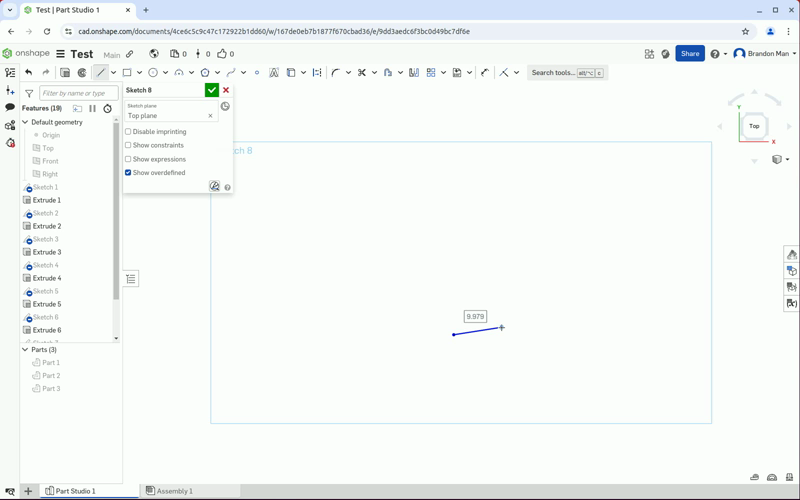
mouse_move(531, 327)
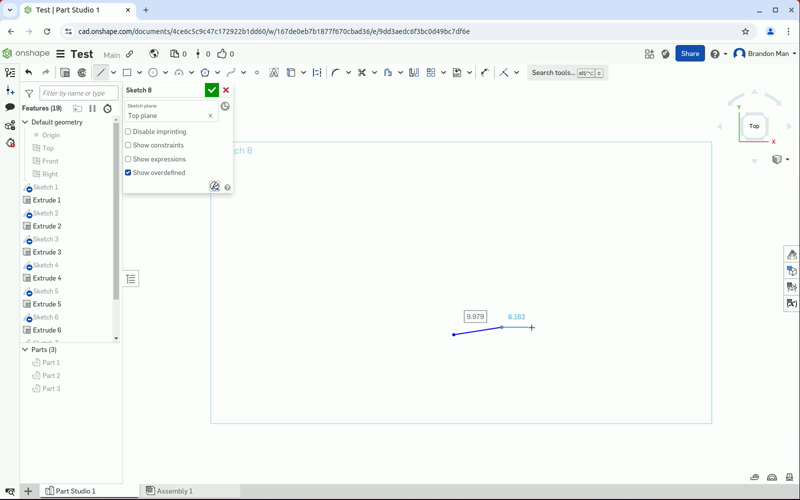
mouse_move(502, 324)
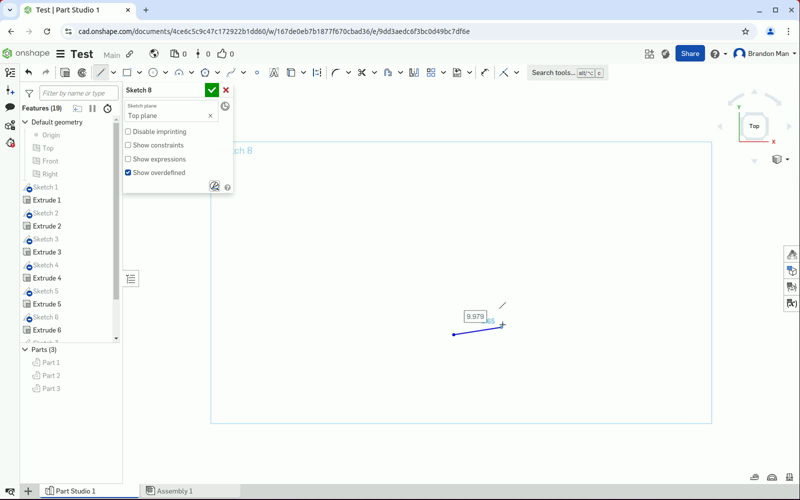
scroll(6)
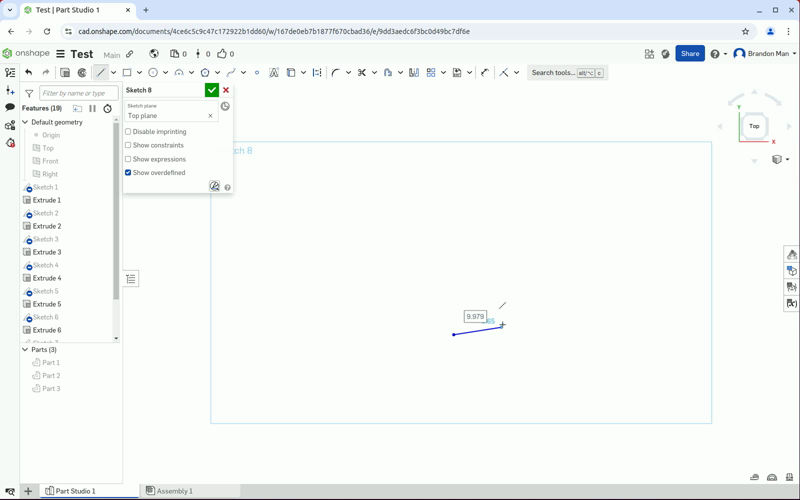
scroll(6)
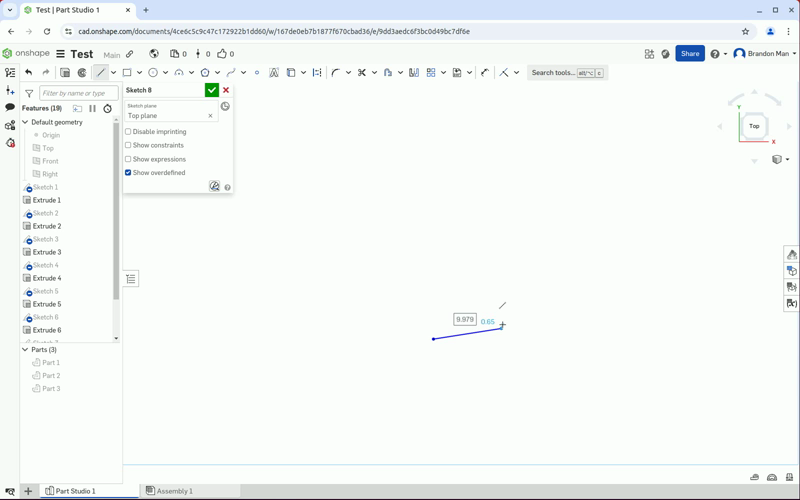
scroll(6)
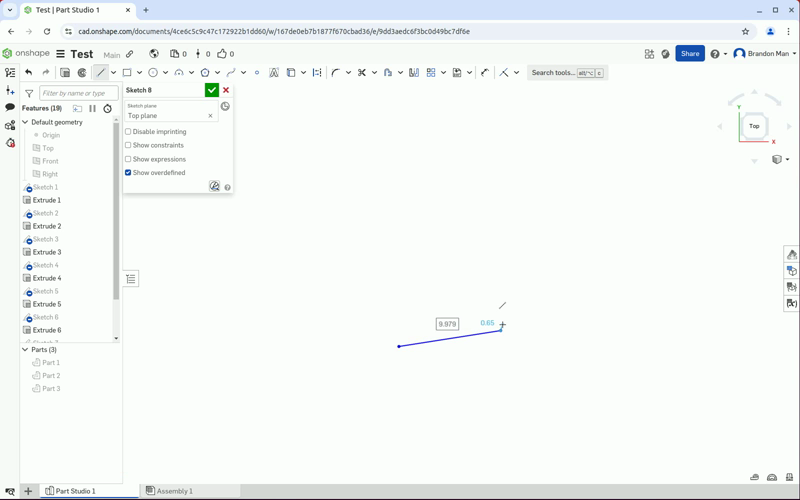
scroll(6)
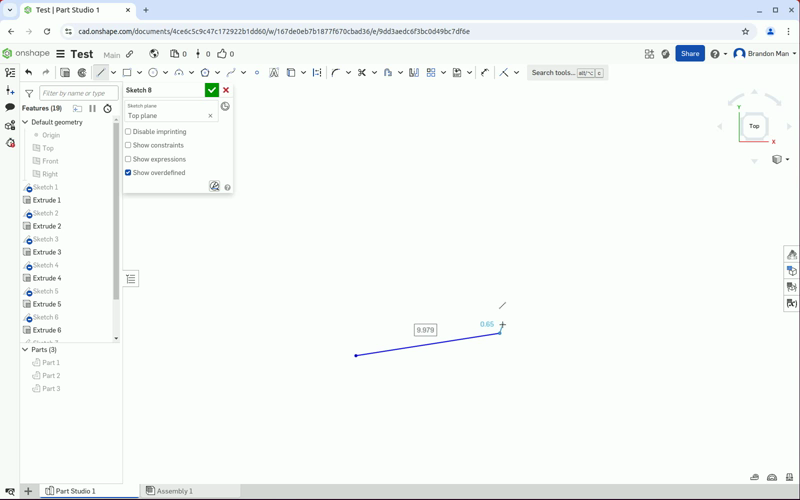
scroll(6)
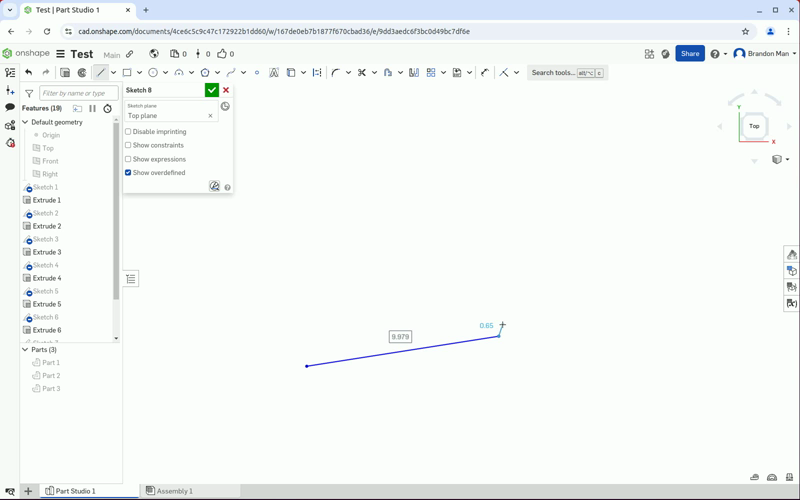
scroll(6)
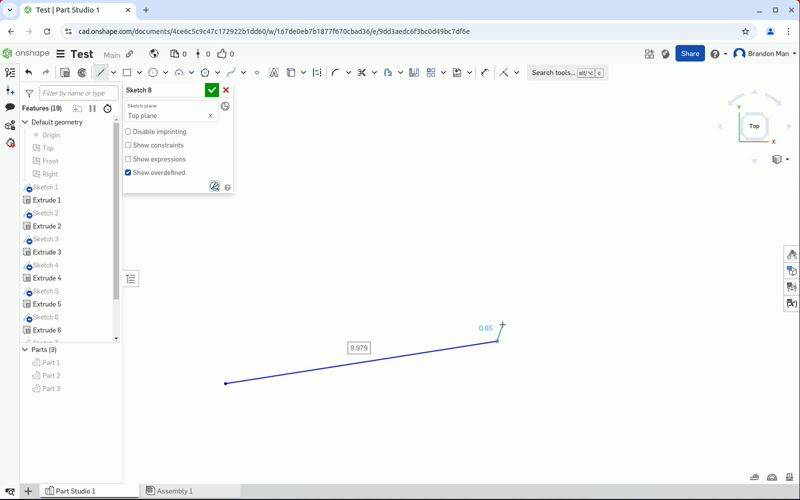
scroll(6)
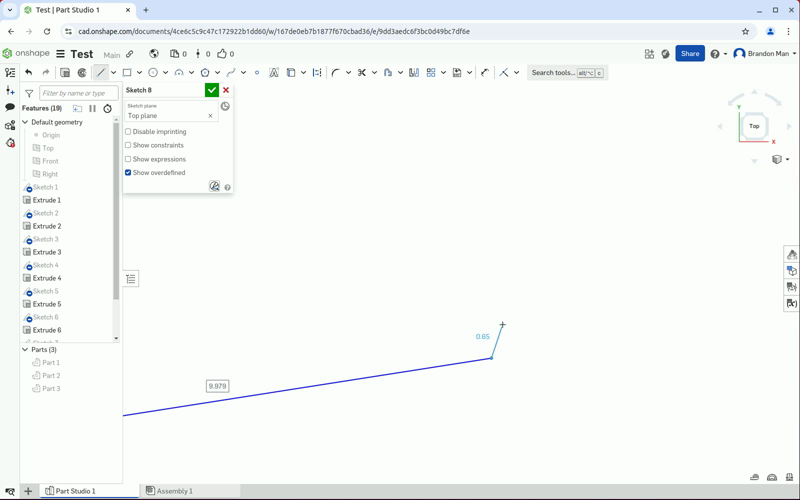
click(502, 324)
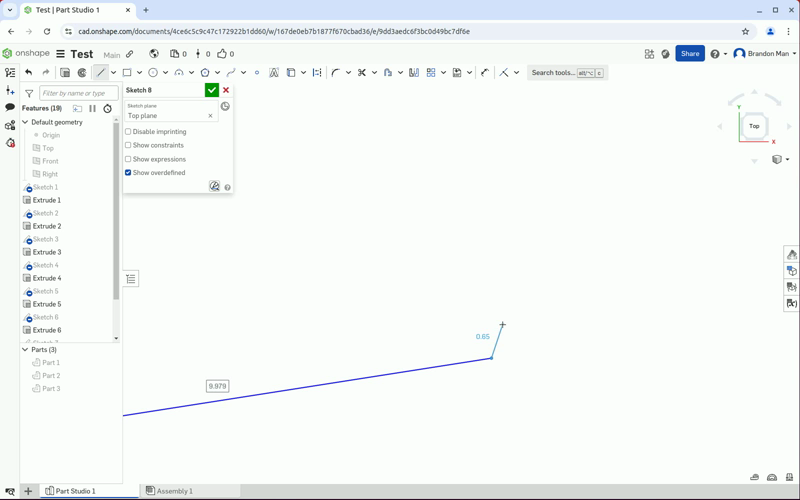
scroll(-6)
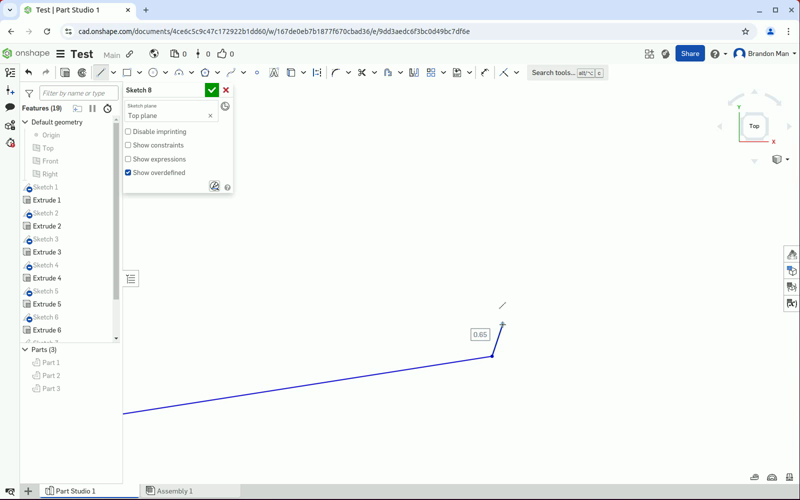
scroll(-6)
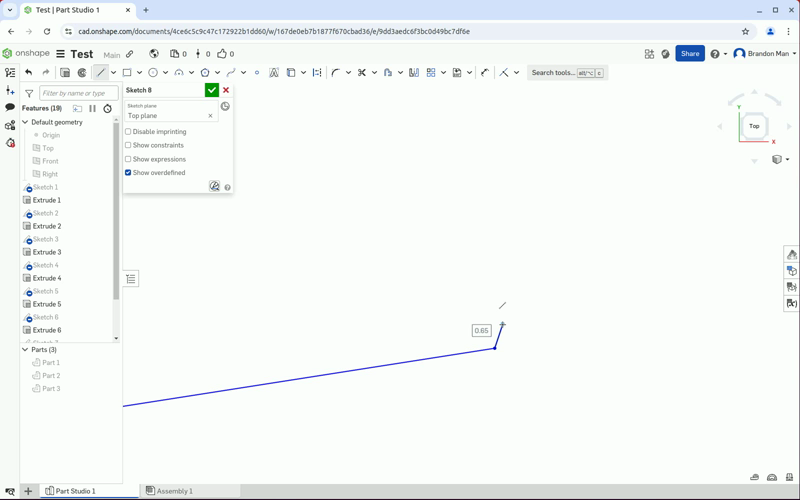
scroll(-6)
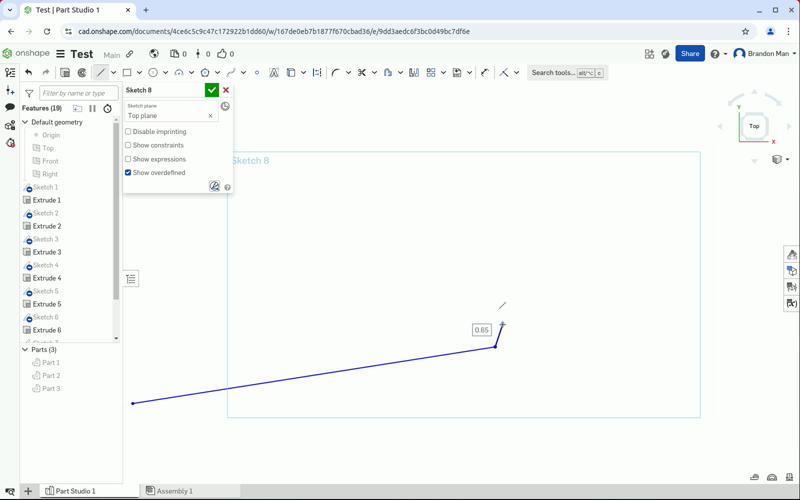
scroll(-6)
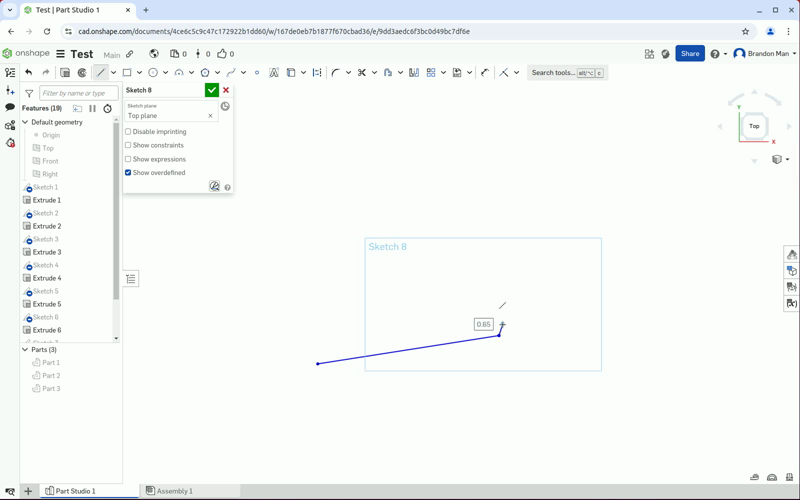
scroll(-6)
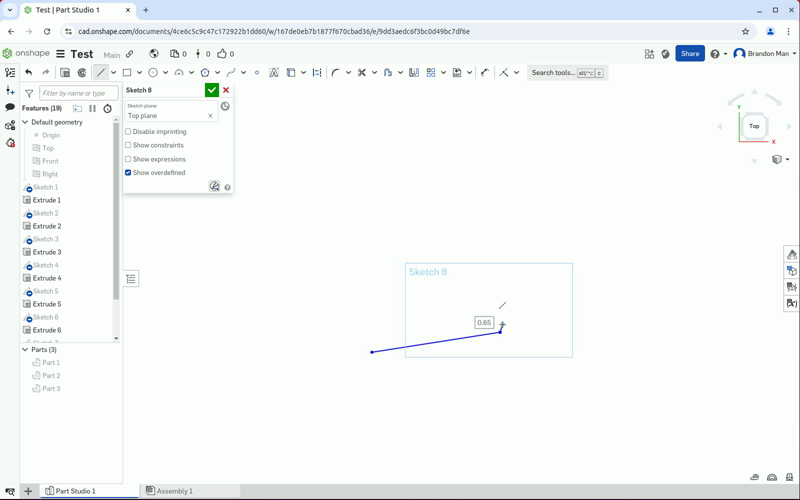
scroll(-6)
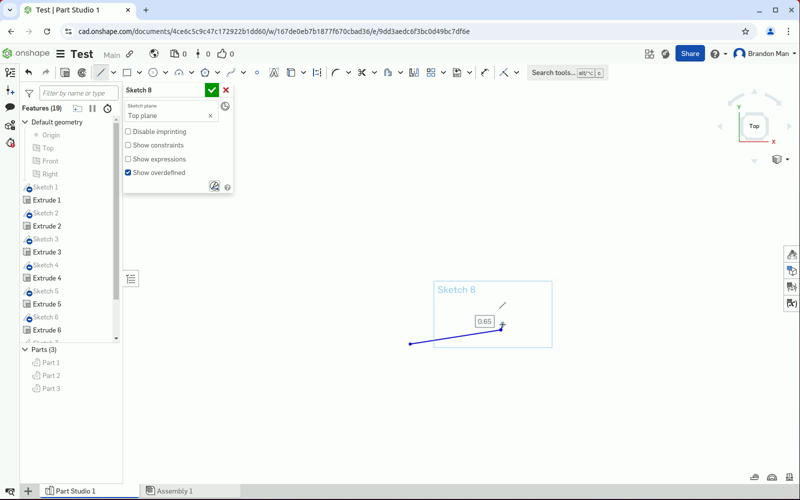
scroll(-6)
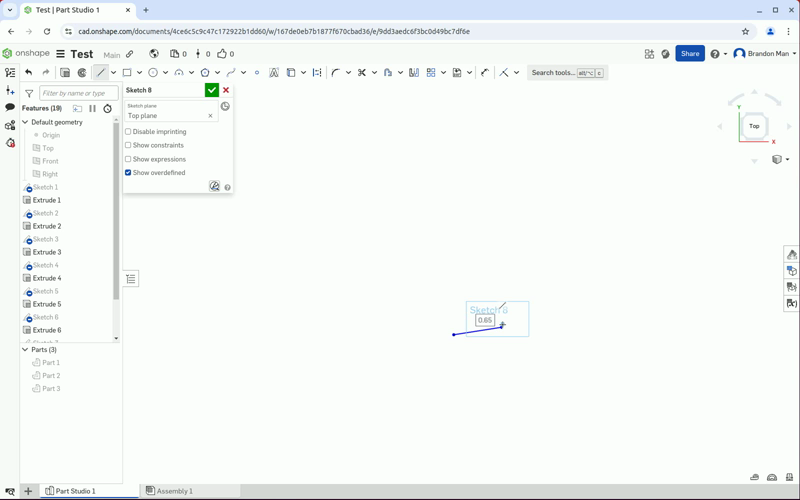
key_up(shift)
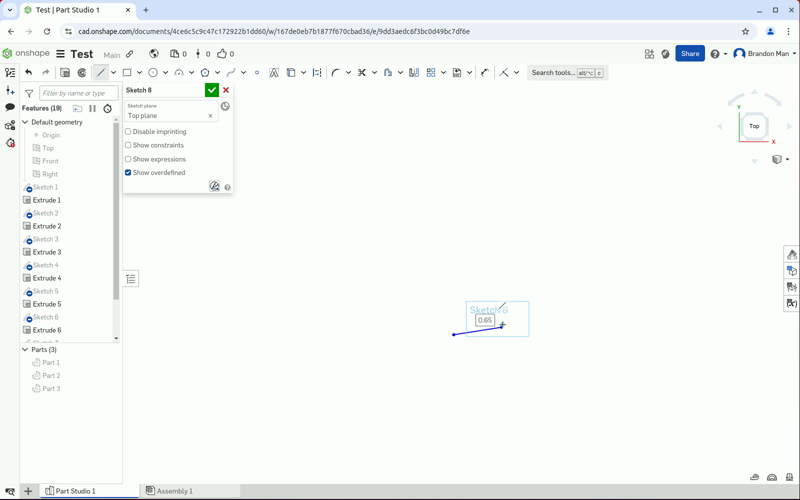
key_down(shift)
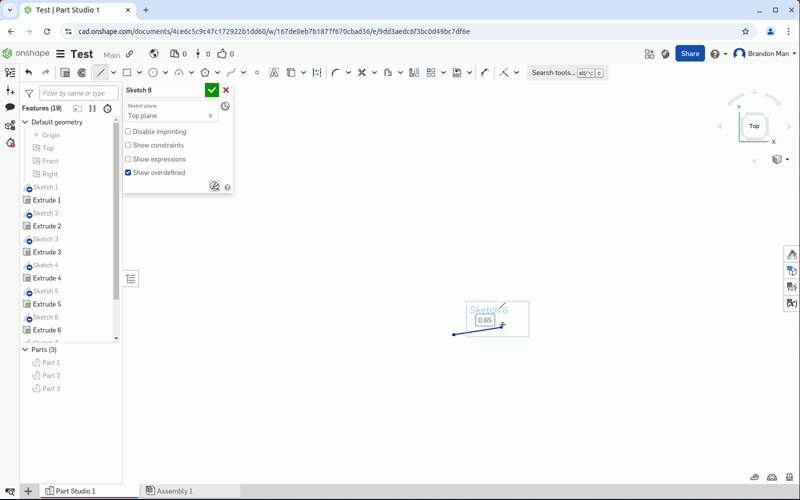
mouse_move(532, 324)
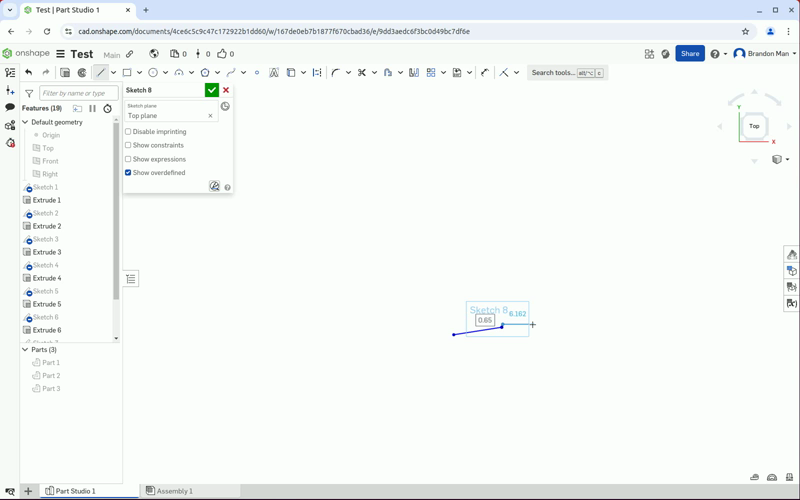
mouse_move(454, 331)
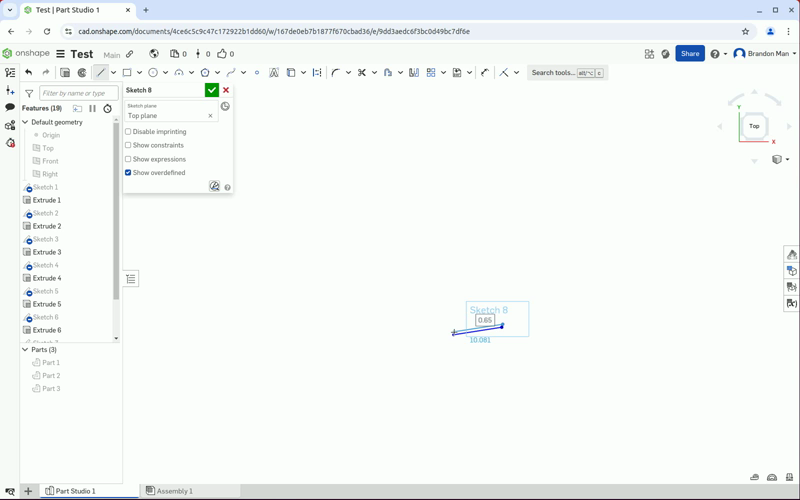
scroll(6)
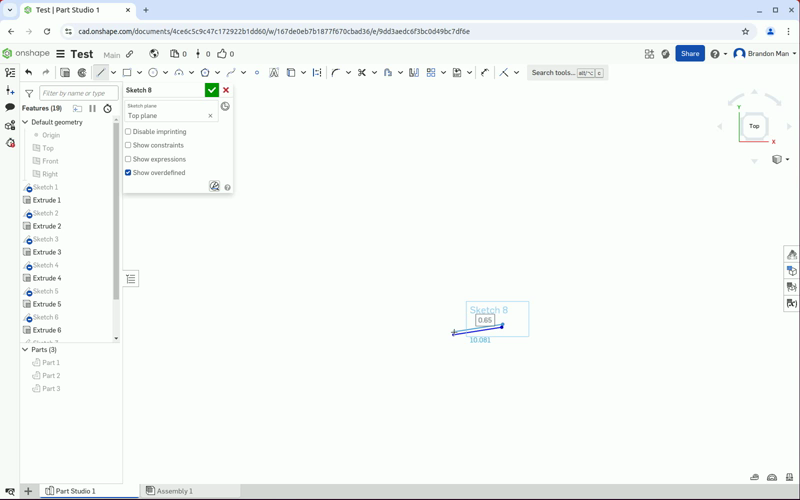
scroll(6)
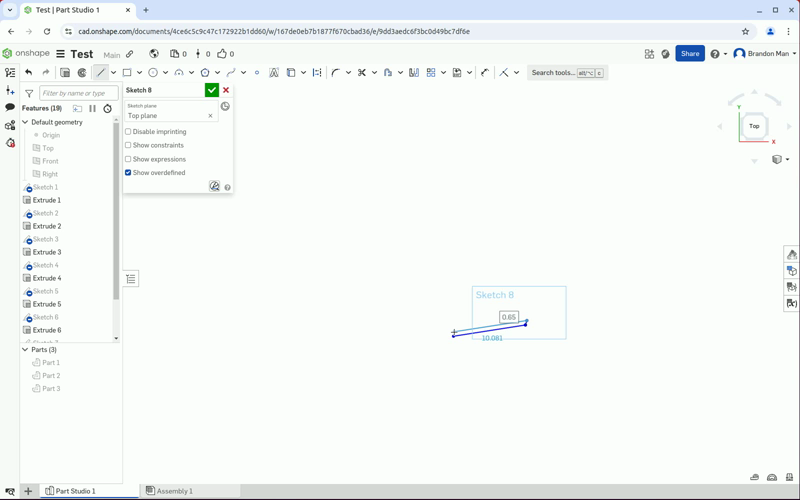
scroll(6)
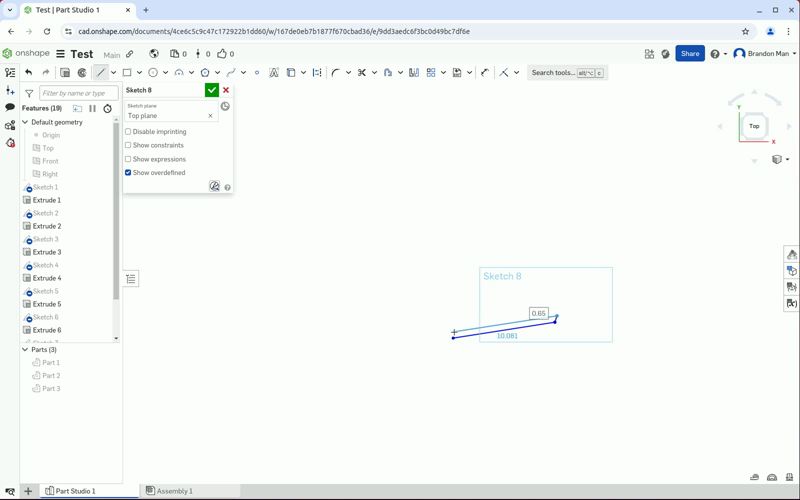
scroll(6)
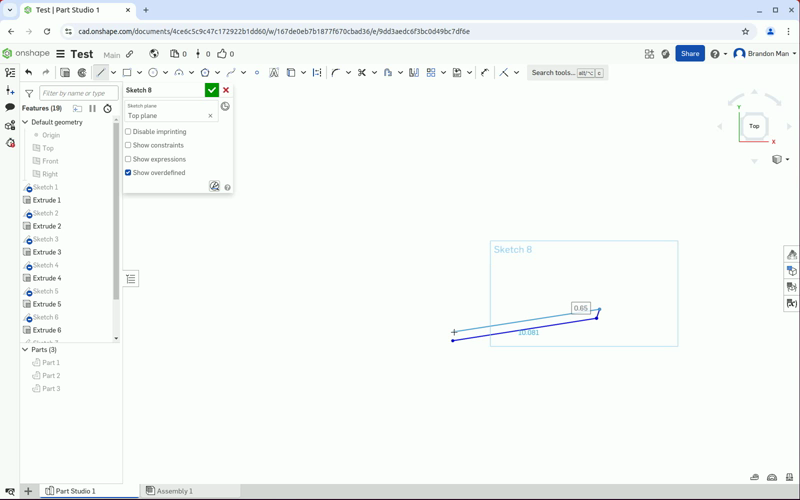
scroll(6)
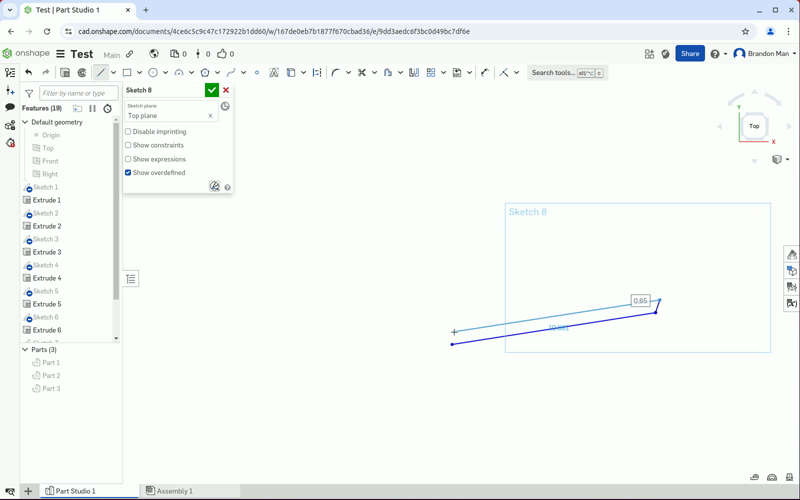
scroll(6)
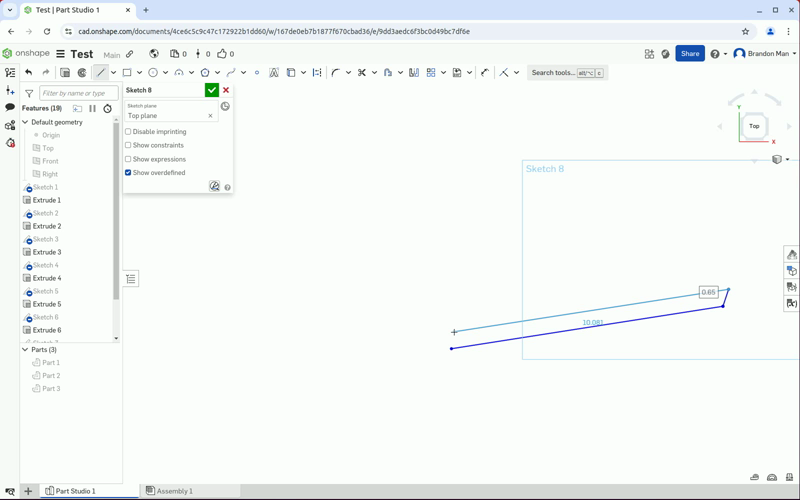
scroll(6)
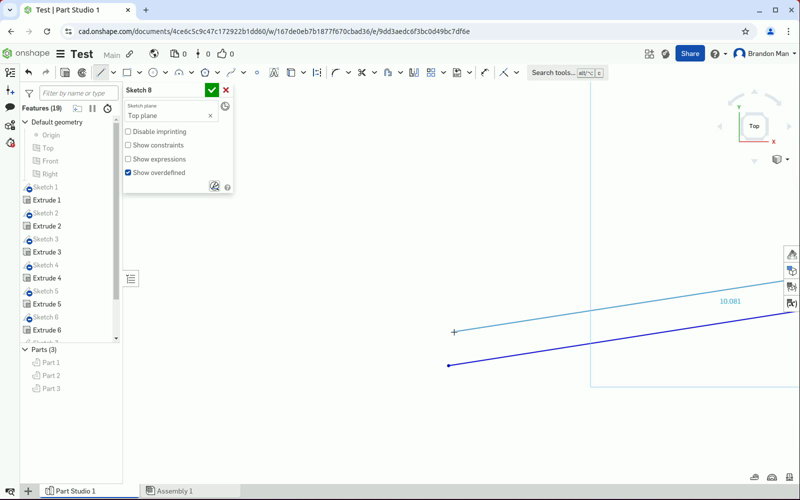
click(454, 331)
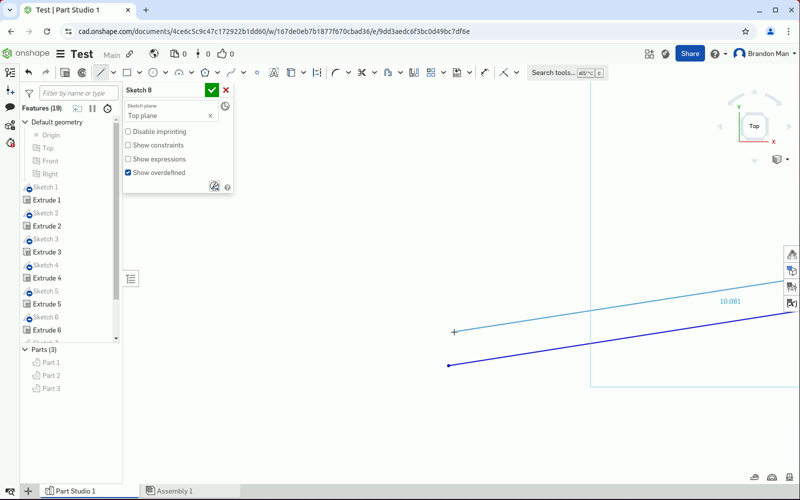
scroll(-6)
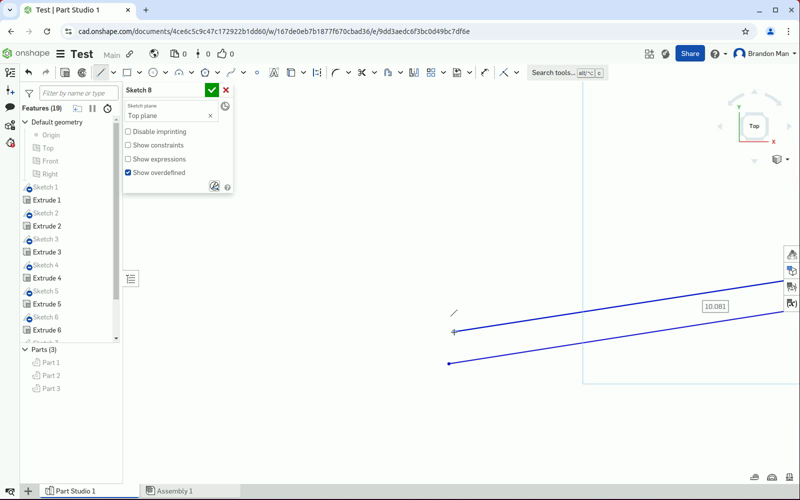
scroll(-6)
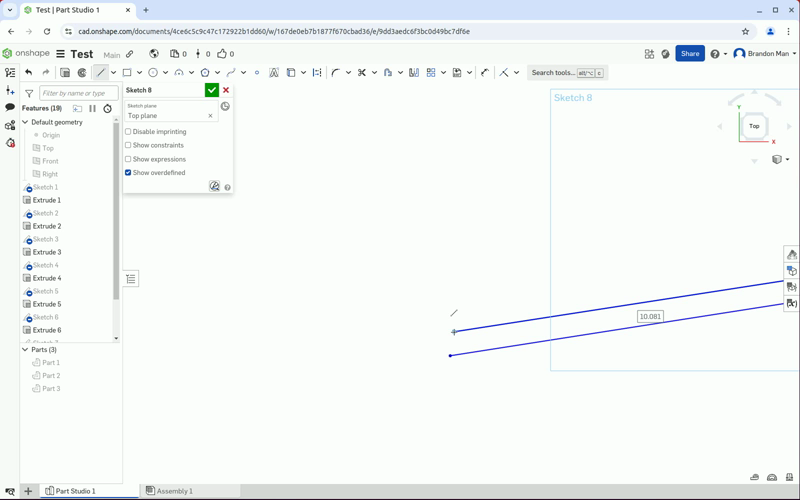
scroll(-6)
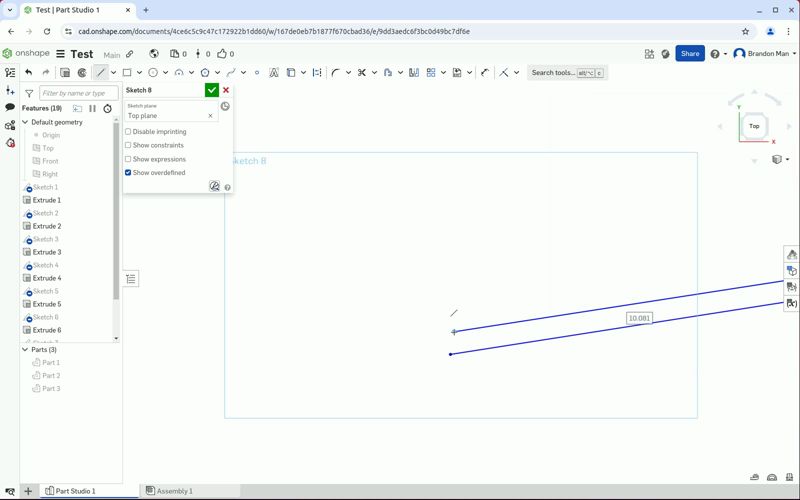
scroll(-6)
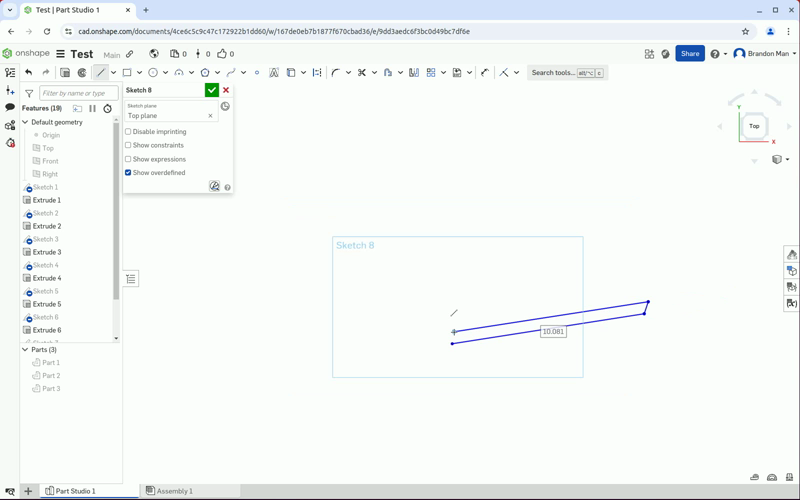
scroll(-6)
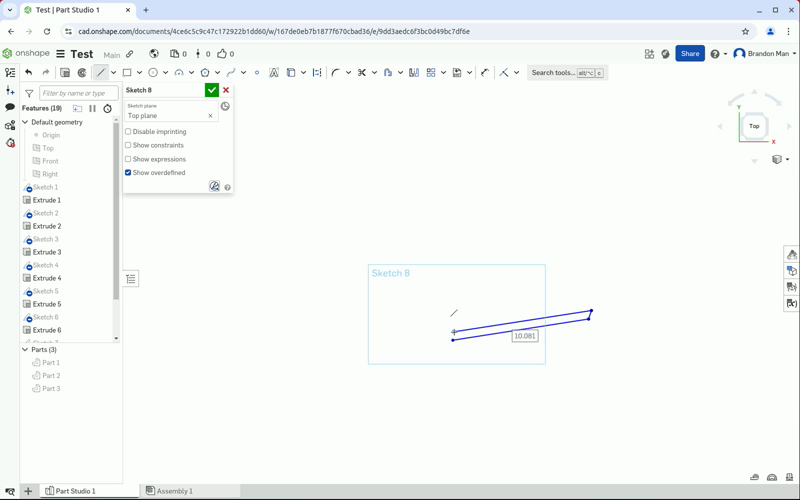
scroll(-6)
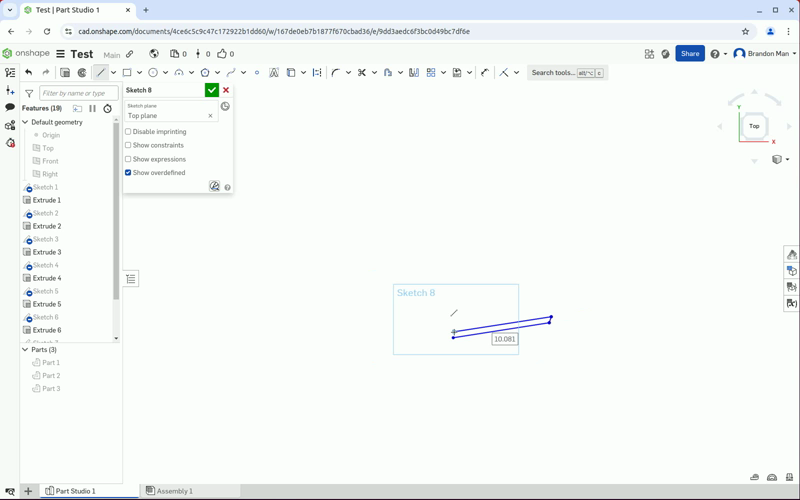
scroll(-6)
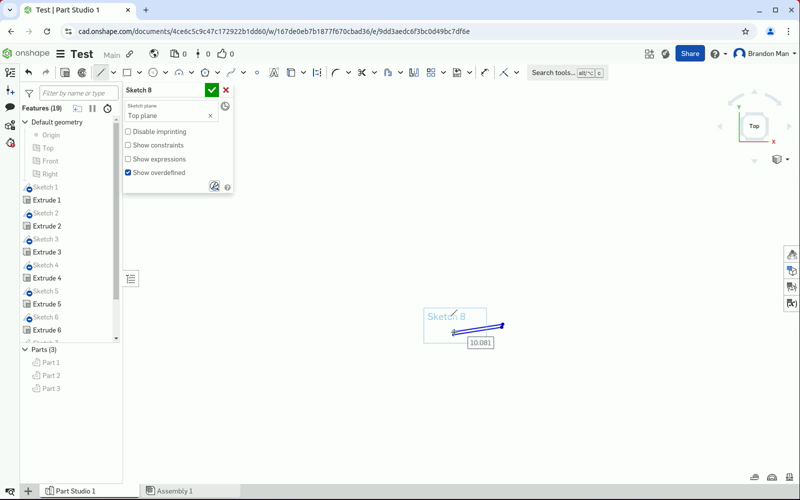
key_up(shift)
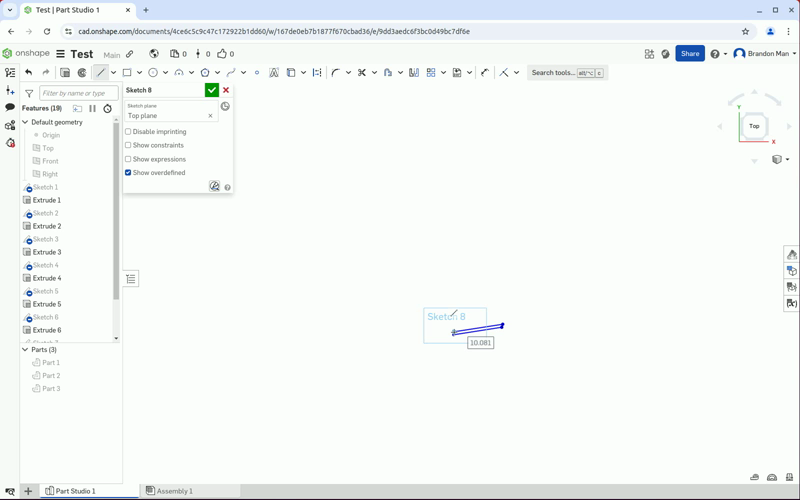
mouse_move(484, 331)
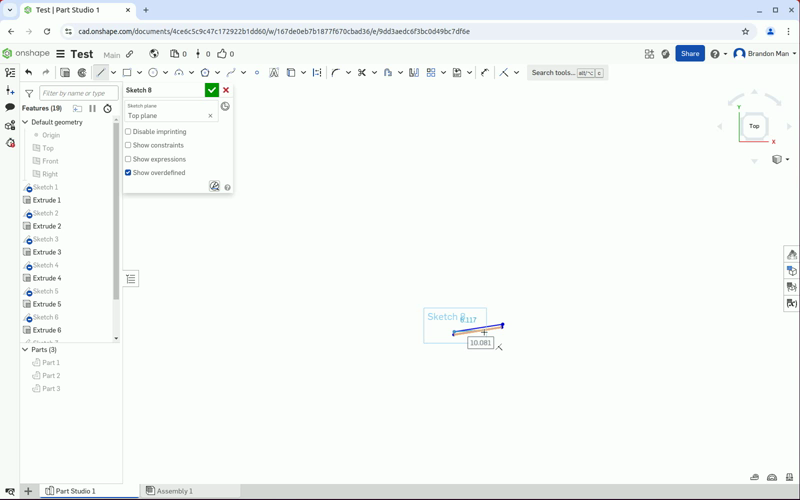
key_down(shift)
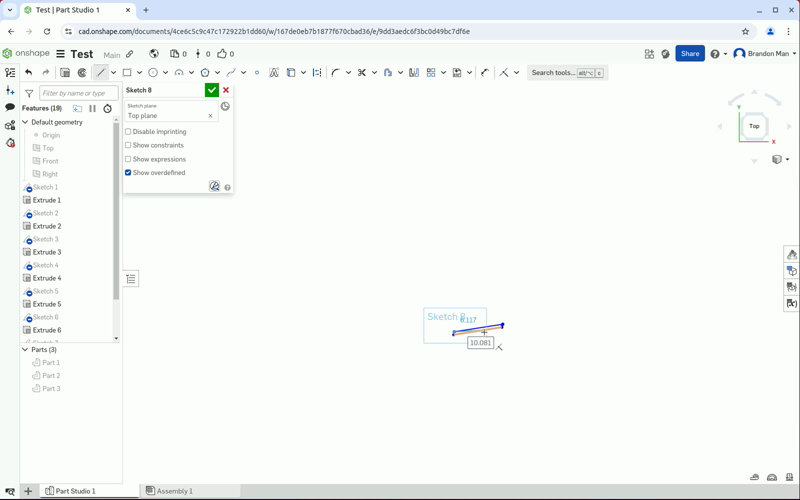
mouse_move(453, 334)
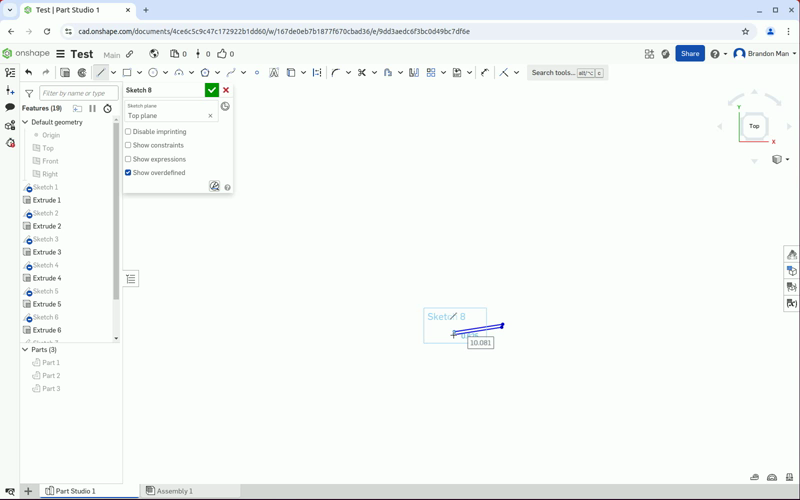
scroll(6)
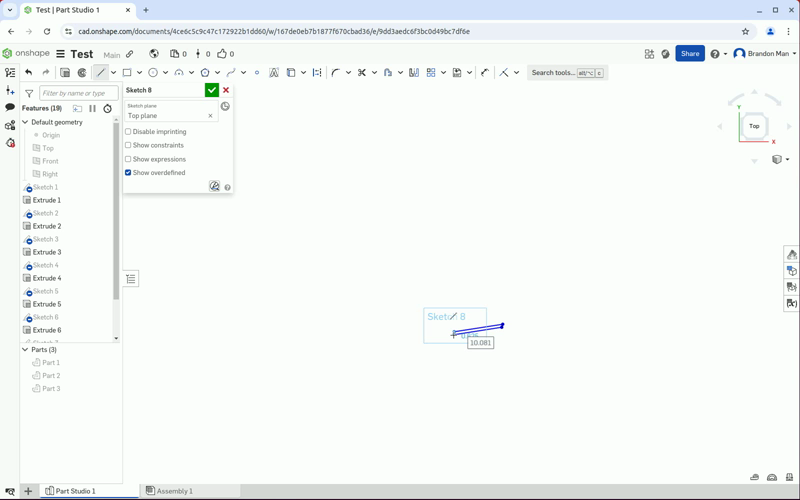
scroll(6)
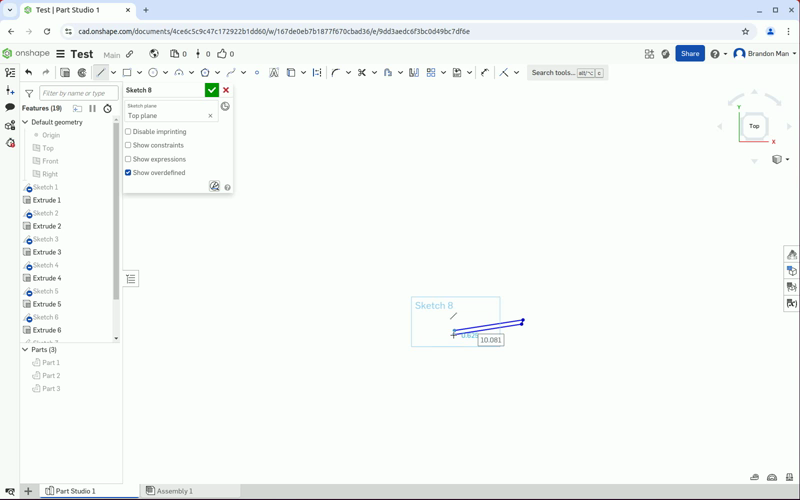
scroll(6)
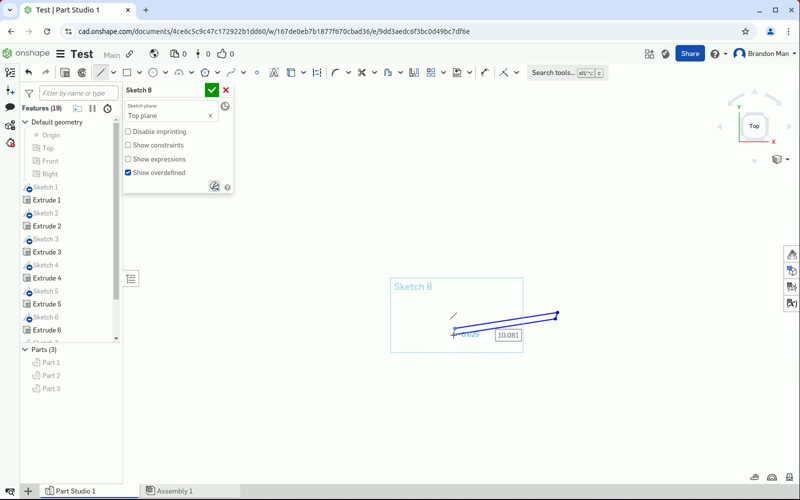
scroll(6)
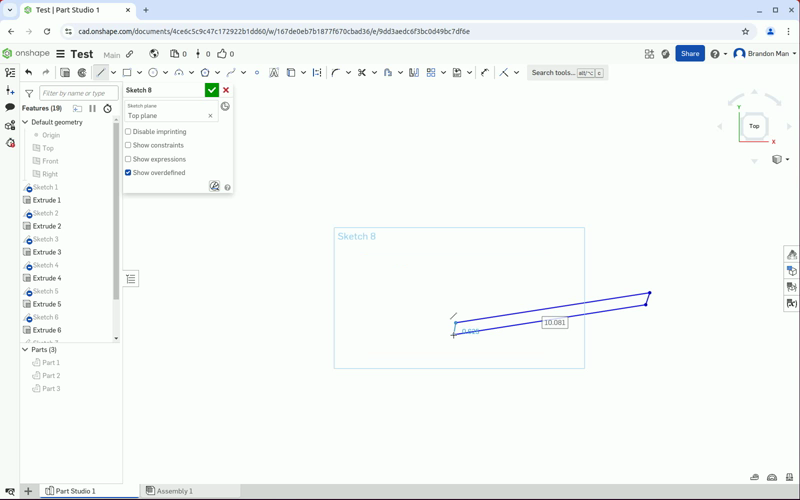
scroll(6)
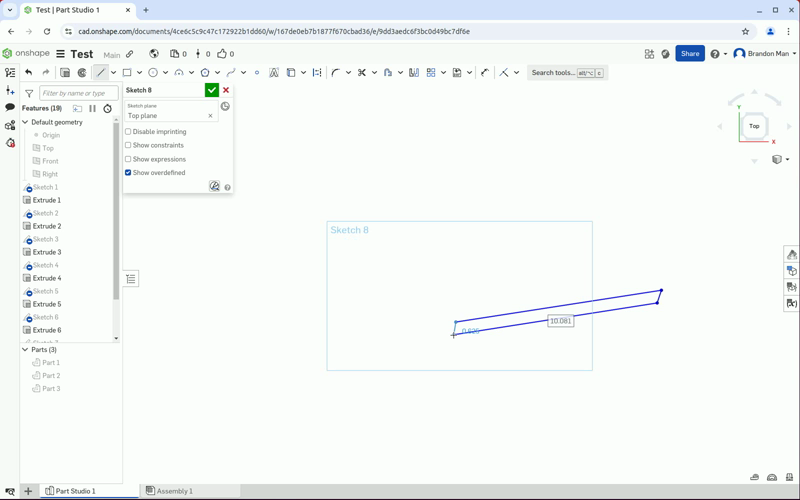
scroll(6)
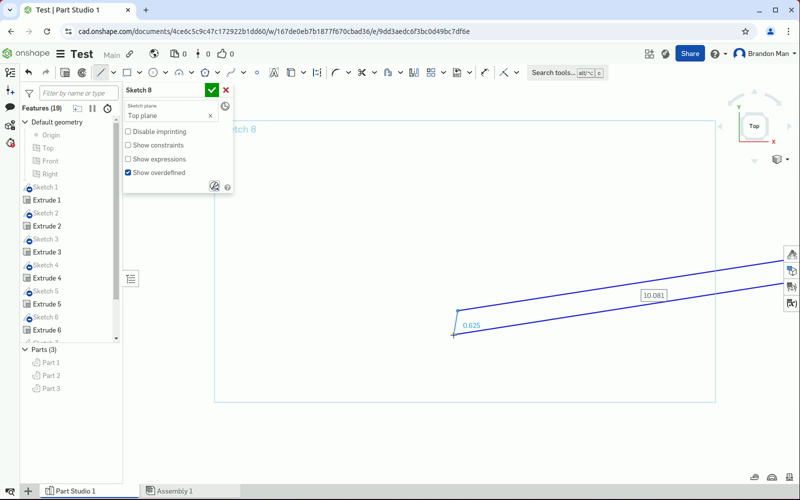
scroll(6)
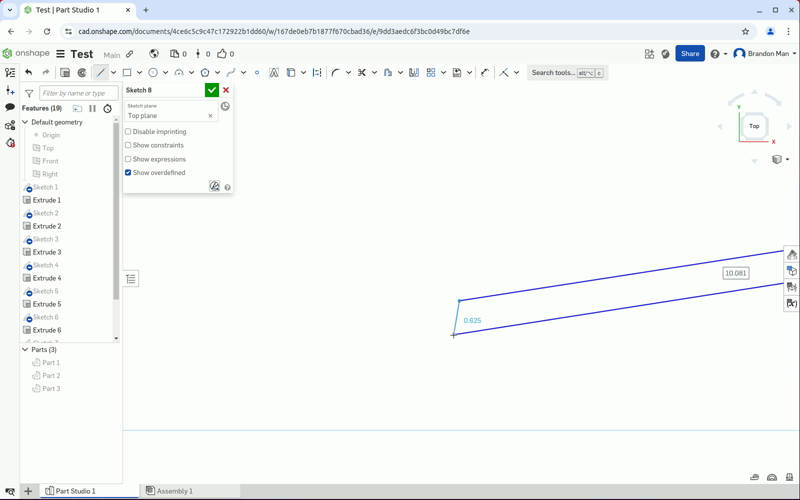
key_up(shift)
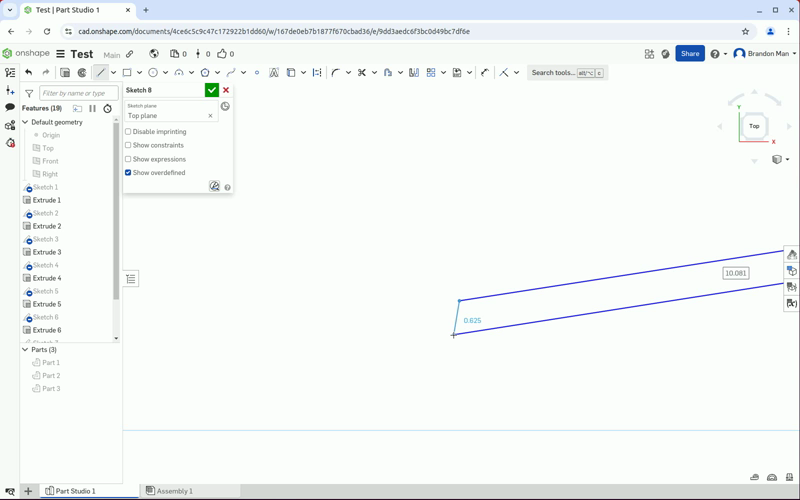
click(453, 334)
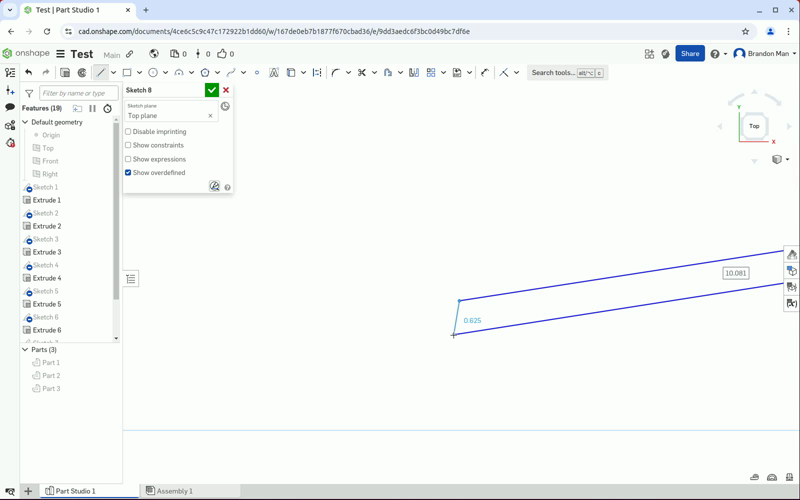
scroll(-6)
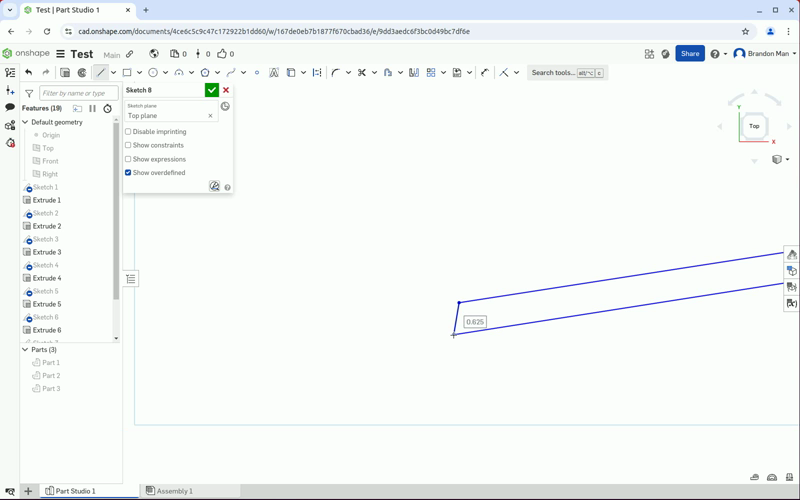
scroll(-6)
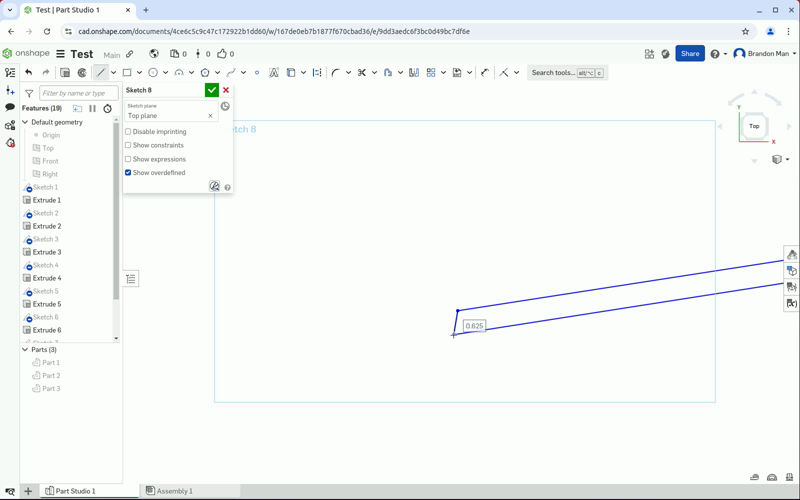
scroll(-6)
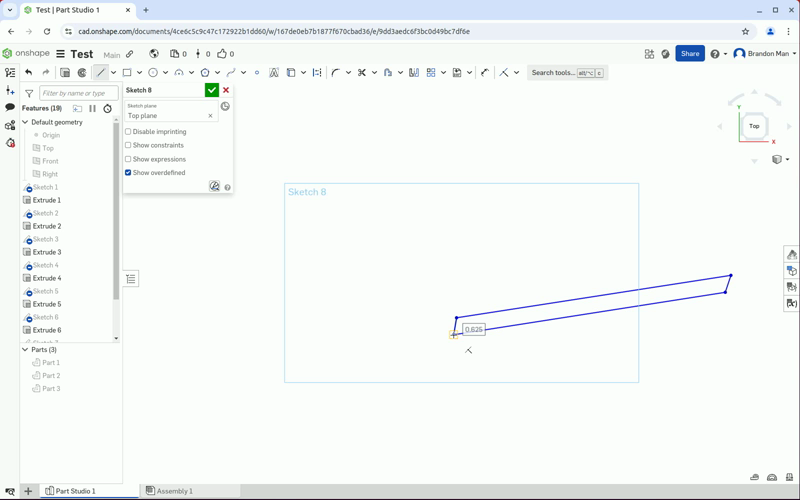
scroll(-6)
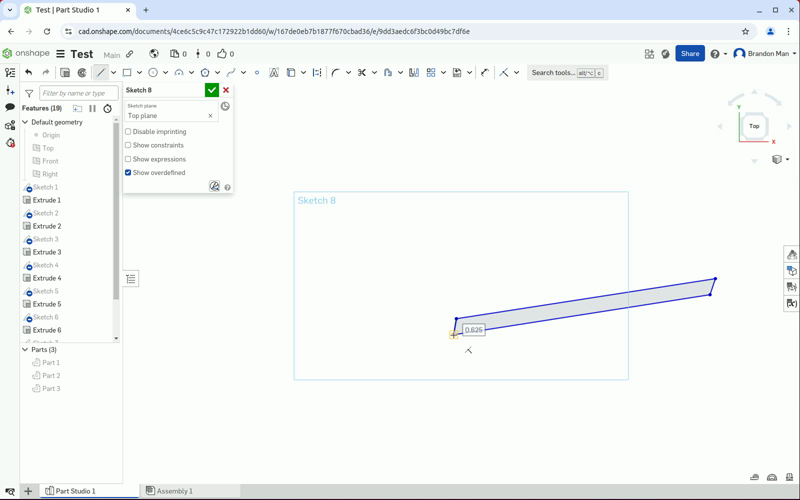
scroll(-6)
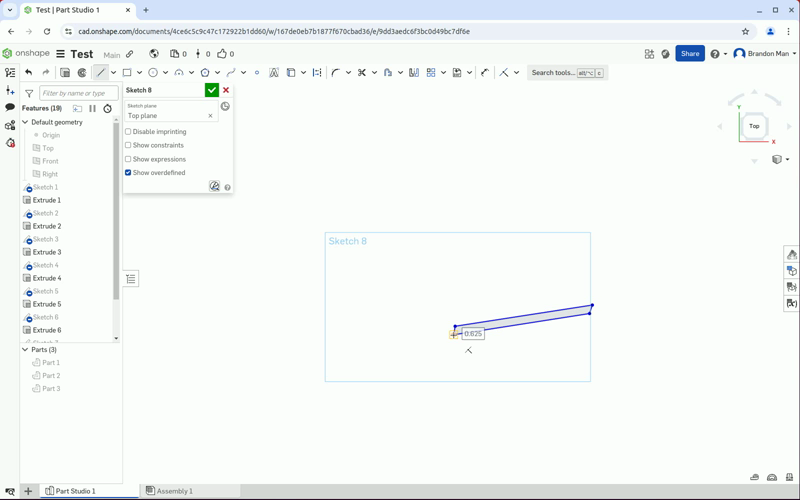
scroll(-6)
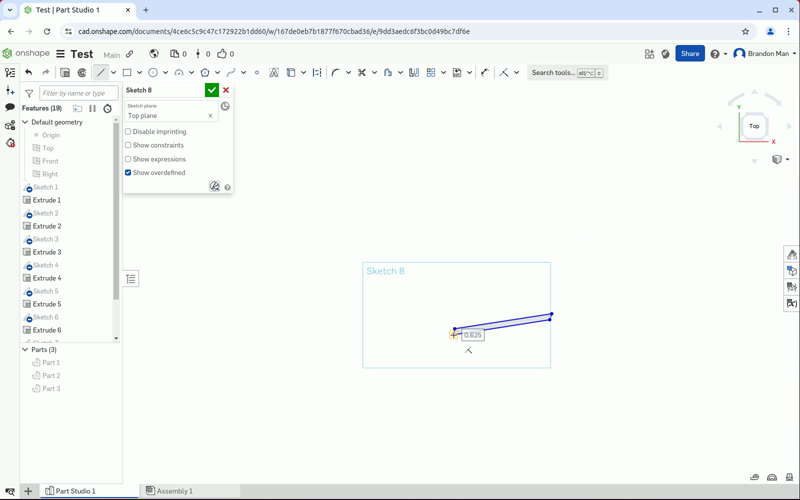
scroll(-6)
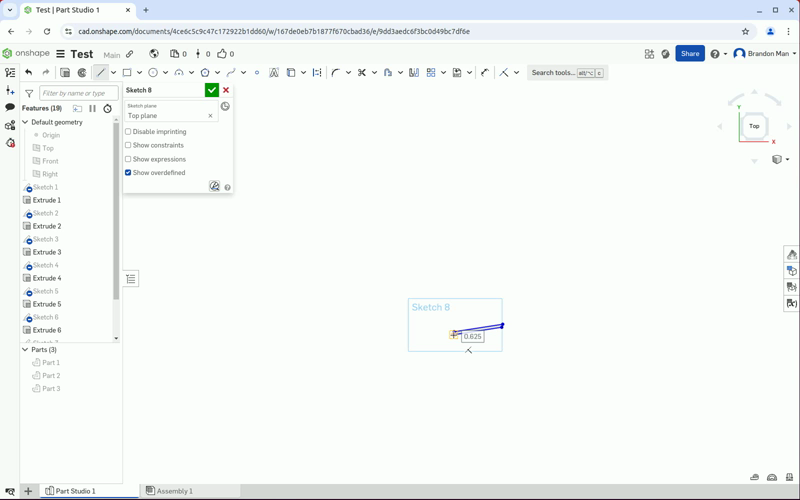
key(esc)
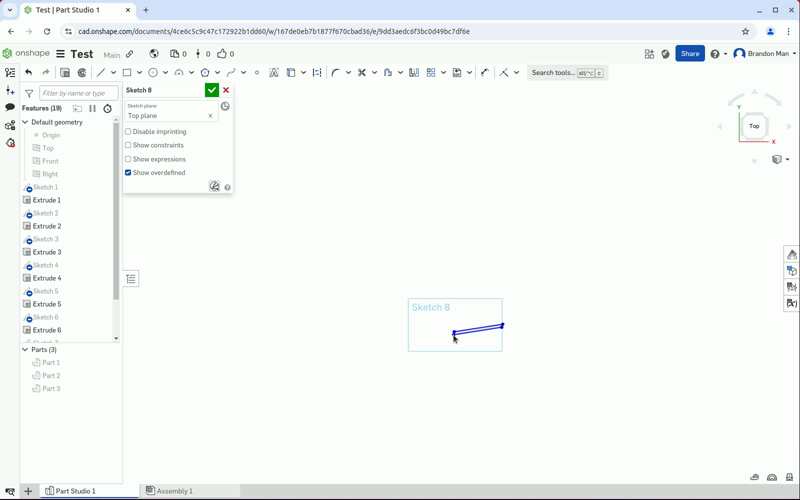
mouse_move(456, 333)
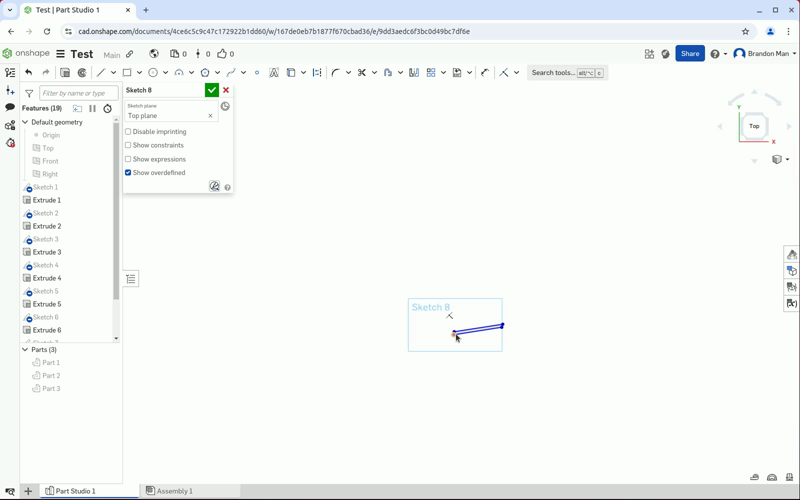
scroll(6)
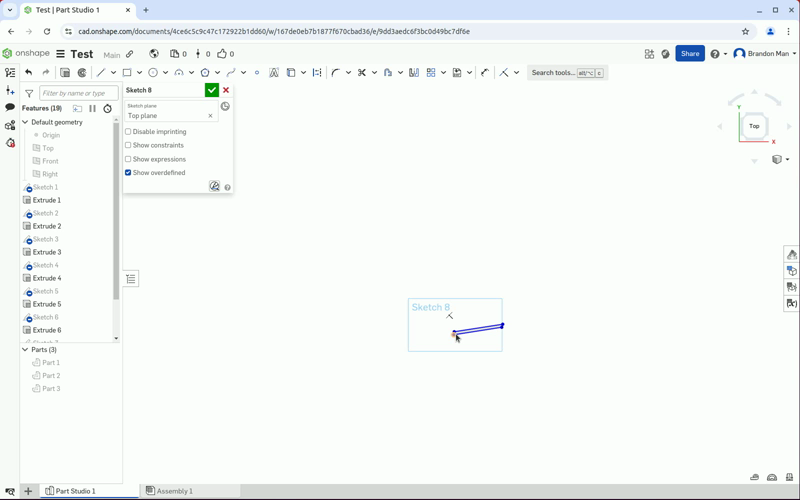
scroll(6)
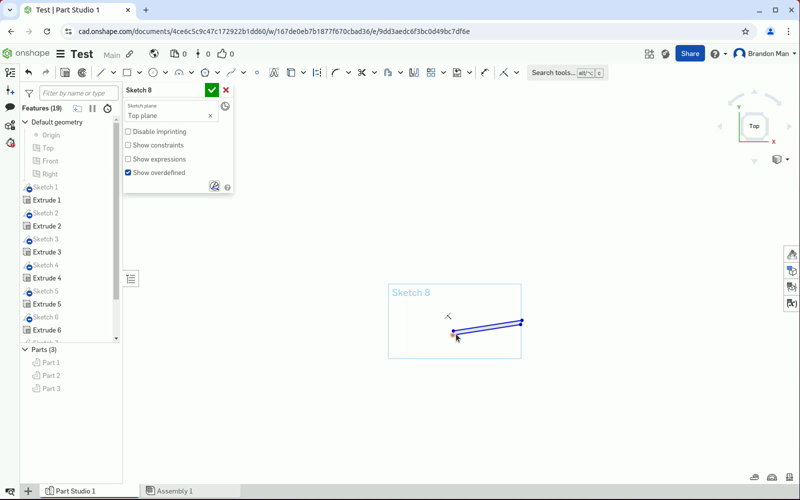
scroll(6)
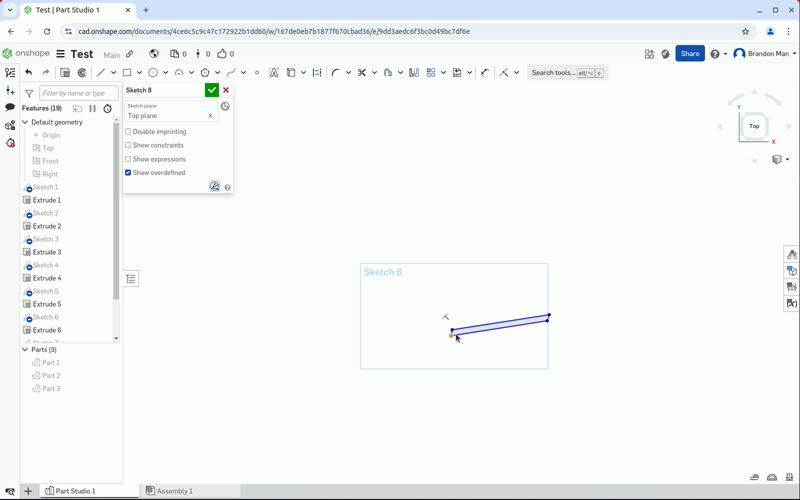
scroll(6)
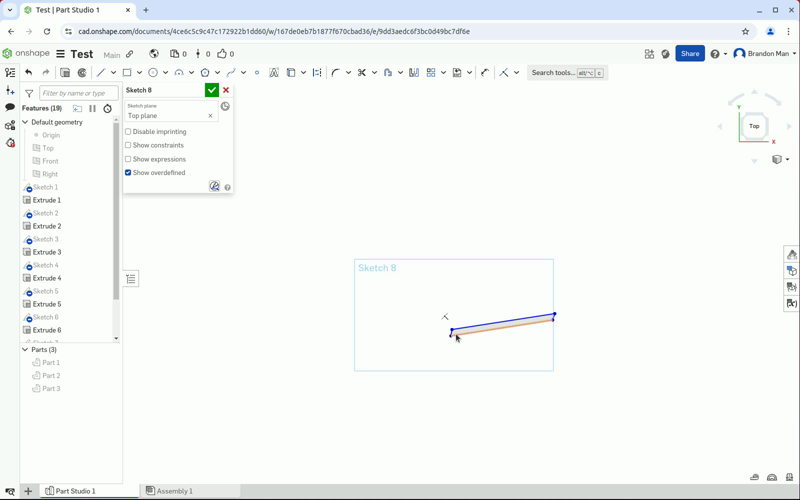
scroll(6)
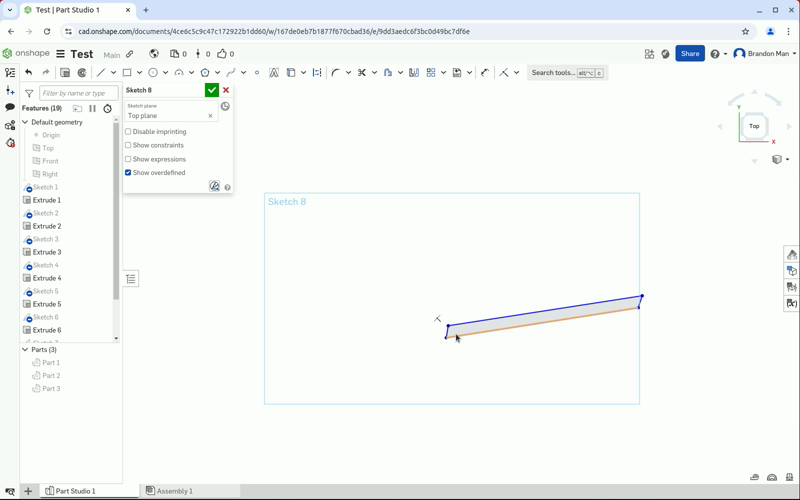
scroll(6)
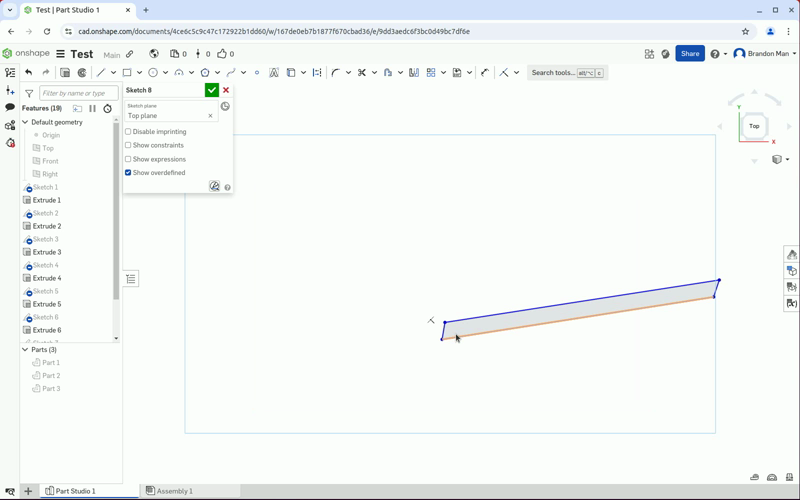
scroll(6)
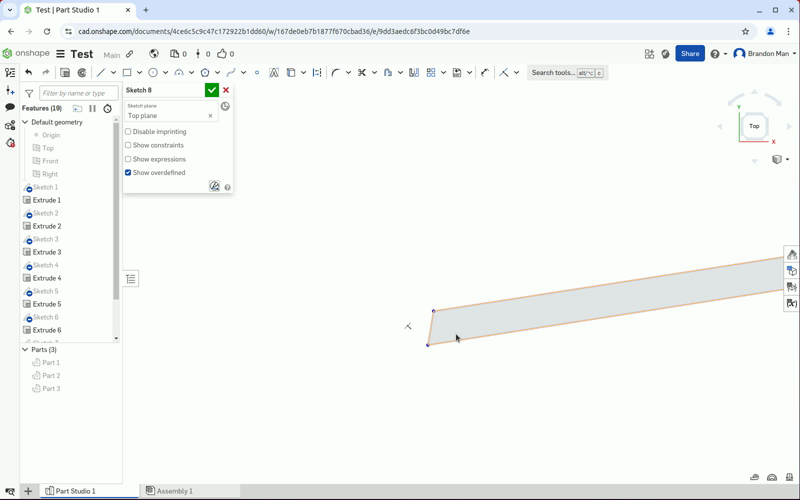
click(456, 333)
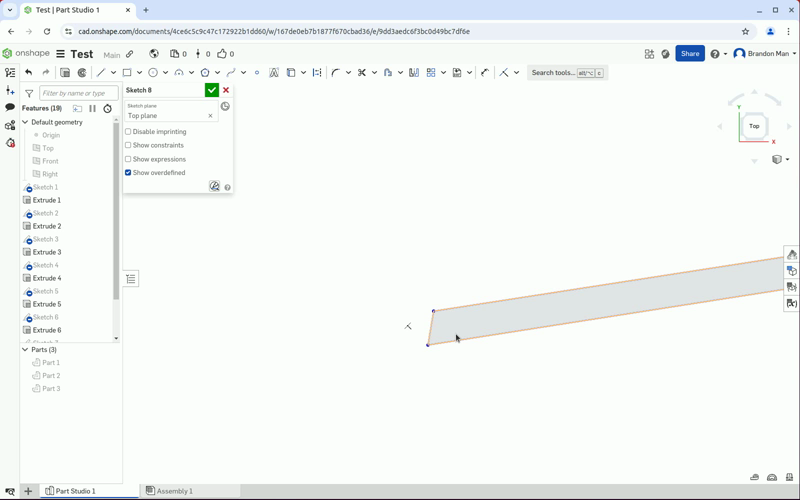
scroll(-6)
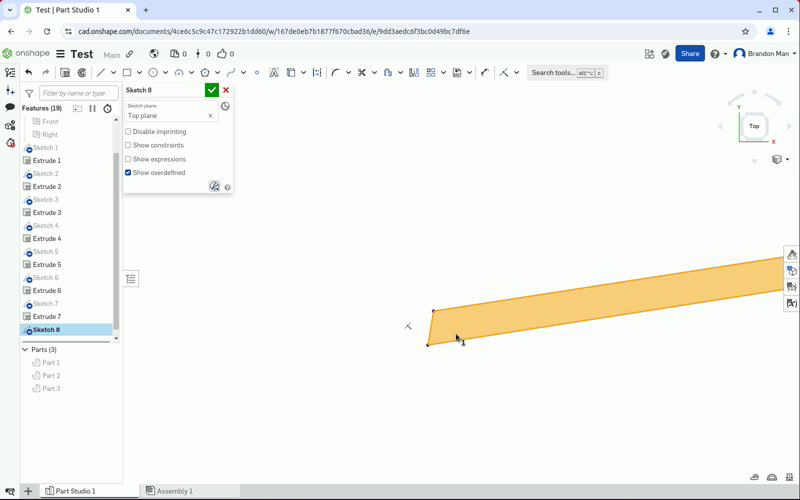
scroll(-6)
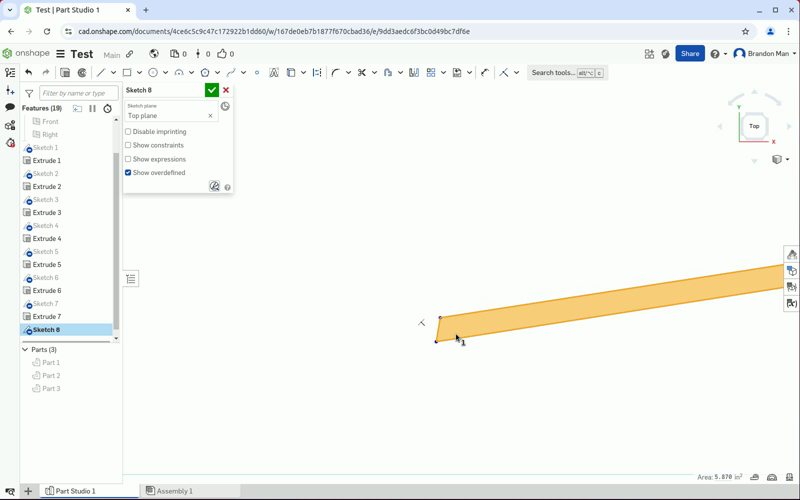
scroll(-6)
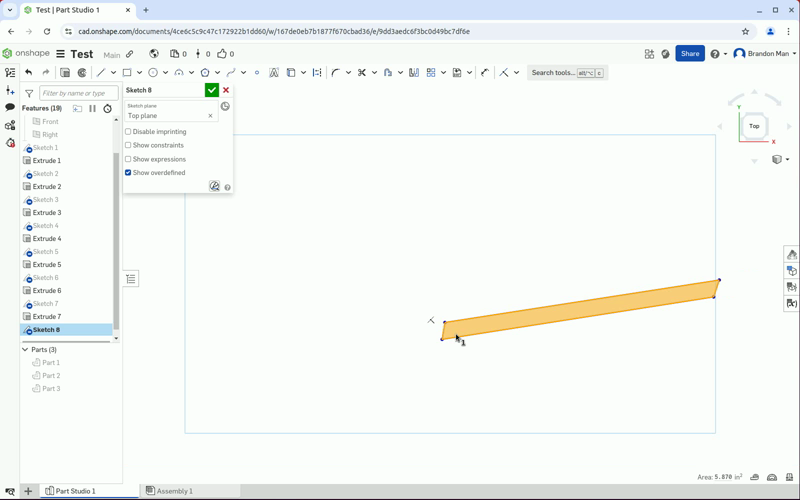
scroll(-6)
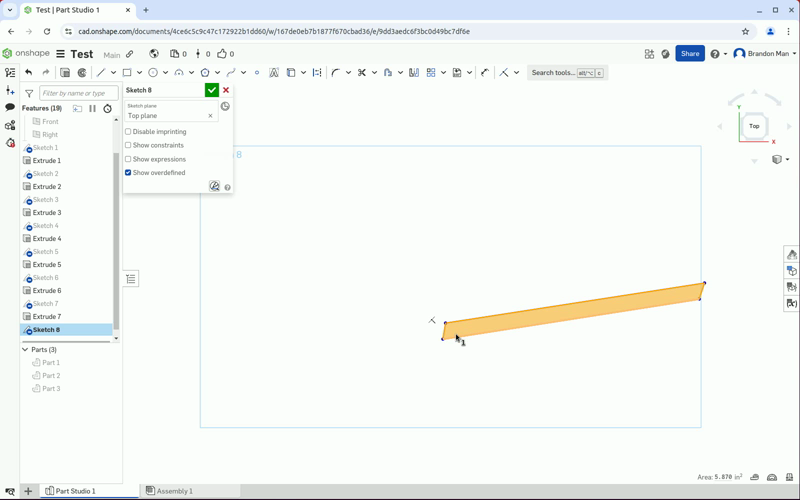
scroll(-6)
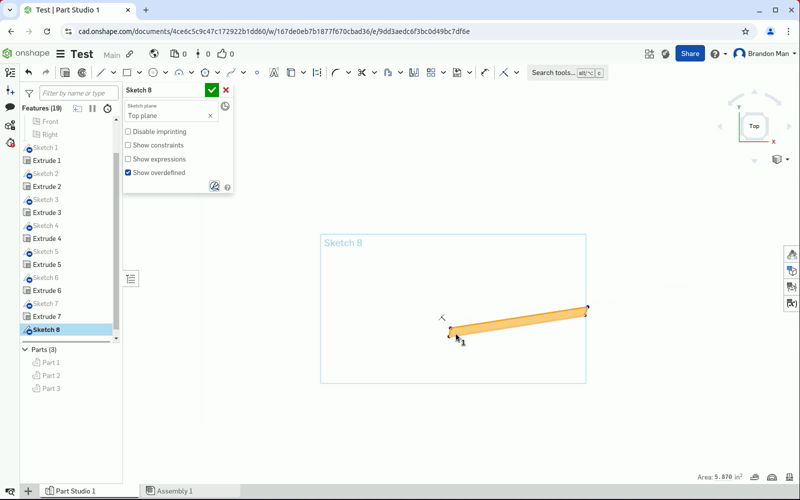
scroll(-6)
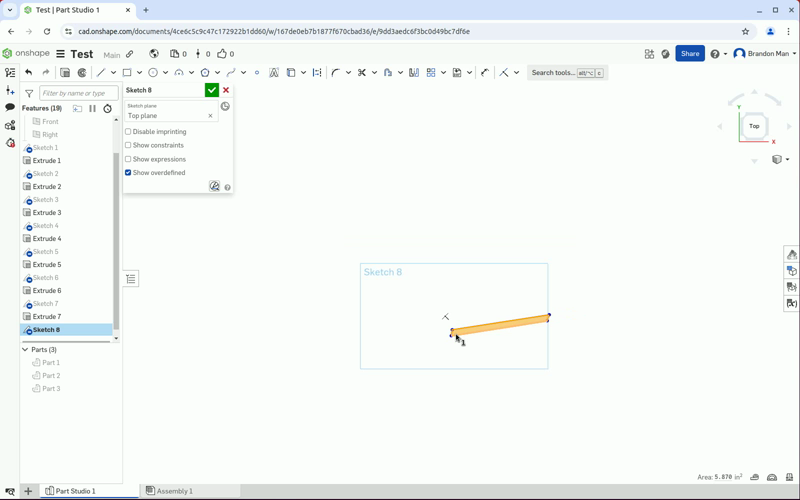
scroll(-6)
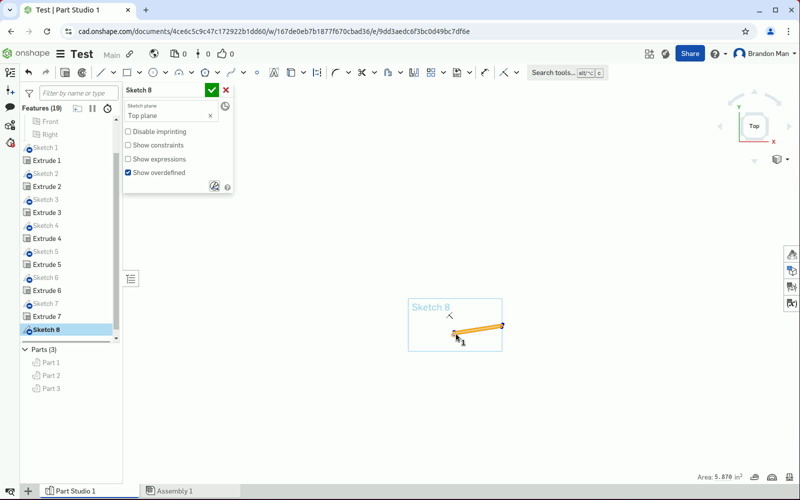
mouse_move(73, 352)
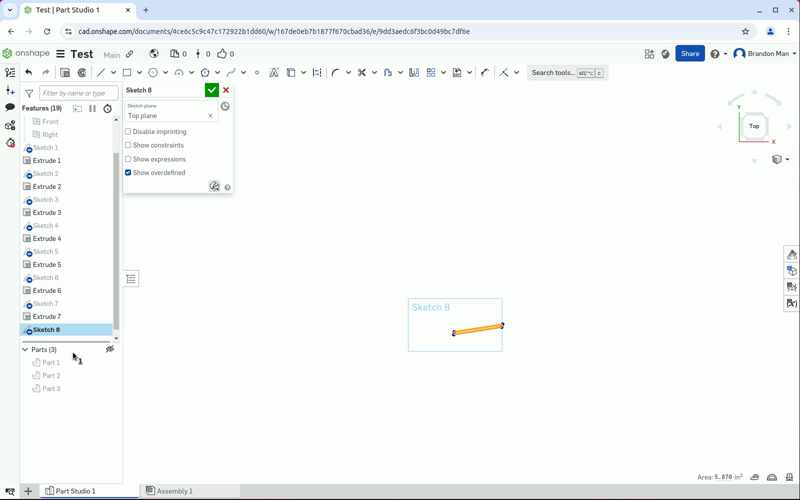
key(shift+y)
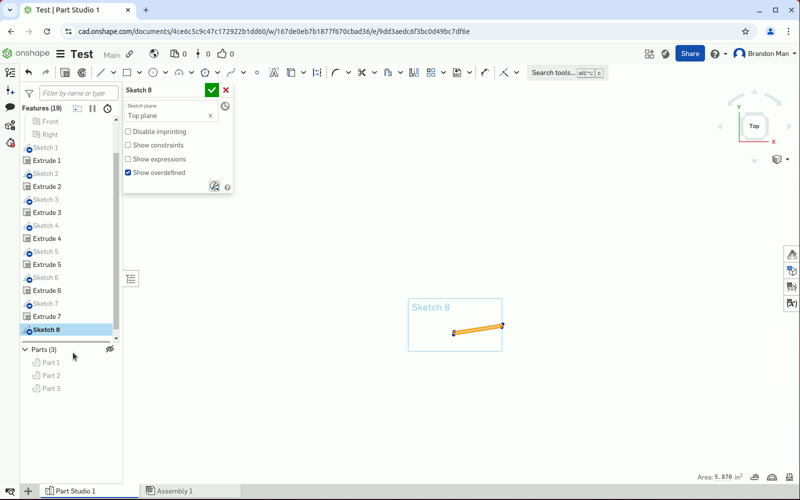
key(shift+e)
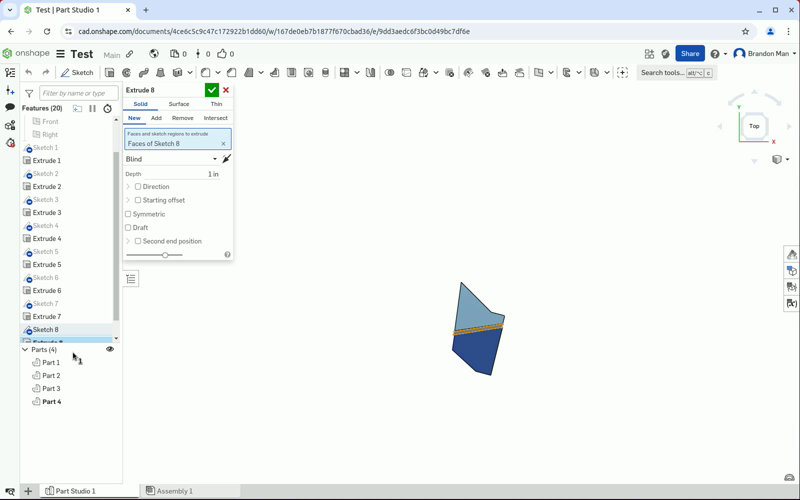
mouse_move(143, 106)
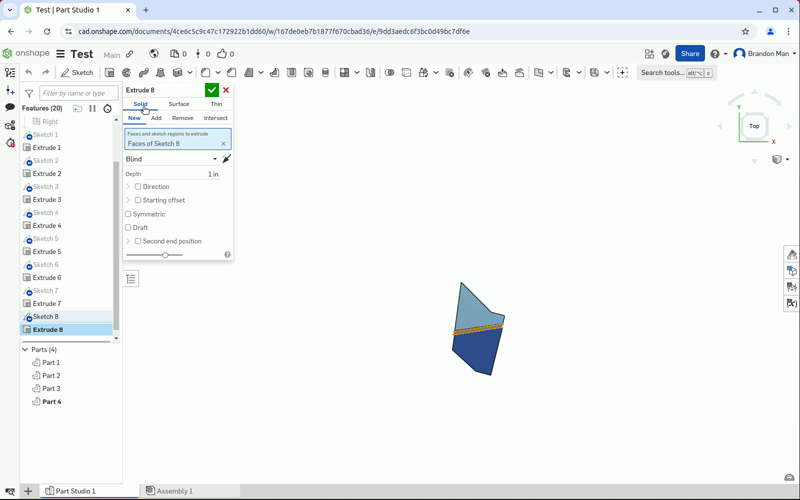
click(143, 106)
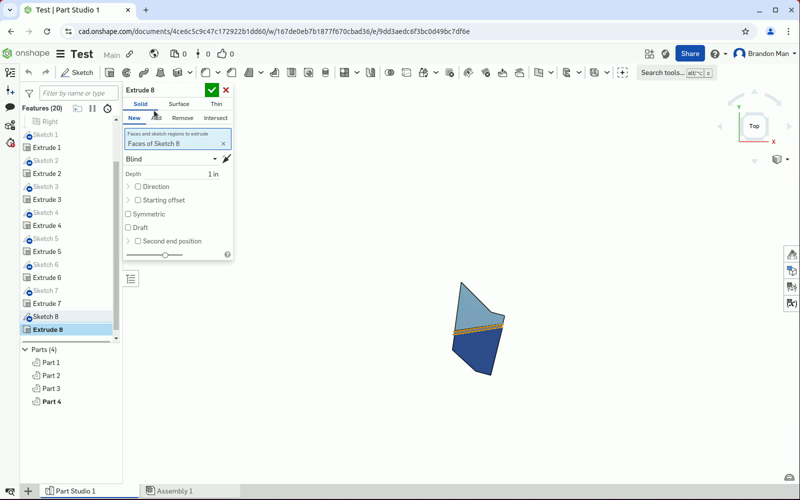
mouse_move(186, 120)
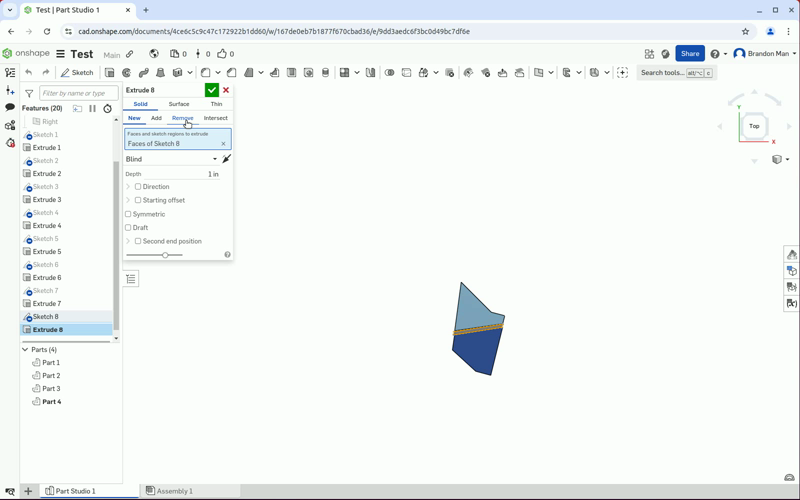
click(186, 120)
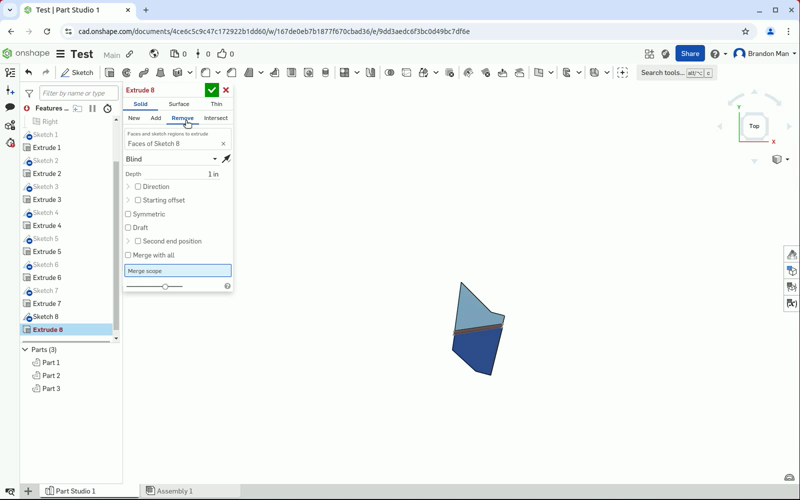
key(tab, 4)
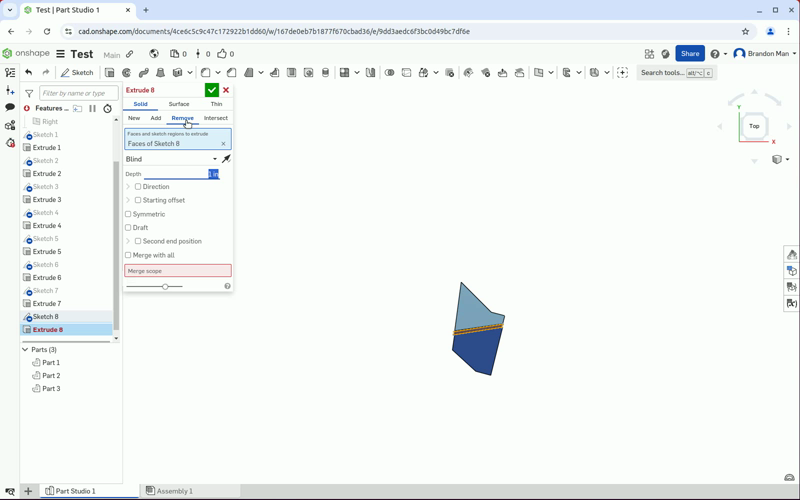
text(0.241)
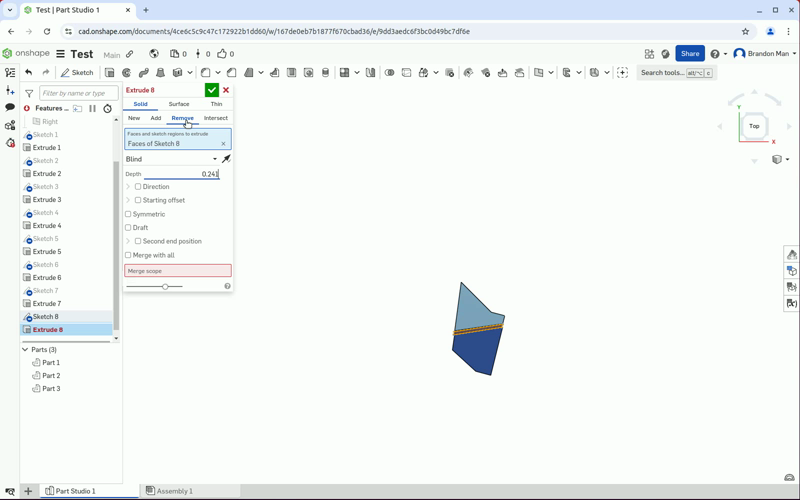
key(tab, 6)
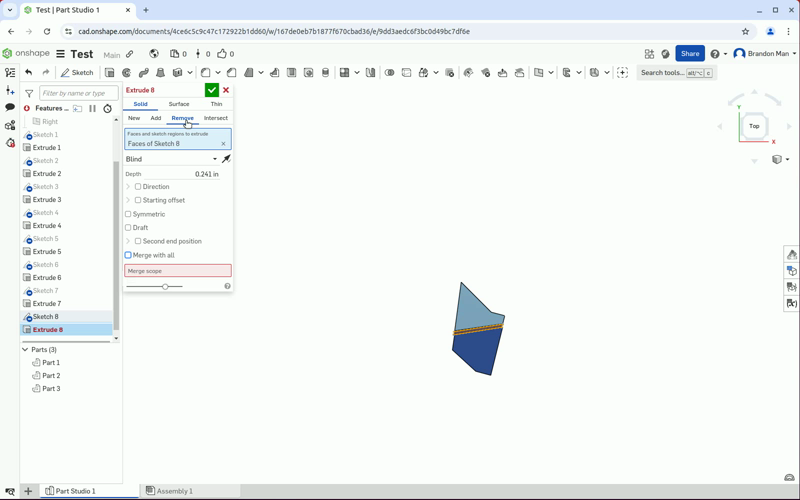
key(space)
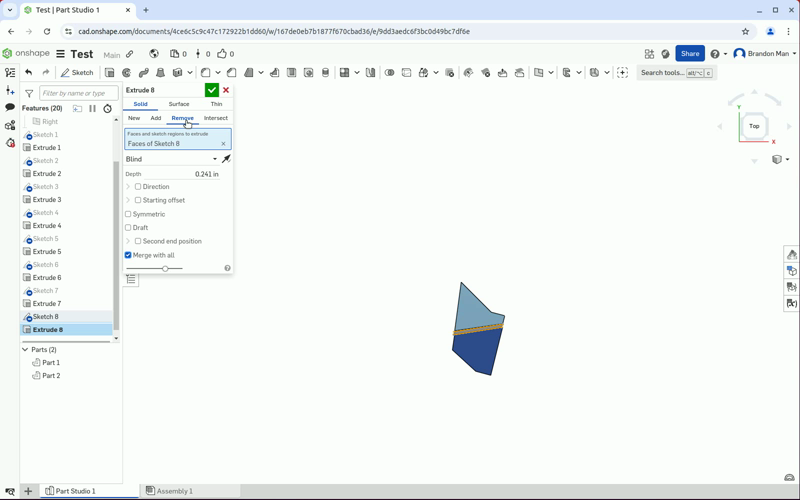
key(enter)
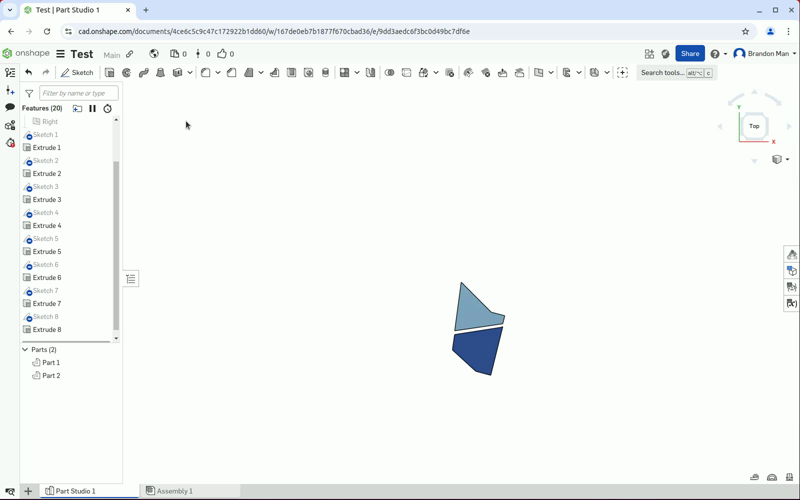
key(shift+h)
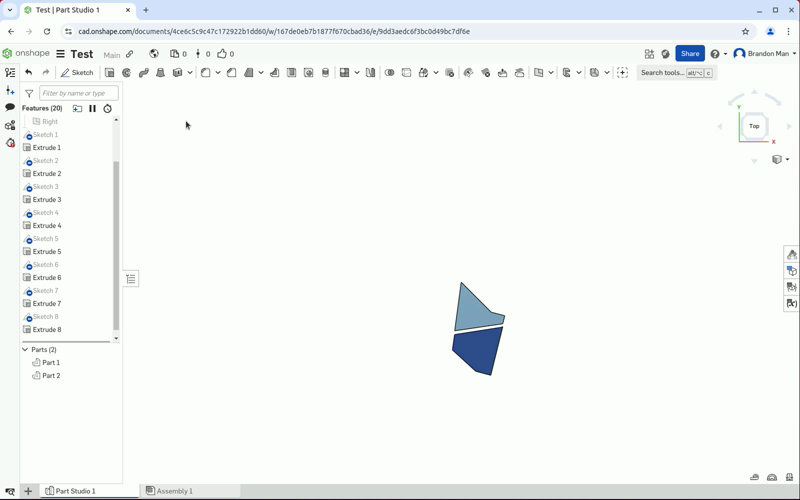
key(shift+h)
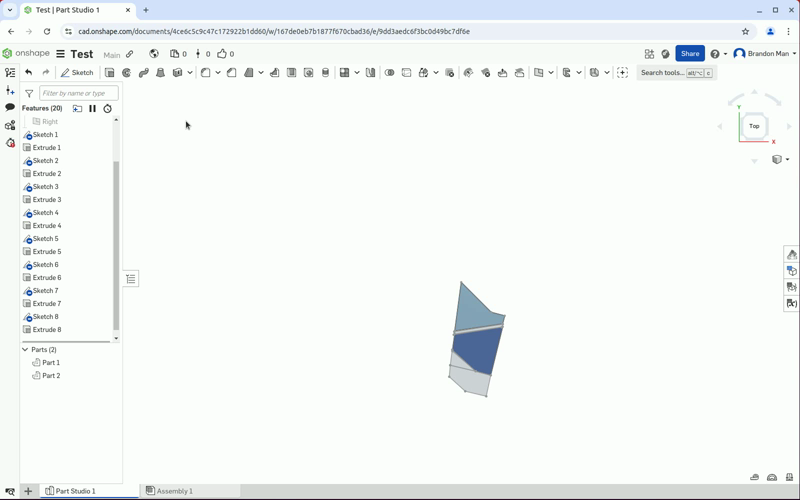
key(shift+7)
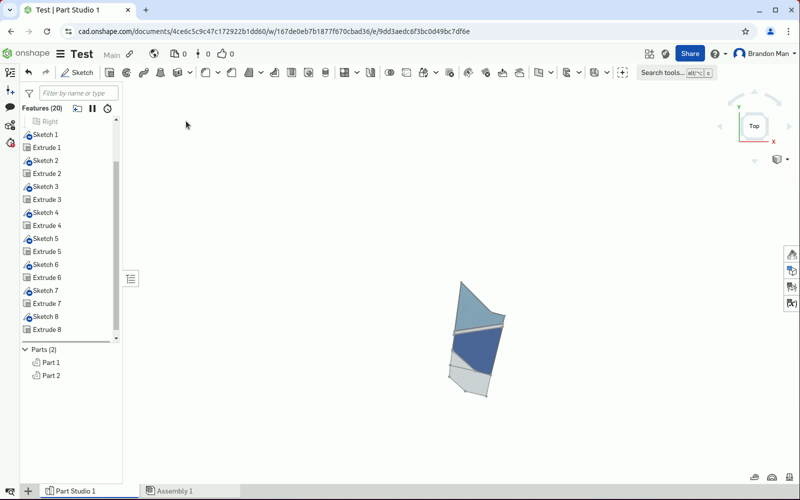
key(up, 3)
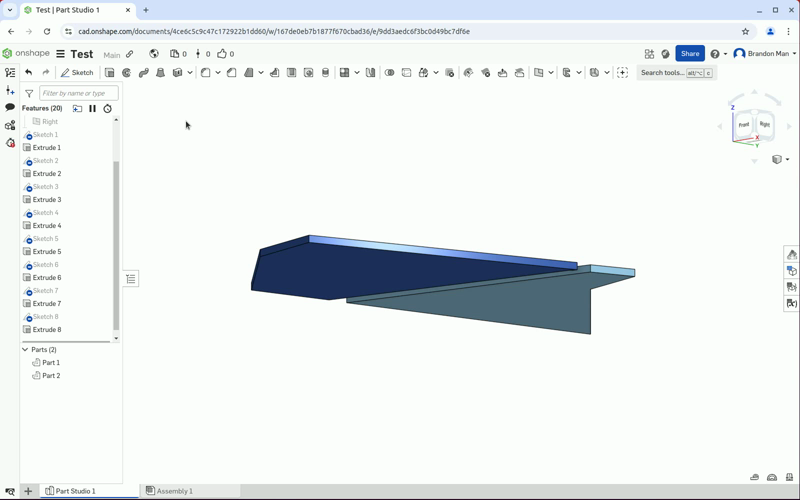
key(left, 3)
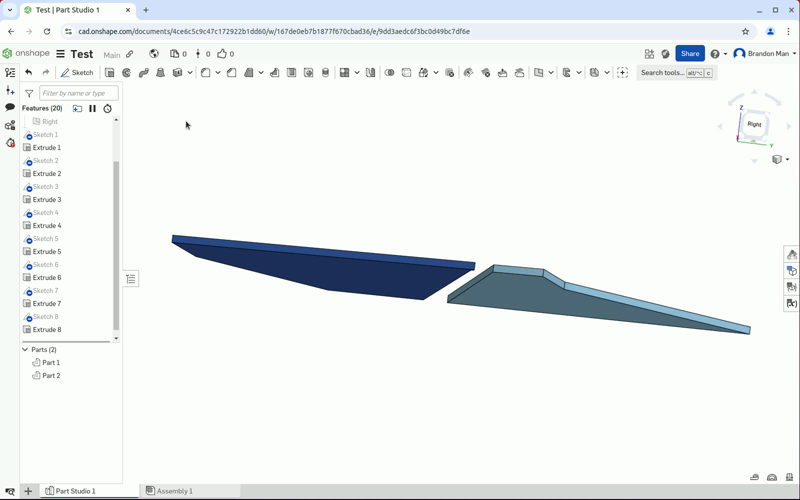
key(right, 3)
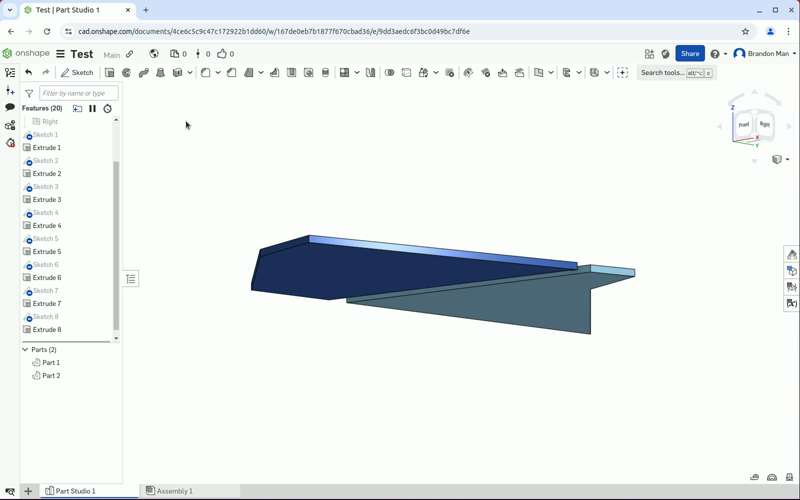
key(down, 3)
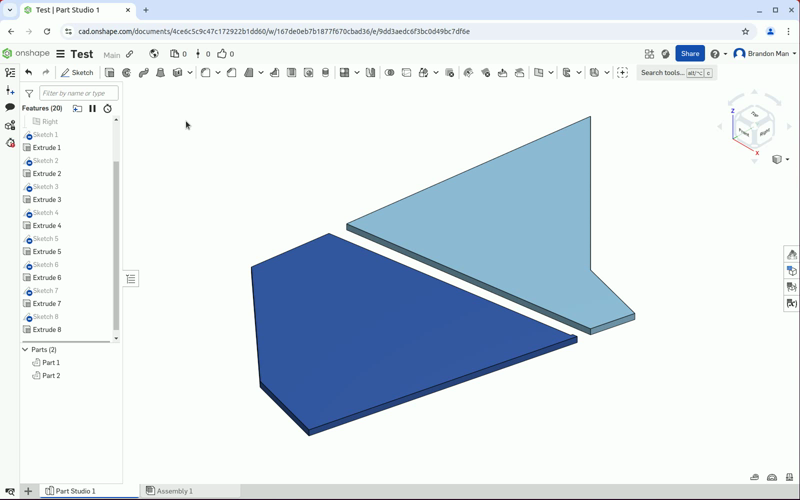
mouse_move(69, 137)
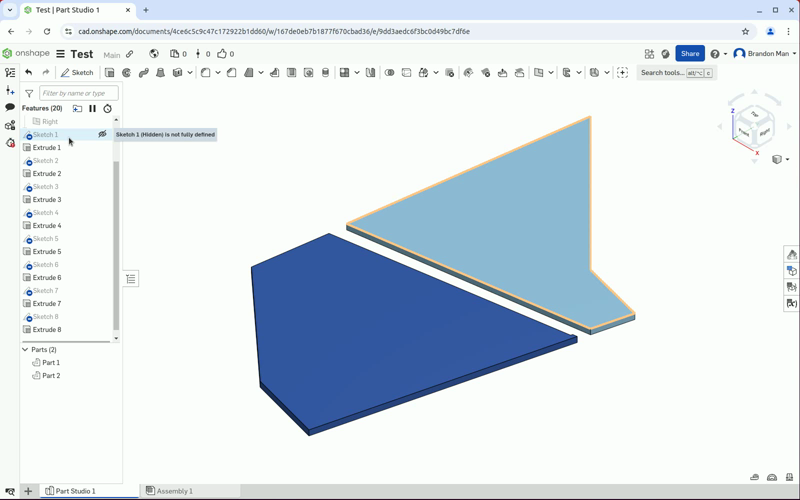
click(69, 137)